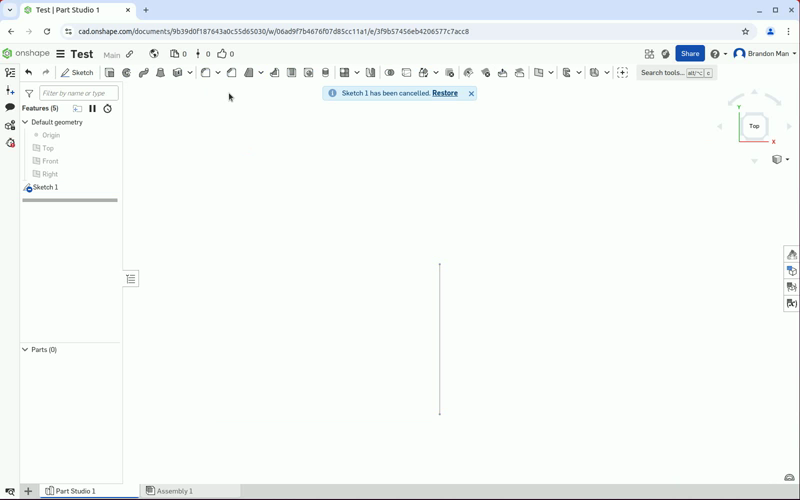
key(shift+h)
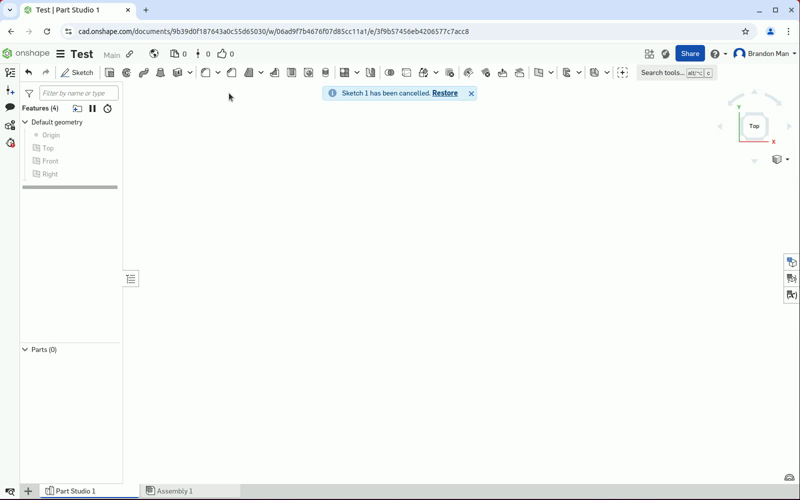
mouse_move(73, 352)
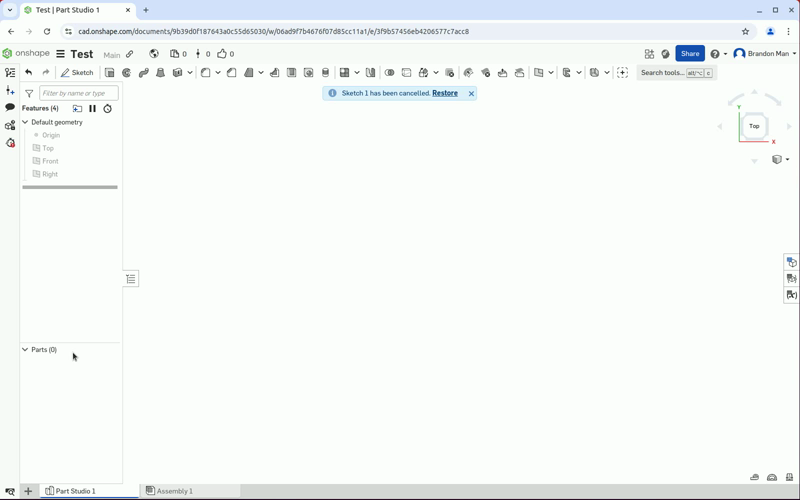
key(y)
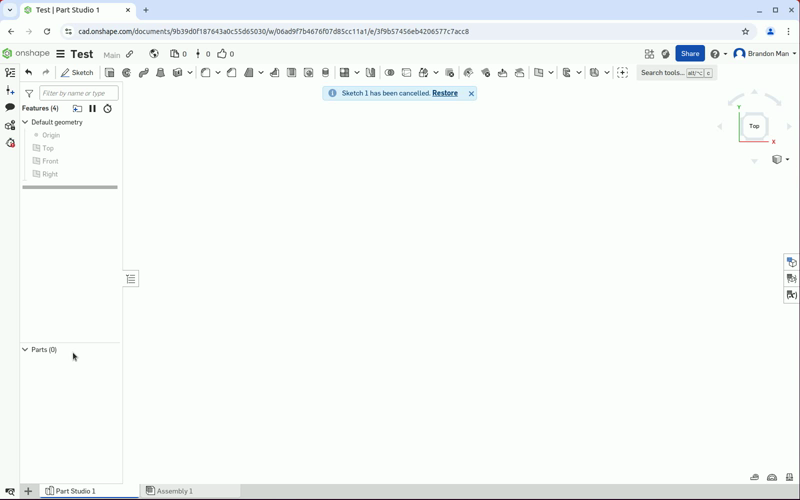
key(shift+p)
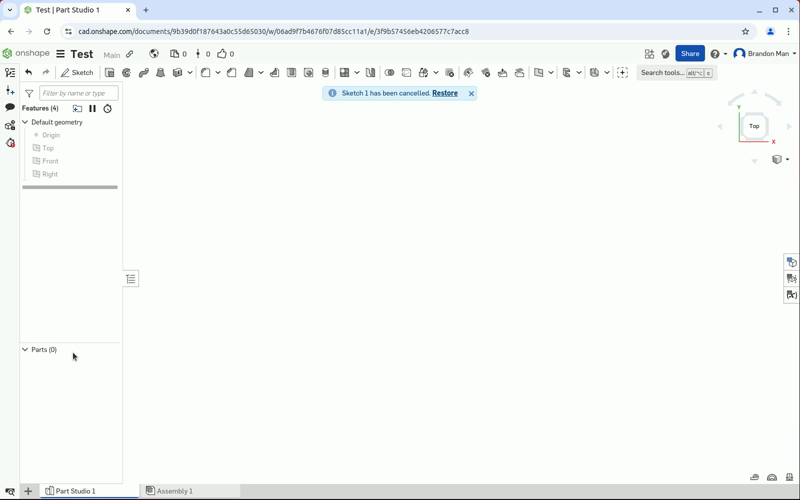
key(space)
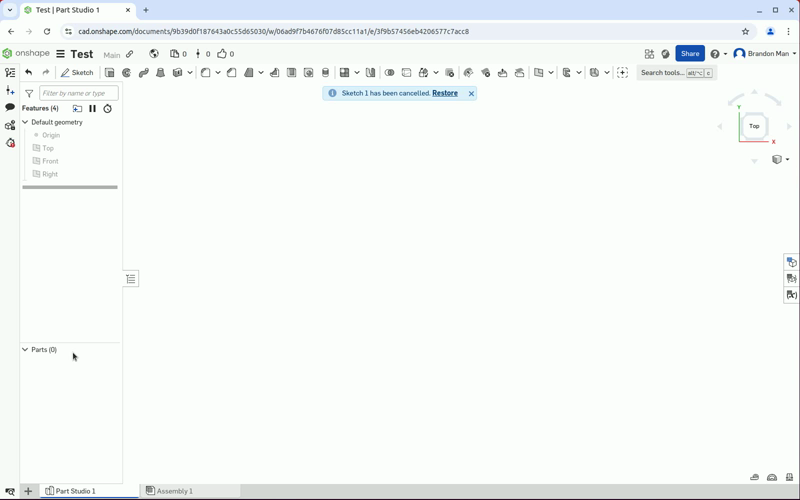
key_down(shift)
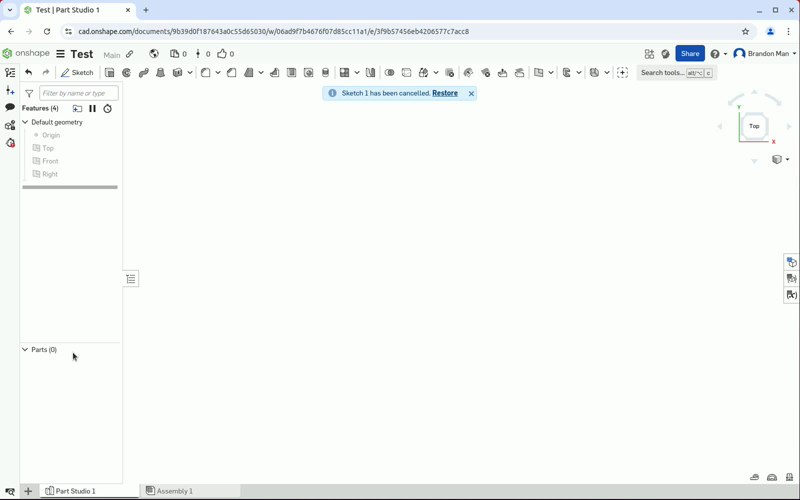
key(up)
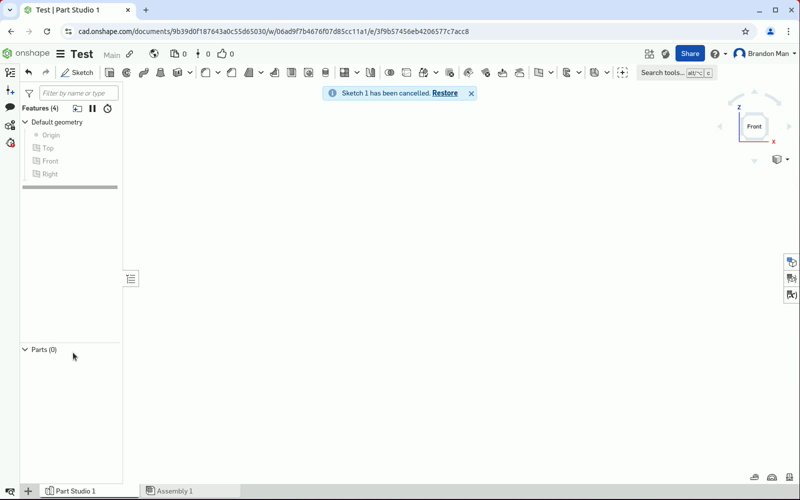
key_up(shift)
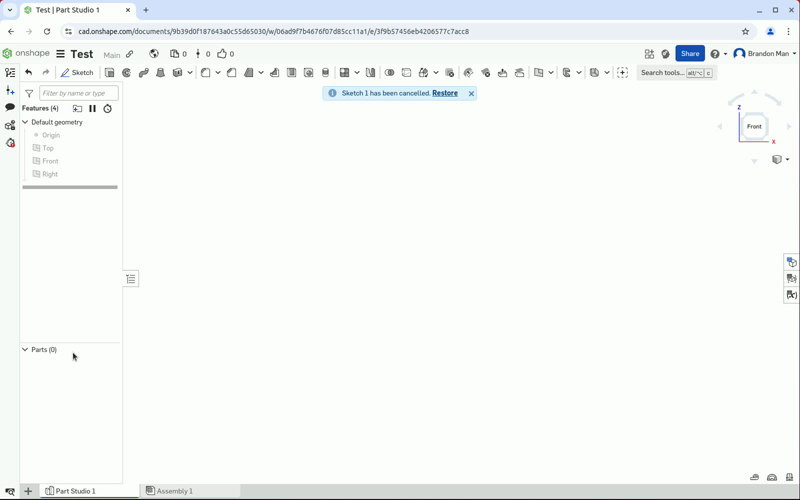
key(space)
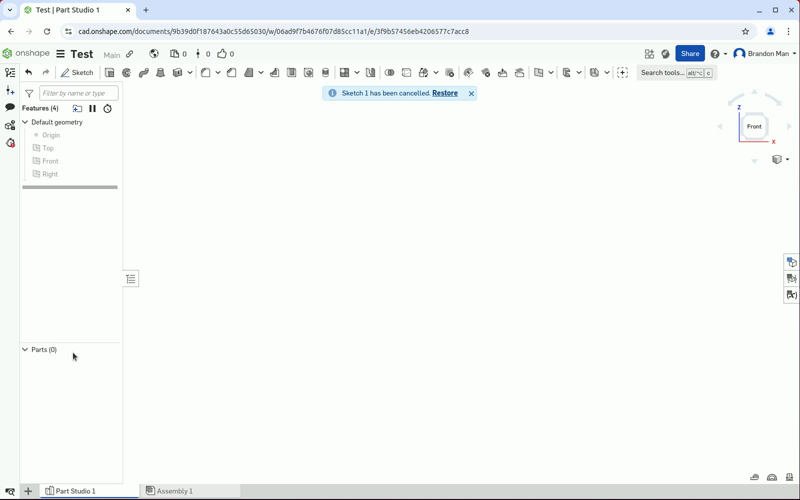
key_down(shift)
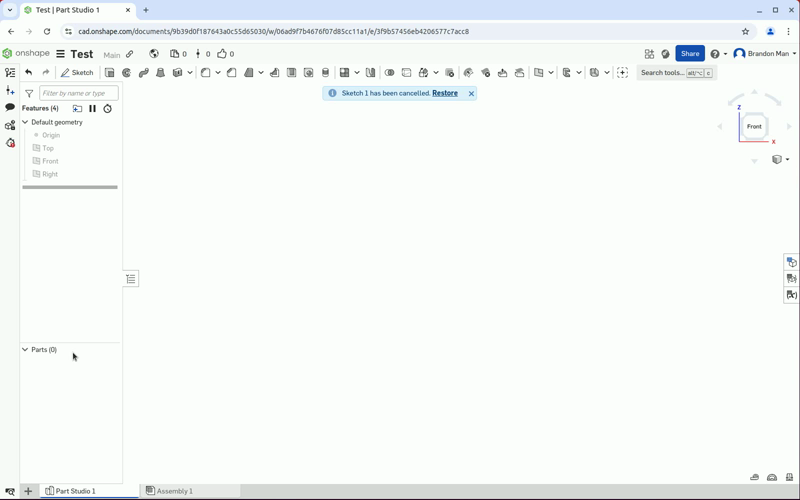
key(left)
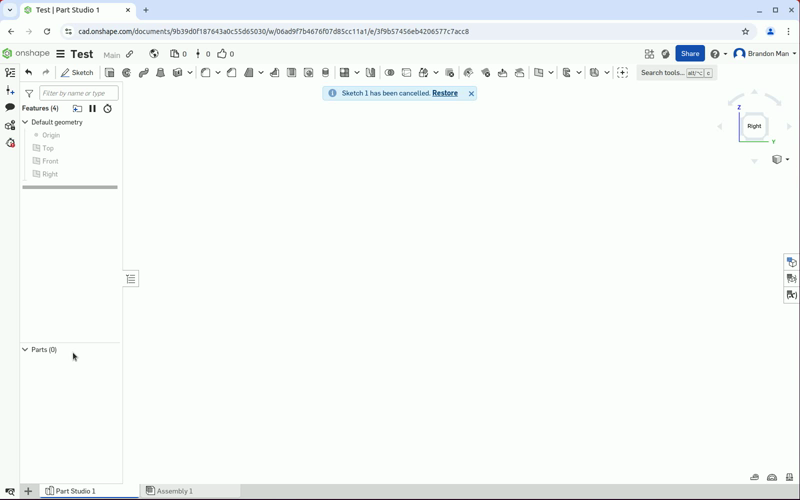
key_up(shift)
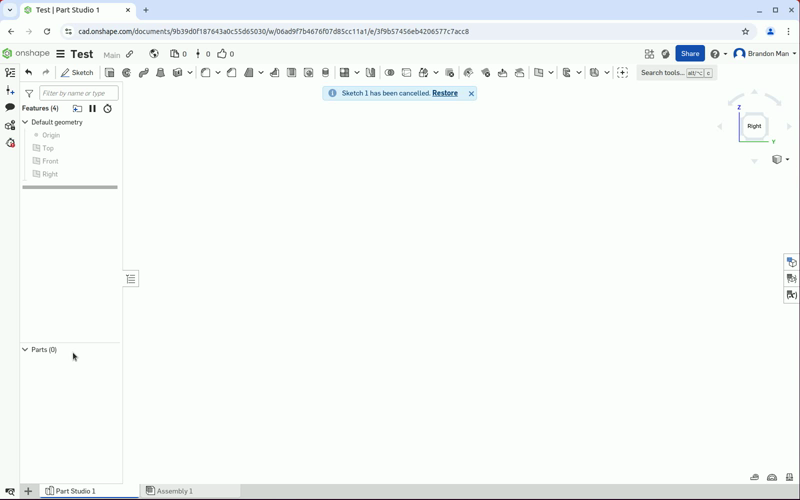
mouse_move(73, 352)
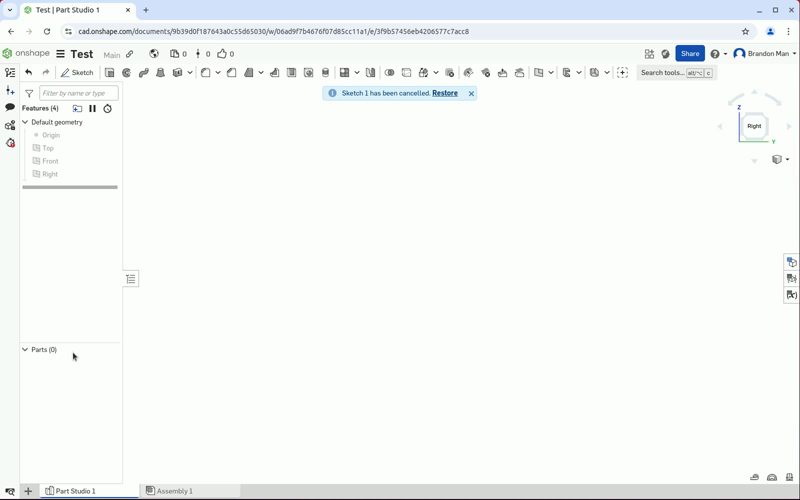
key(shift+y)
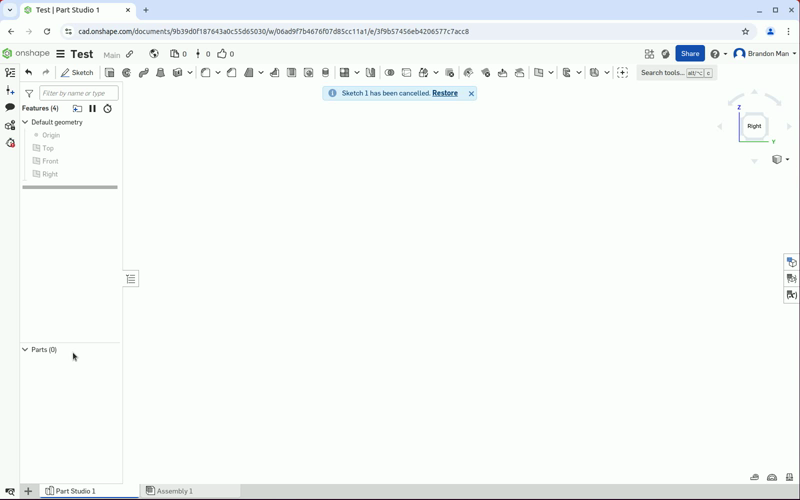
key(shift+s)
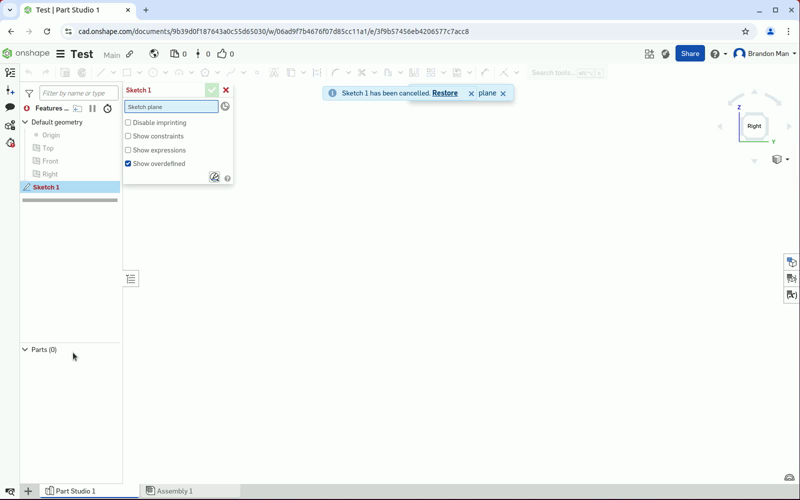
mouse_move(73, 176)
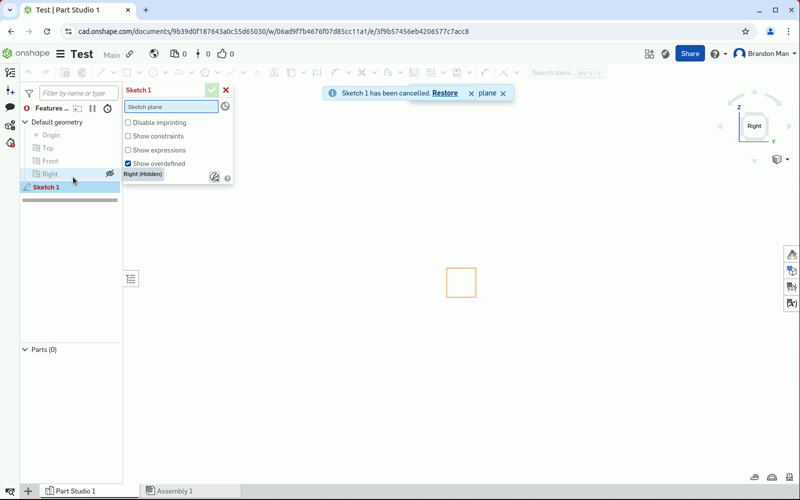
click(73, 176)
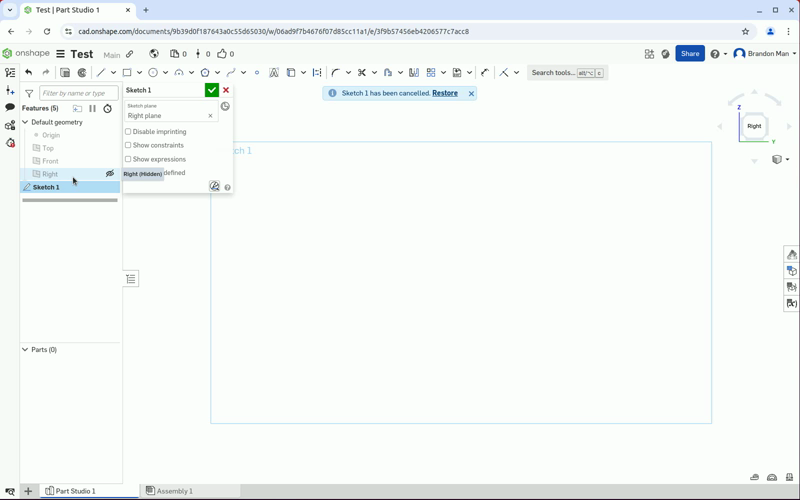
mouse_move(73, 352)
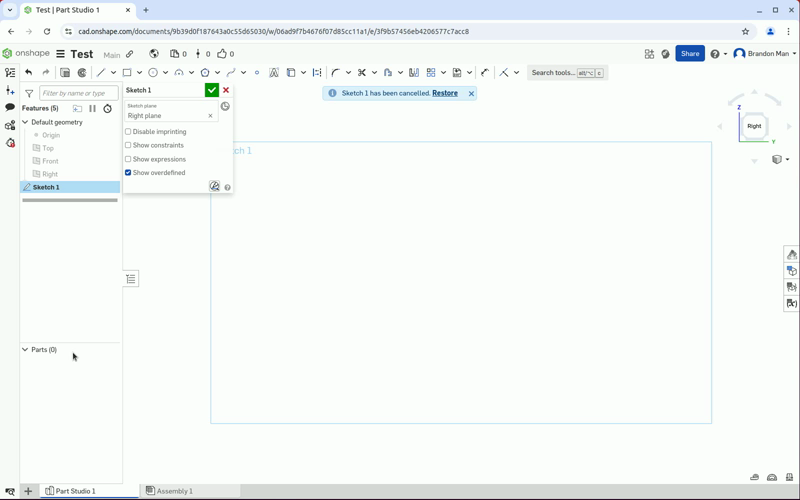
key(y)
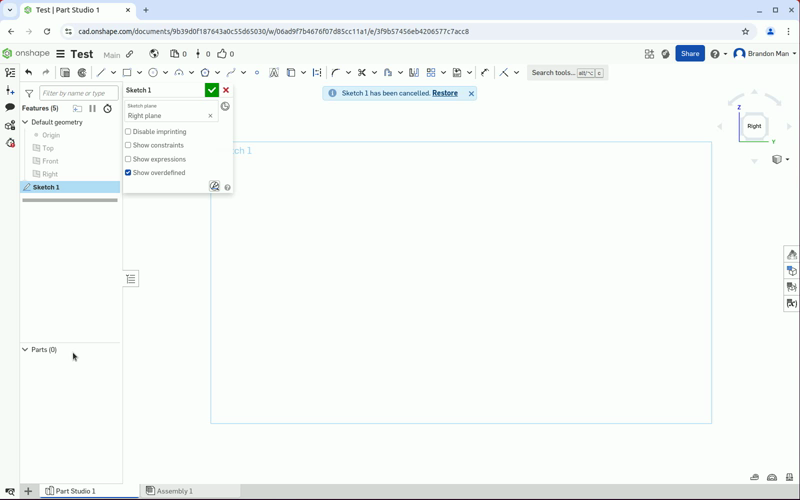
key(l)
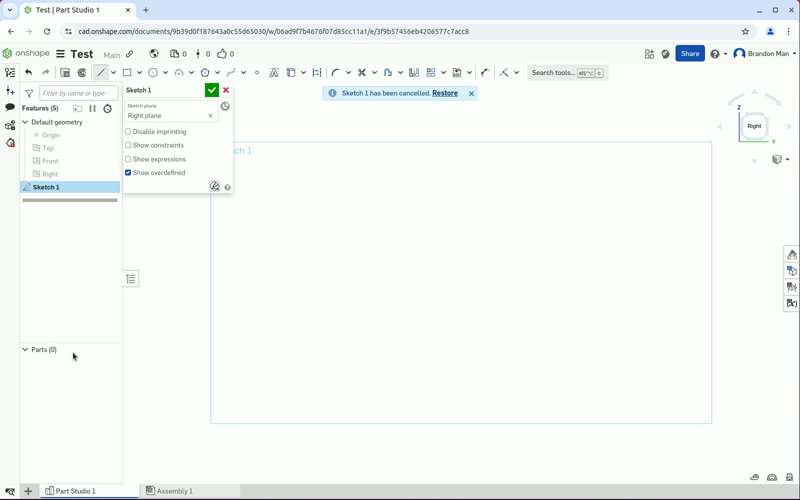
key_down(shift)
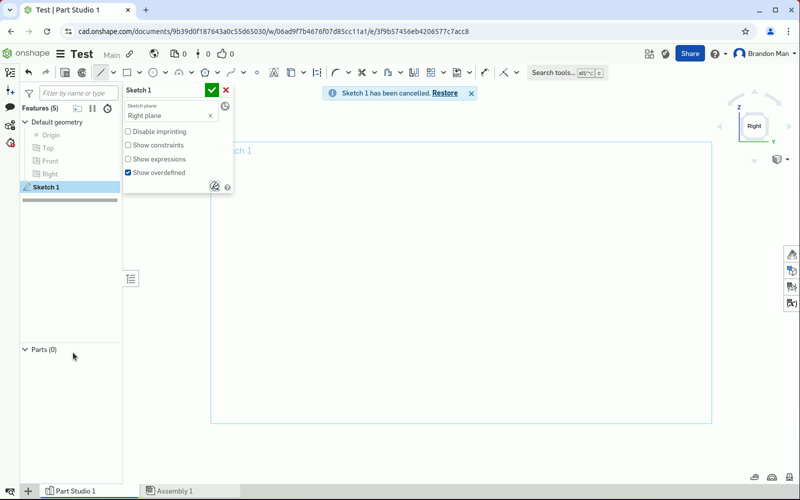
mouse_move(348, 282)
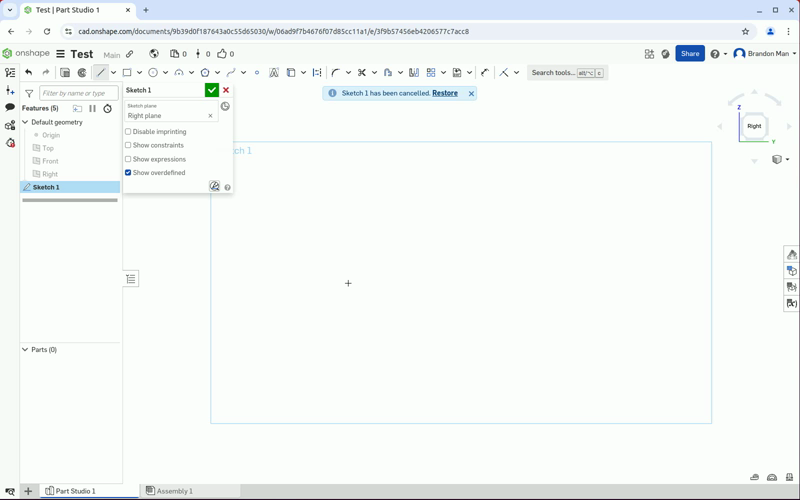
click(348, 282)
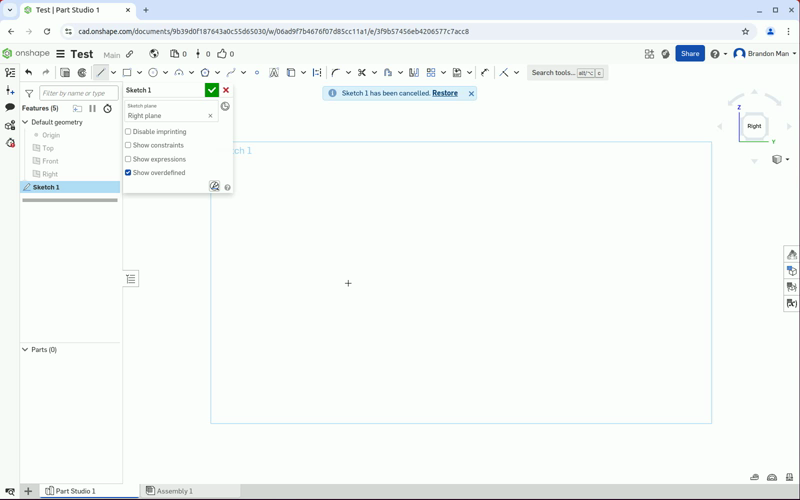
key_up(shift)
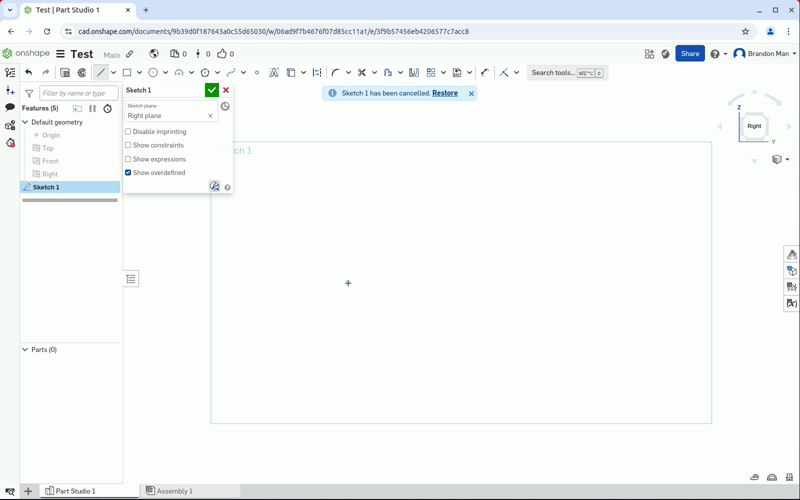
key_down(shift)
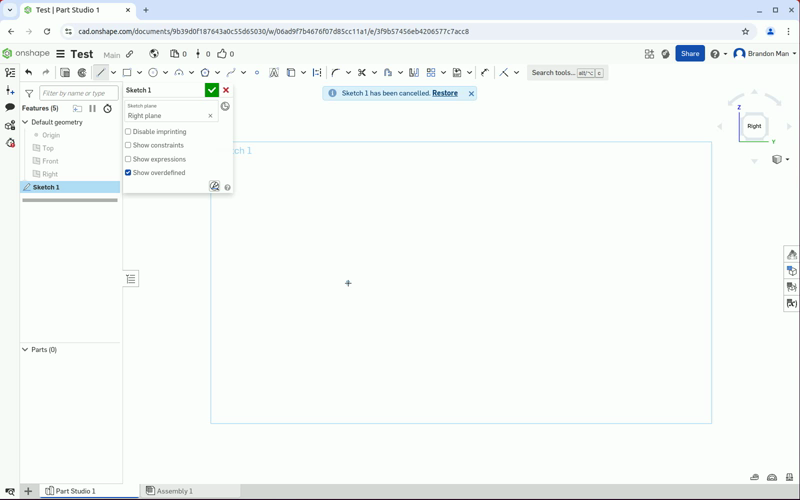
mouse_move(460, 282)
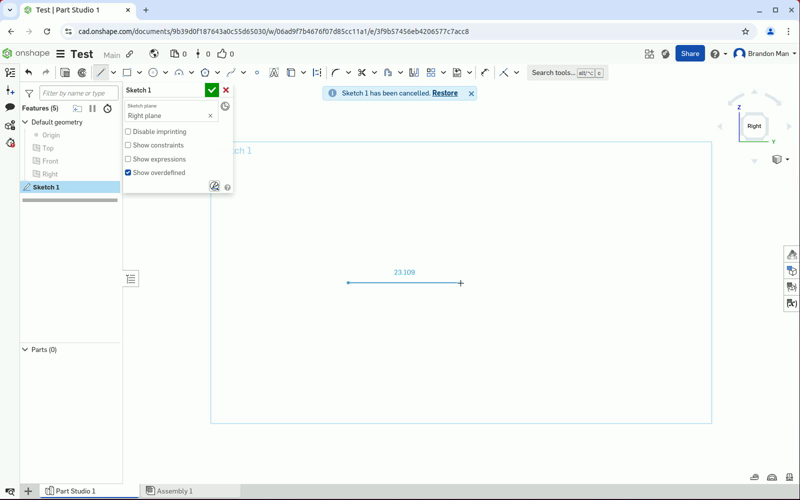
click(460, 282)
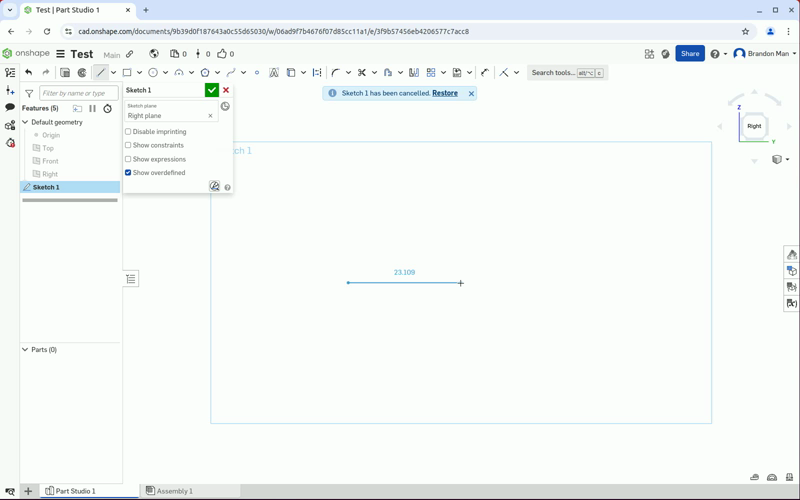
key_up(shift)
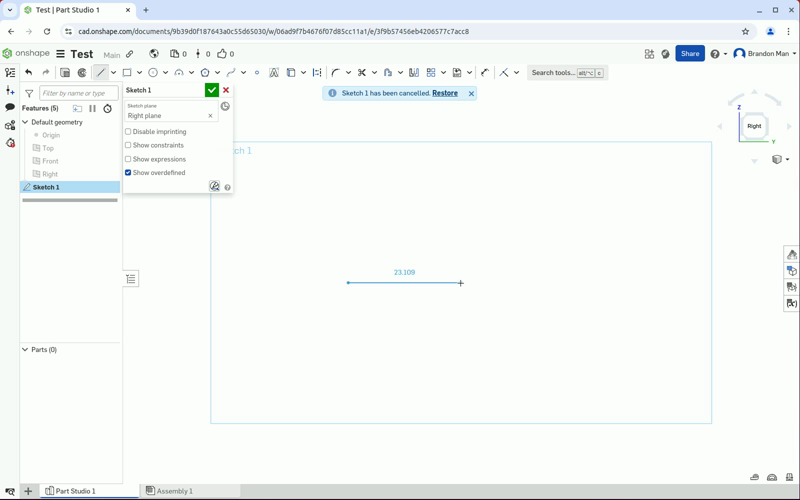
key_down(shift)
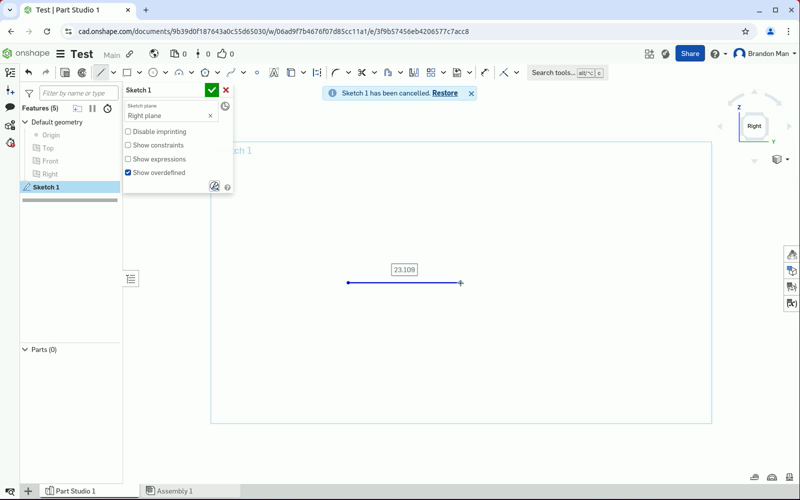
mouse_move(490, 282)
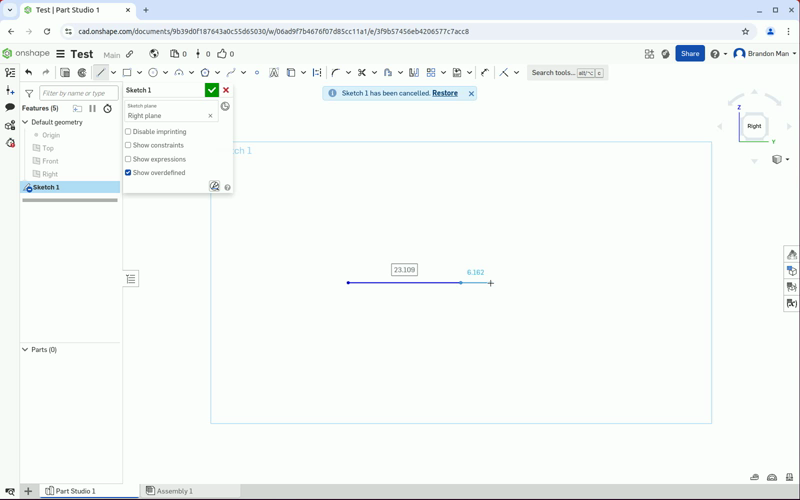
mouse_move(460, 235)
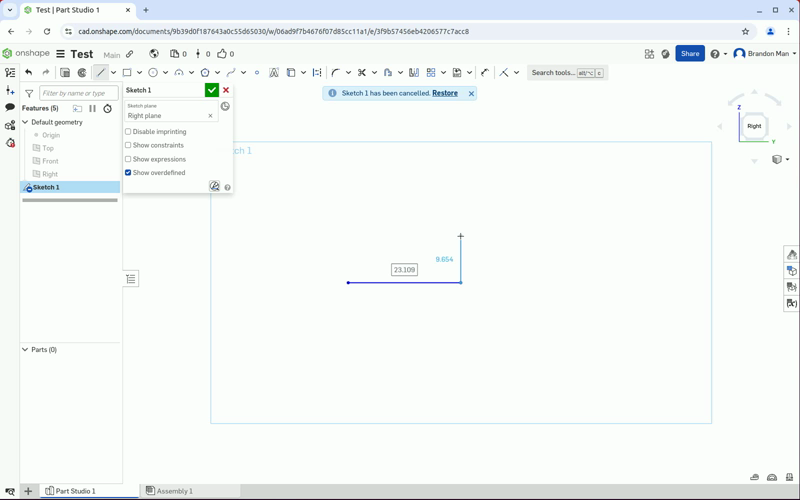
click(460, 235)
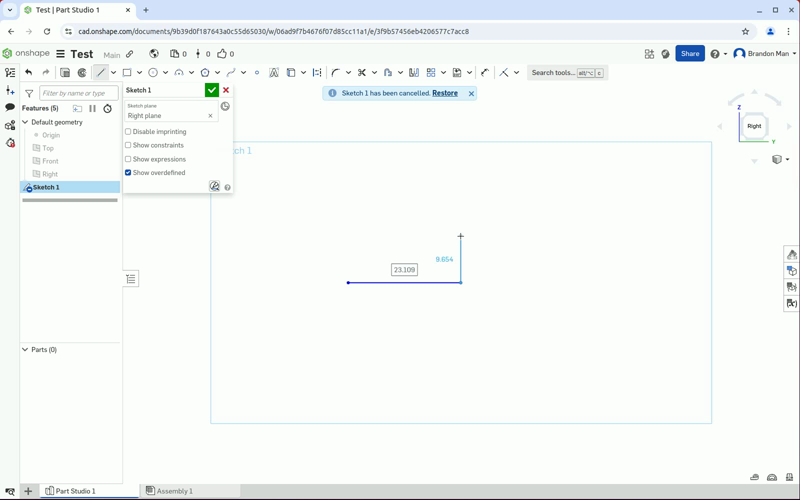
key_up(shift)
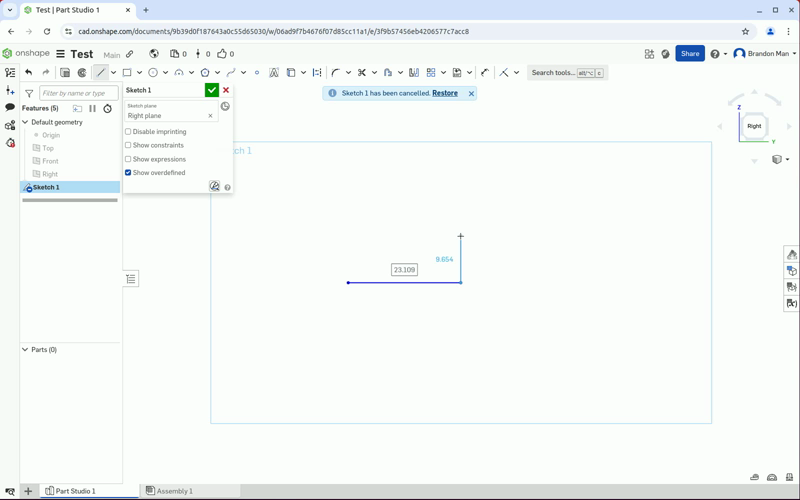
key_down(shift)
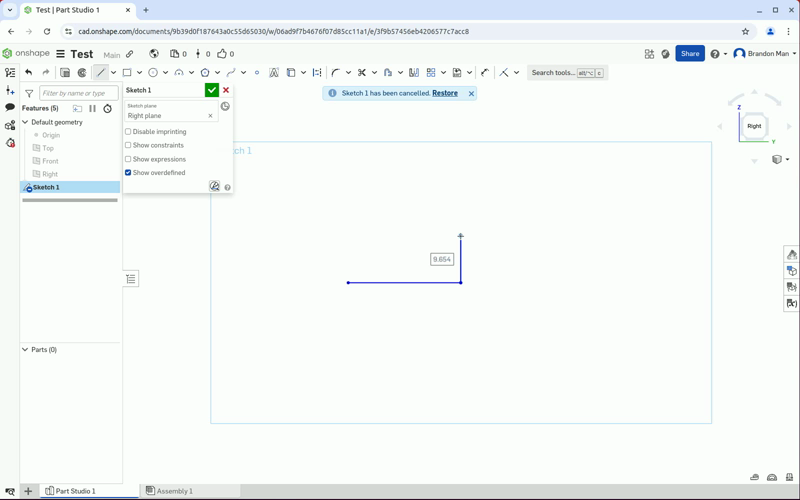
mouse_move(490, 235)
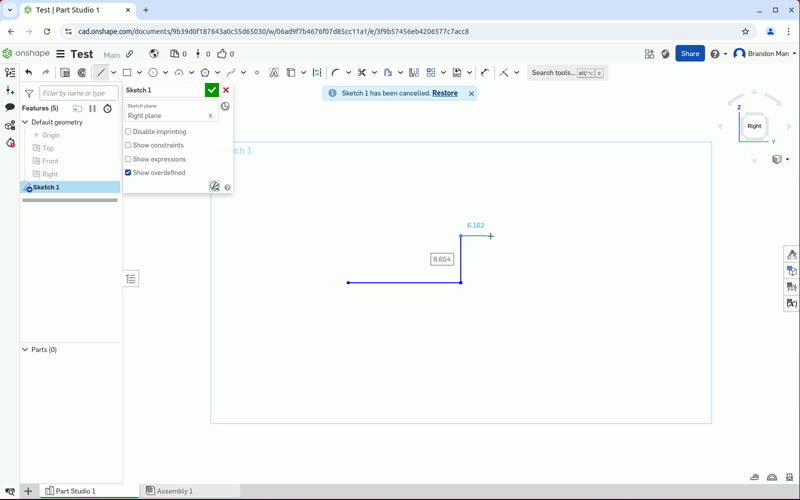
mouse_move(418, 235)
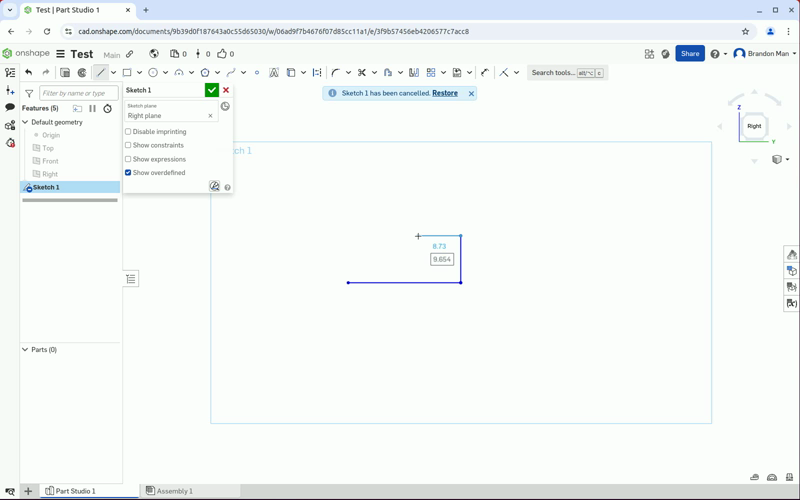
click(418, 235)
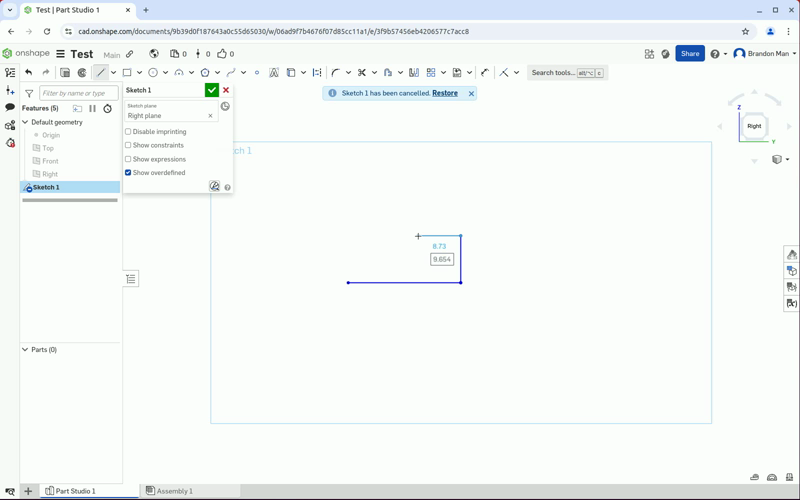
key_up(shift)
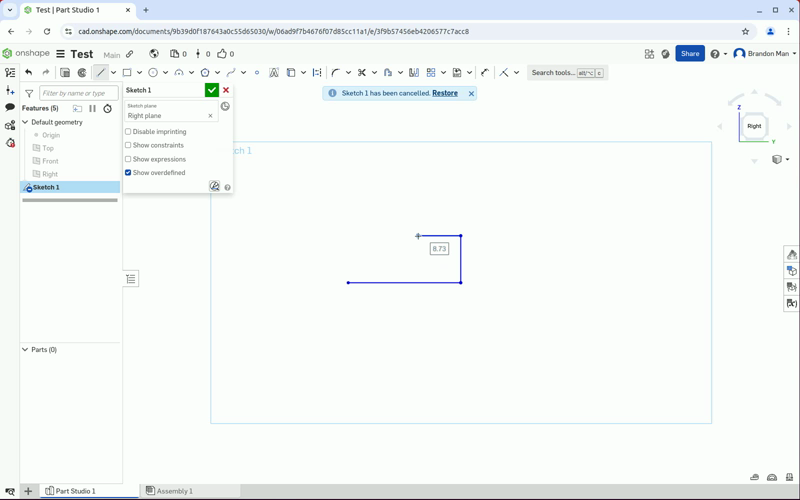
key_down(shift)
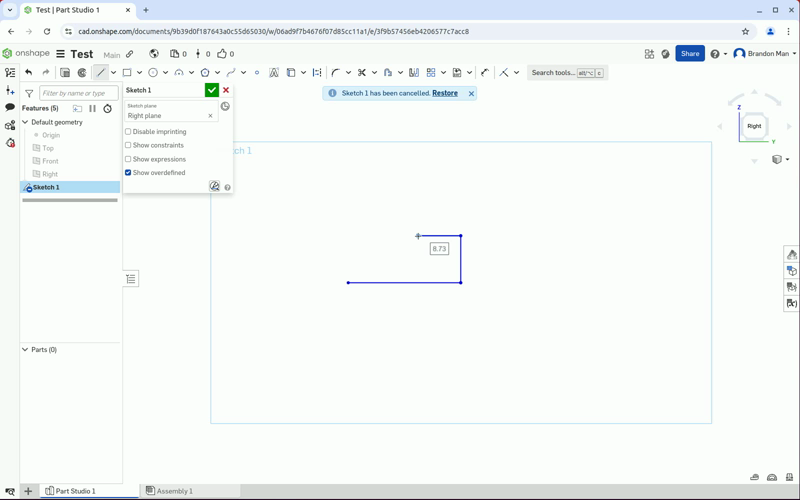
mouse_move(348, 282)
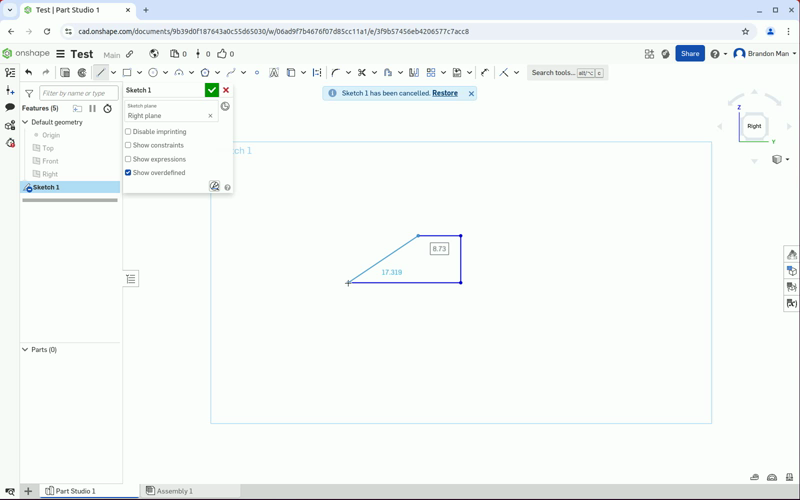
key_up(shift)
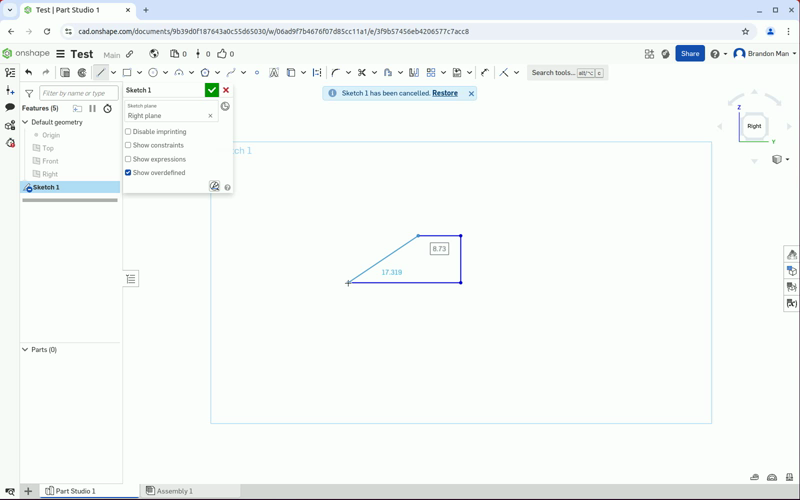
click(348, 282)
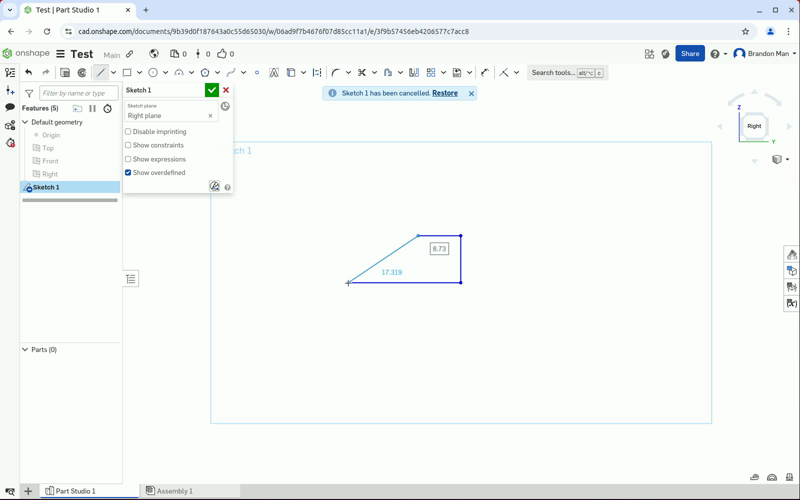
key(esc)
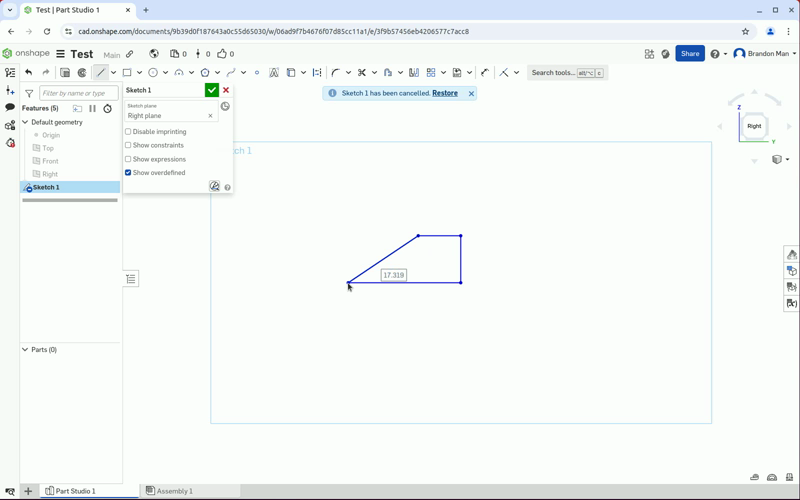
mouse_move(436, 240)
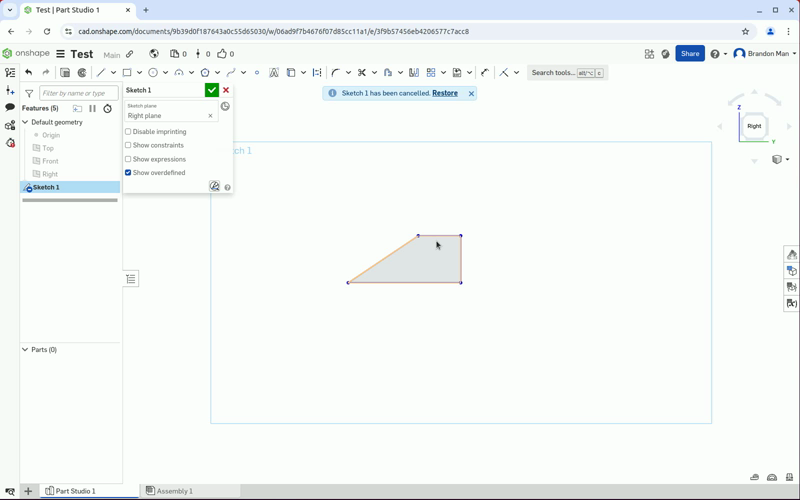
click(436, 240)
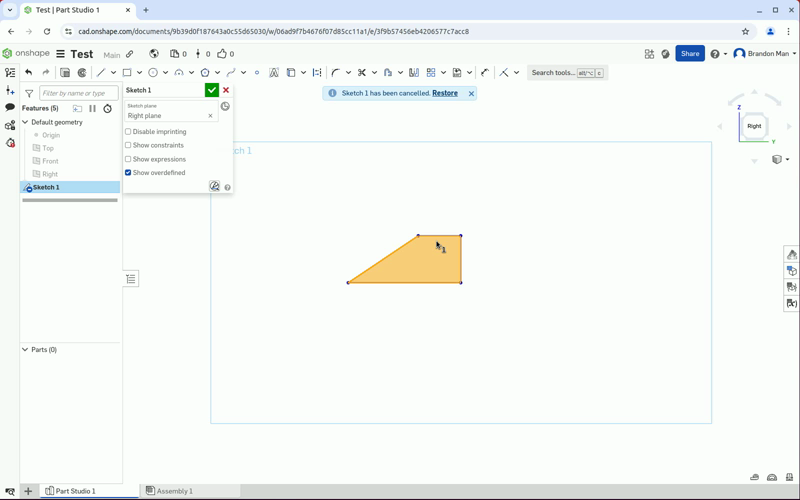
mouse_move(73, 352)
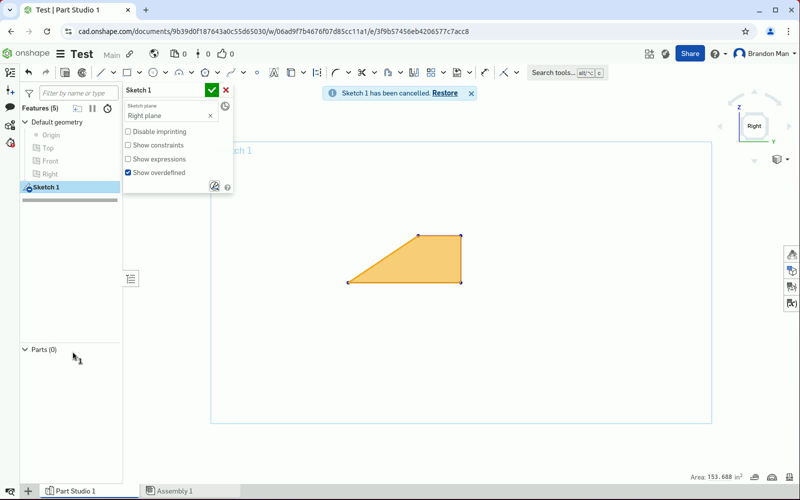
key(shift+y)
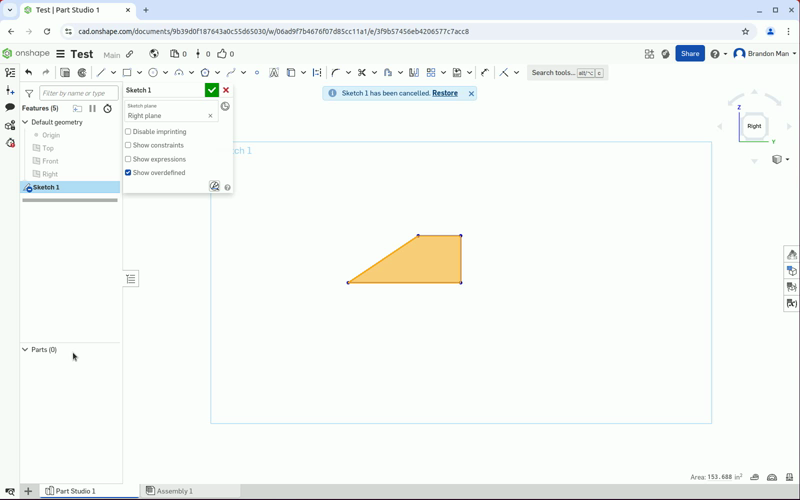
key(shift+e)
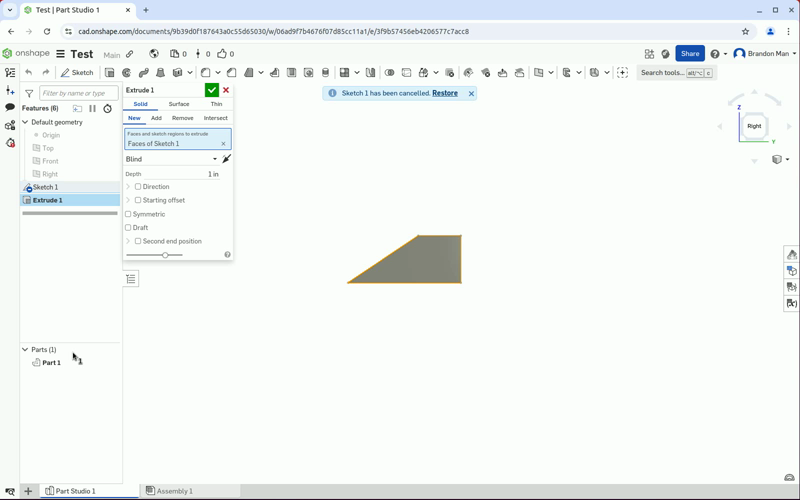
mouse_move(143, 106)
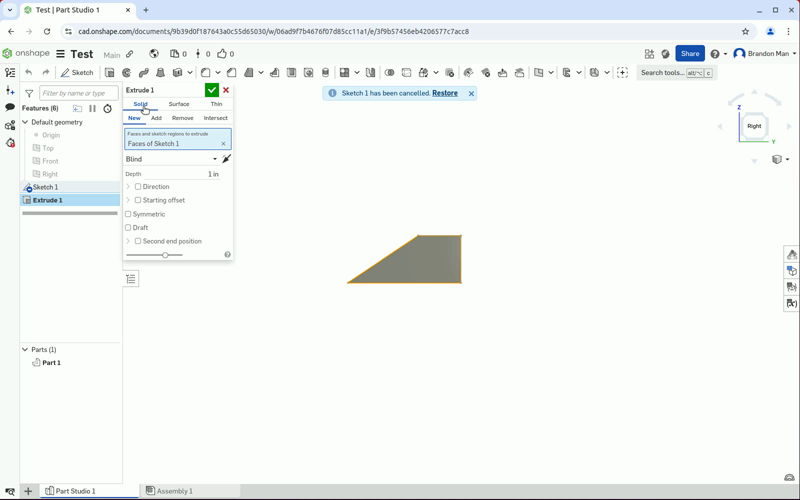
click(143, 106)
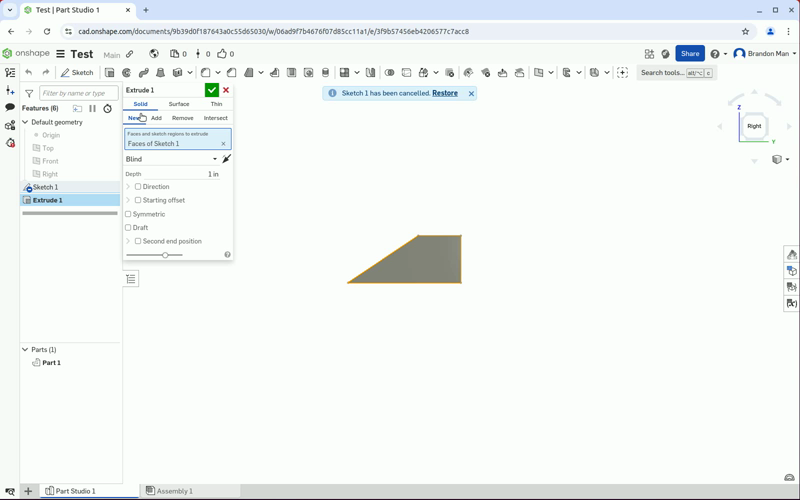
mouse_move(137, 120)
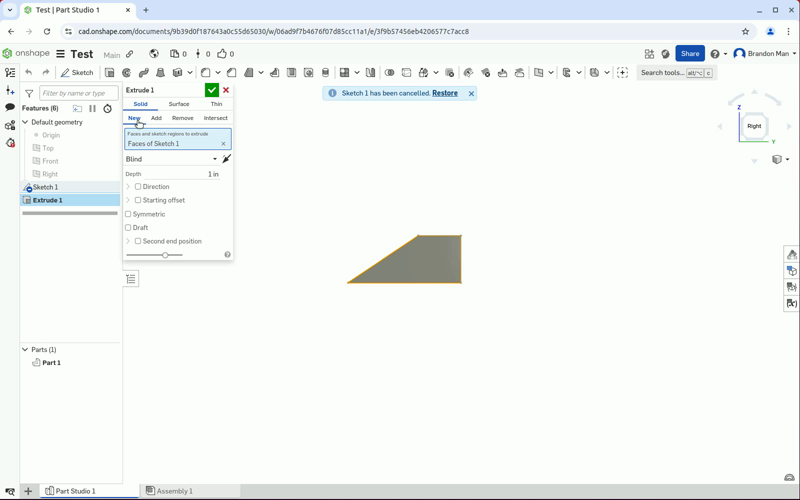
click(137, 120)
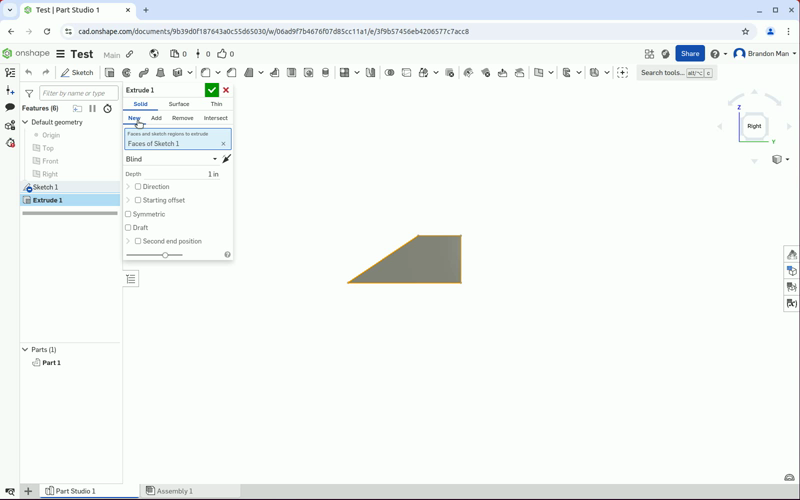
key(tab, 4)
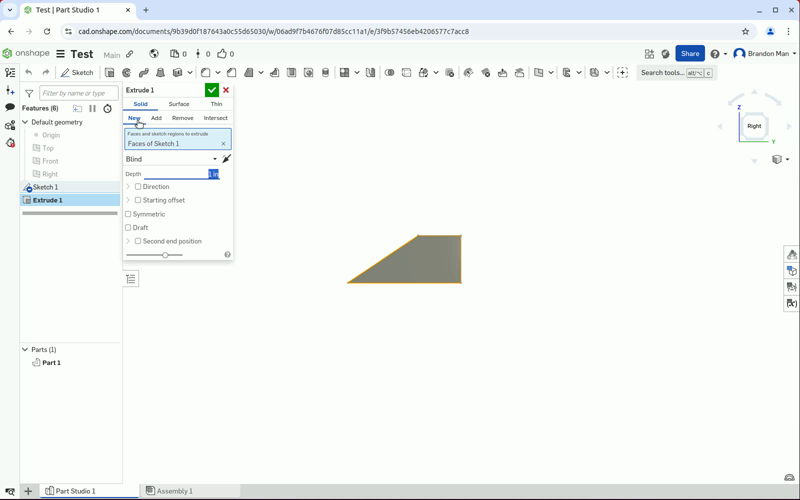
text(24.552)
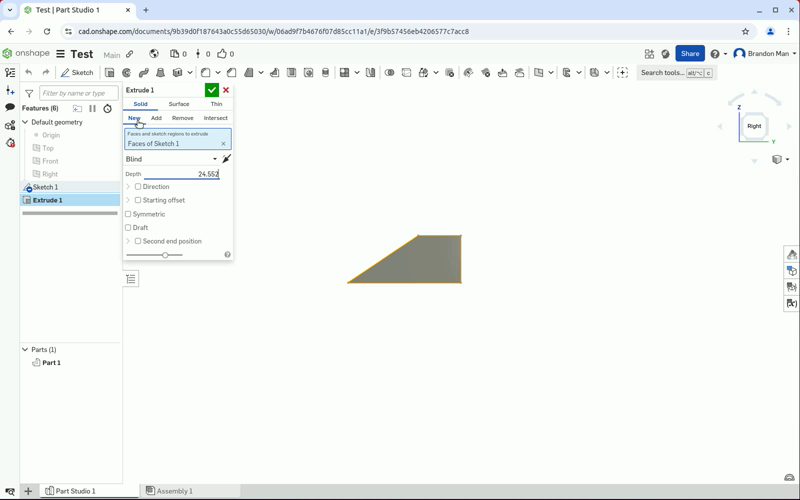
key(tab, 3)
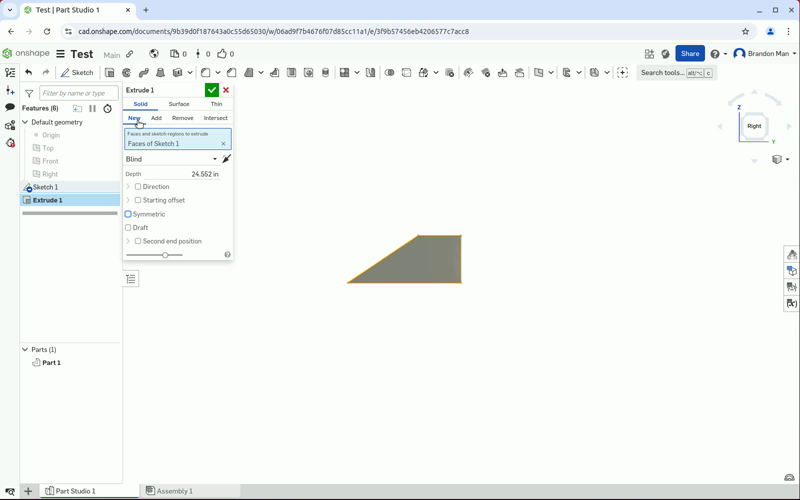
key(space)
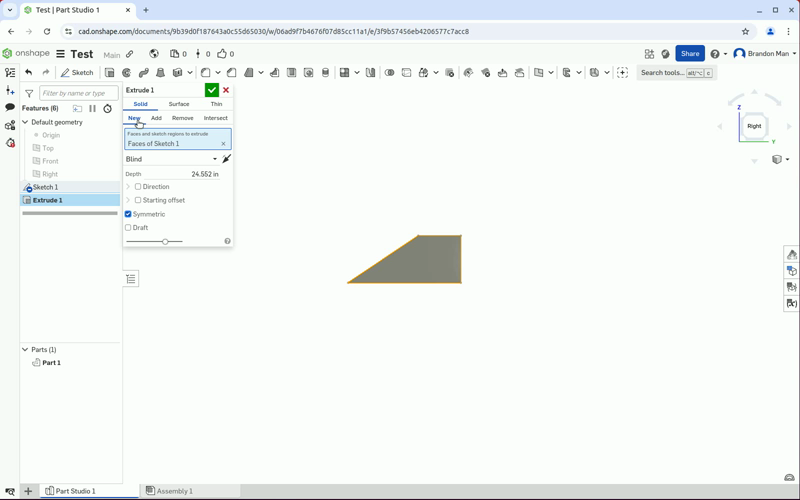
key(enter)
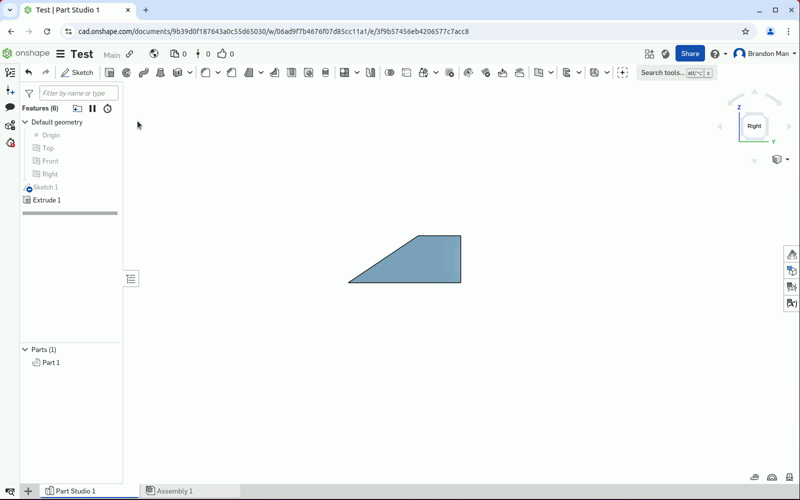
key(shift+h)
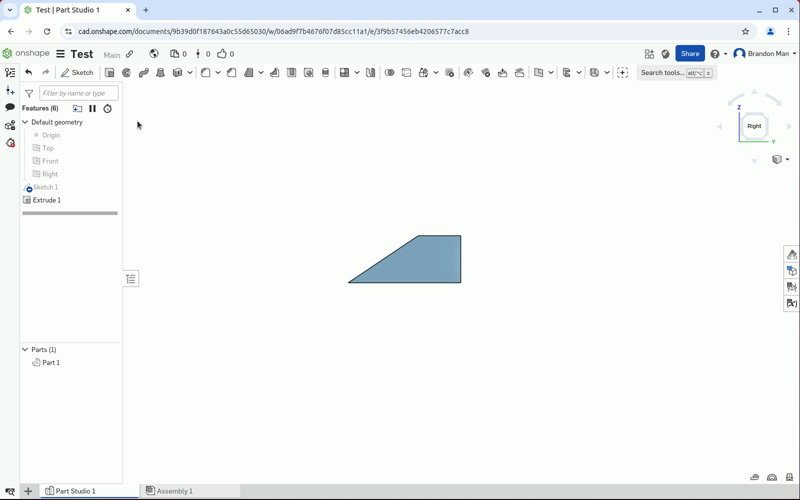
key(shift+h)
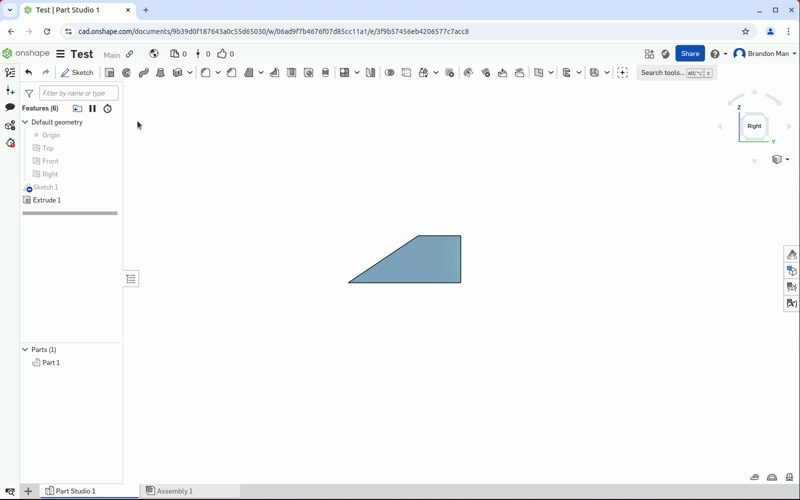
mouse_move(73, 189)
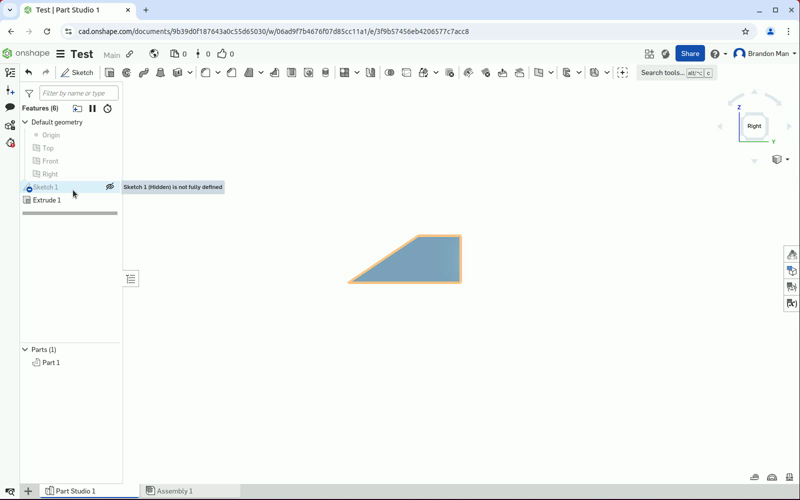
click(73, 189)
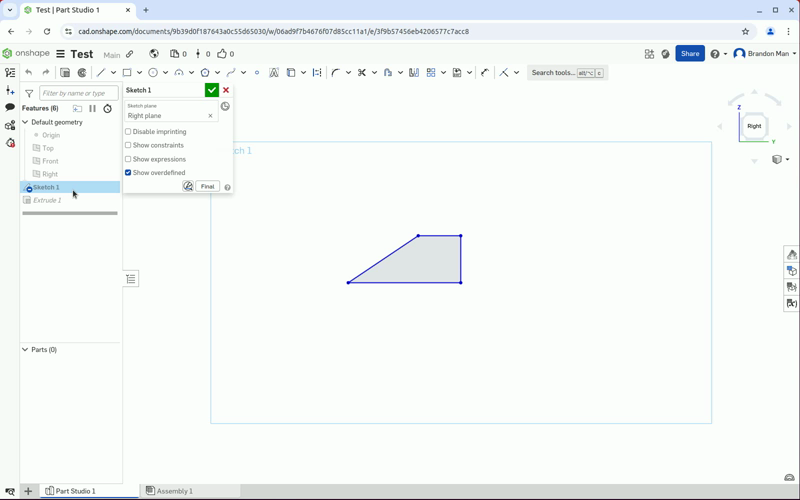
mouse_move(229, 92)
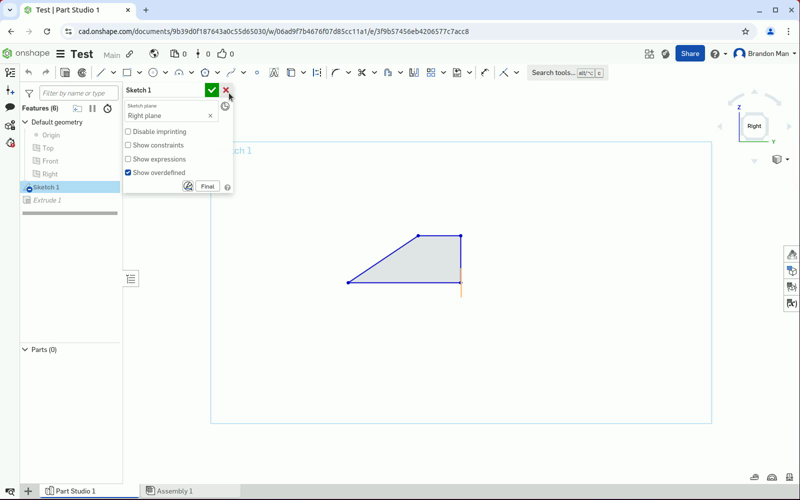
click(229, 92)
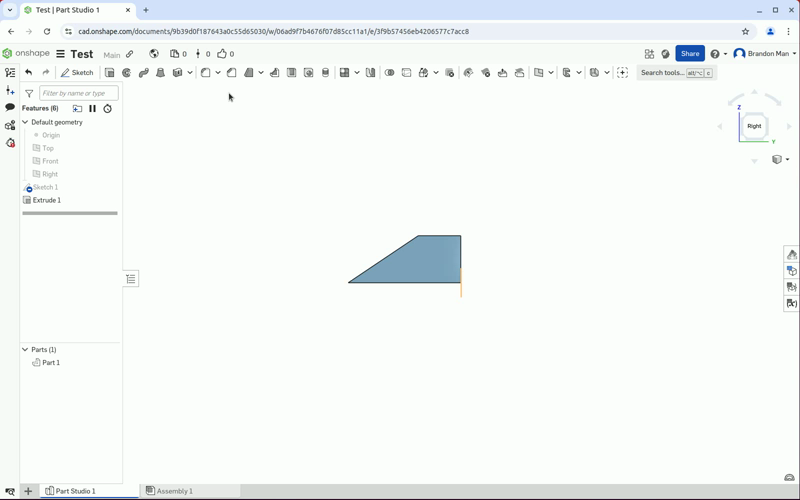
mouse_move(73, 352)
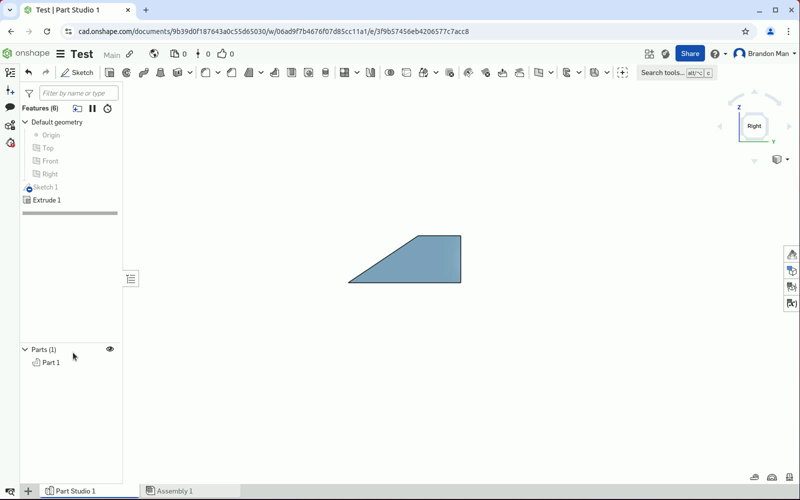
key(y)
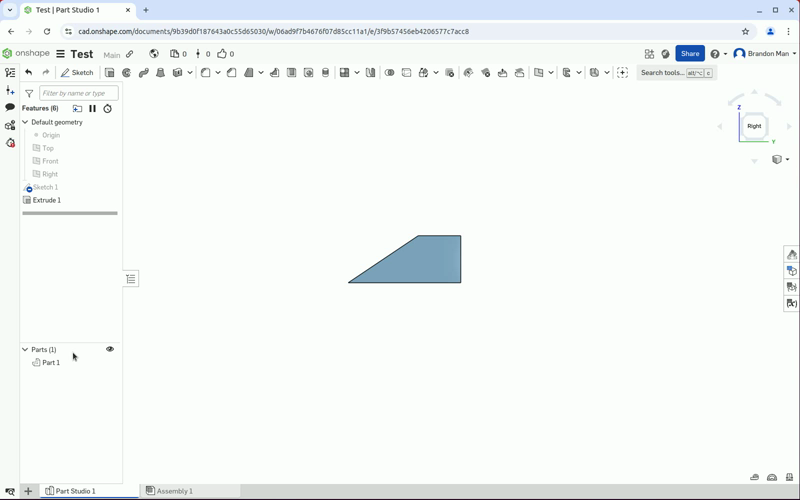
key(shift+p)
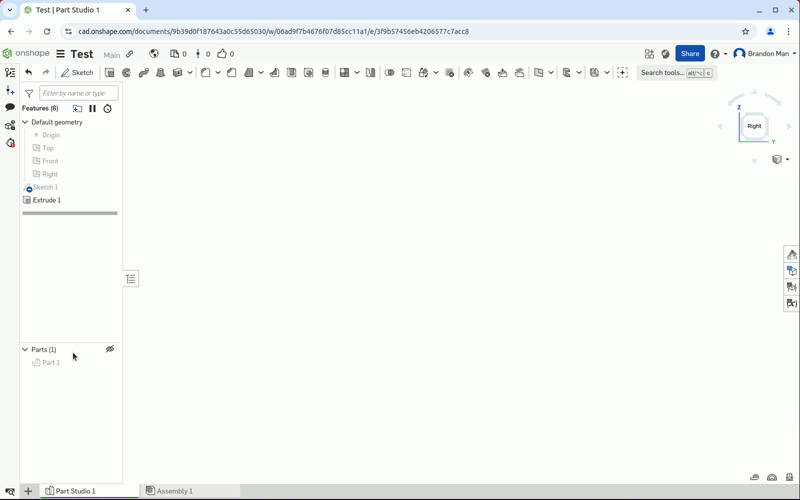
key(space)
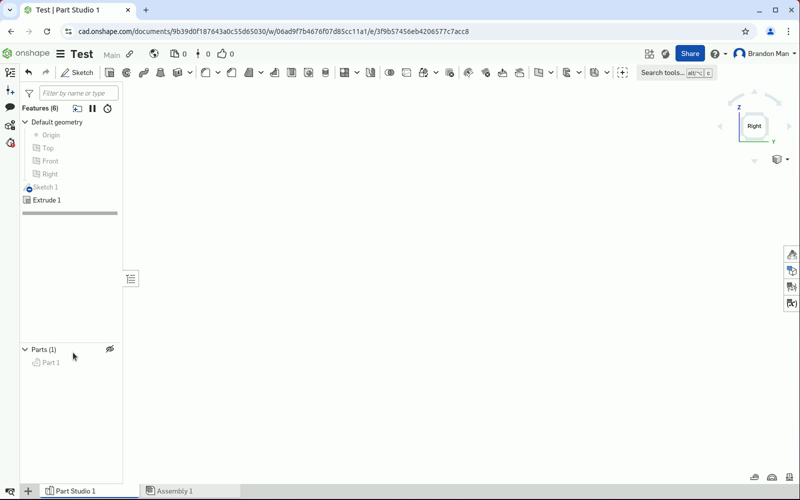
key_down(shift)
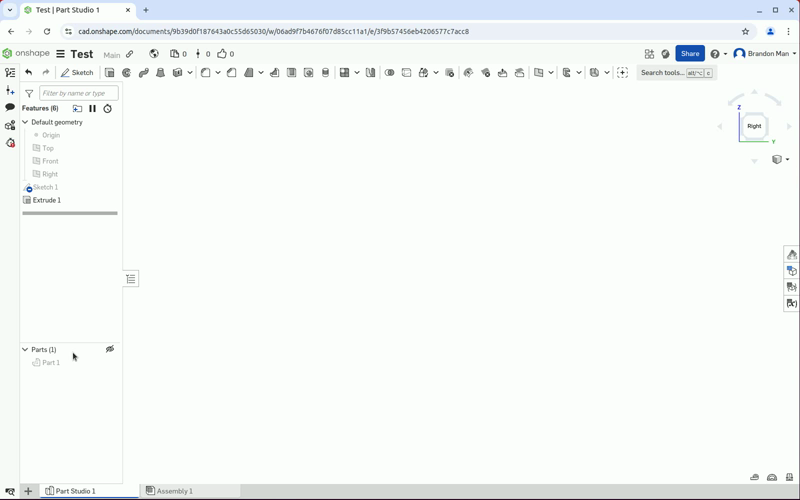
key(right)
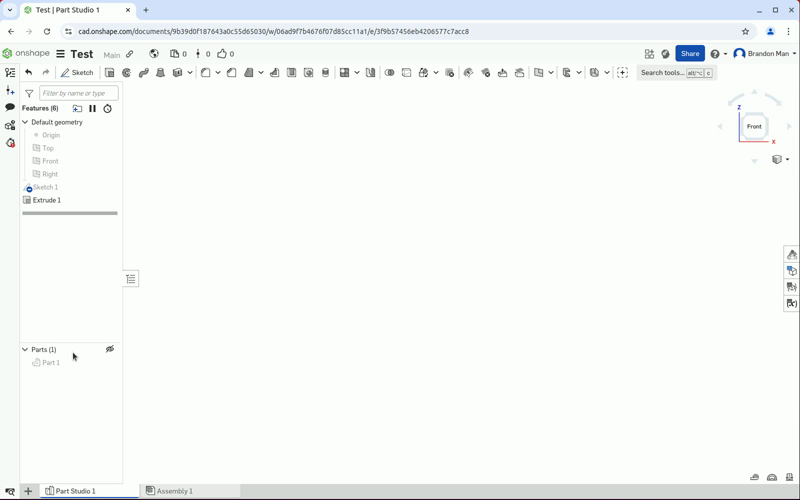
key_up(shift)
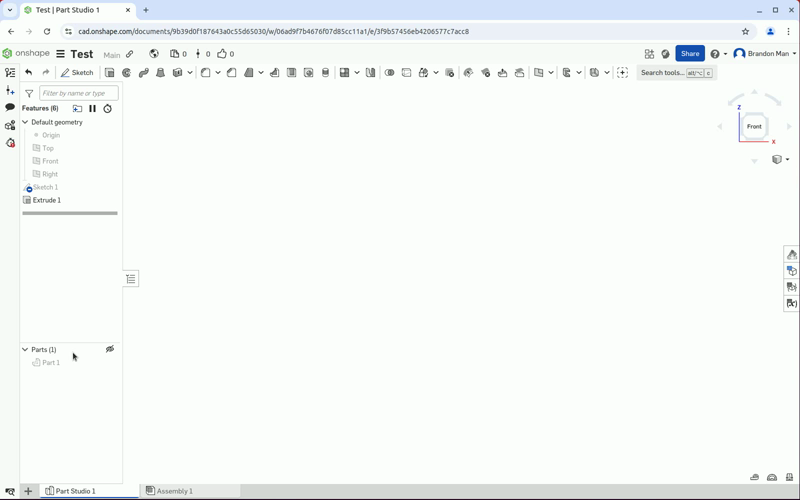
key(space)
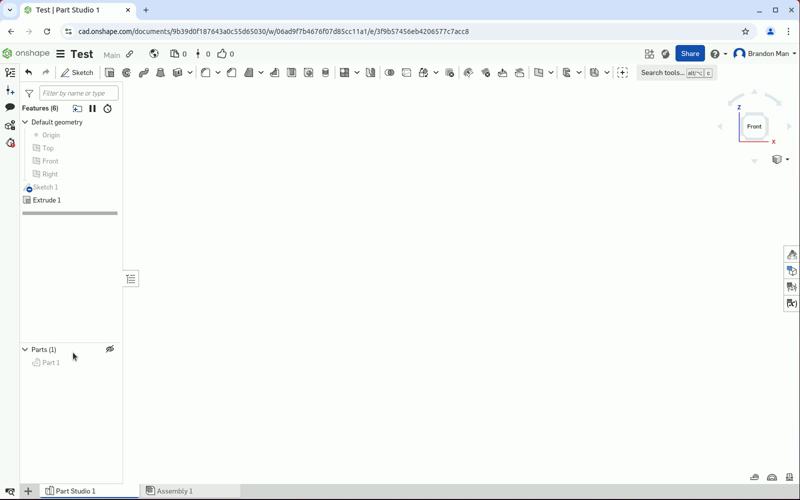
key_down(shift)
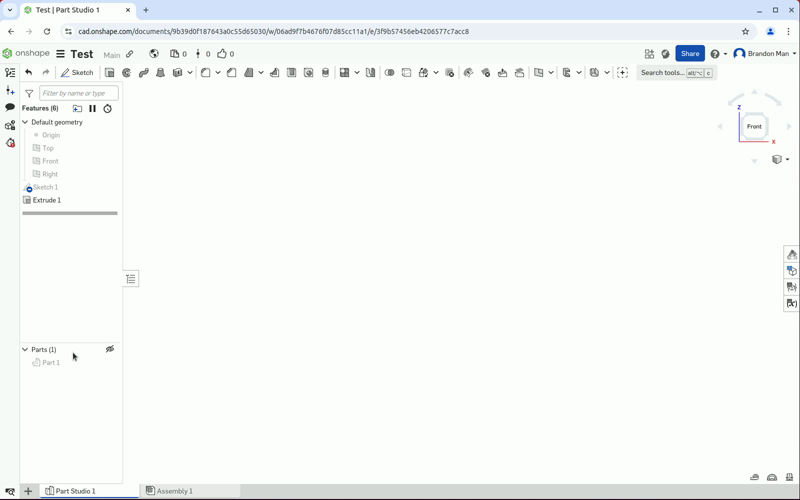
key(down)
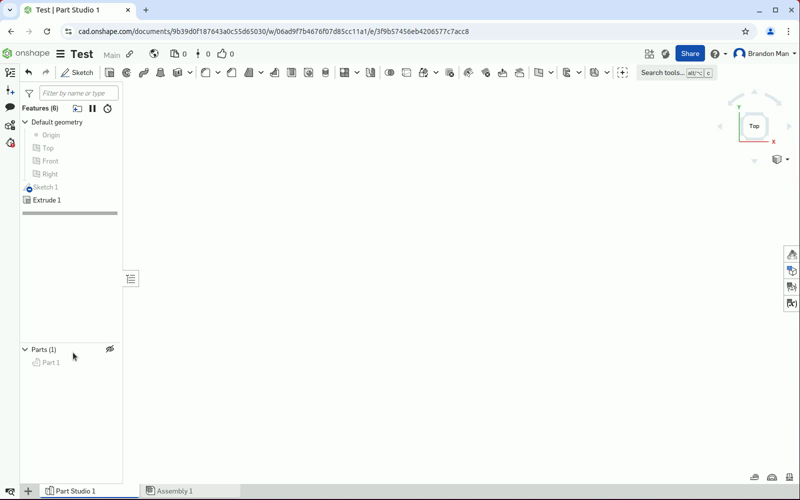
key_up(shift)
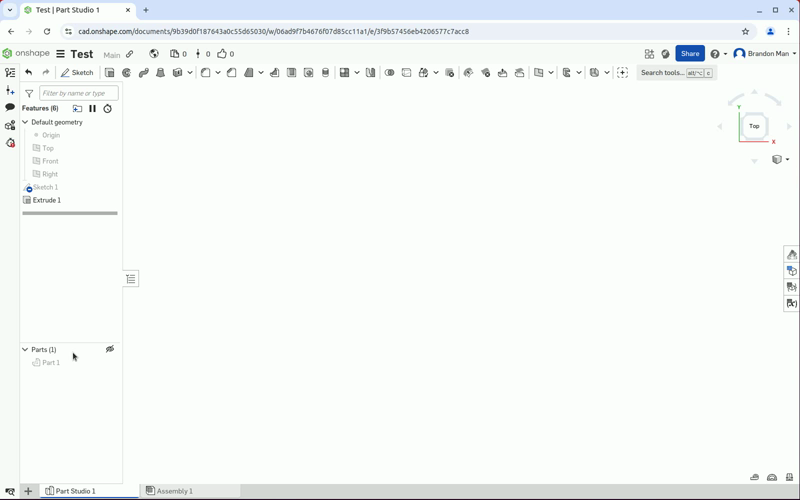
mouse_move(73, 352)
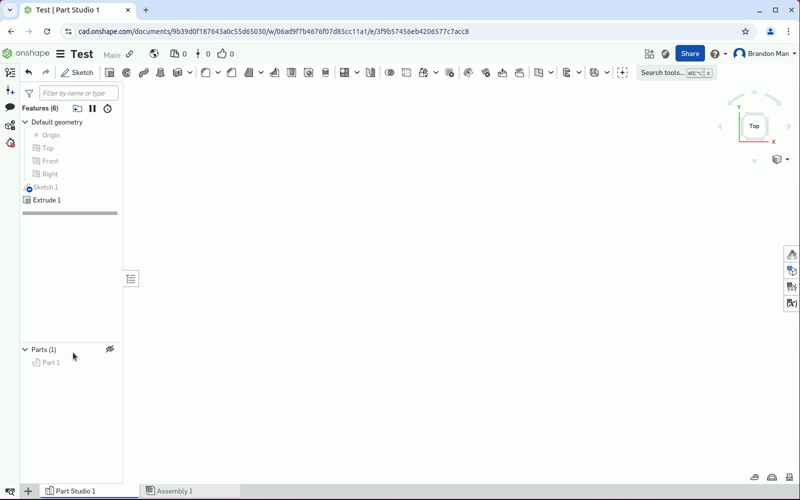
key(shift+y)
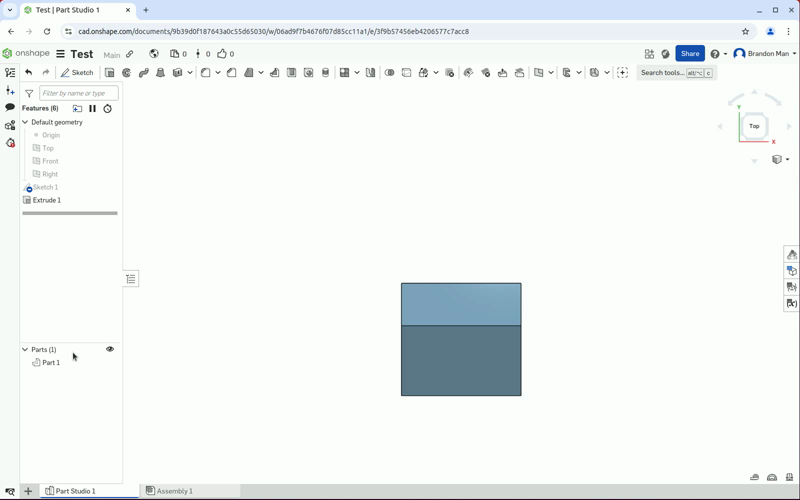
mouse_move(541, 75)
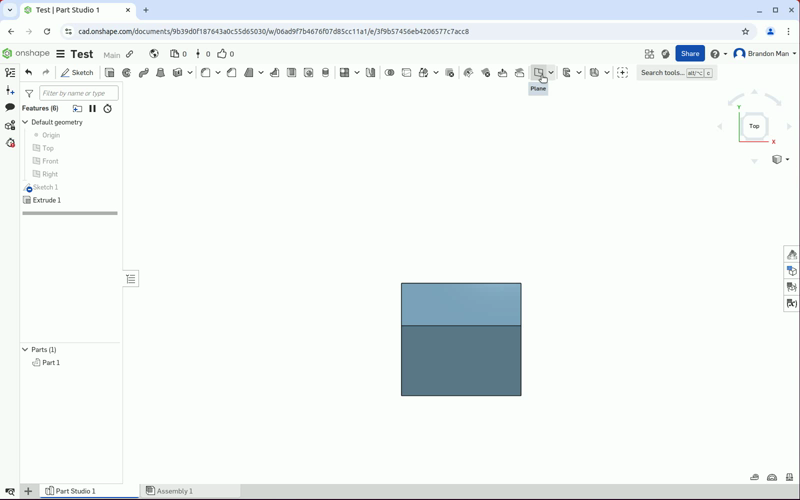
click(541, 75)
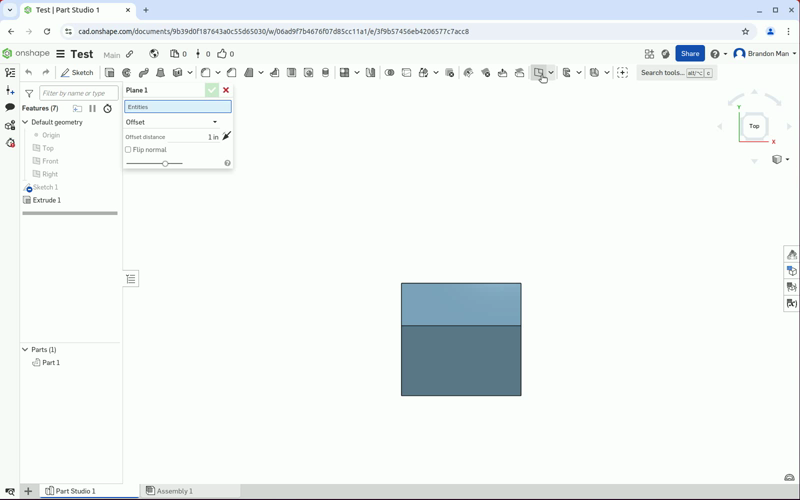
mouse_move(73, 150)
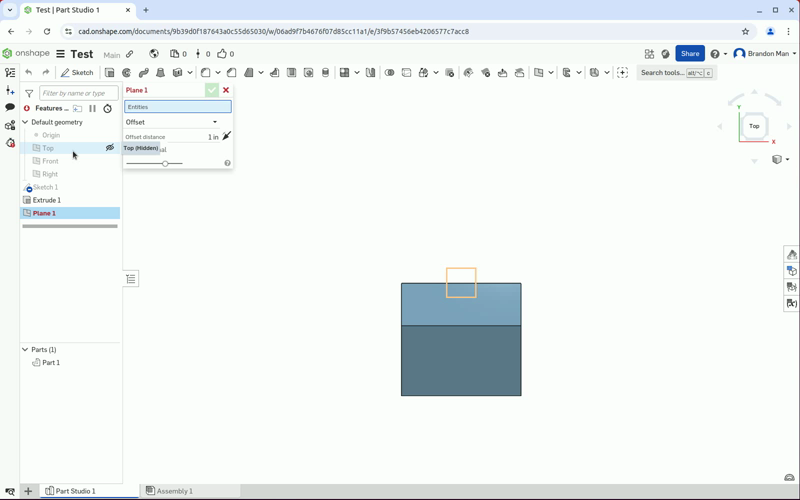
click(73, 150)
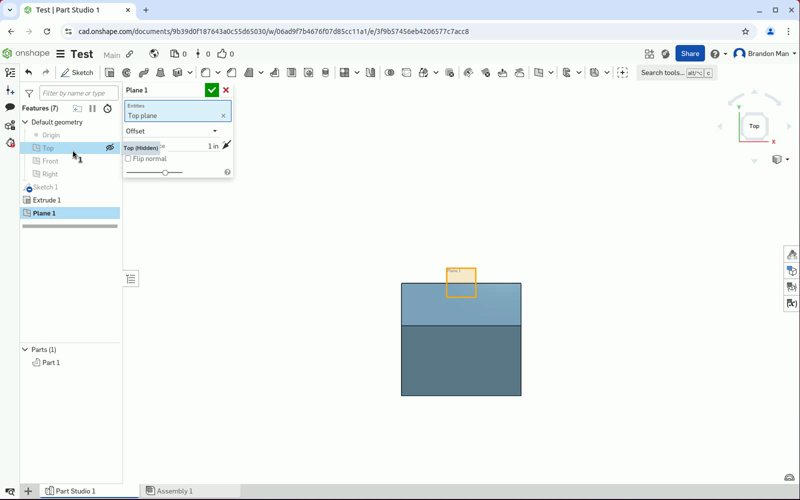
key(tab, 2)
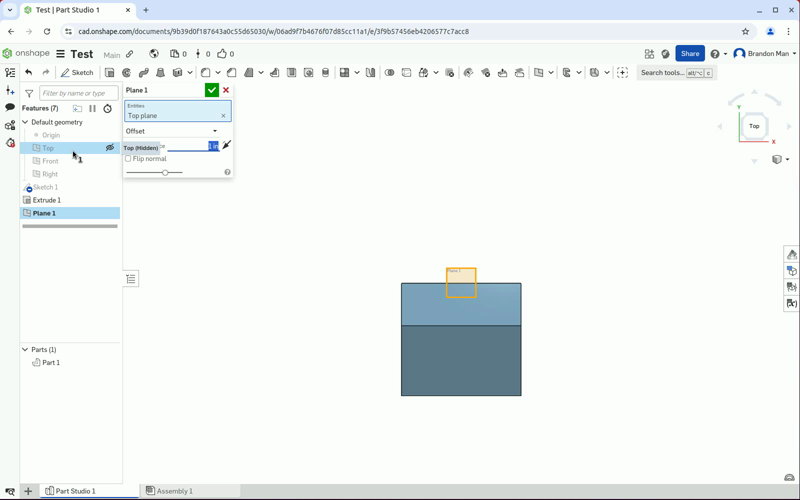
text(9.613)
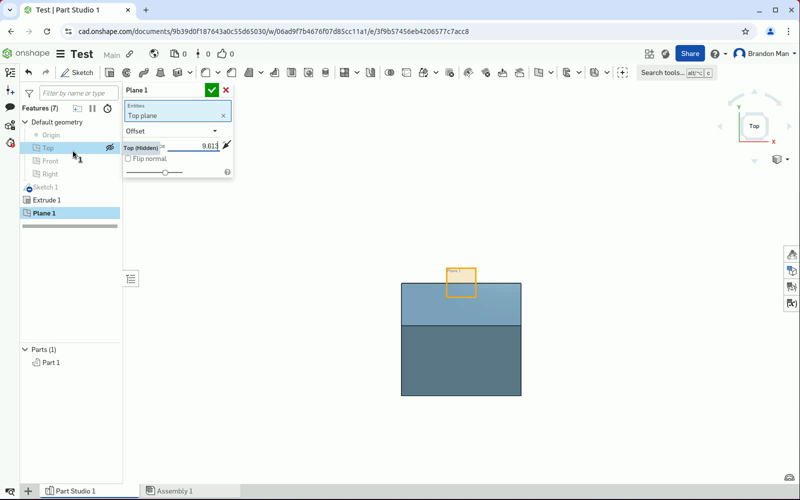
key(enter, 2)
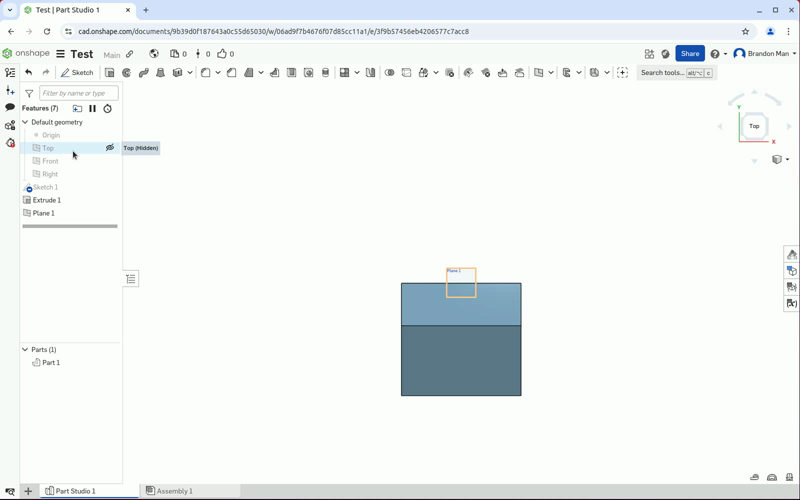
key(shift+s)
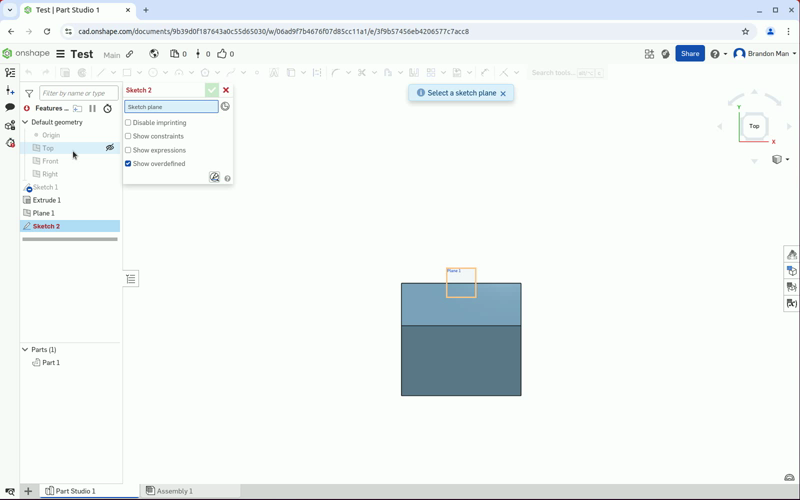
mouse_move(73, 215)
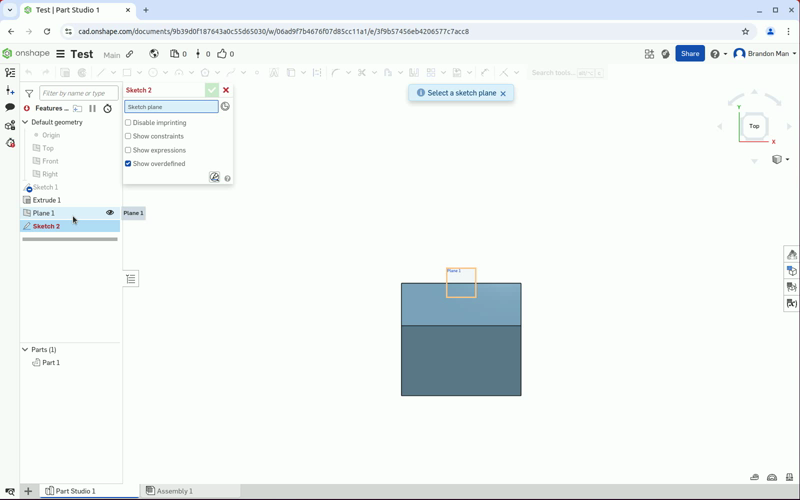
click(73, 215)
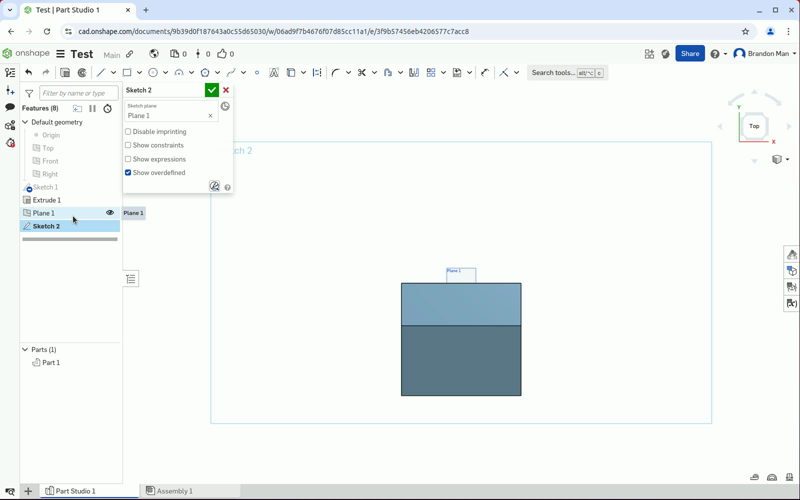
mouse_move(73, 352)
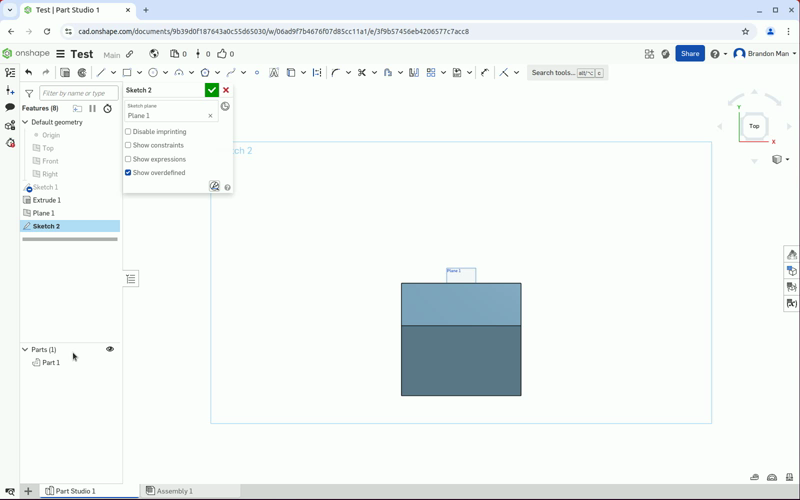
key(y)
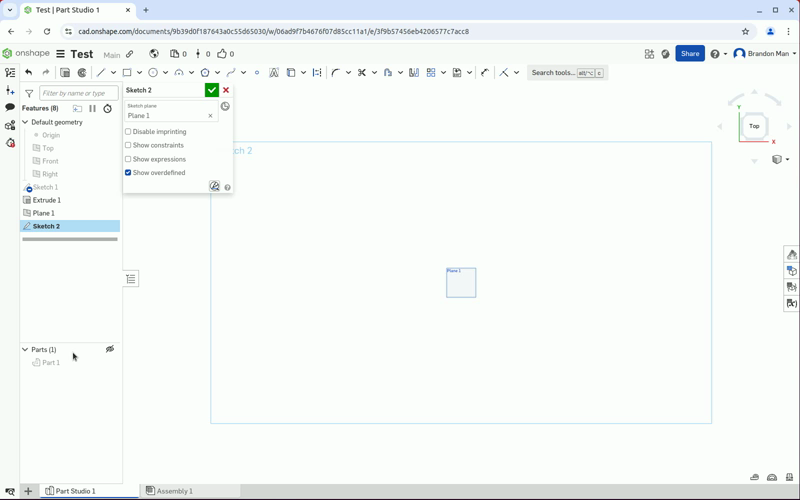
key(l)
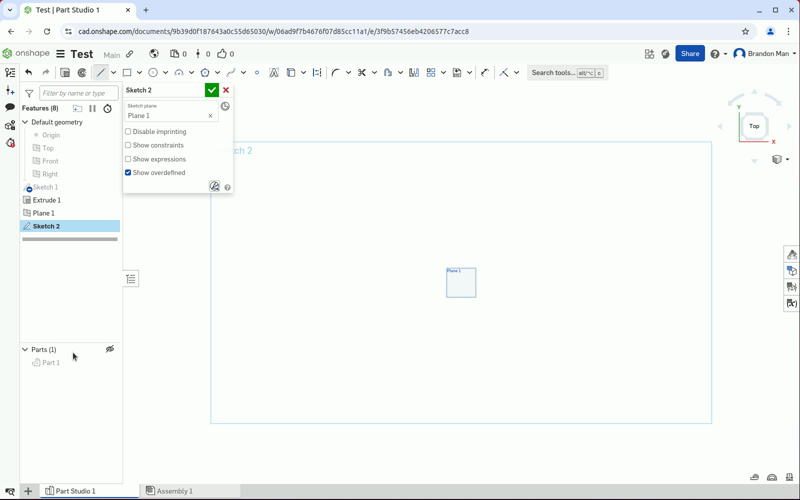
key_down(shift)
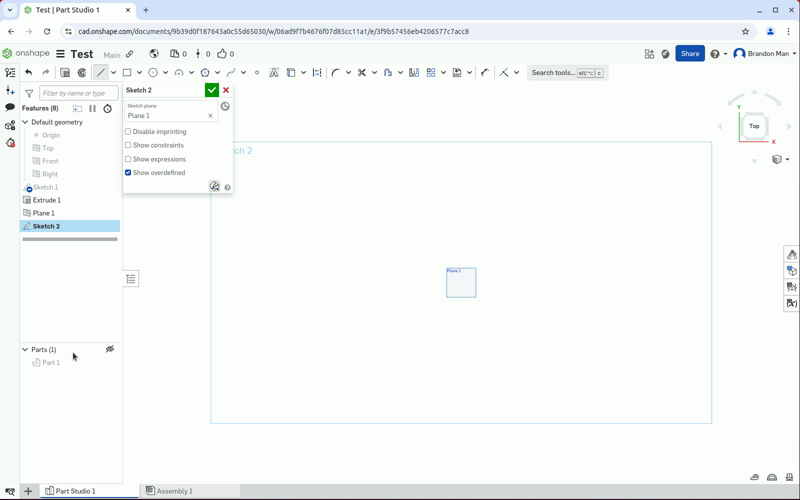
mouse_move(407, 395)
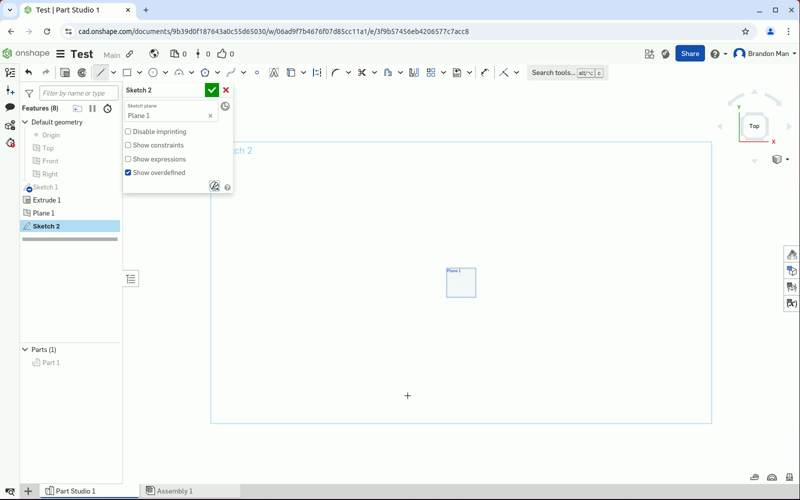
click(407, 395)
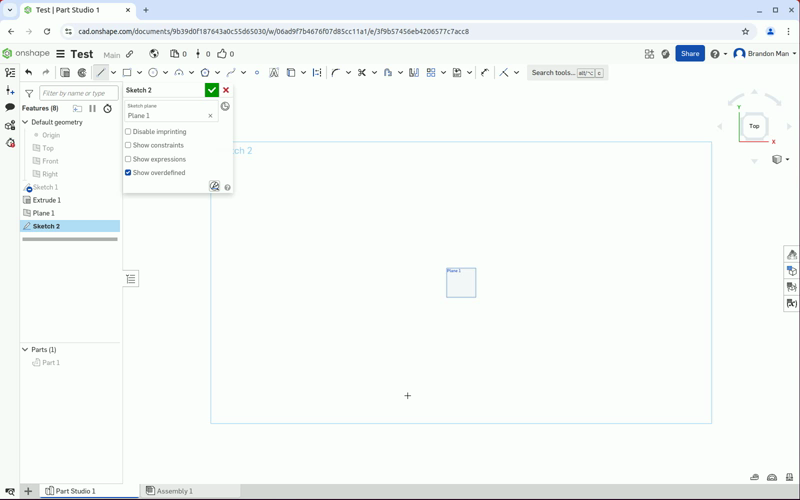
key_up(shift)
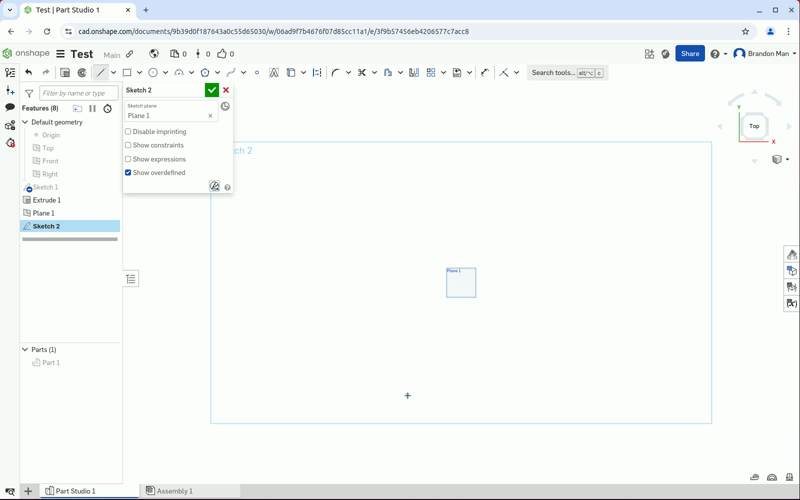
key_down(shift)
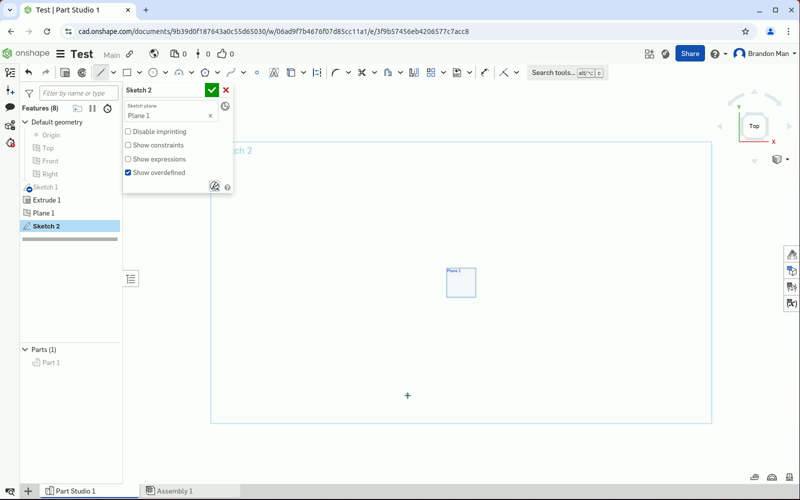
mouse_move(437, 395)
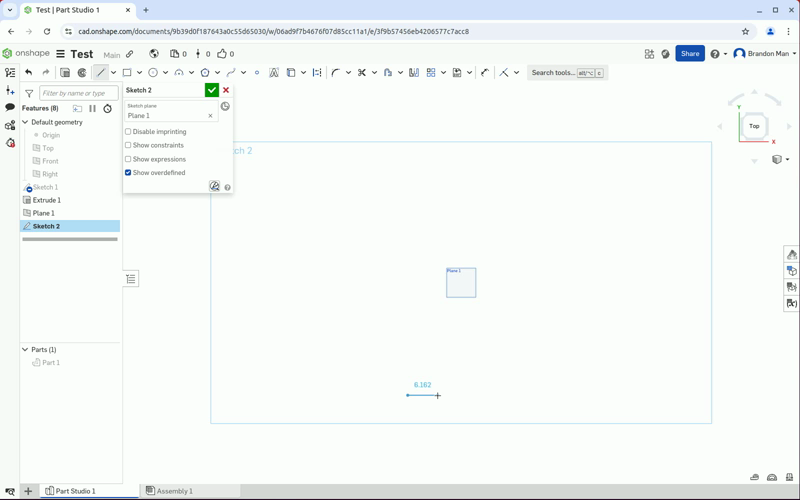
mouse_move(443, 395)
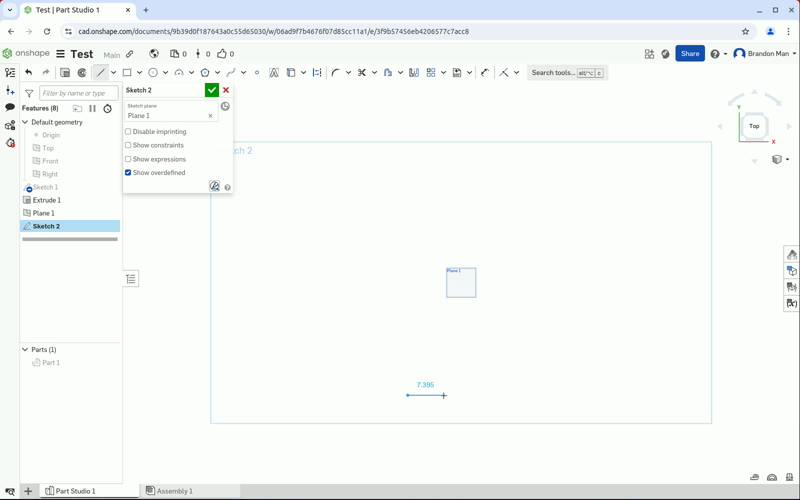
click(443, 395)
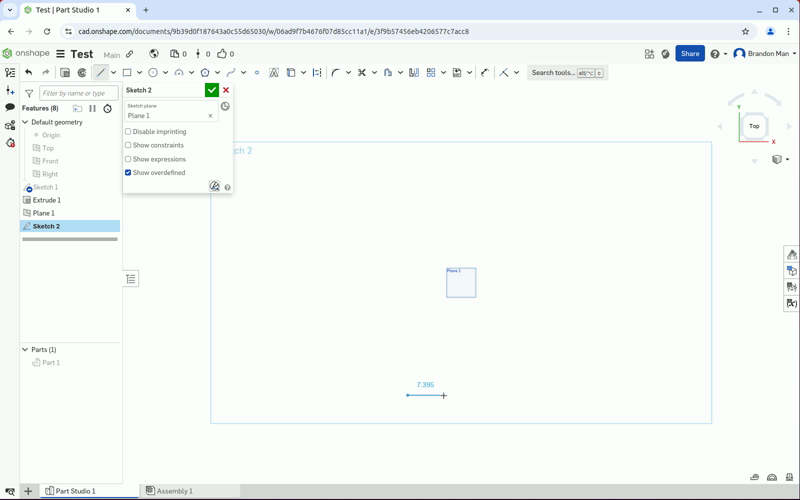
key_up(shift)
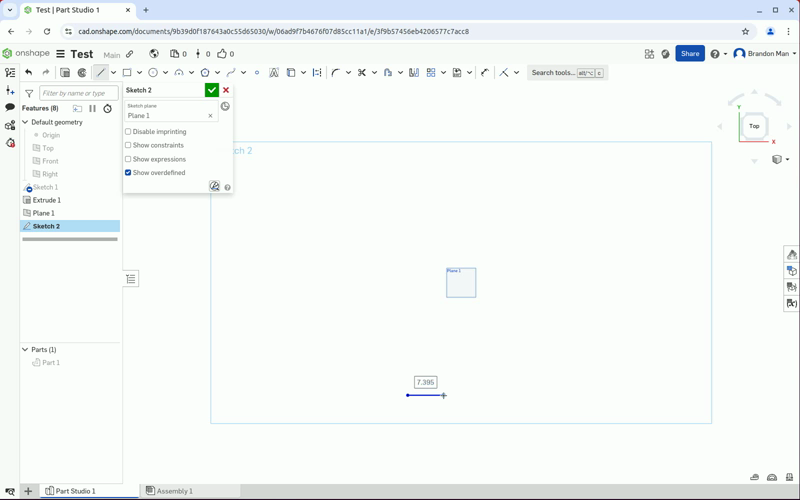
key_down(shift)
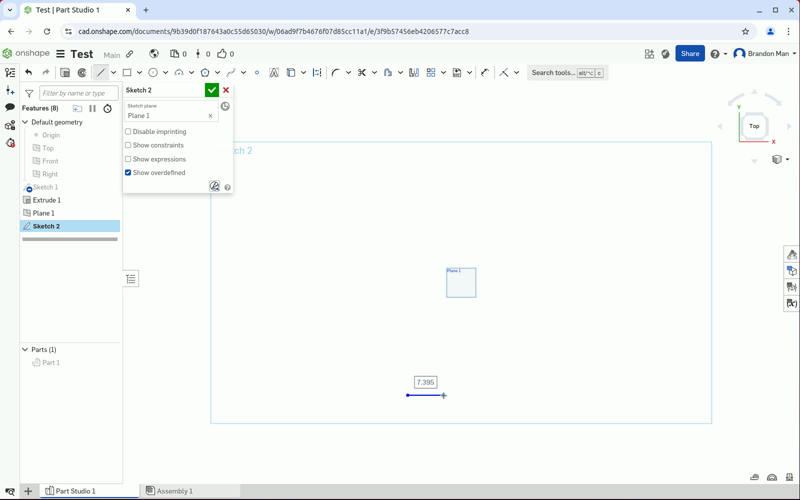
mouse_move(443, 324)
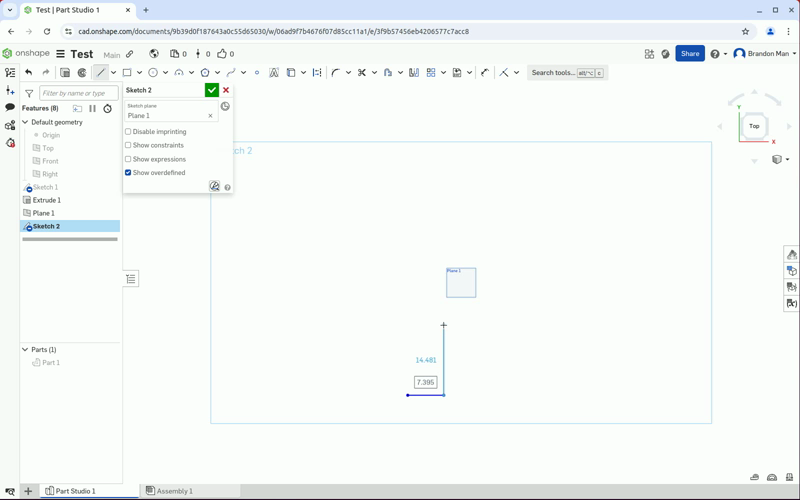
click(443, 324)
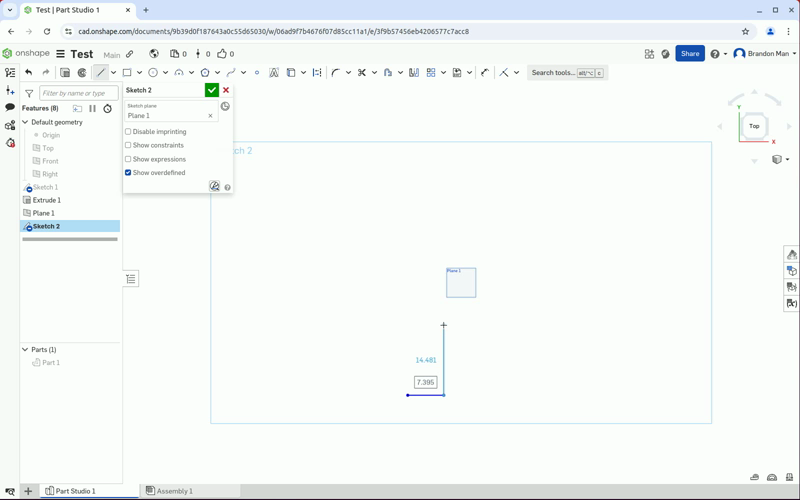
key_up(shift)
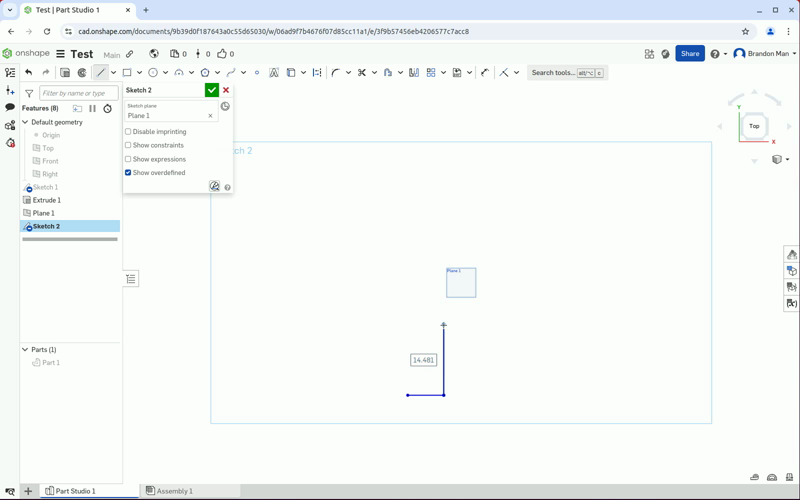
key_down(shift)
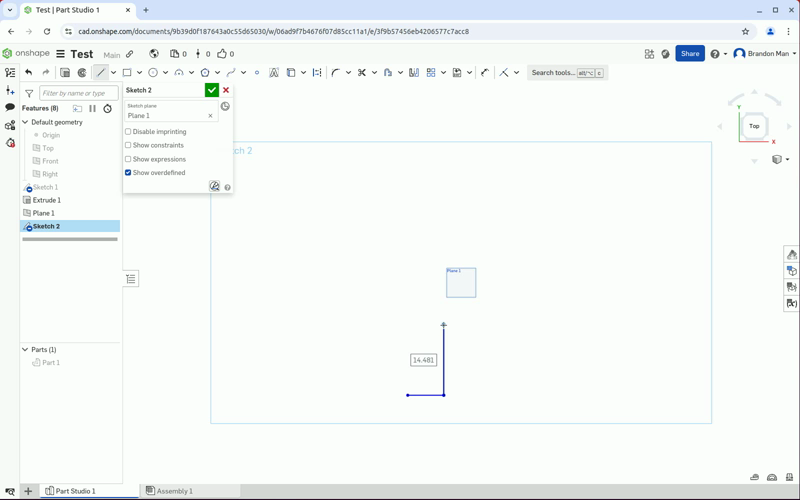
mouse_move(473, 324)
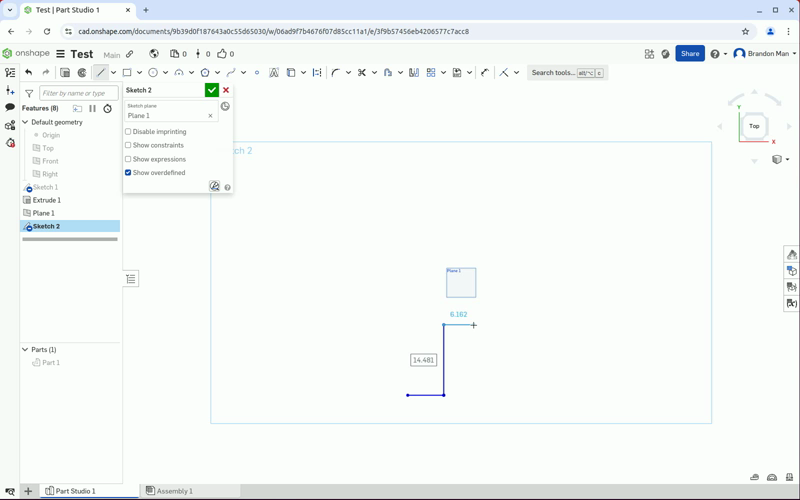
mouse_move(407, 324)
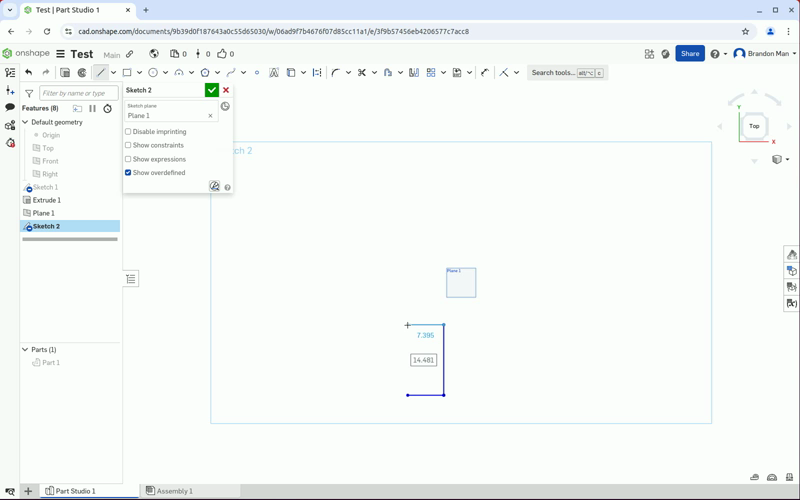
click(407, 324)
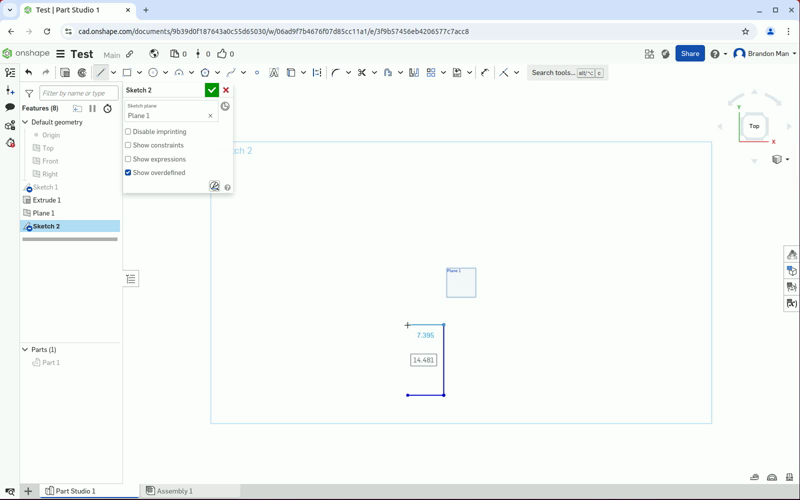
key_up(shift)
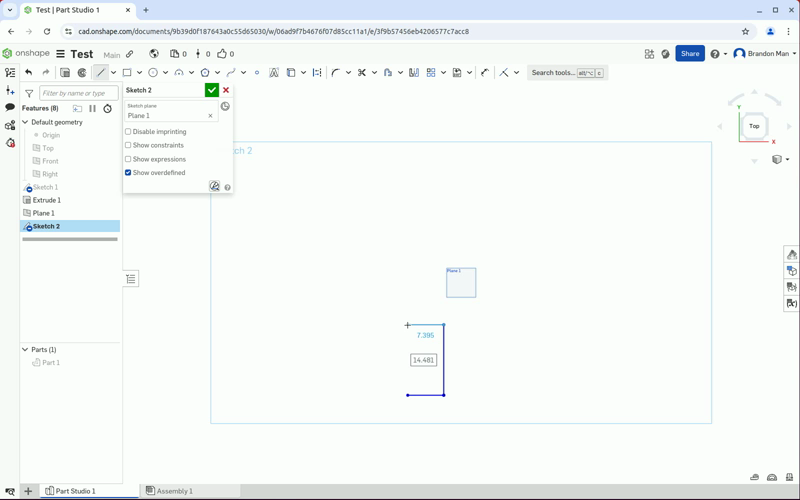
key_down(shift)
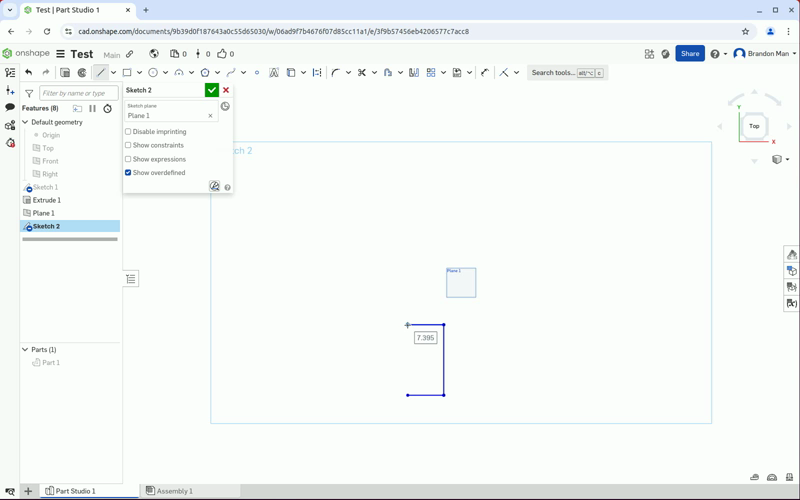
mouse_move(407, 395)
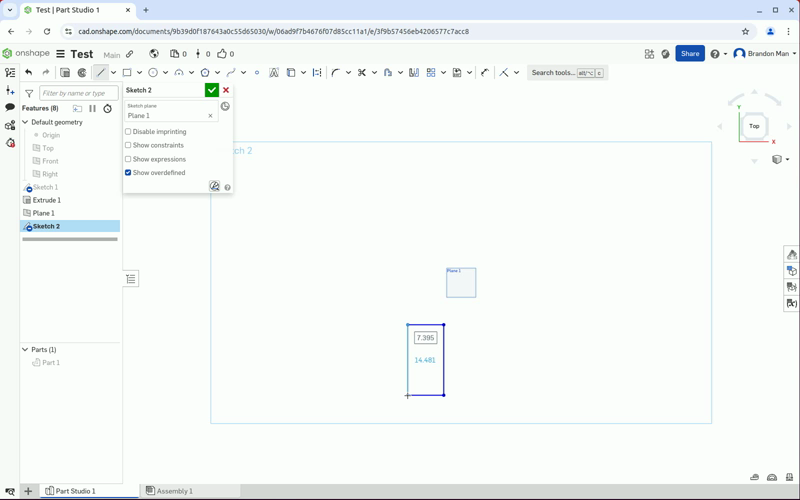
key_up(shift)
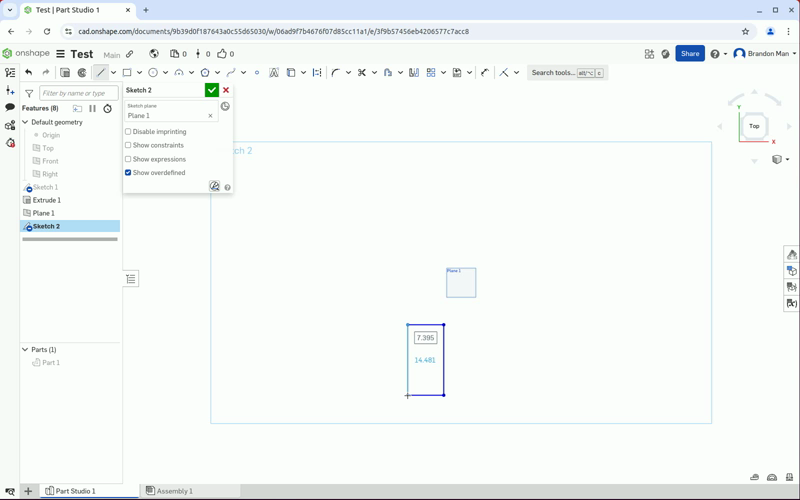
click(407, 395)
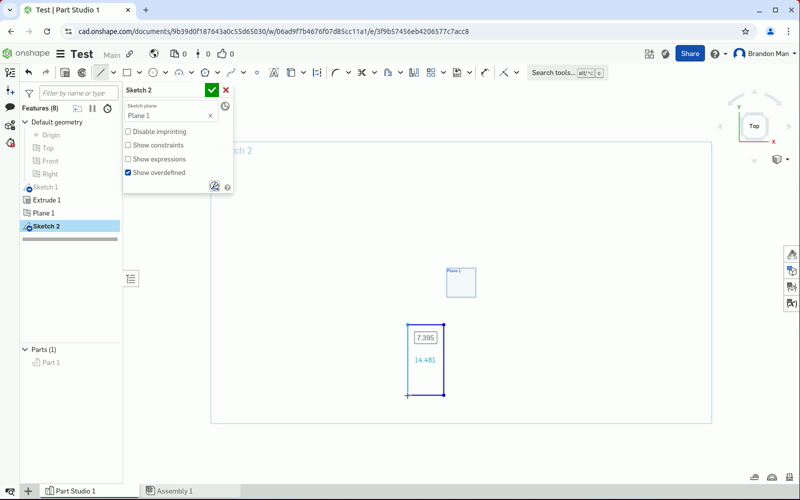
key(esc)
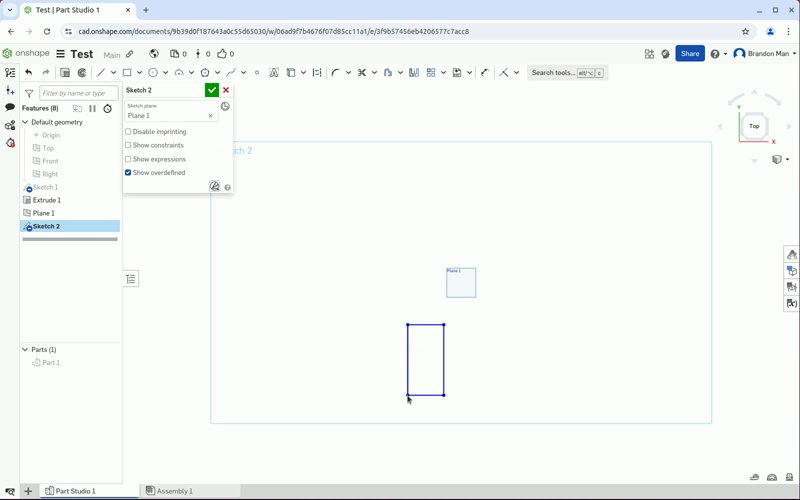
mouse_move(437, 337)
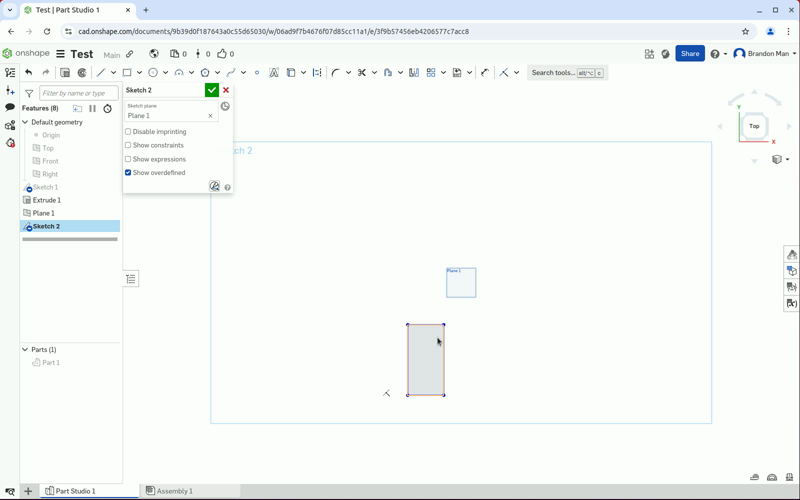
click(437, 337)
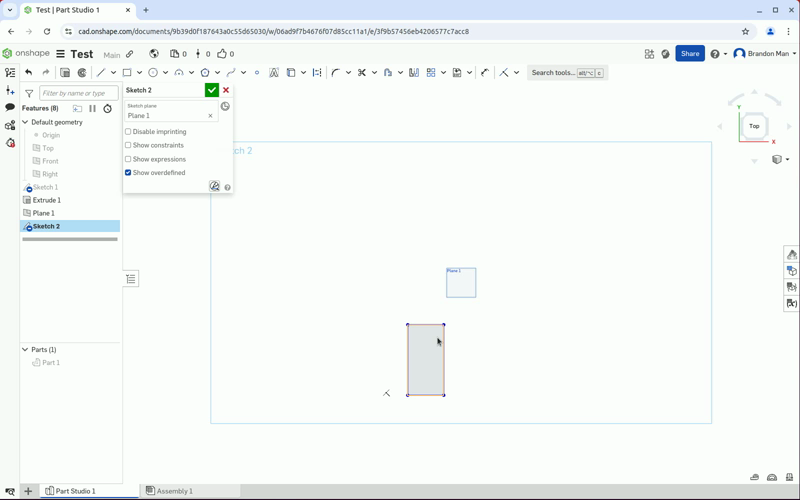
mouse_move(73, 352)
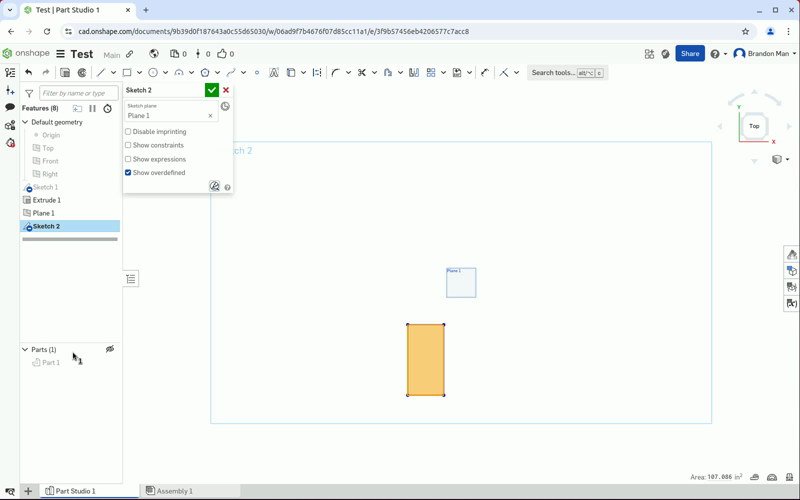
key(shift+y)
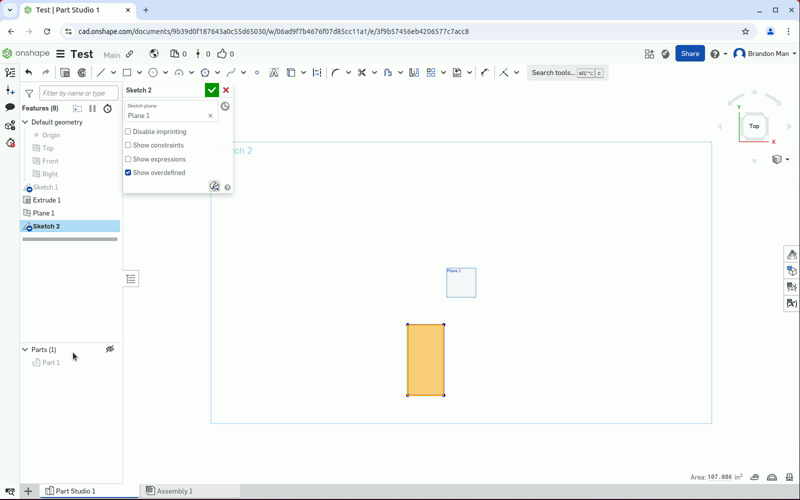
key(shift+e)
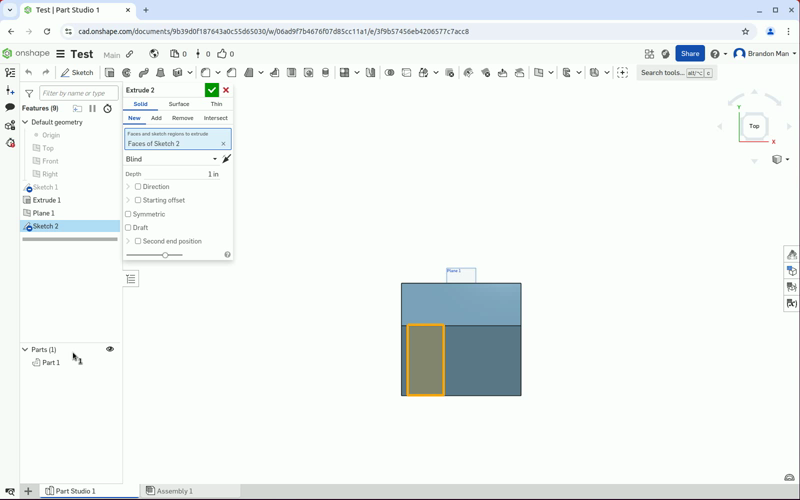
mouse_move(143, 106)
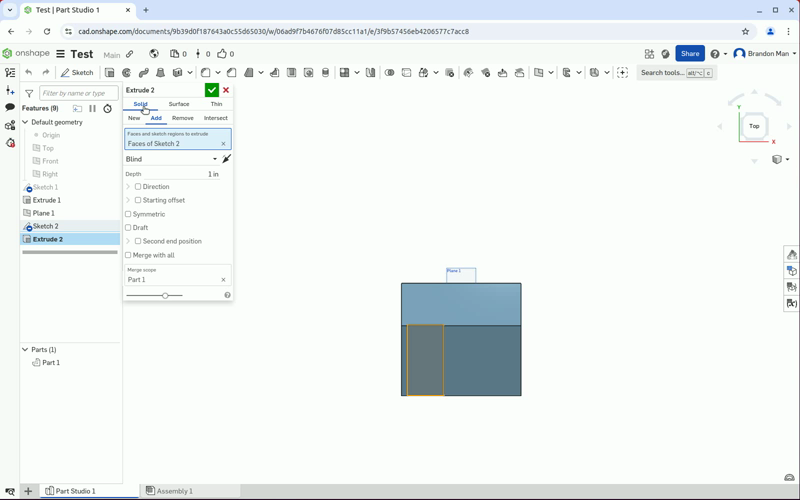
click(143, 106)
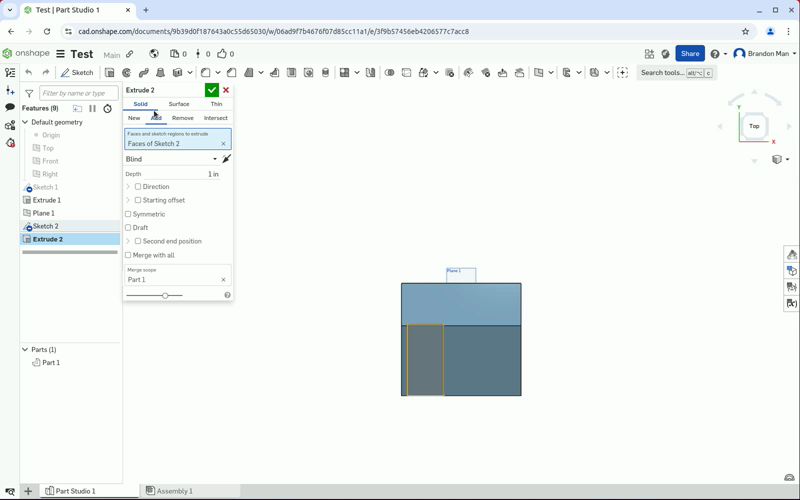
mouse_move(186, 120)
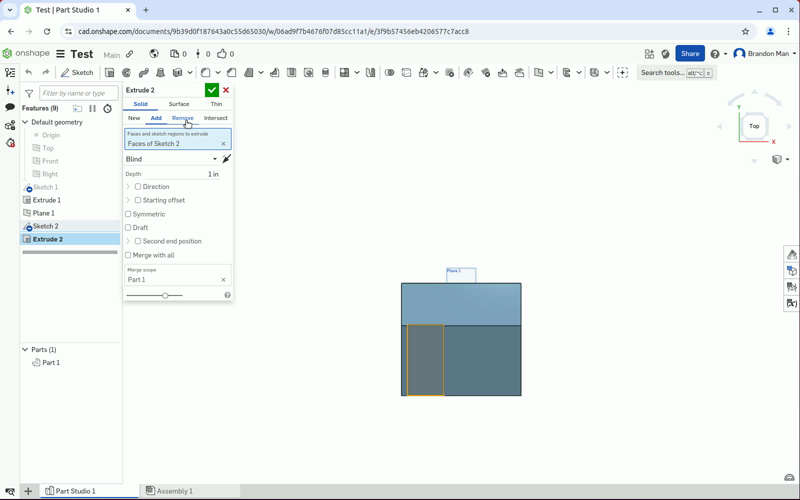
click(186, 120)
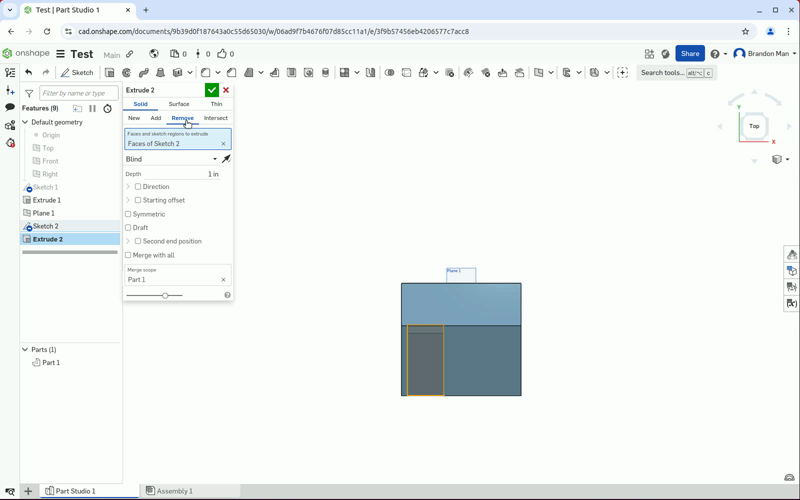
key(tab, 4)
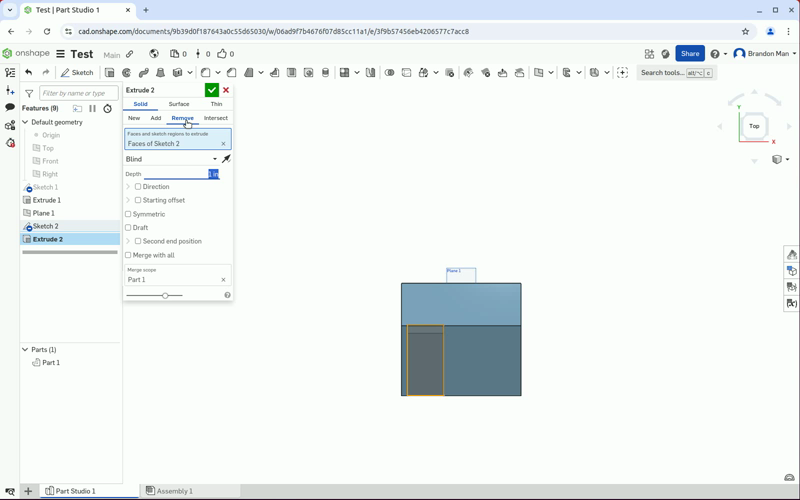
text(8.906)
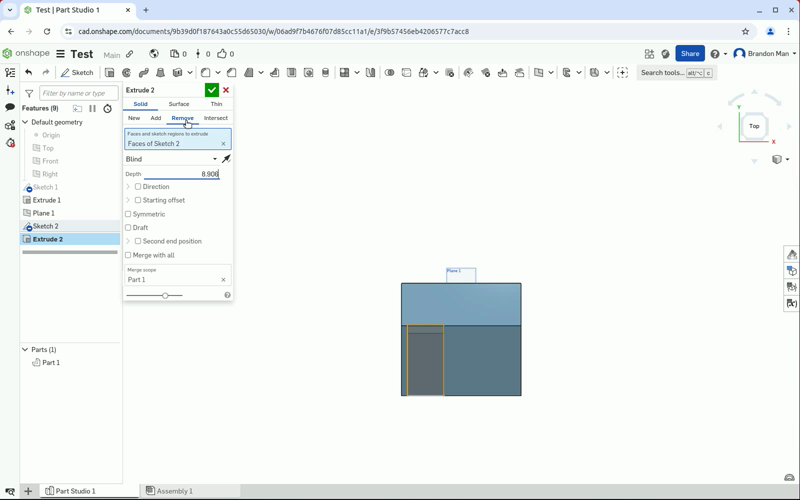
key(tab, 6)
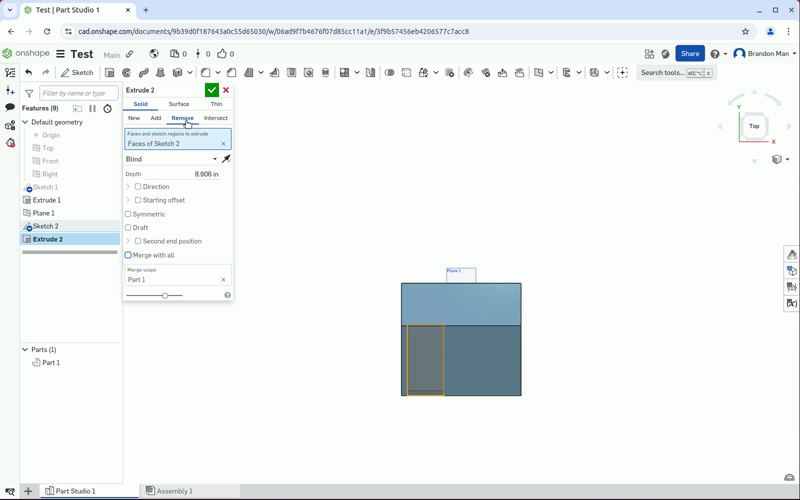
key(space)
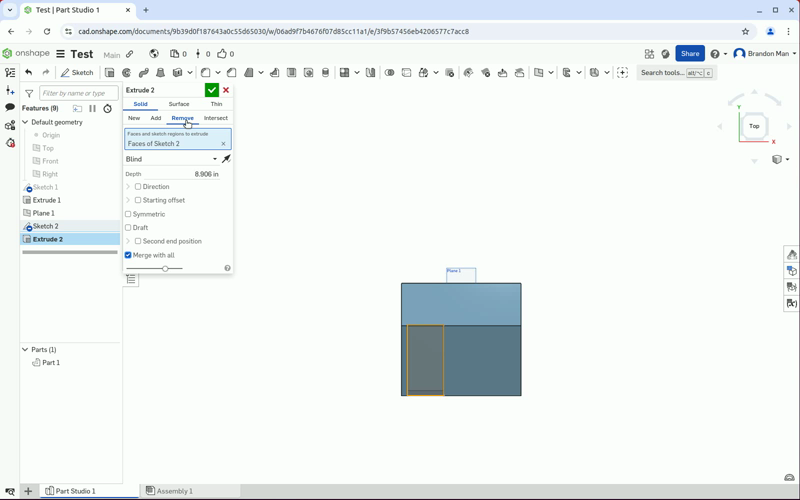
key(enter)
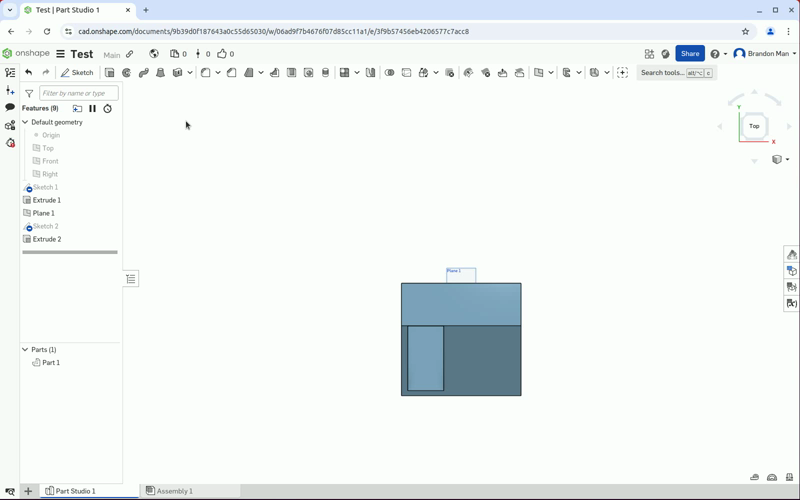
key(shift+h)
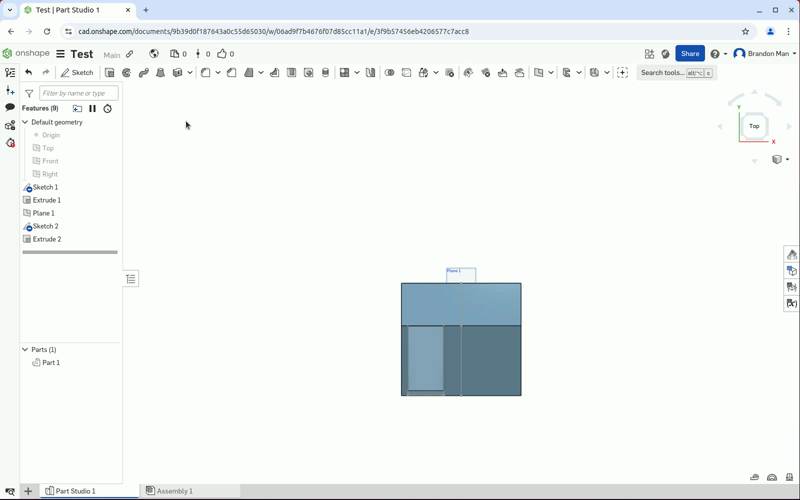
key(shift+h)
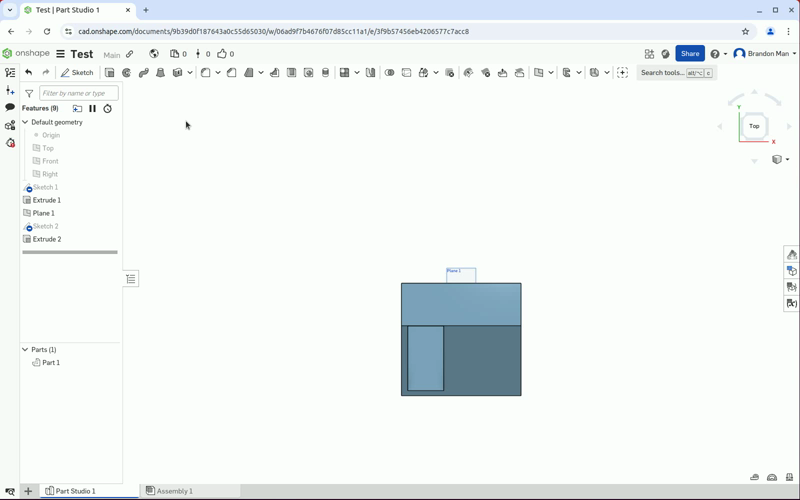
mouse_move(73, 189)
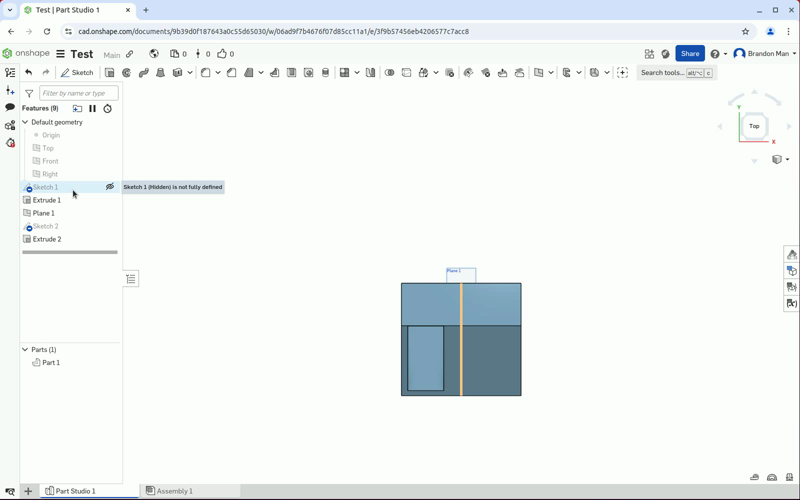
click(73, 189)
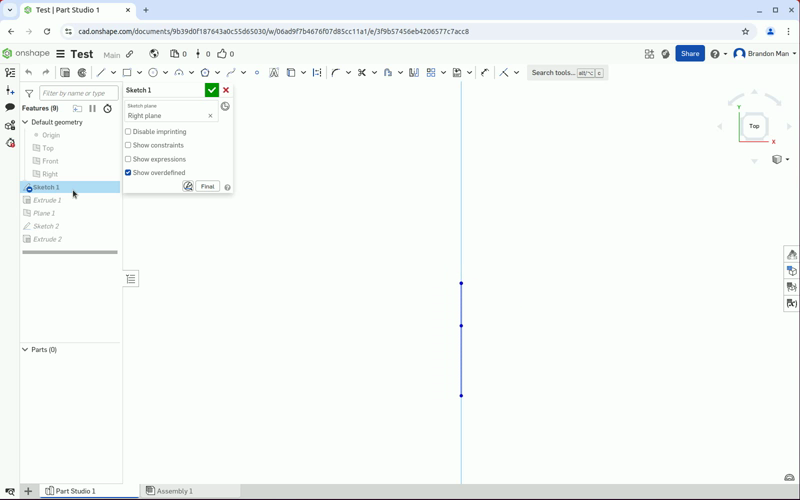
mouse_move(229, 92)
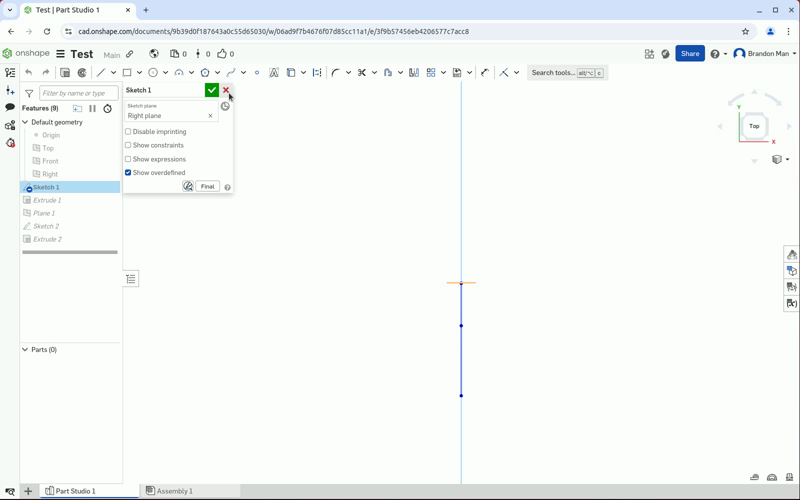
click(229, 92)
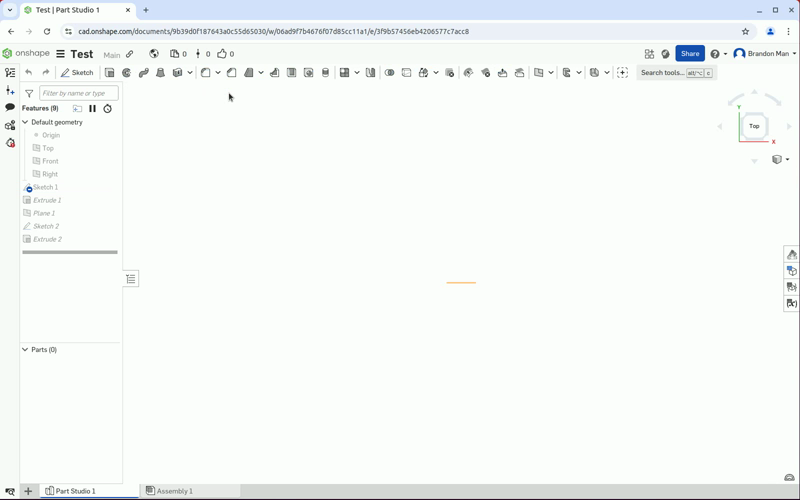
key(shift+s)
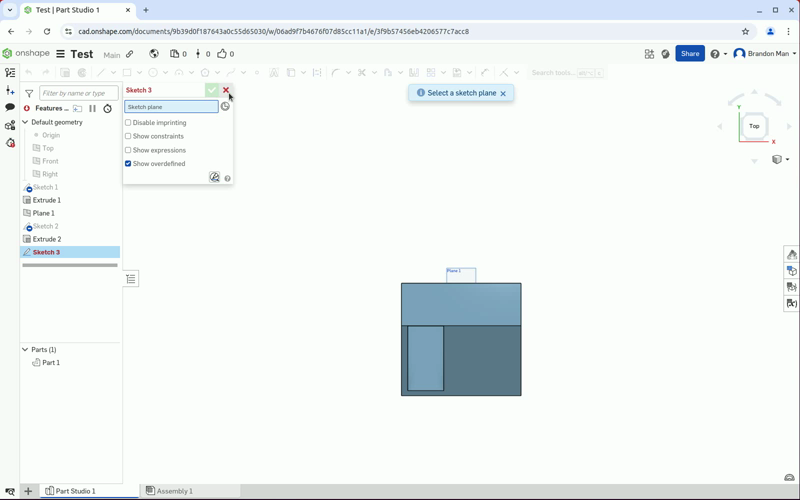
mouse_move(73, 215)
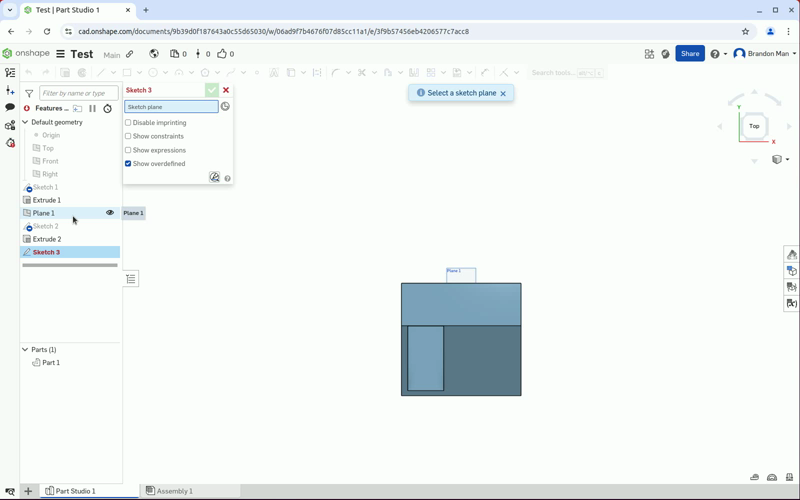
click(73, 215)
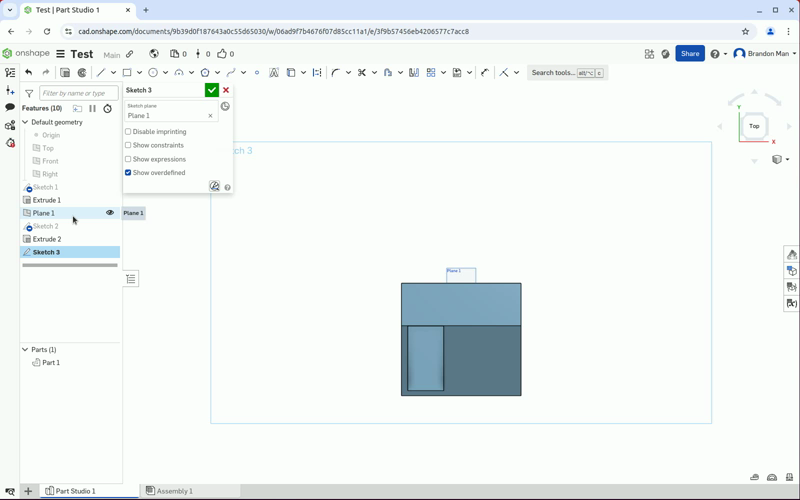
mouse_move(73, 352)
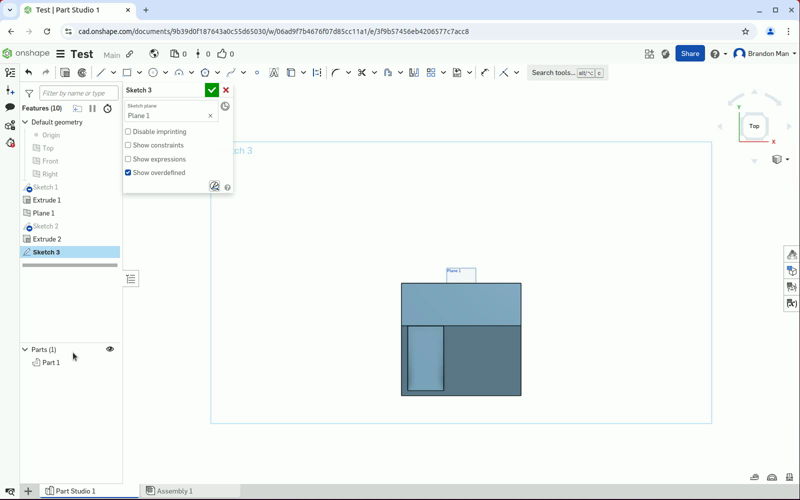
key(y)
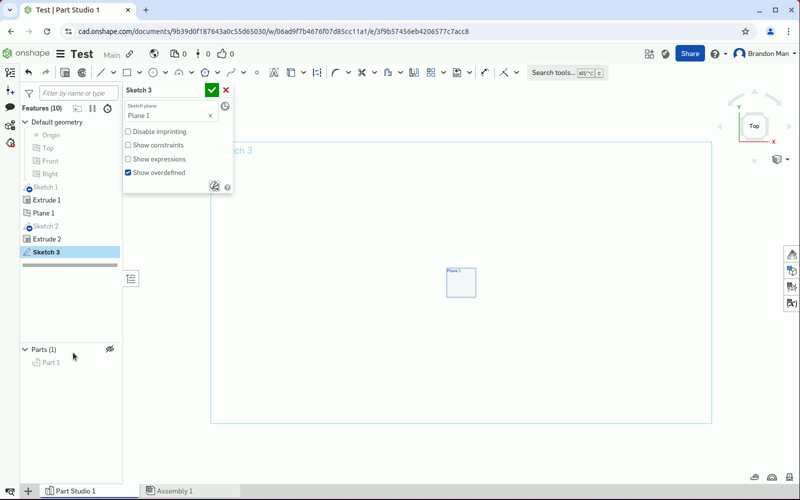
key(l)
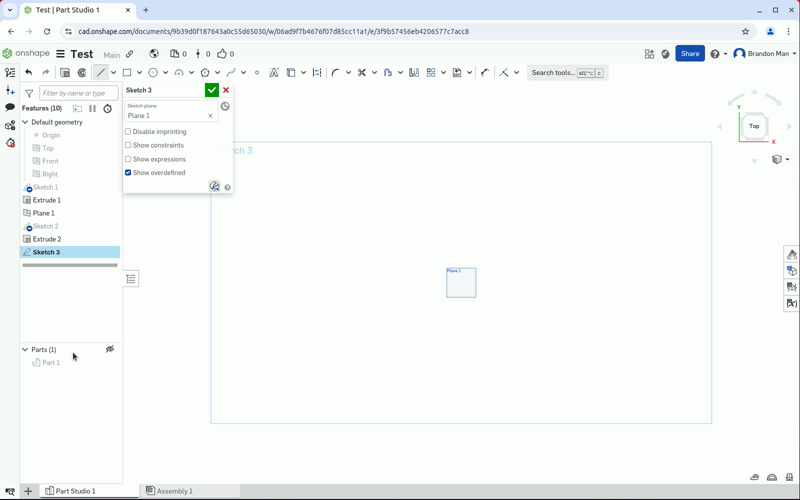
key_down(shift)
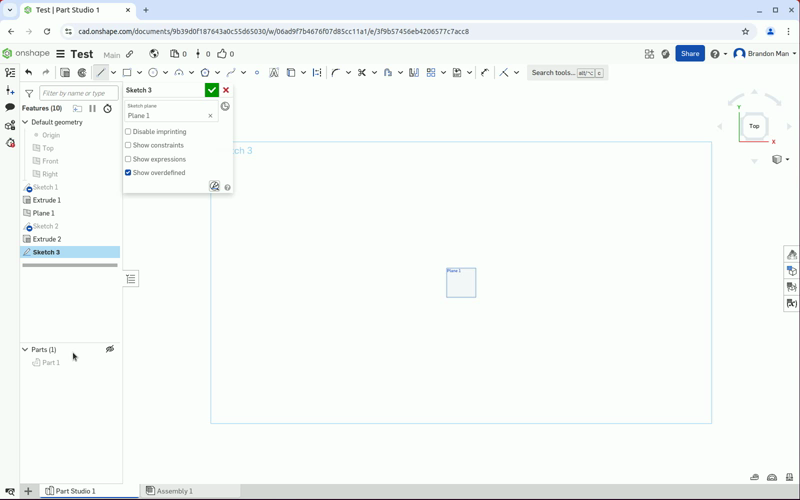
mouse_move(478, 395)
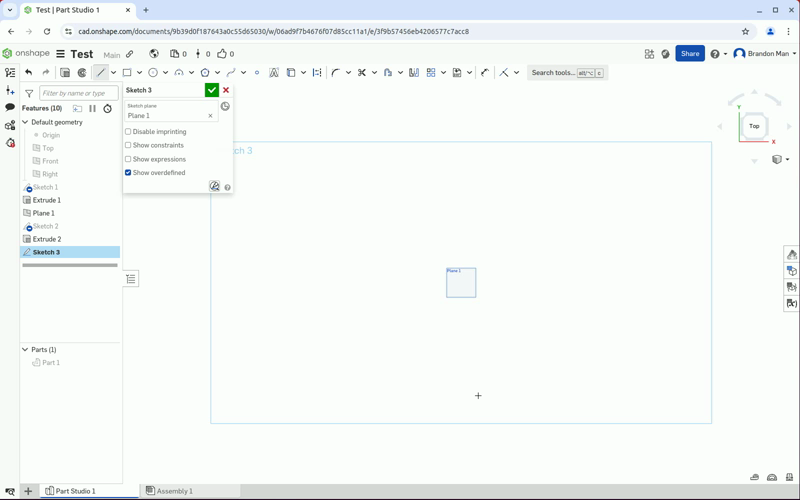
click(478, 395)
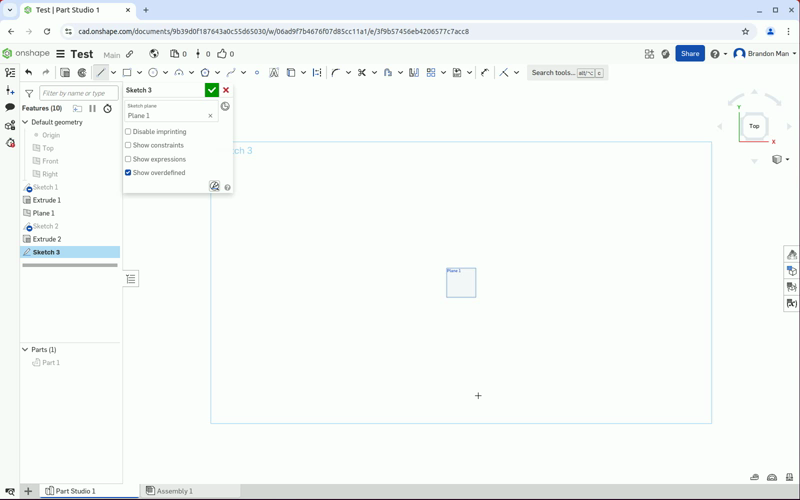
key_up(shift)
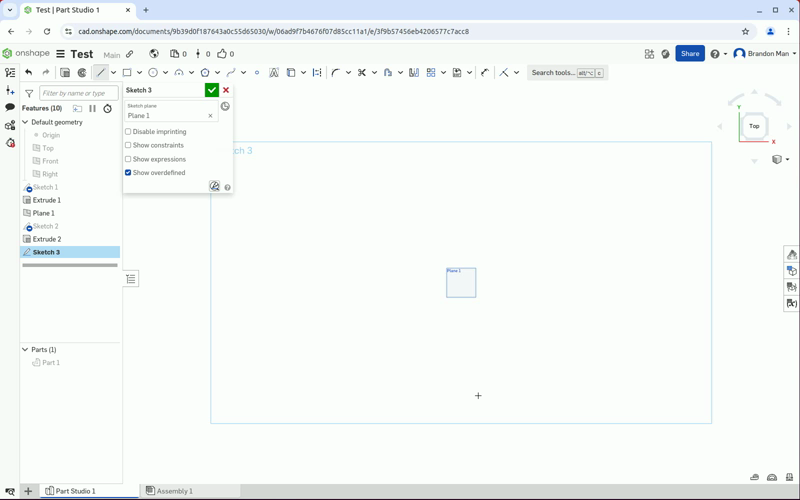
key_down(shift)
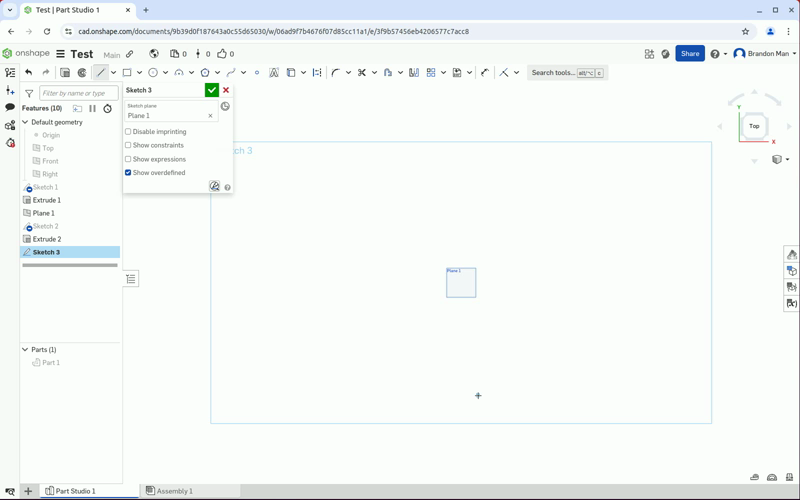
mouse_move(508, 395)
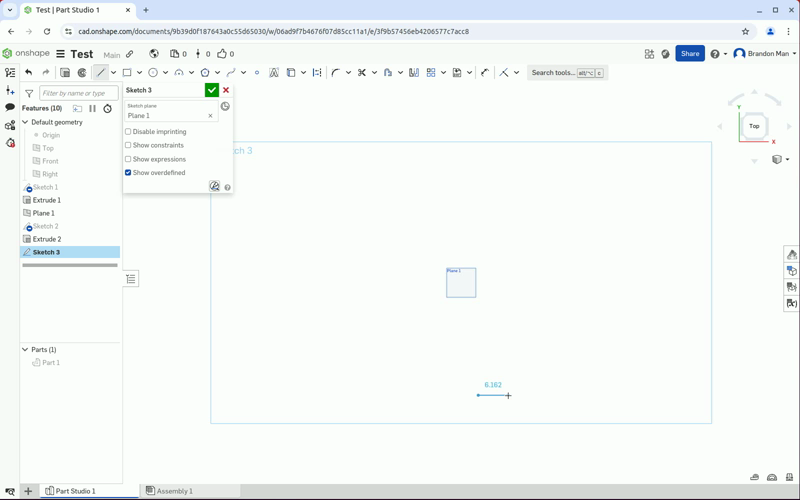
mouse_move(514, 395)
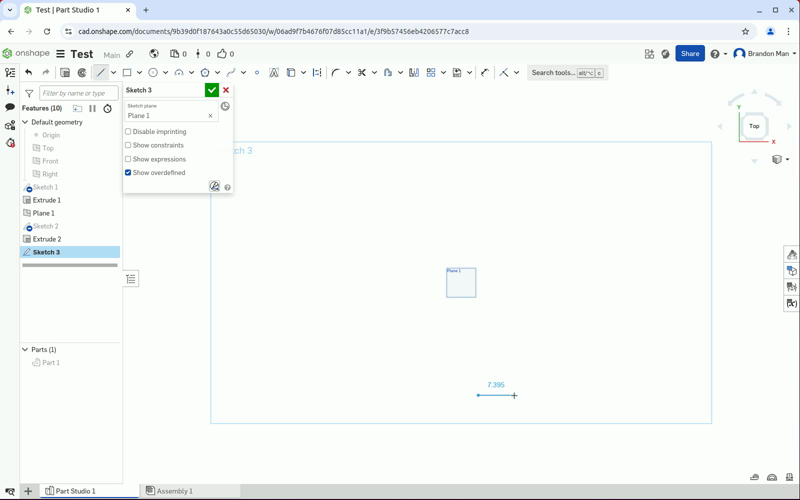
click(514, 395)
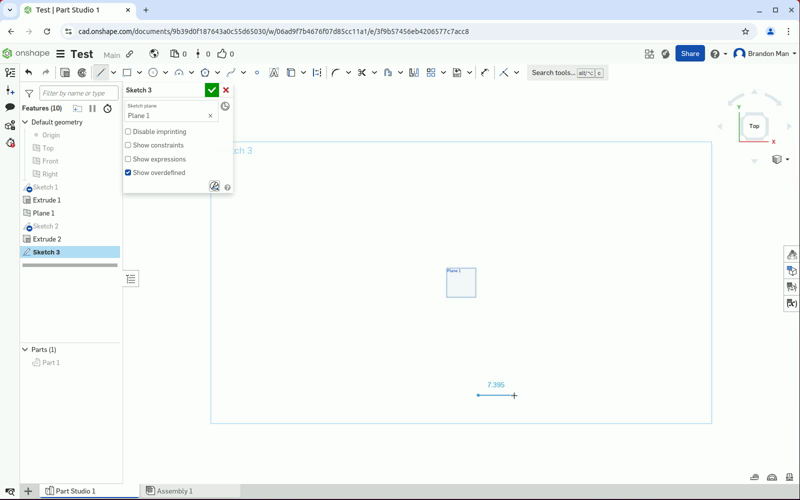
key_up(shift)
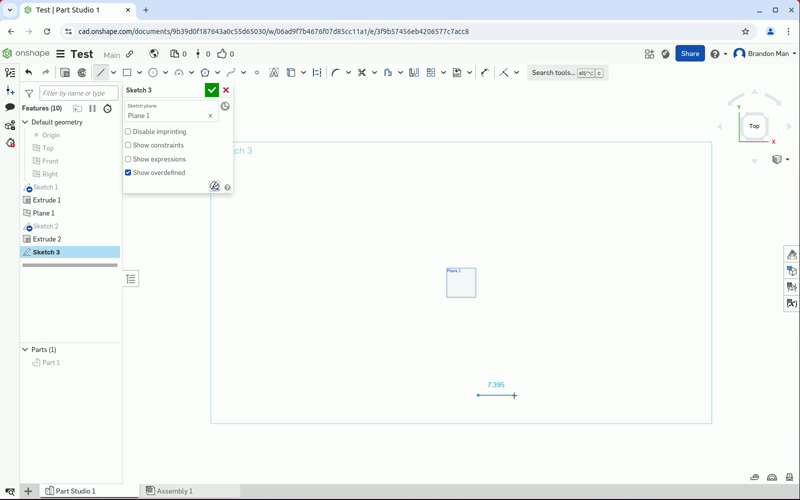
key_down(shift)
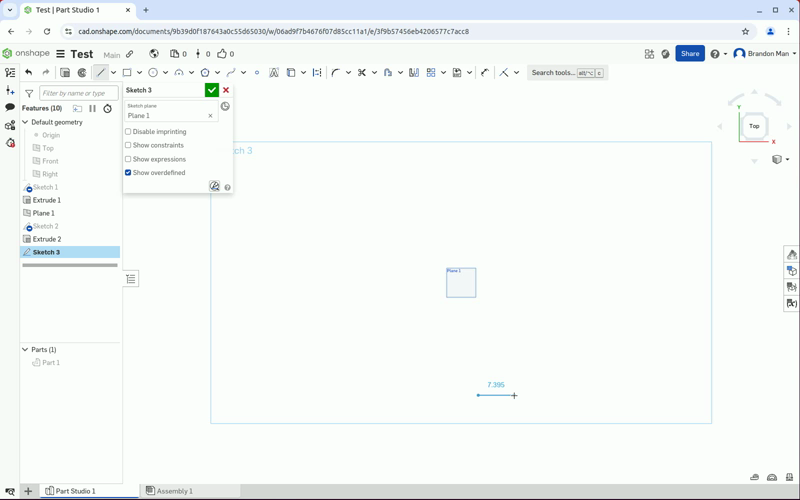
mouse_move(514, 324)
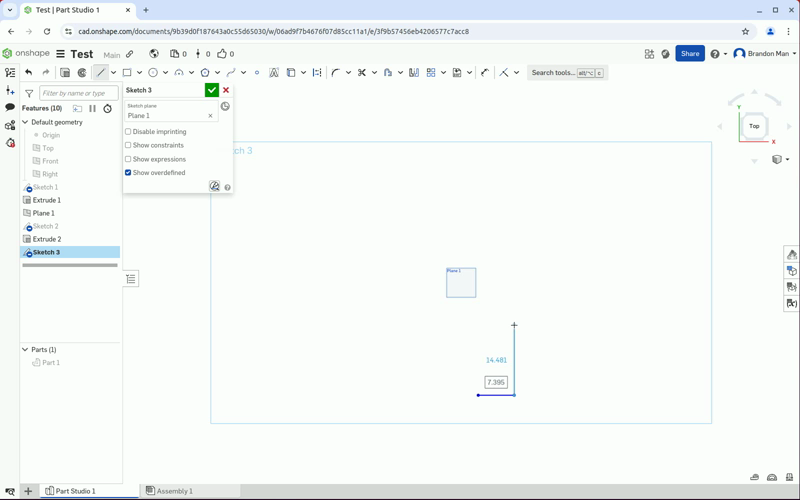
click(514, 324)
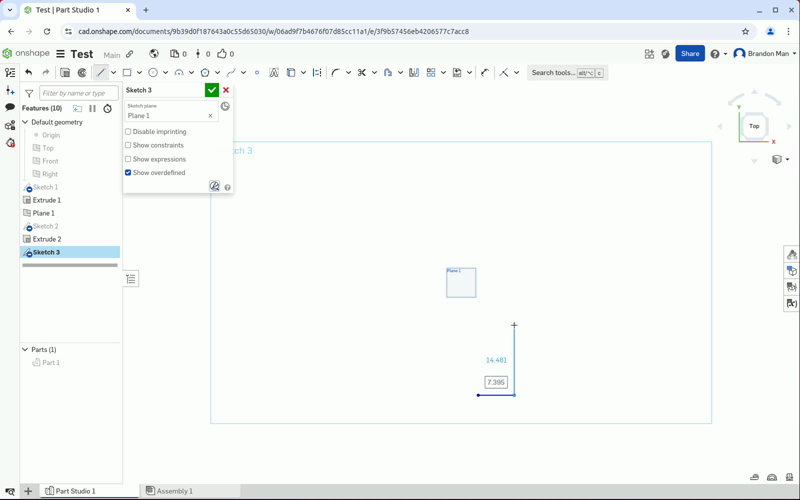
key_up(shift)
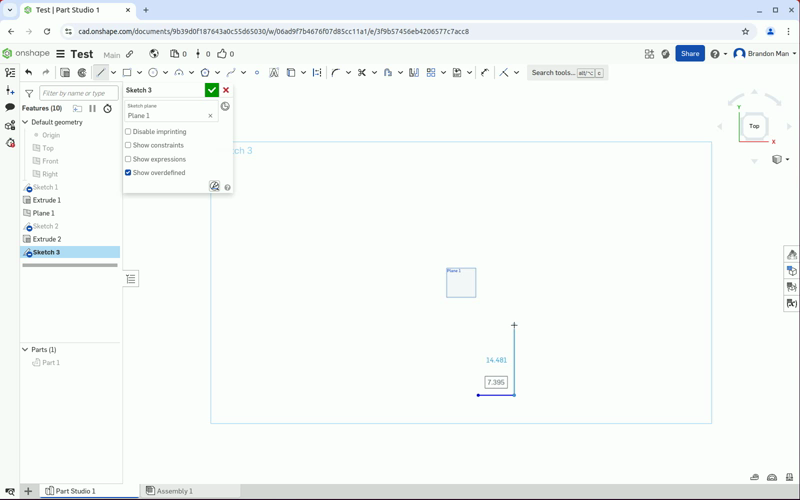
key_down(shift)
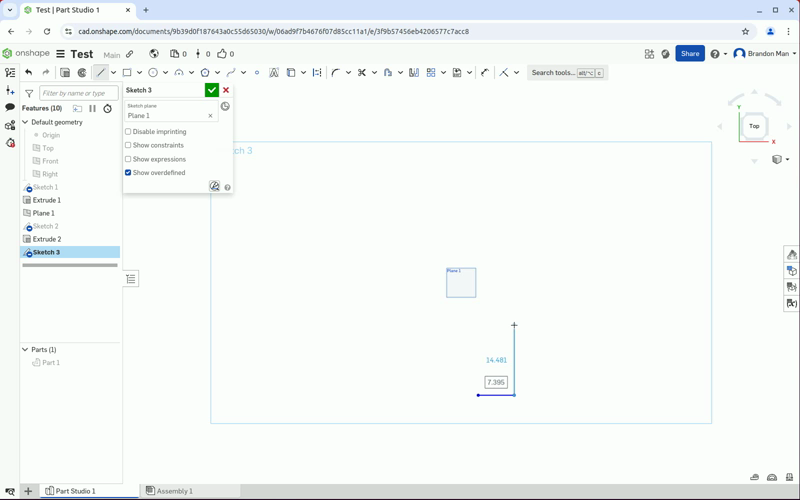
mouse_move(544, 324)
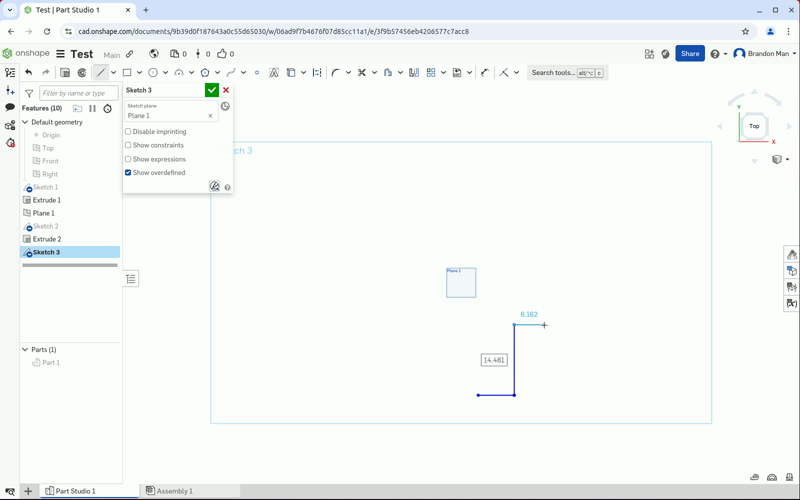
mouse_move(478, 324)
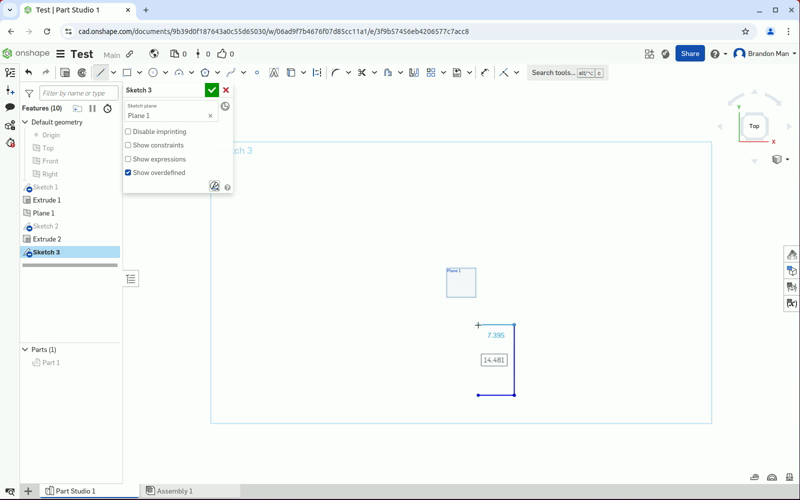
click(478, 324)
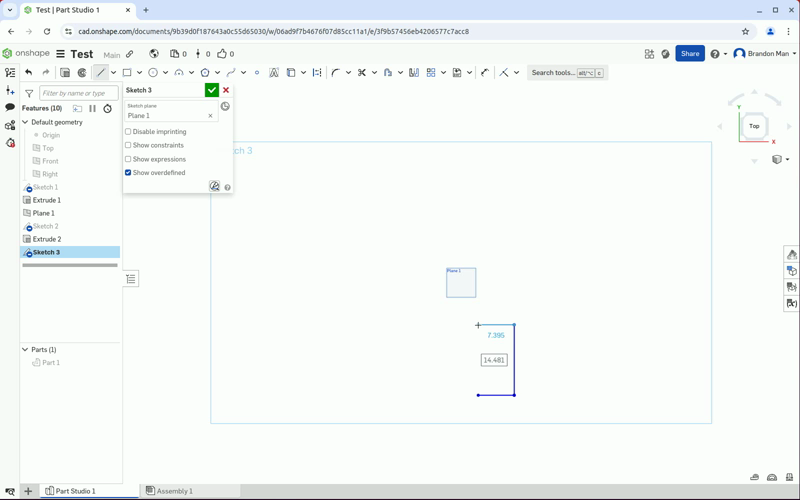
key_up(shift)
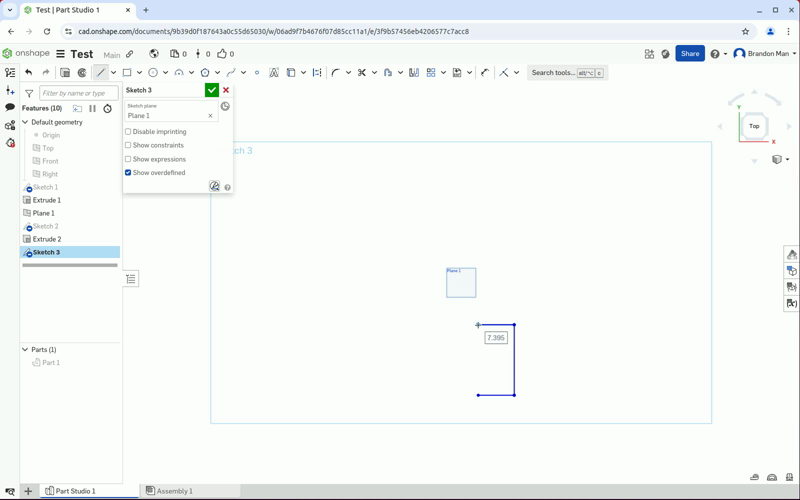
key_down(shift)
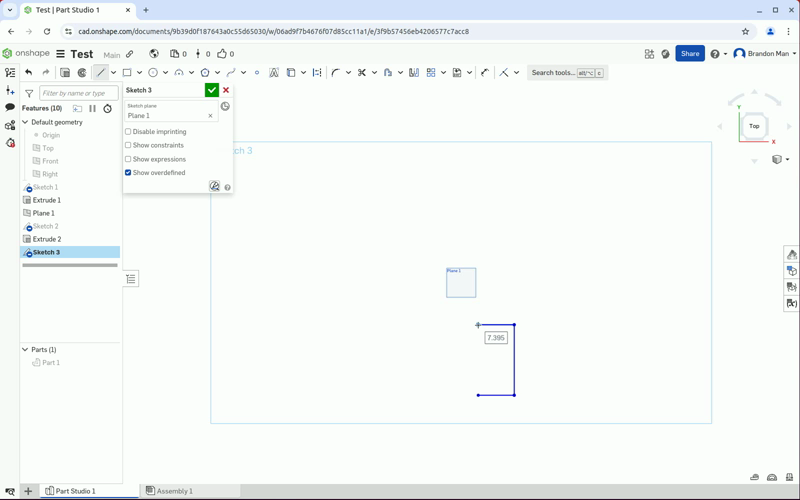
mouse_move(478, 395)
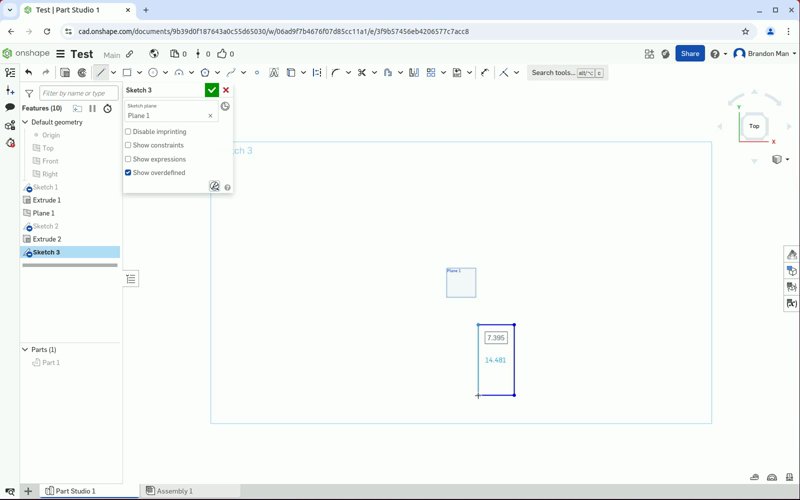
key_up(shift)
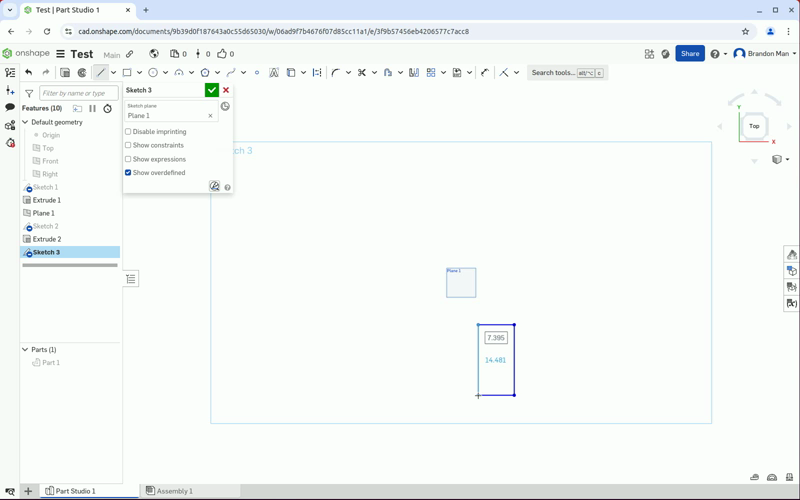
click(478, 395)
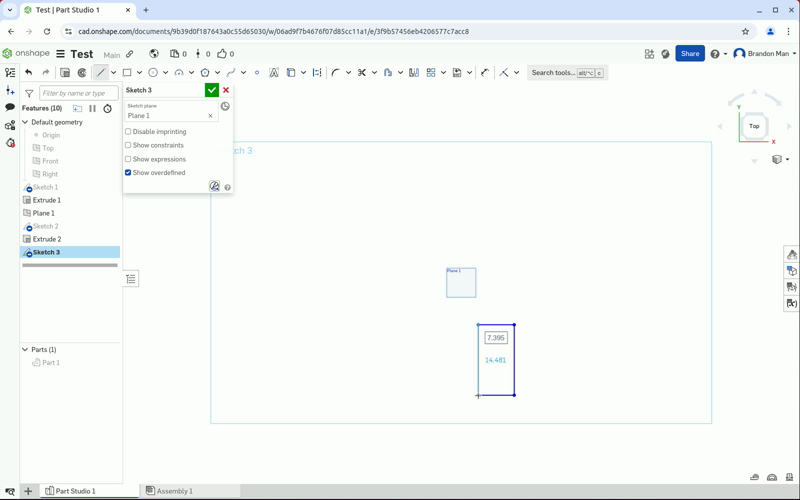
key(esc)
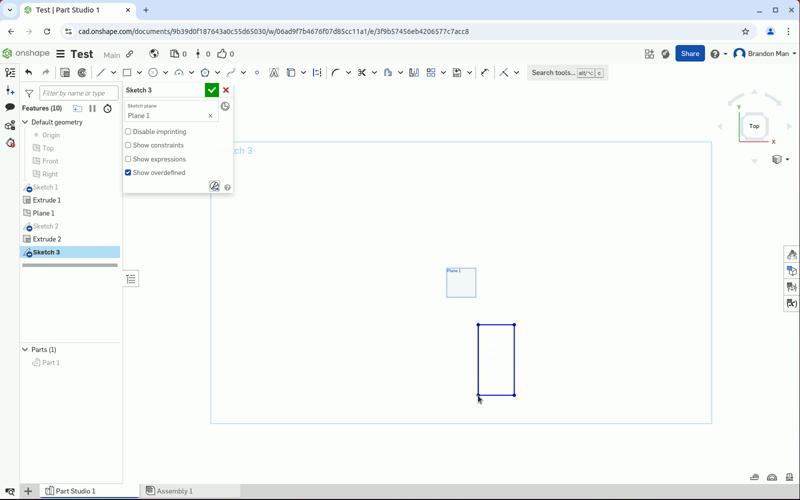
mouse_move(511, 392)
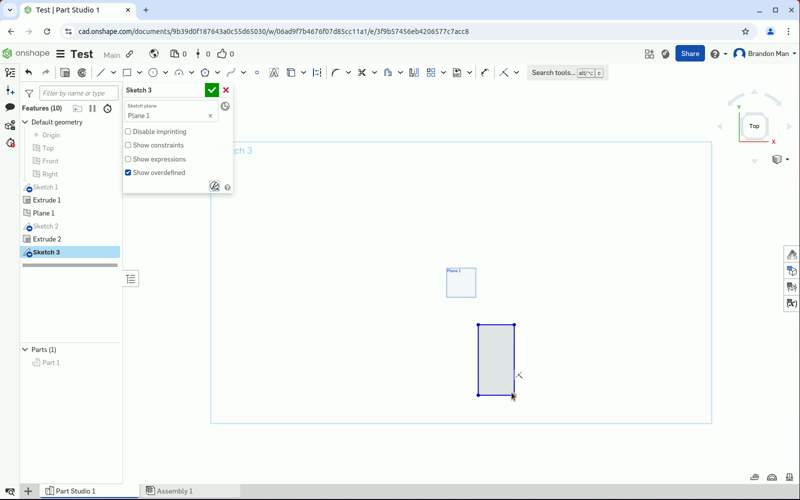
click(511, 392)
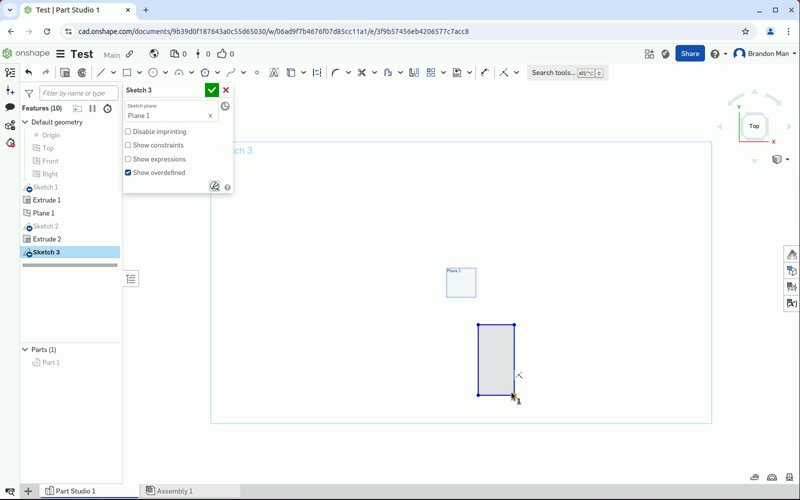
mouse_move(73, 352)
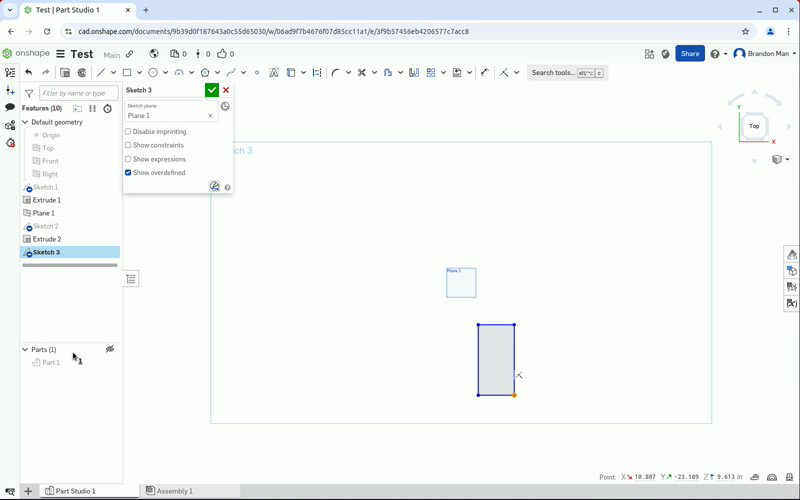
key(shift+y)
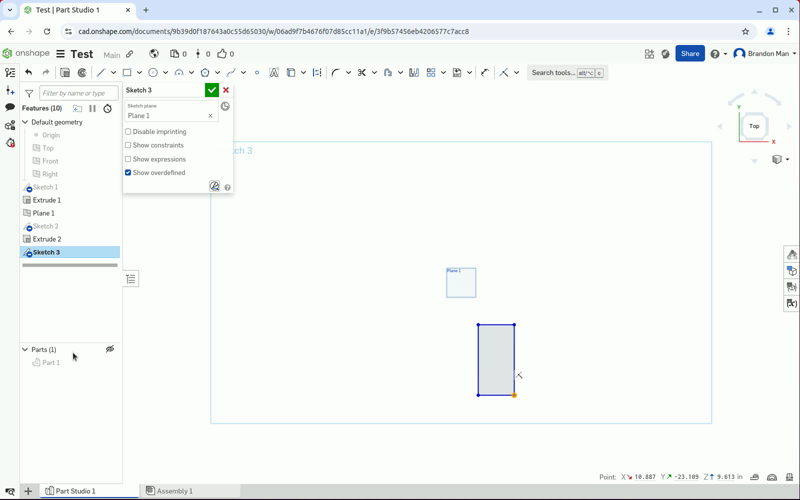
key(shift+e)
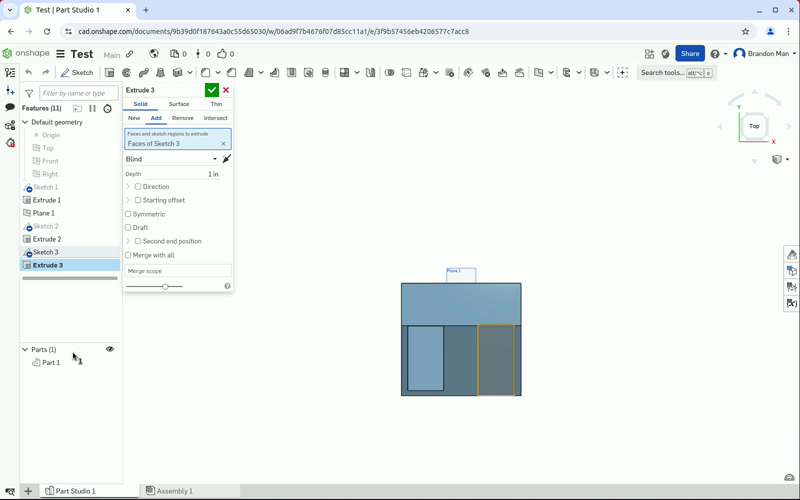
mouse_move(143, 106)
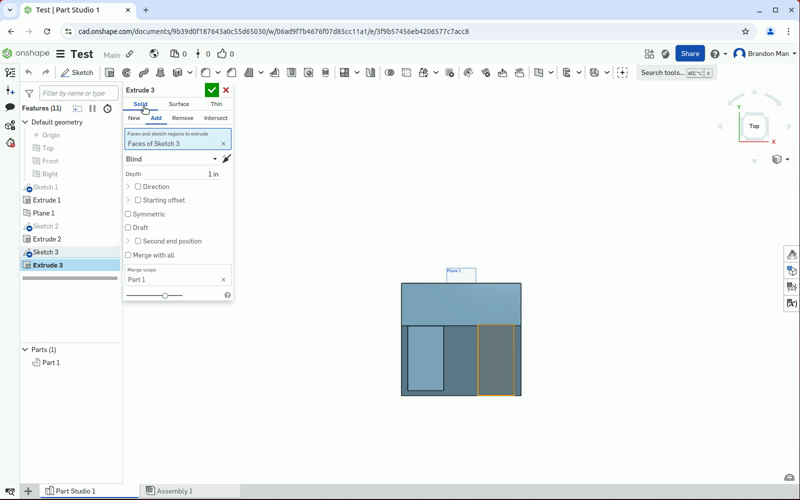
click(143, 106)
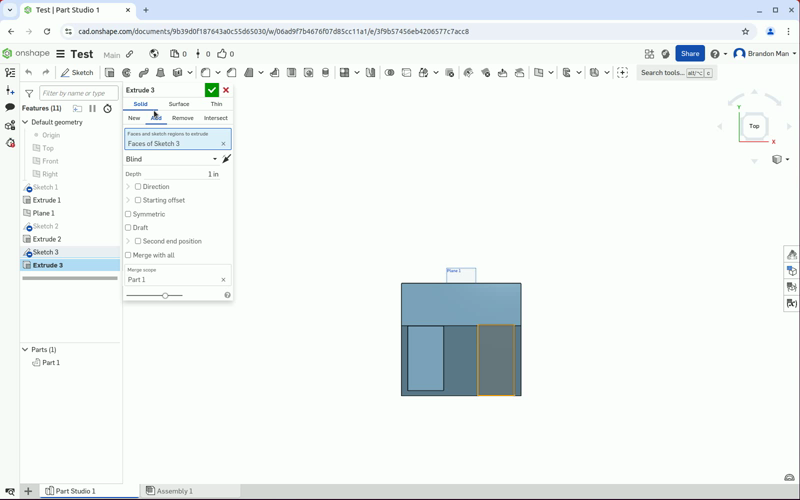
mouse_move(186, 120)
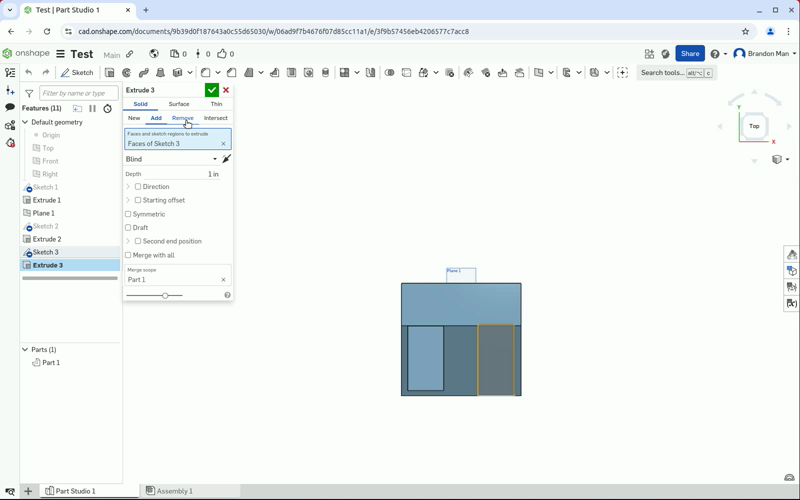
click(186, 120)
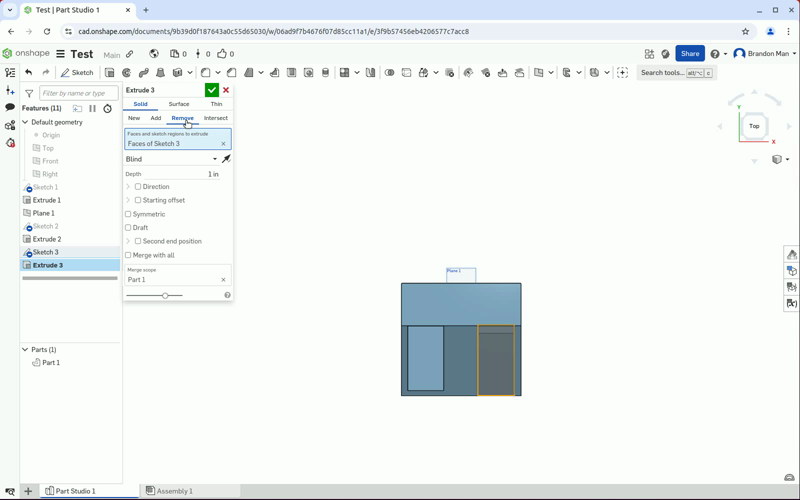
key(tab, 4)
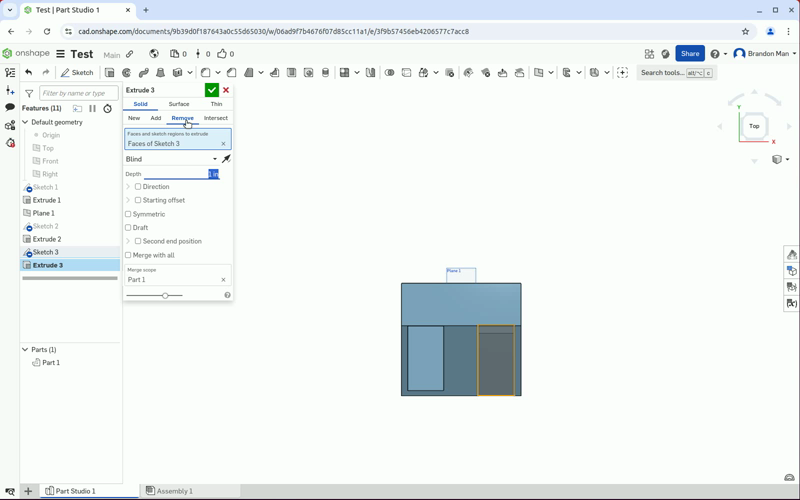
text(8.906)
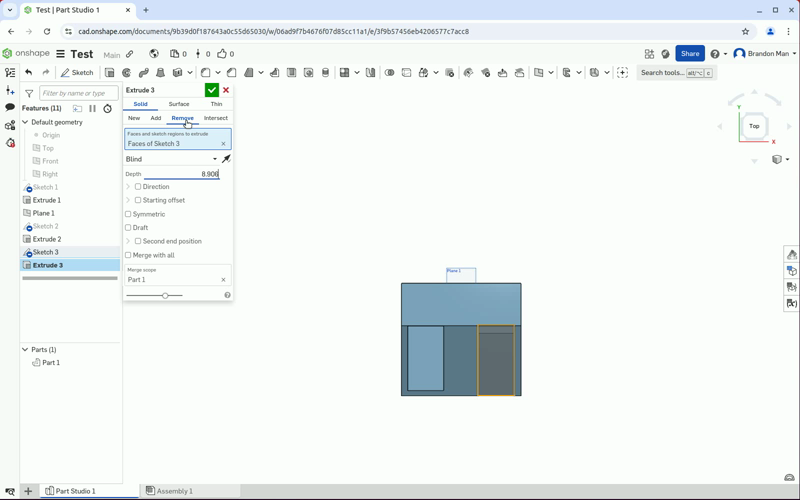
key(tab, 6)
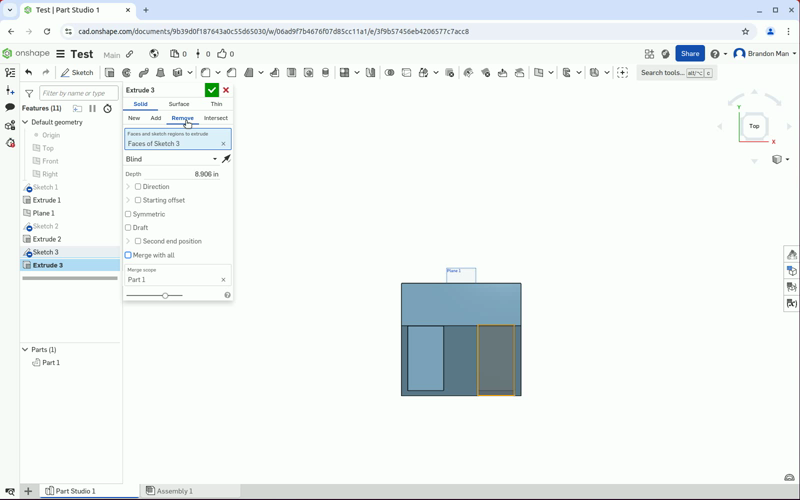
key(space)
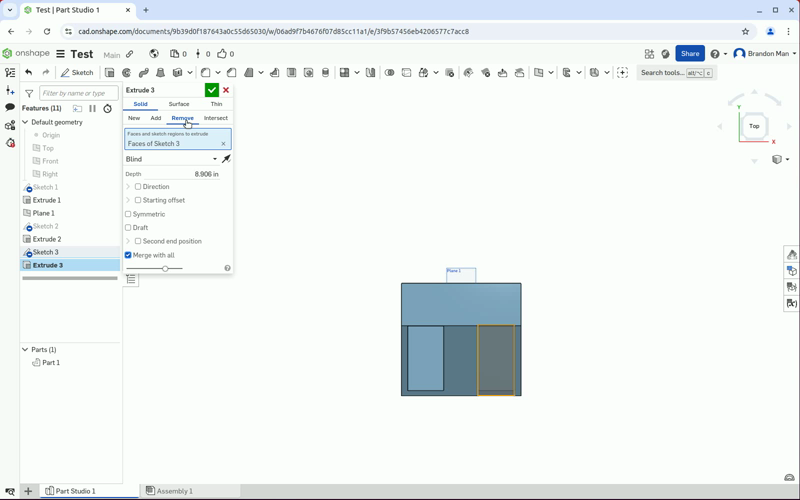
key(enter)
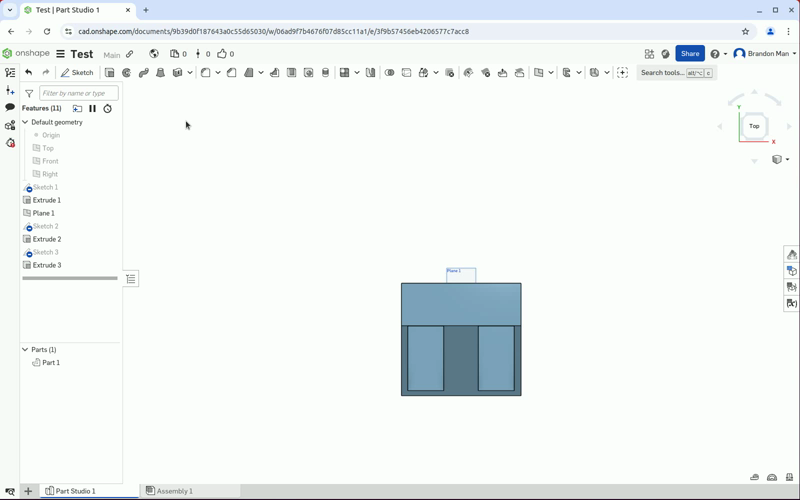
key(shift+h)
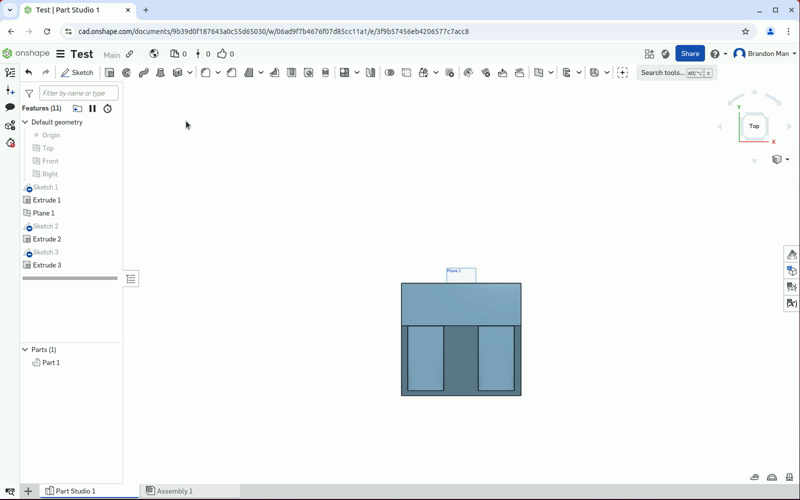
key(shift+h)
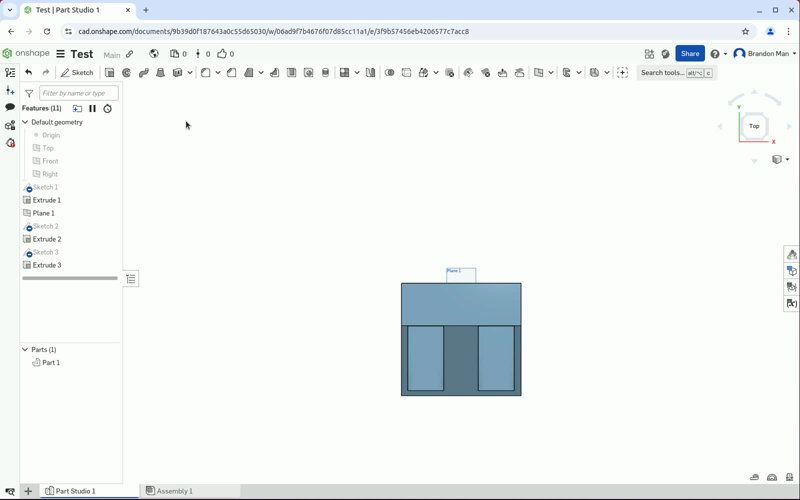
mouse_move(73, 189)
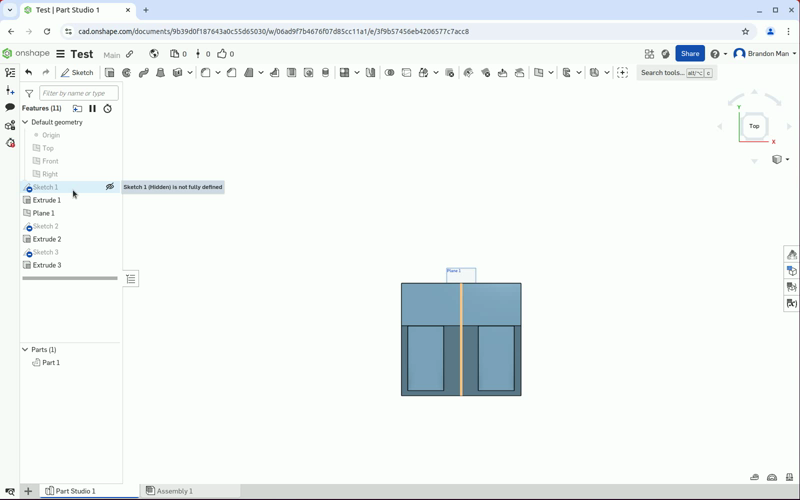
click(73, 189)
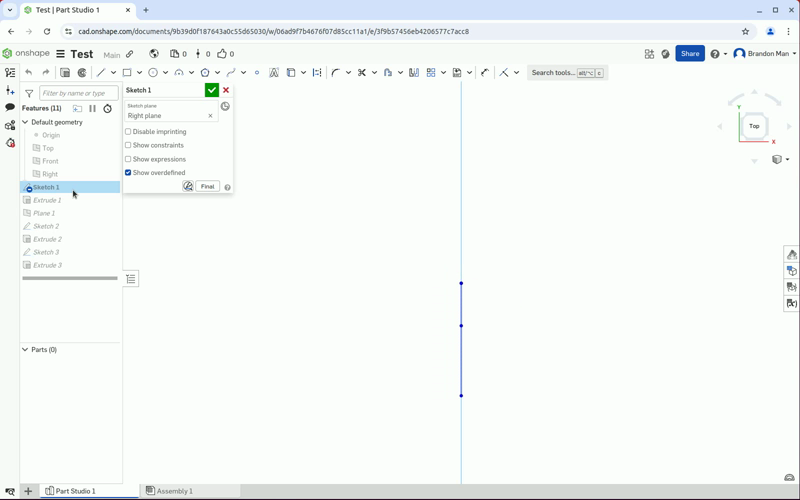
mouse_move(229, 92)
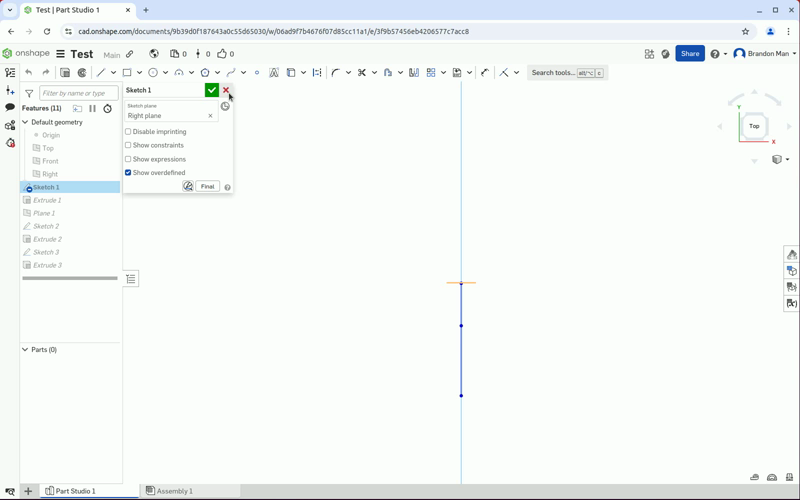
click(229, 92)
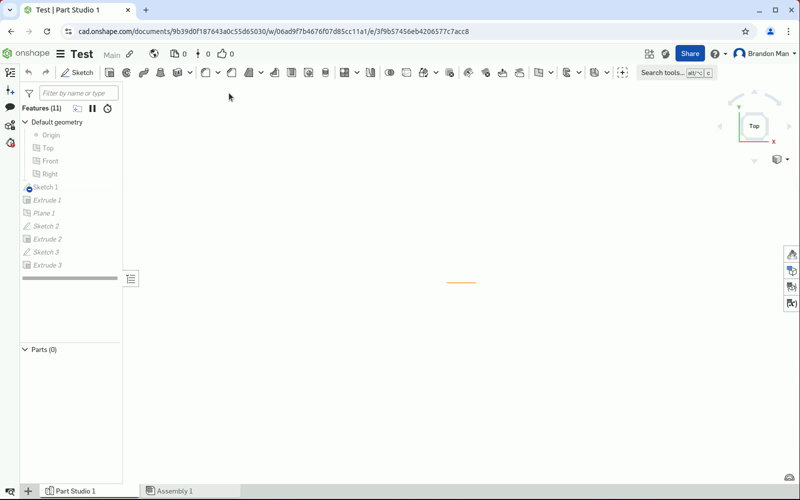
key(shift+s)
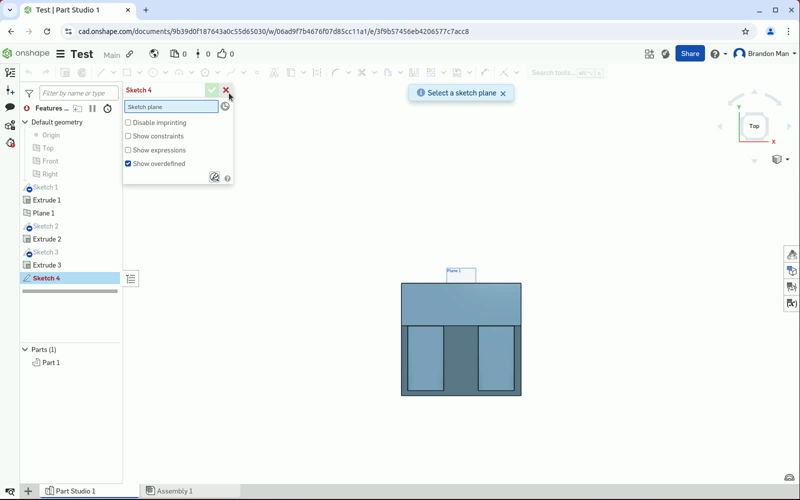
mouse_move(73, 215)
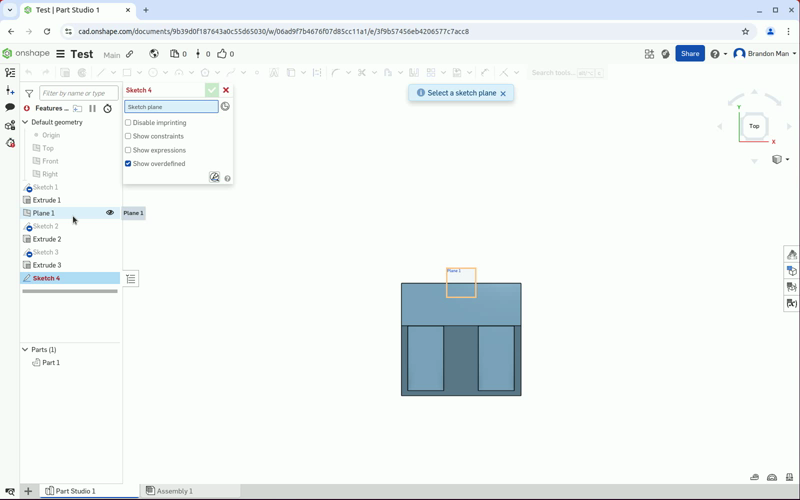
click(73, 215)
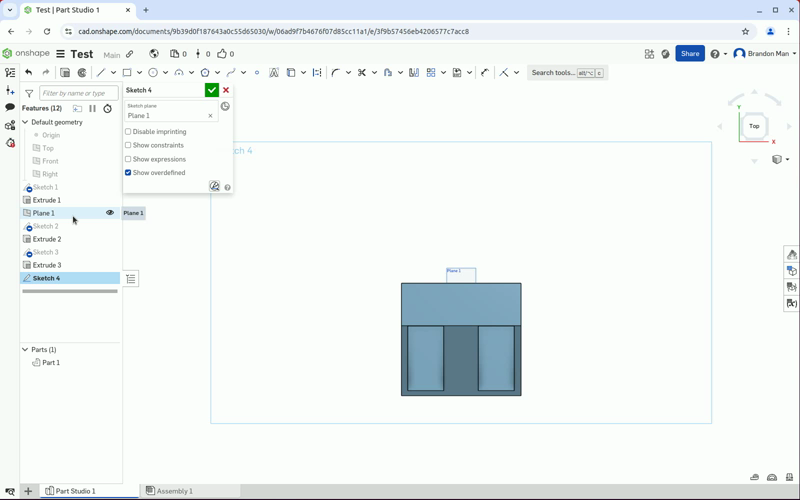
mouse_move(73, 352)
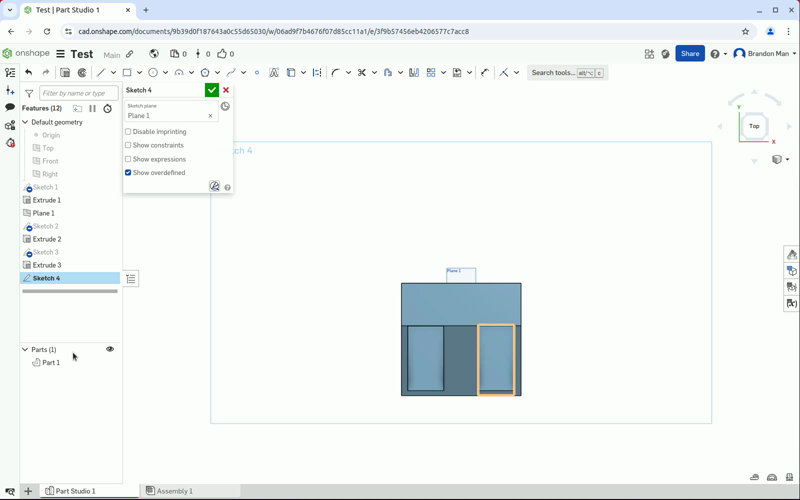
key(y)
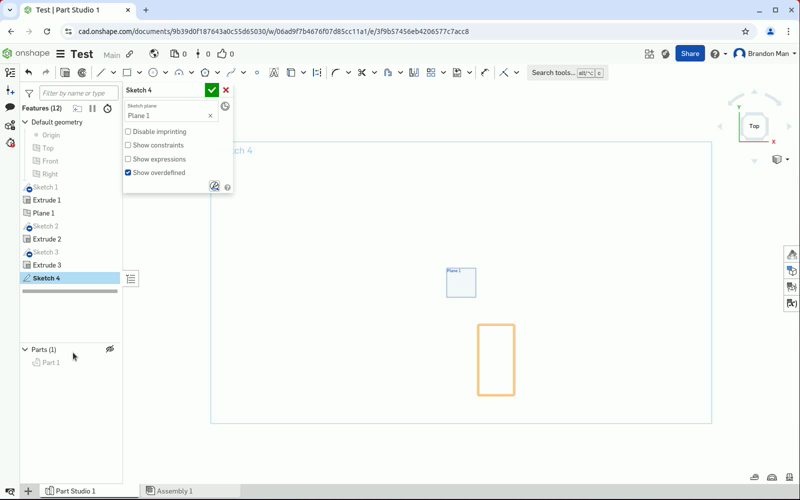
key(l)
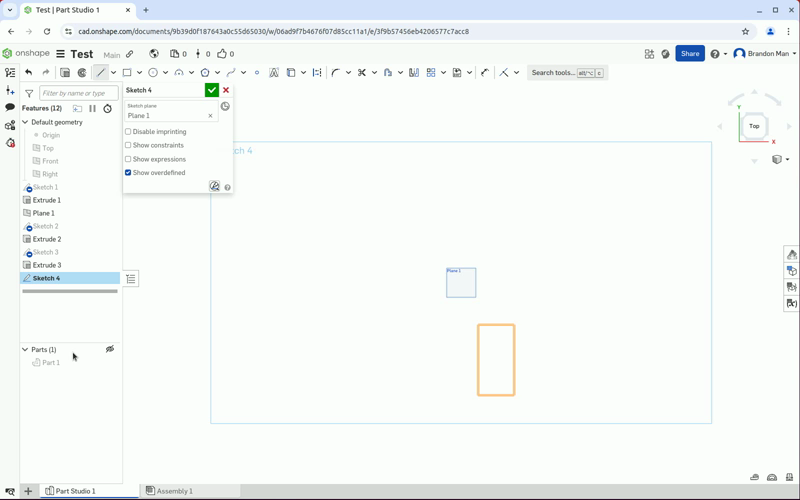
key_down(shift)
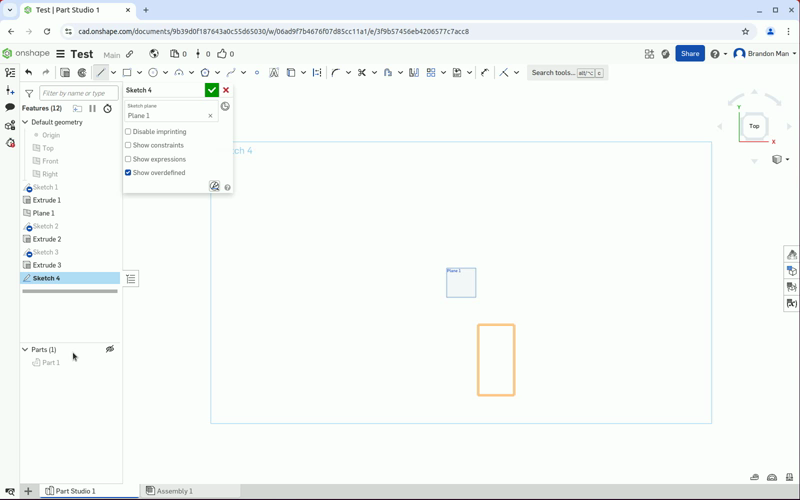
mouse_move(447, 395)
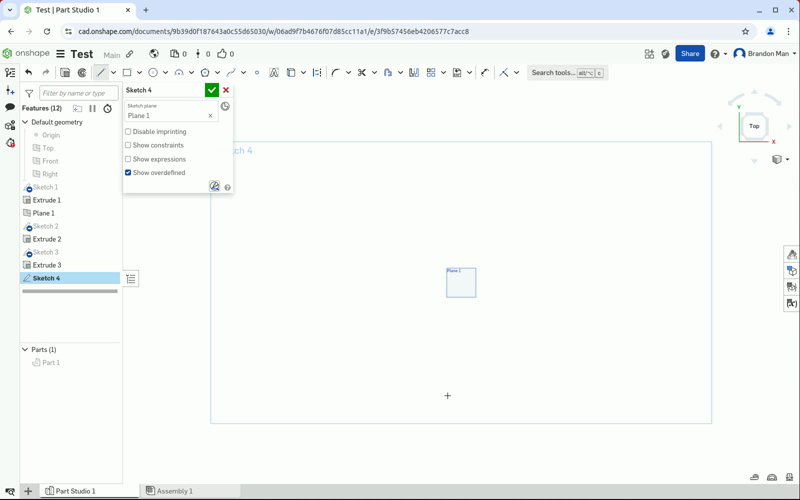
click(447, 395)
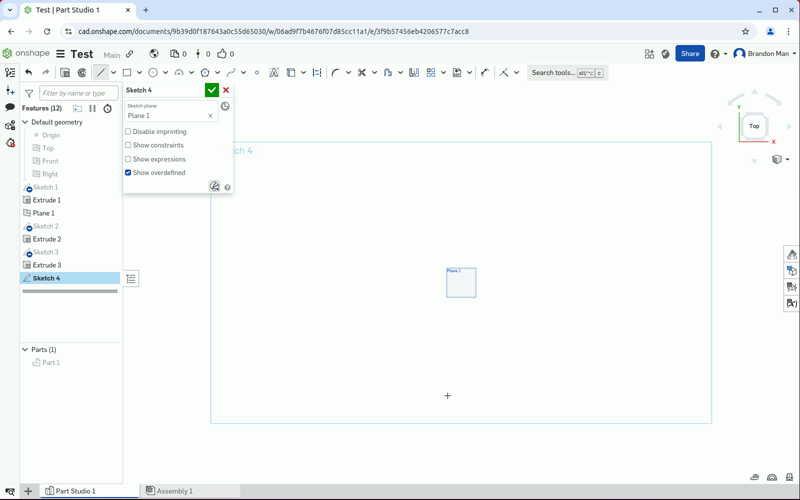
key_up(shift)
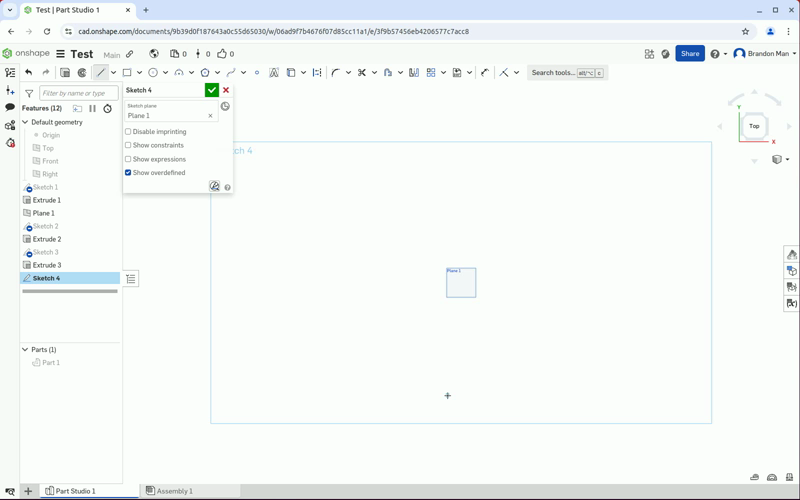
key_down(shift)
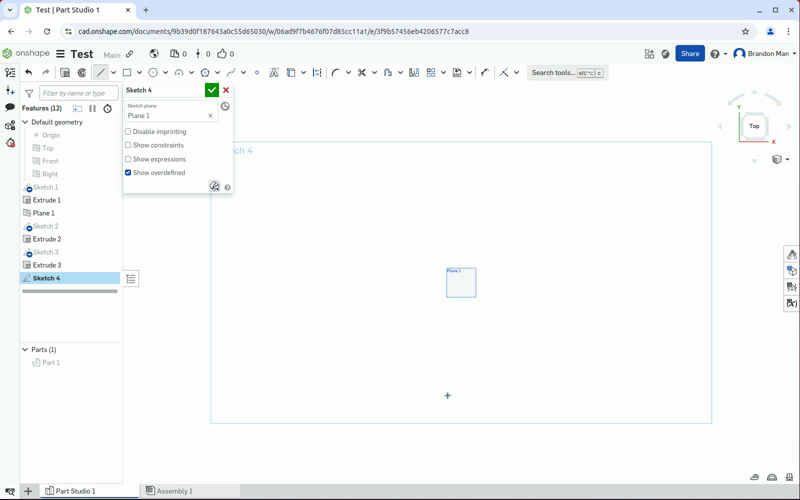
mouse_move(477, 395)
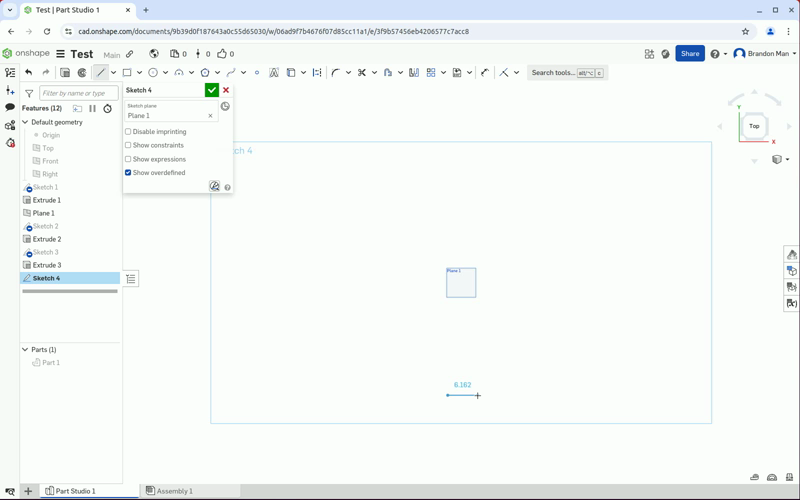
mouse_move(474, 395)
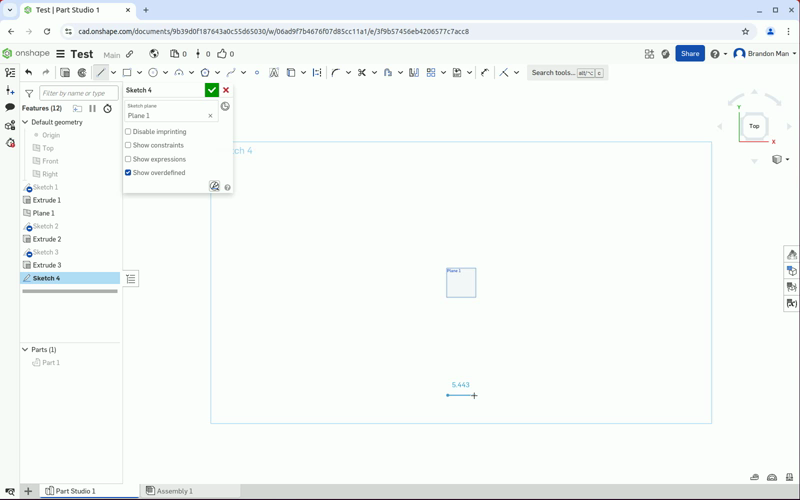
click(474, 395)
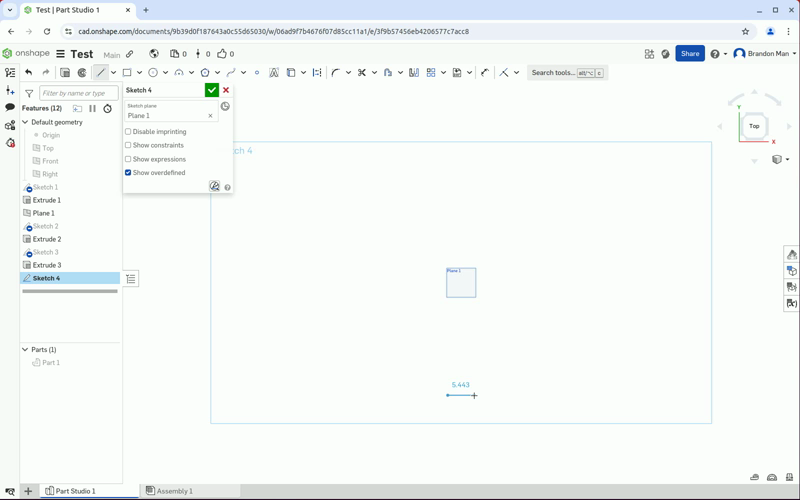
key_up(shift)
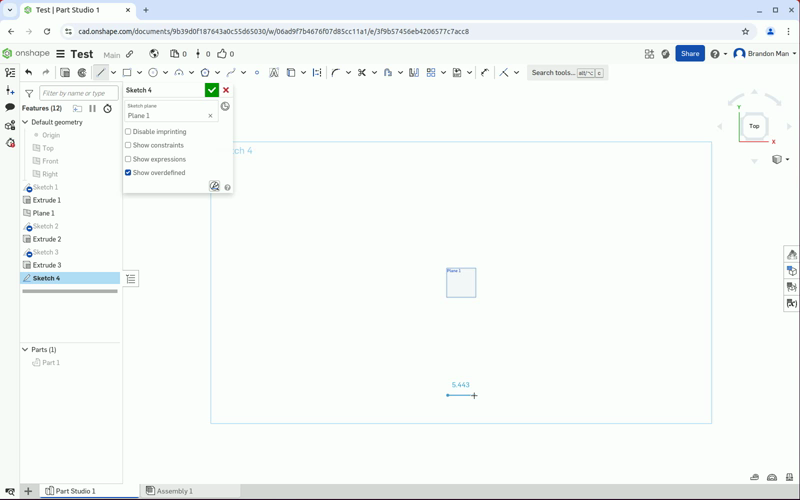
key_down(shift)
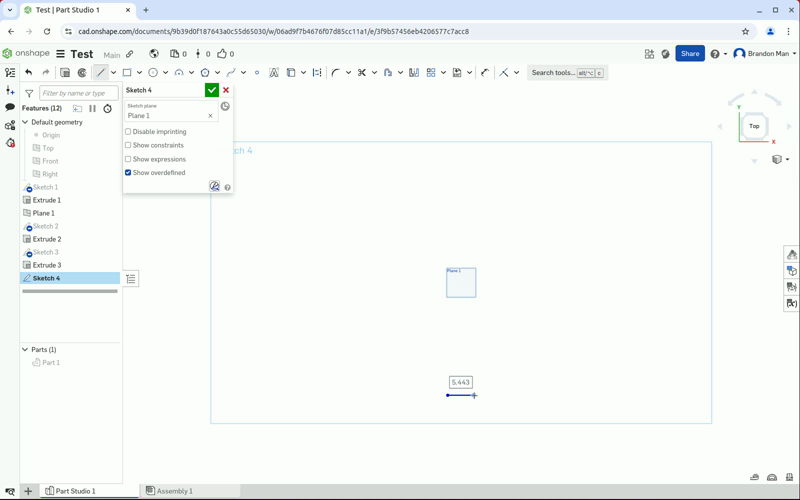
mouse_move(474, 324)
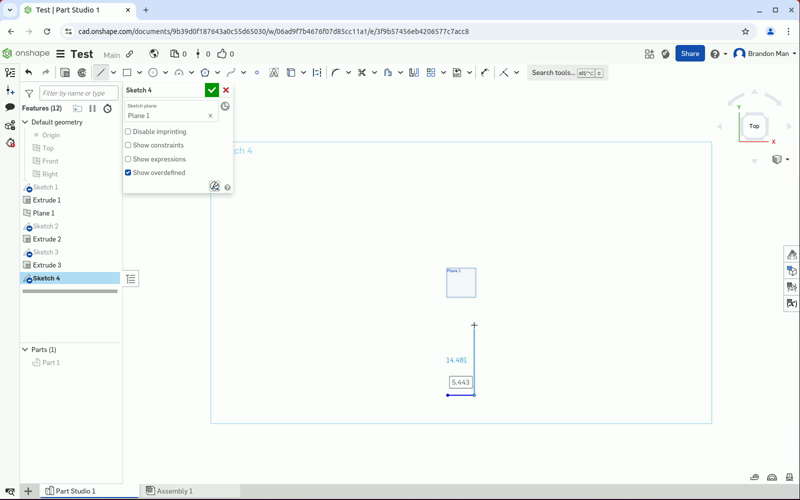
click(474, 324)
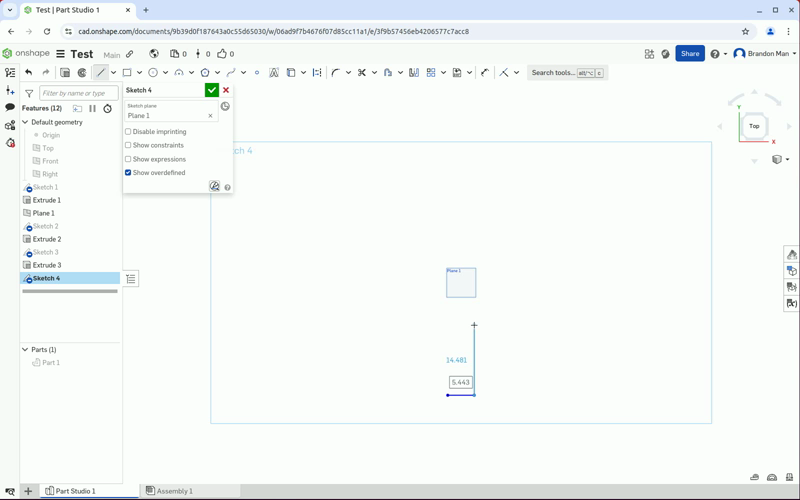
key_up(shift)
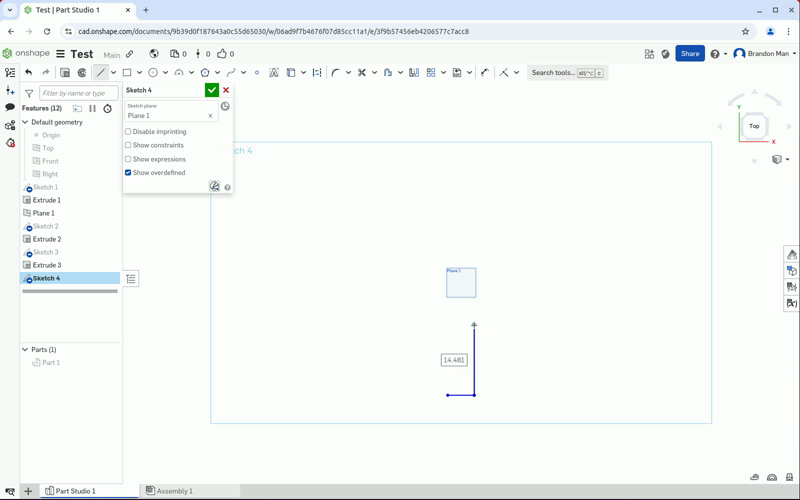
key_down(shift)
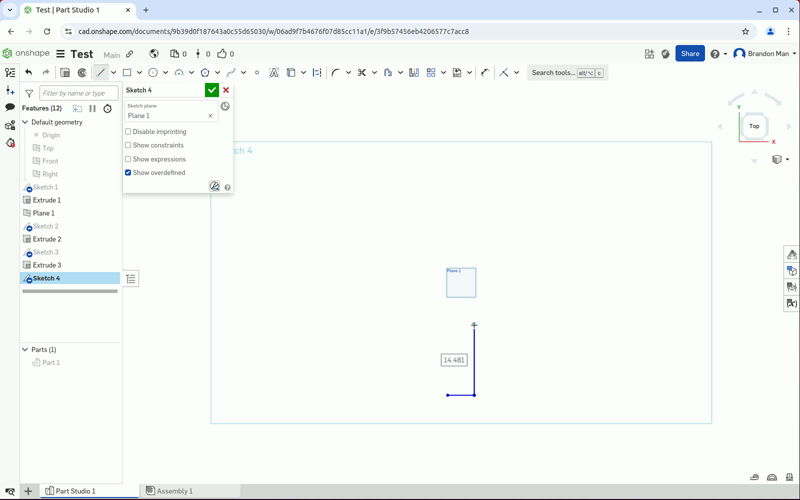
mouse_move(504, 324)
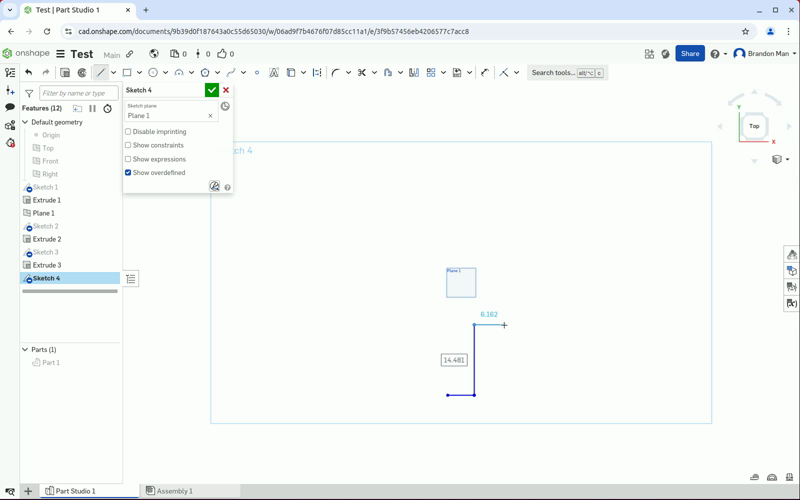
mouse_move(447, 324)
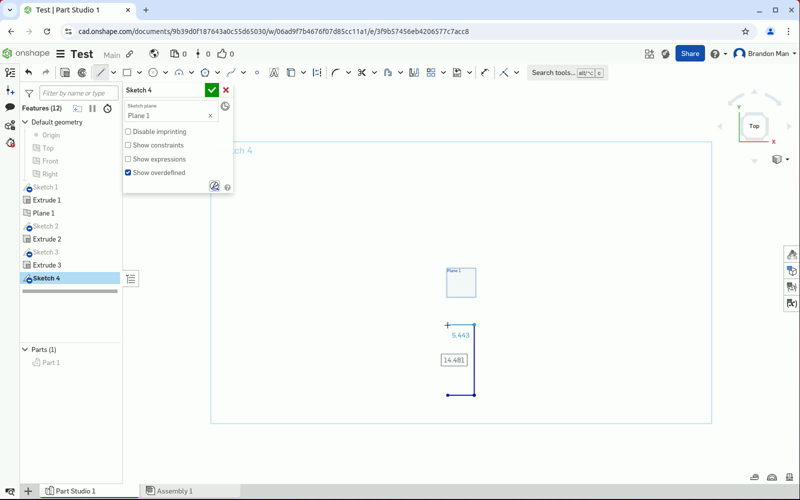
click(447, 324)
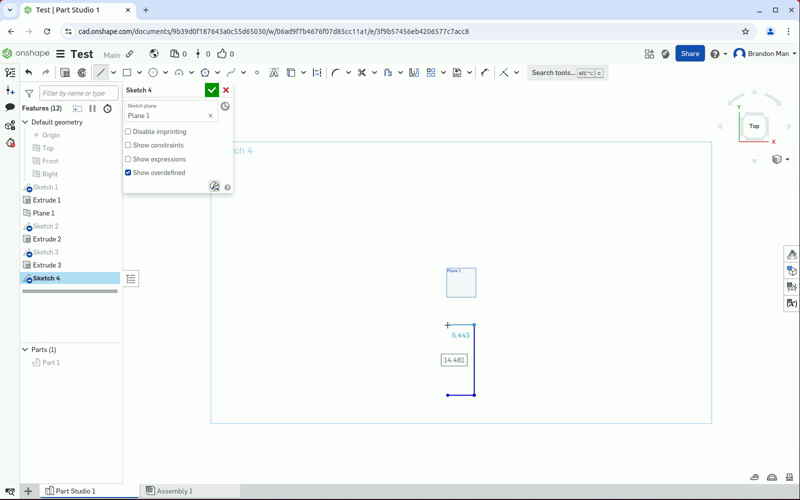
key_up(shift)
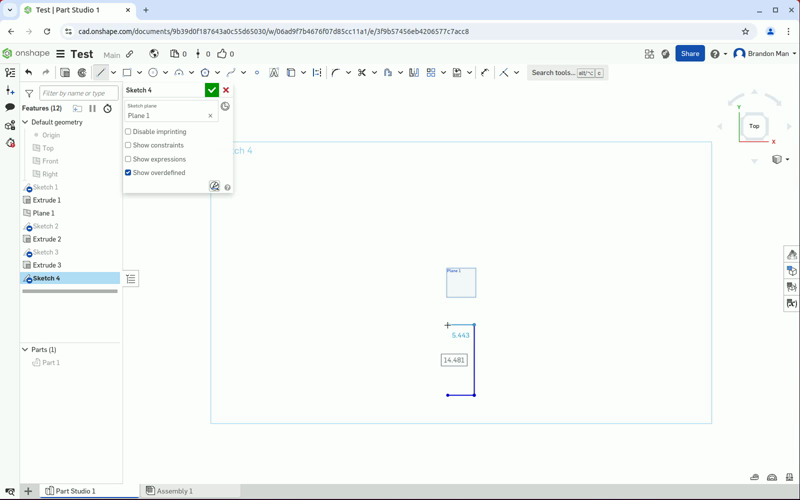
key_down(shift)
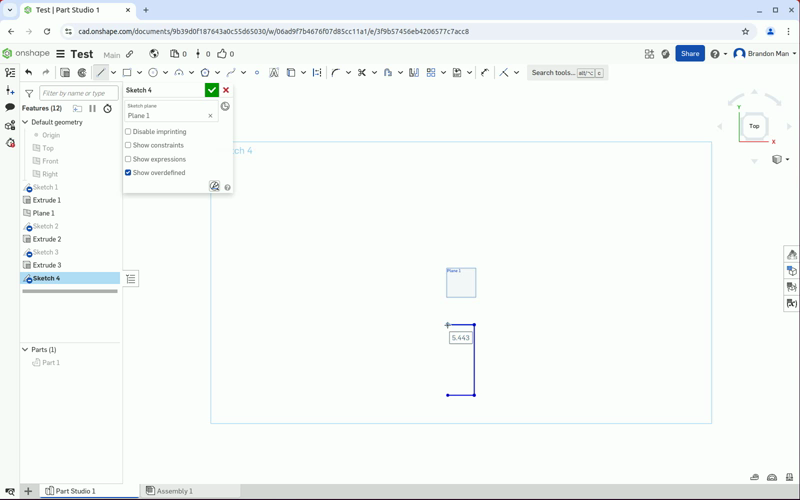
mouse_move(447, 395)
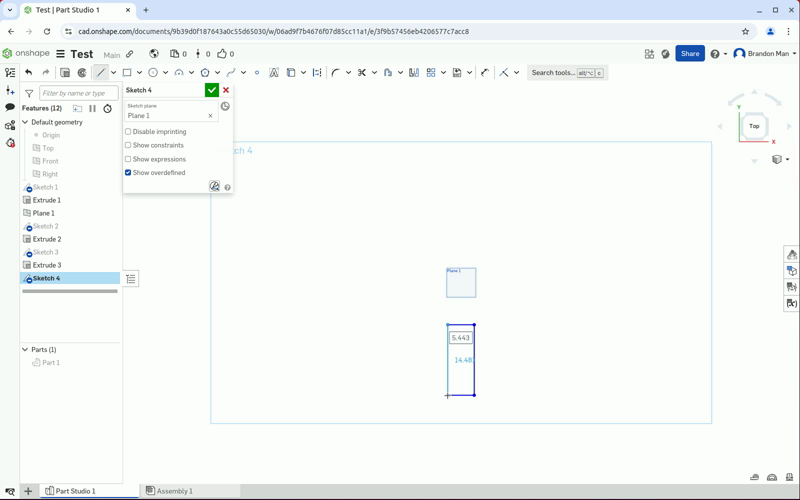
key_up(shift)
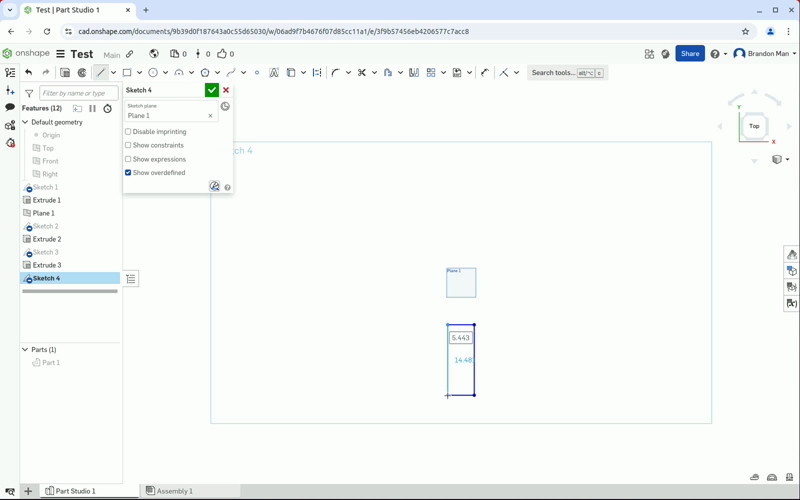
click(447, 395)
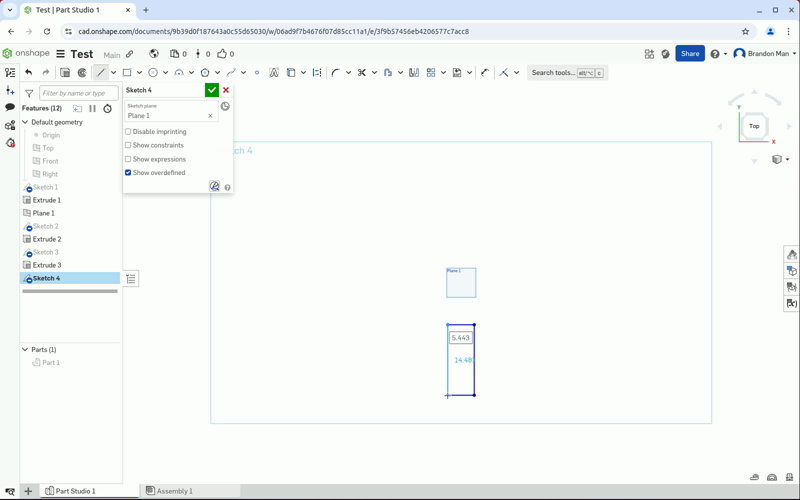
key(esc)
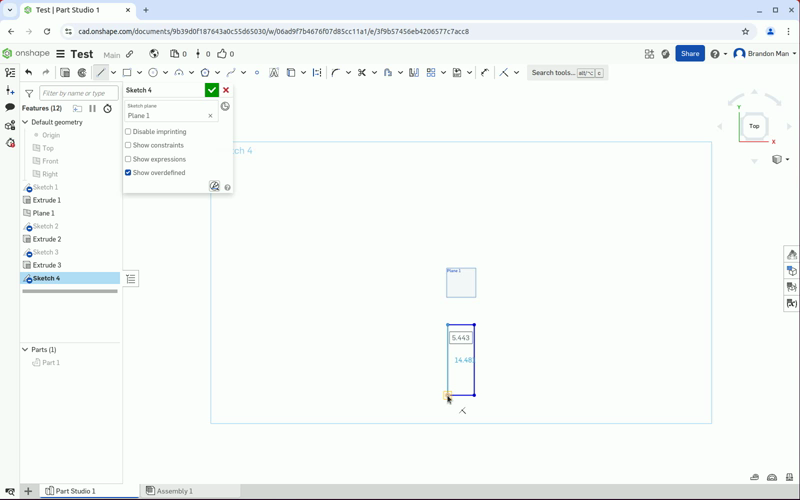
mouse_move(460, 354)
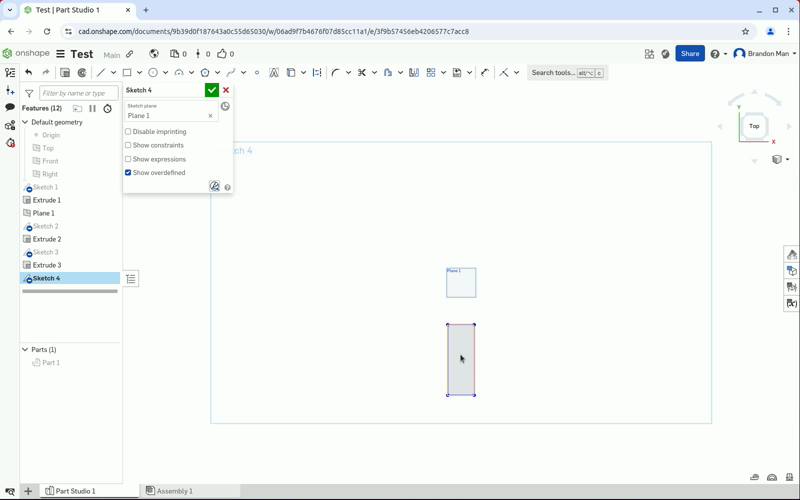
click(460, 354)
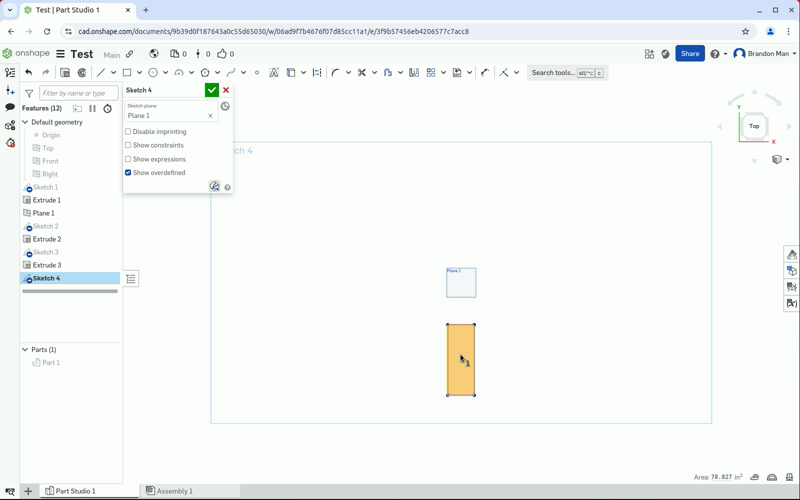
mouse_move(73, 352)
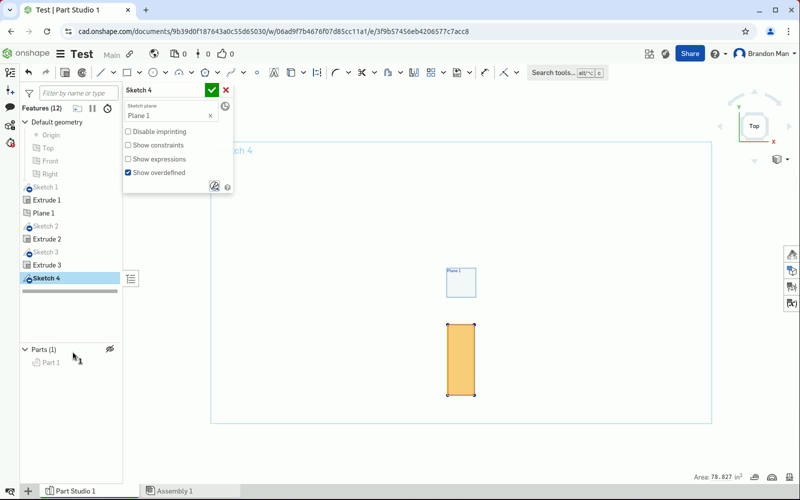
key(shift+y)
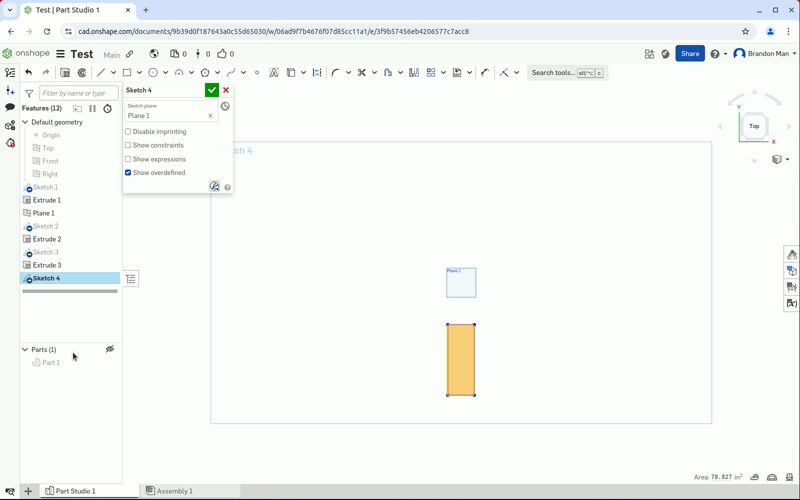
key(shift+e)
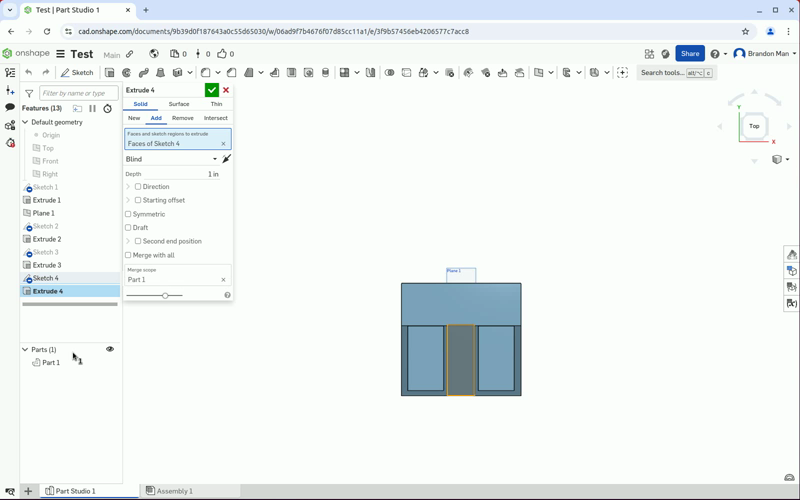
mouse_move(143, 106)
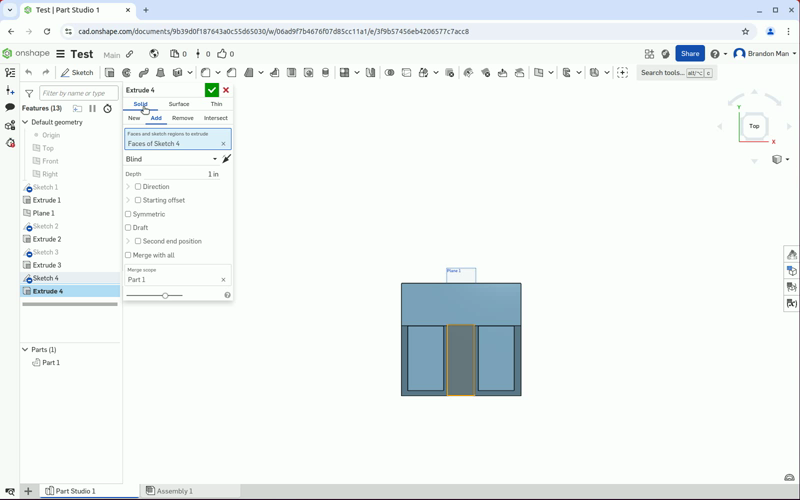
click(143, 106)
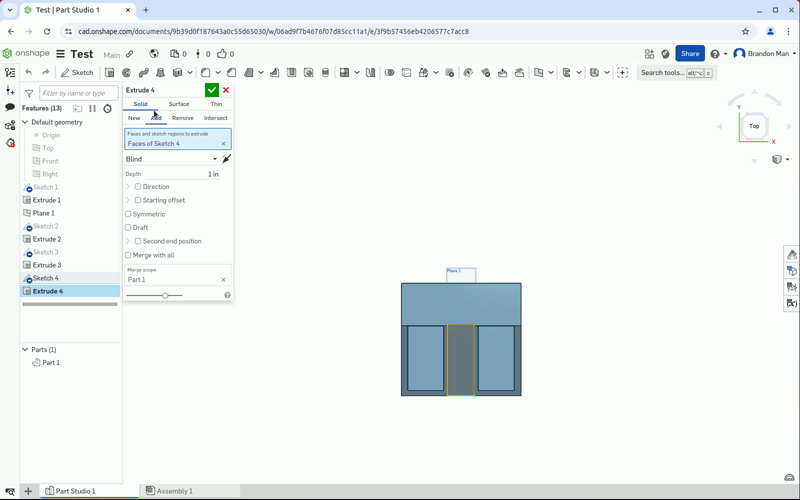
mouse_move(186, 120)
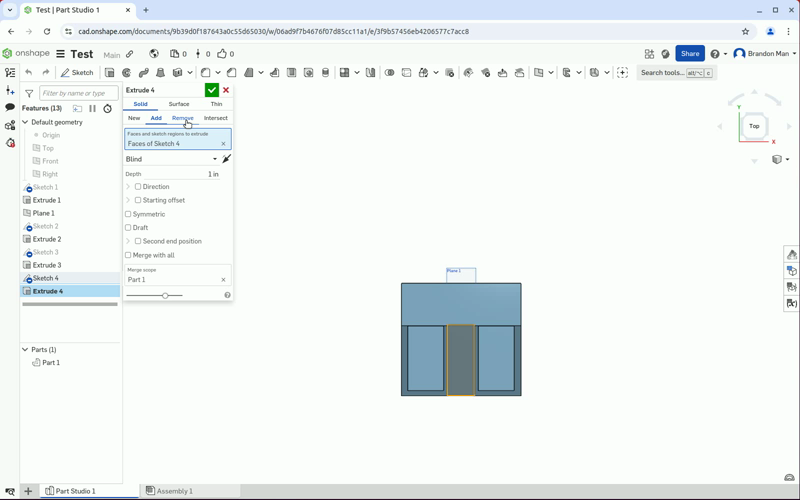
click(186, 120)
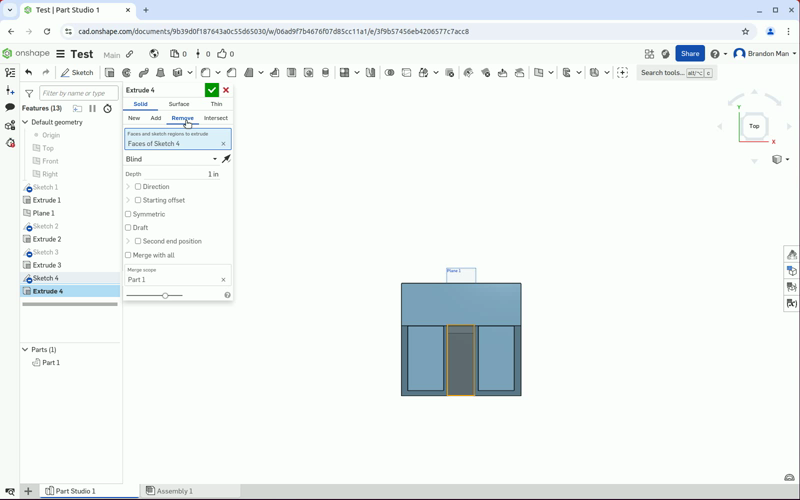
key(tab, 4)
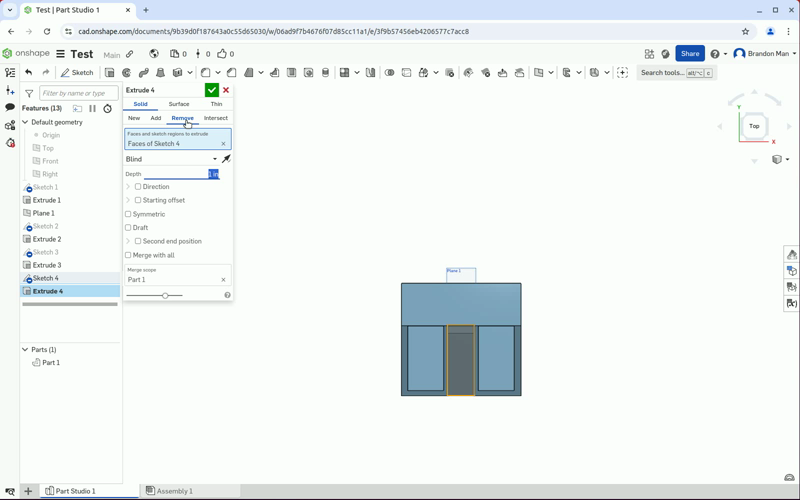
text(8.906)
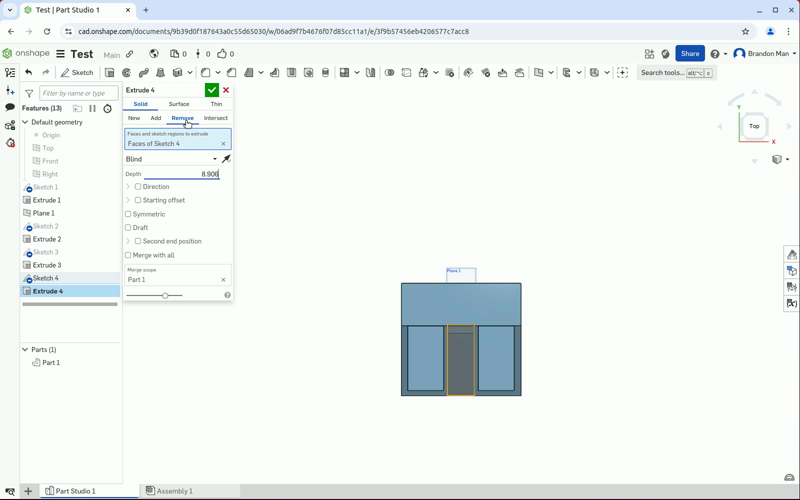
key(tab, 6)
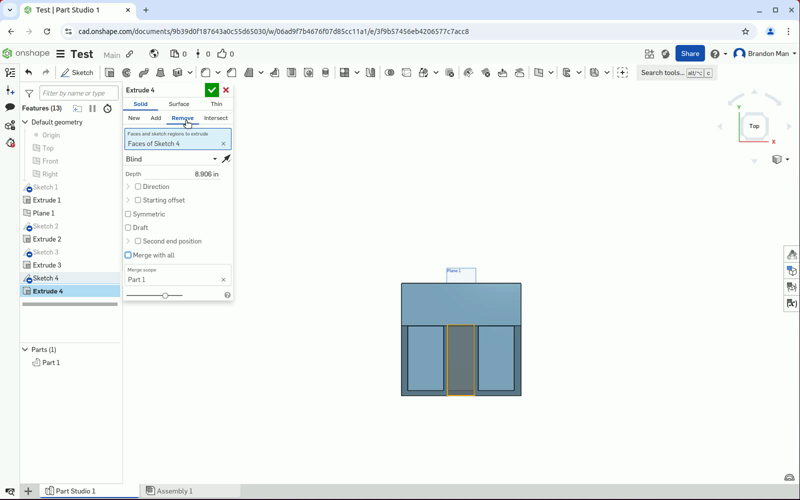
key(space)
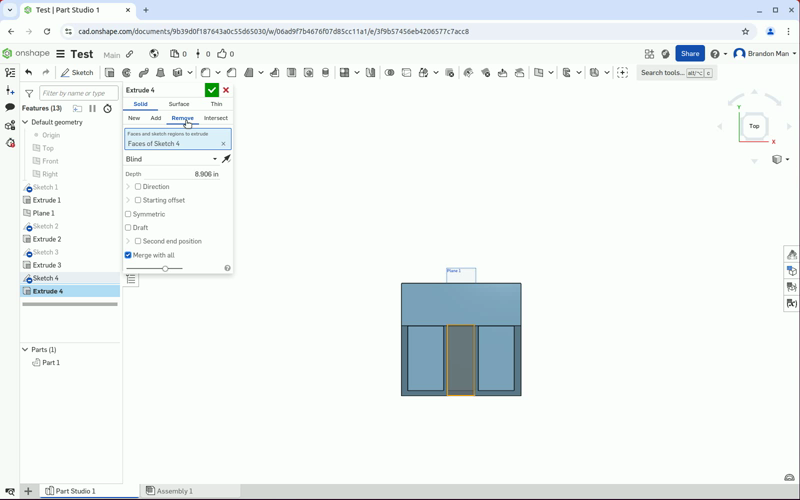
key(enter)
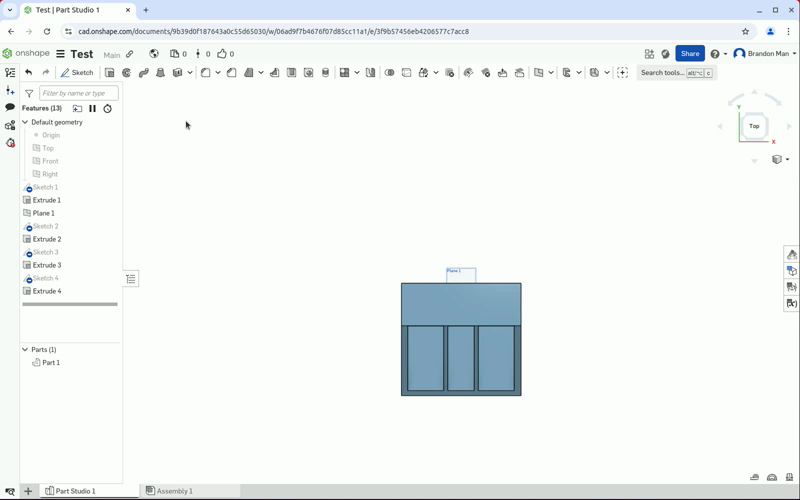
key(shift+h)
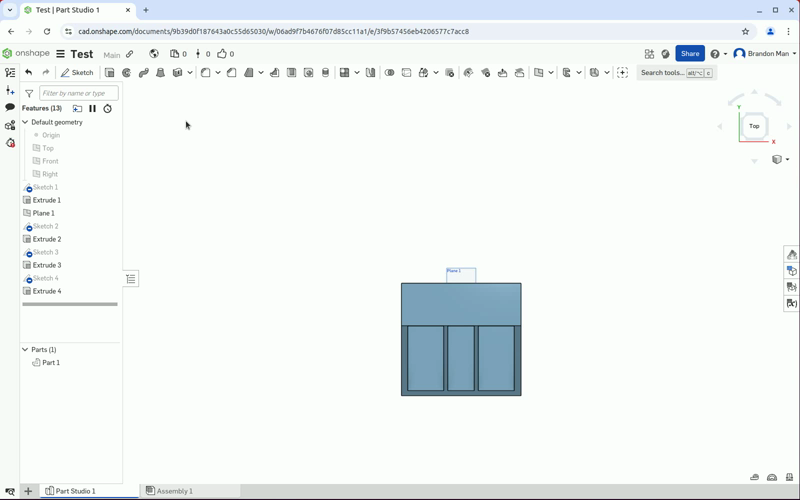
key(shift+h)
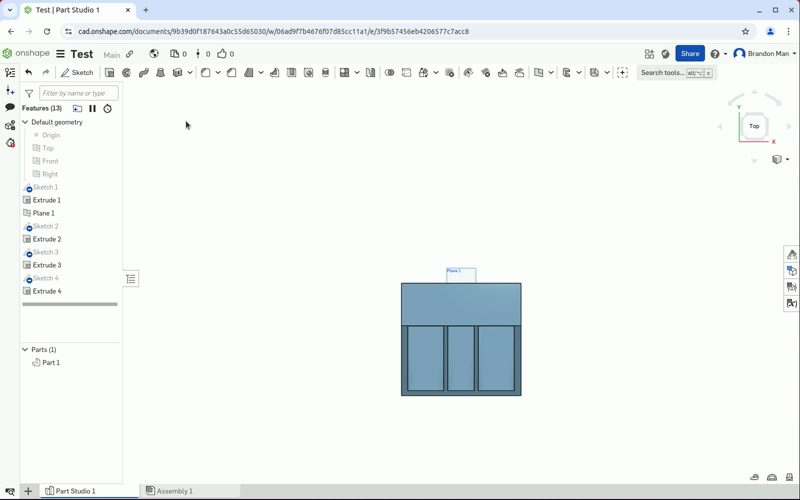
mouse_move(73, 189)
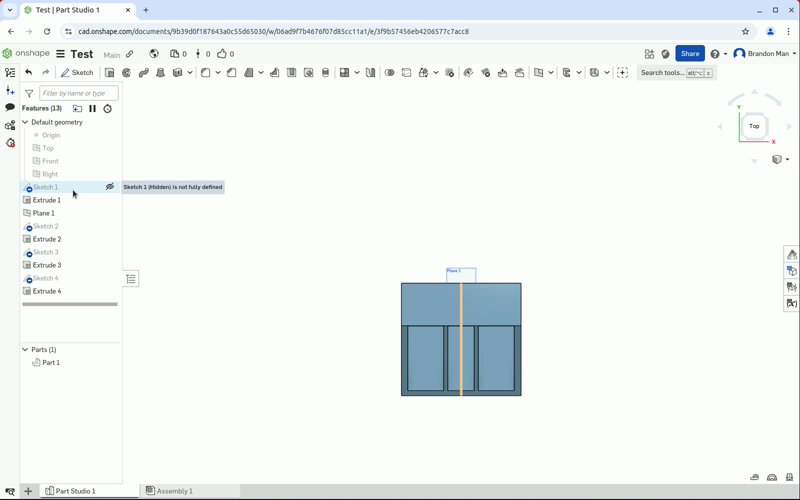
click(73, 189)
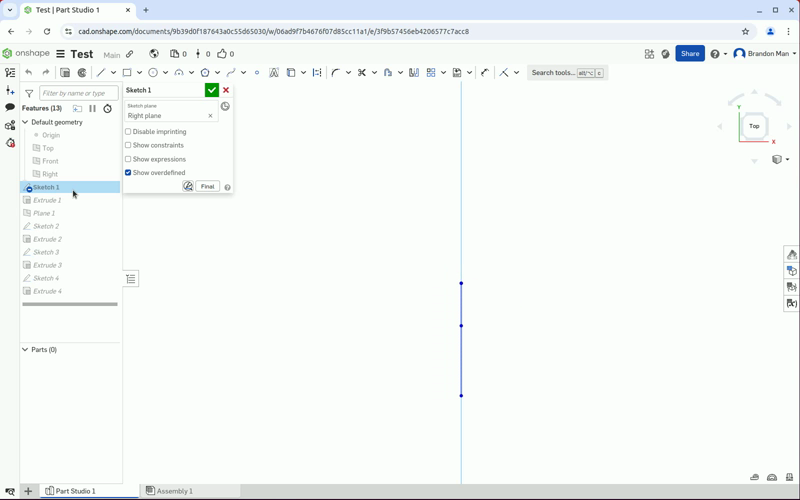
mouse_move(229, 92)
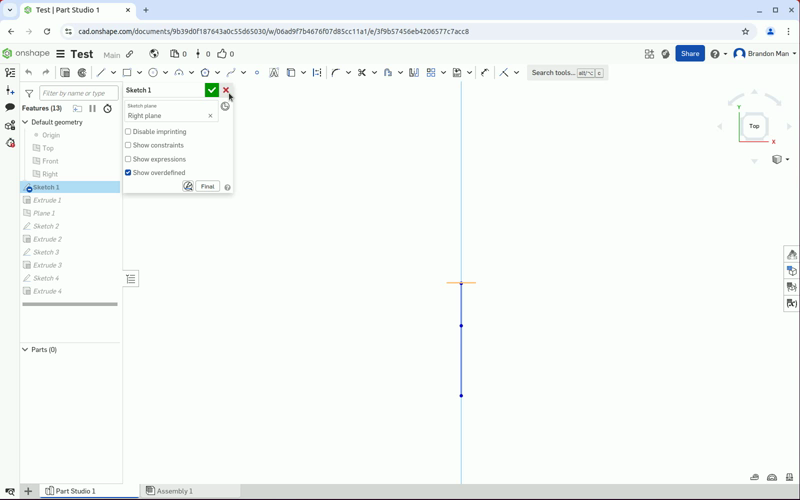
click(229, 92)
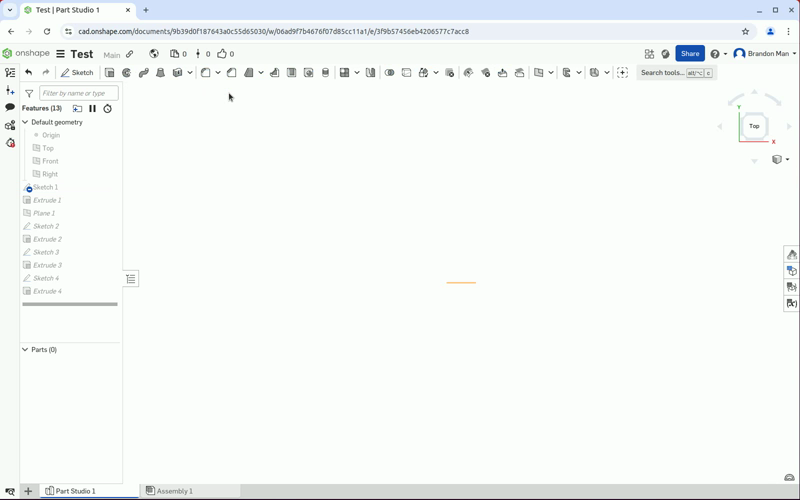
key(shift+s)
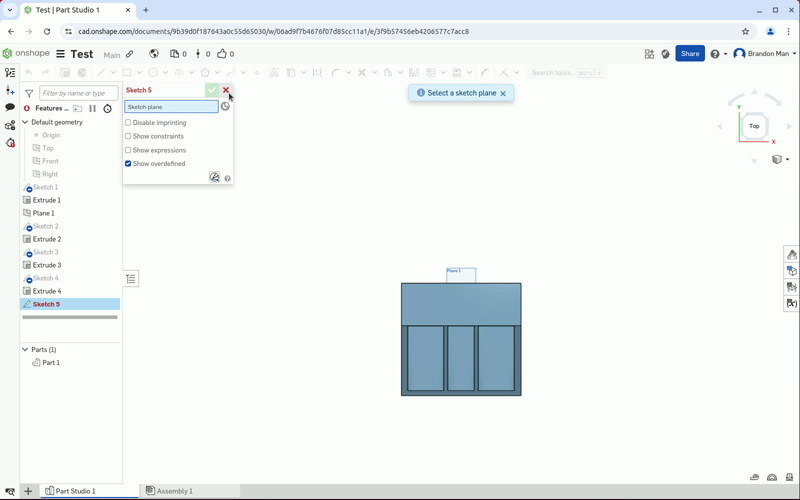
mouse_move(73, 215)
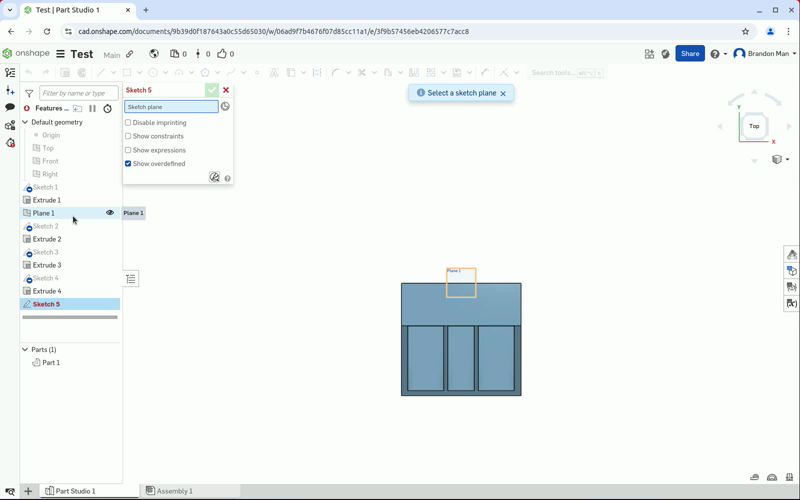
click(73, 215)
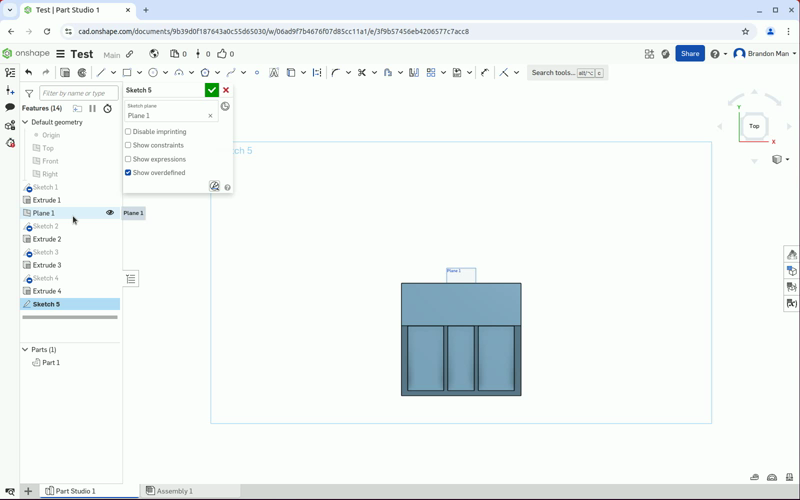
mouse_move(73, 352)
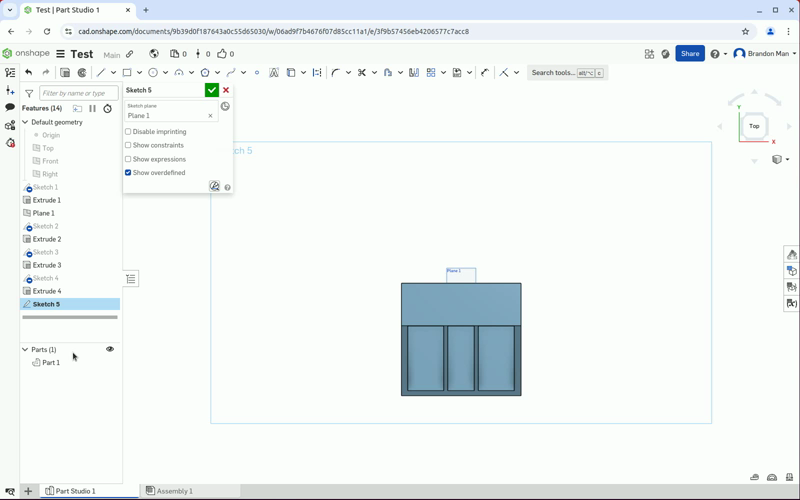
key(y)
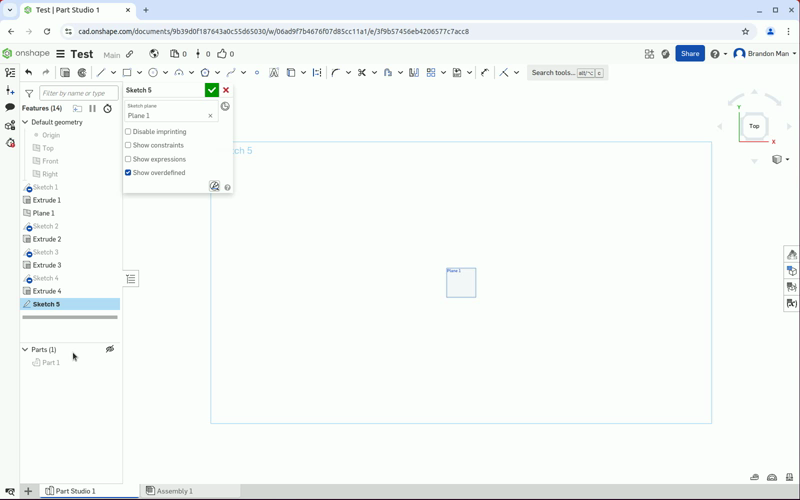
key(l)
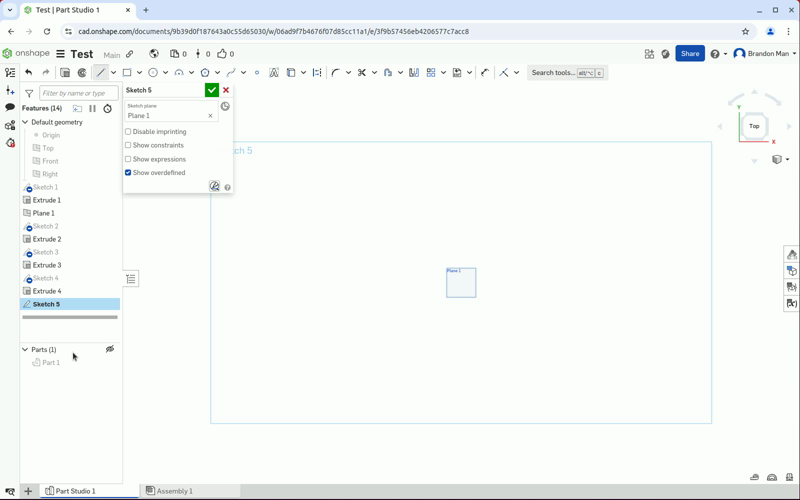
key_down(shift)
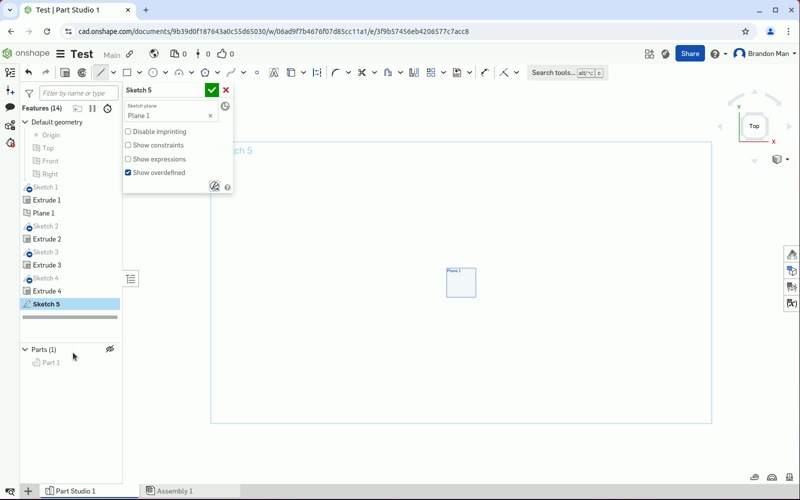
mouse_move(407, 325)
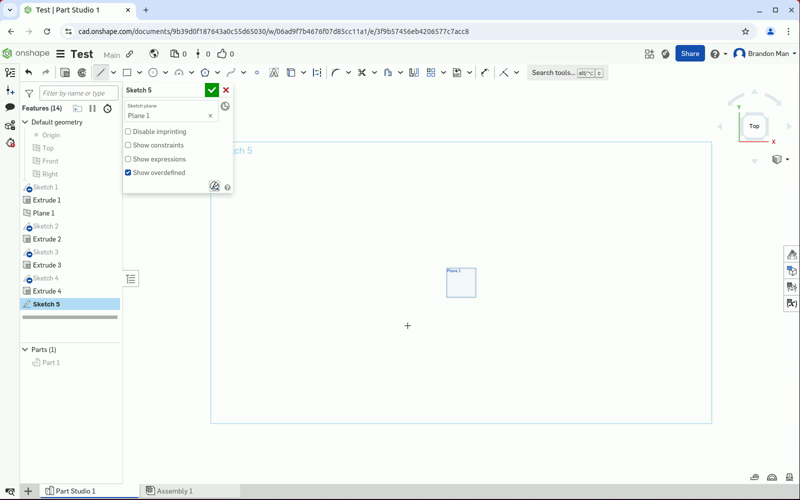
click(407, 325)
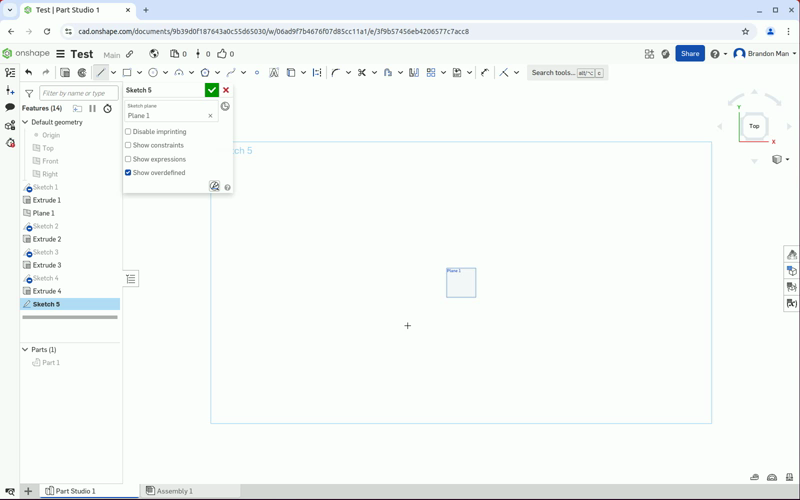
key_up(shift)
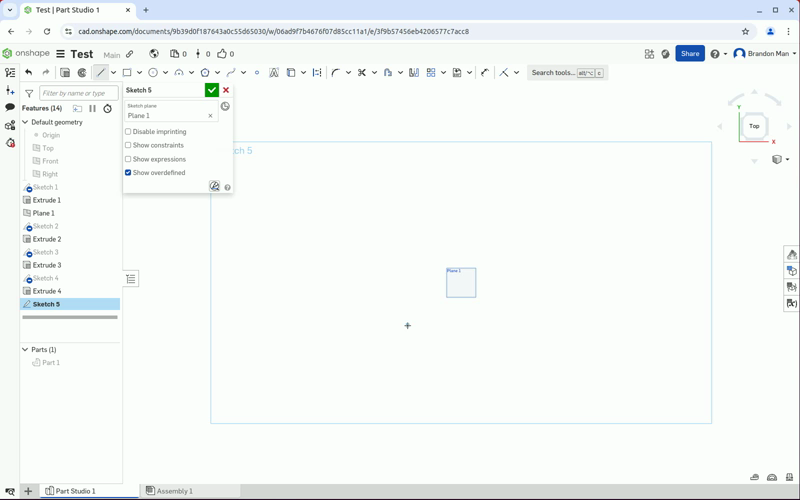
key_down(shift)
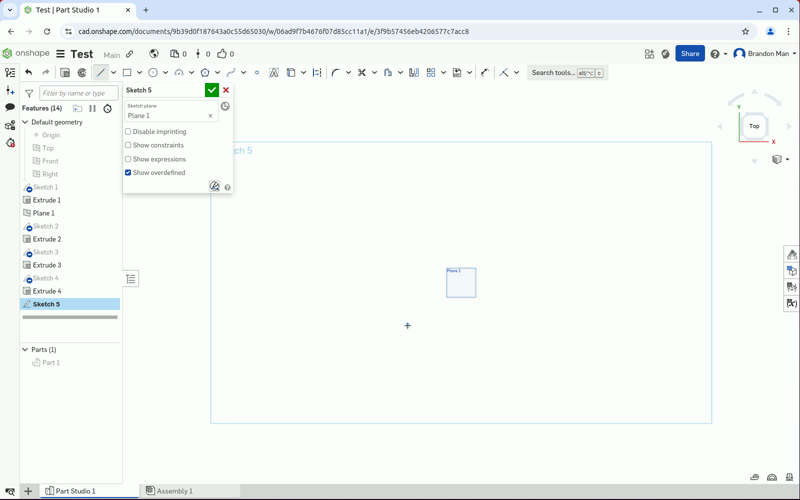
mouse_move(437, 325)
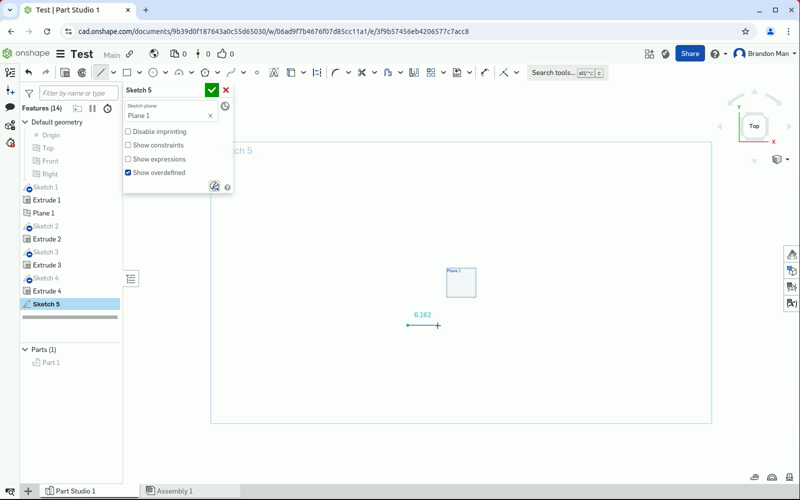
mouse_move(444, 325)
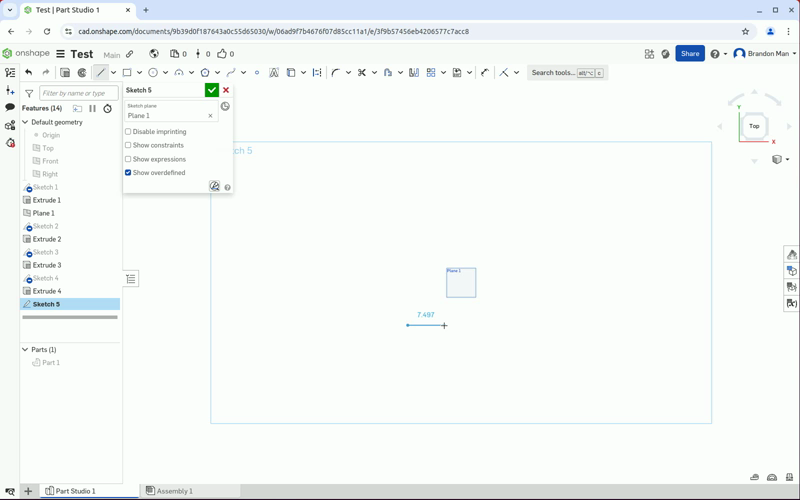
click(444, 325)
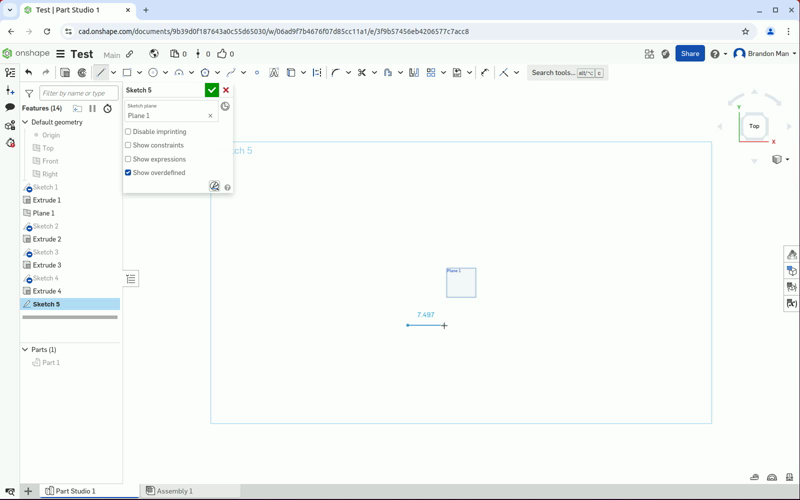
key_up(shift)
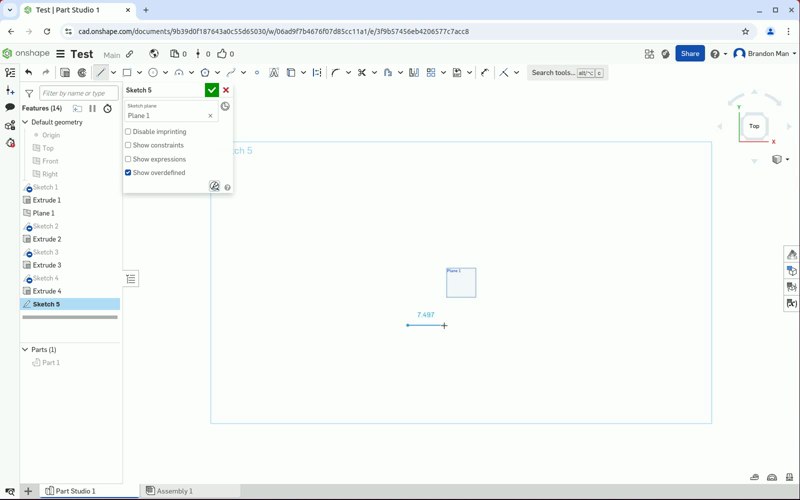
key_down(shift)
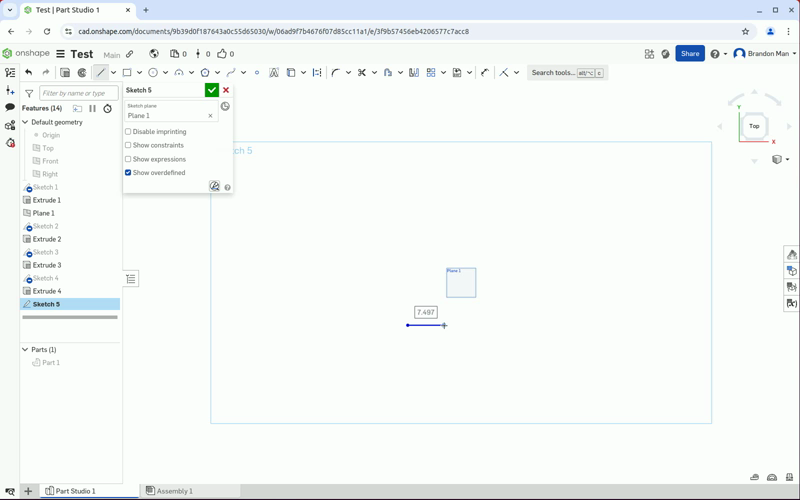
mouse_move(474, 325)
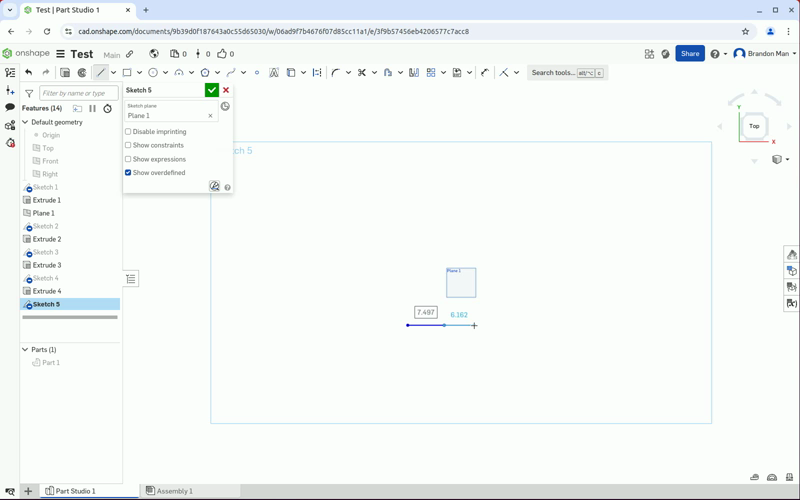
mouse_move(444, 286)
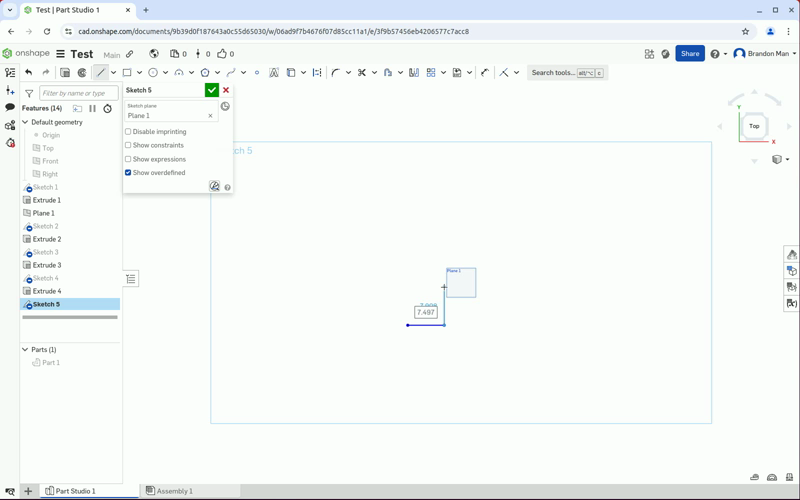
click(444, 286)
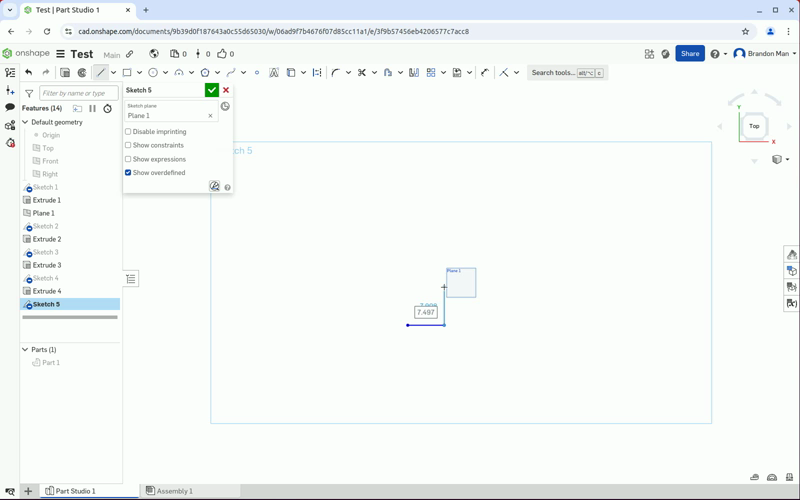
key_up(shift)
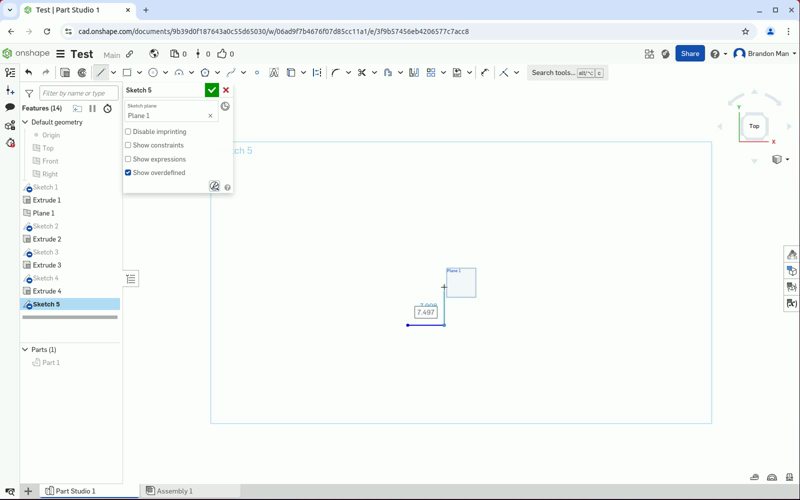
key_down(shift)
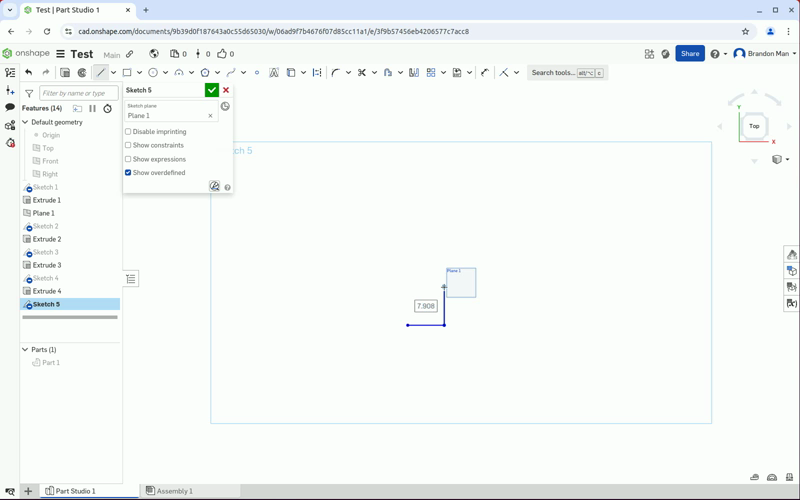
mouse_move(474, 286)
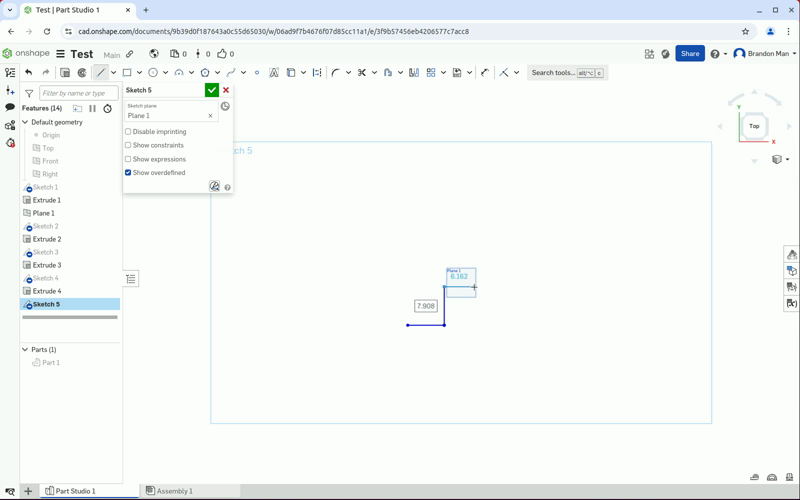
mouse_move(407, 286)
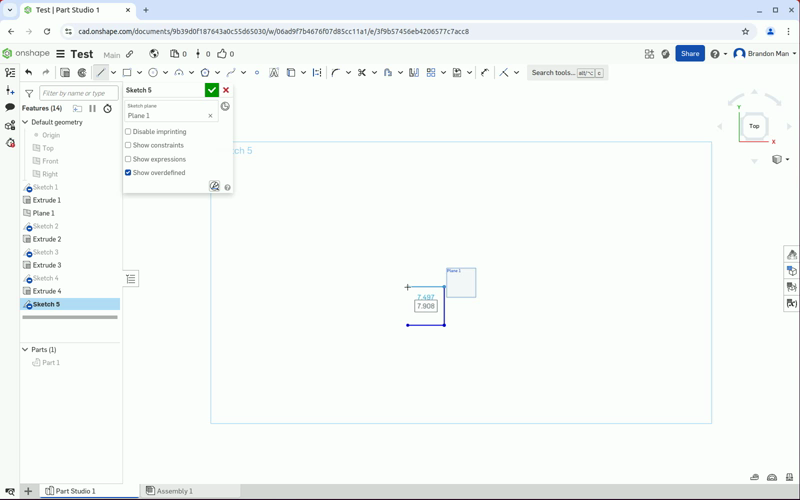
click(407, 286)
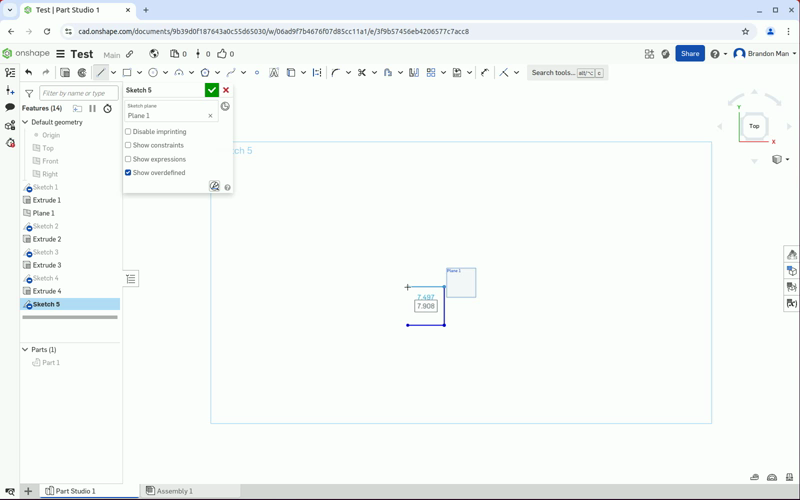
key_up(shift)
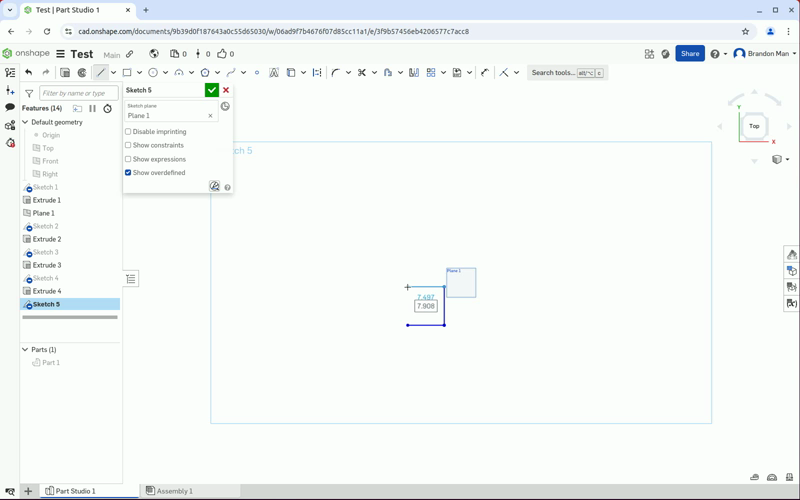
mouse_move(437, 286)
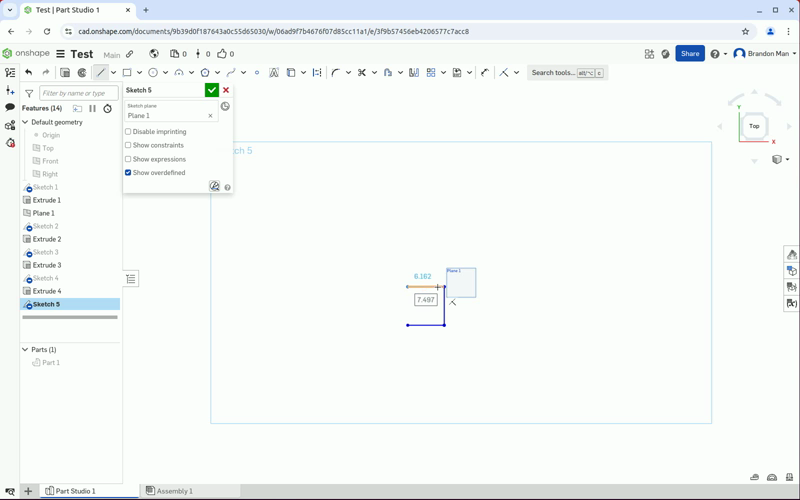
key_down(shift)
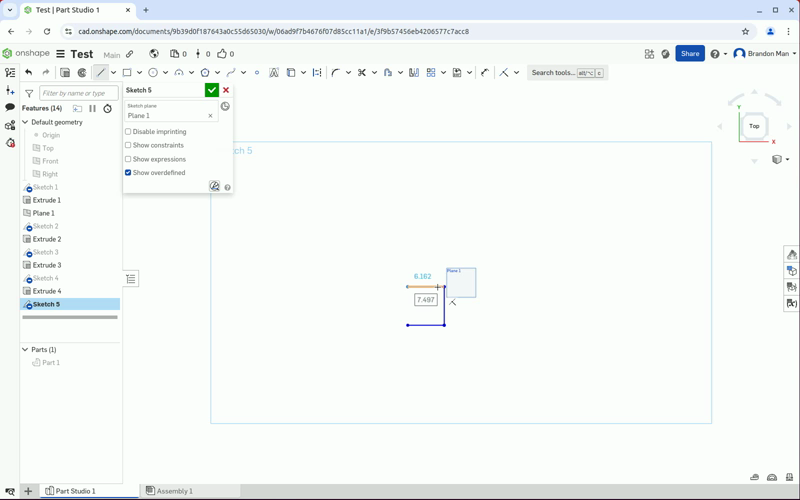
mouse_move(407, 325)
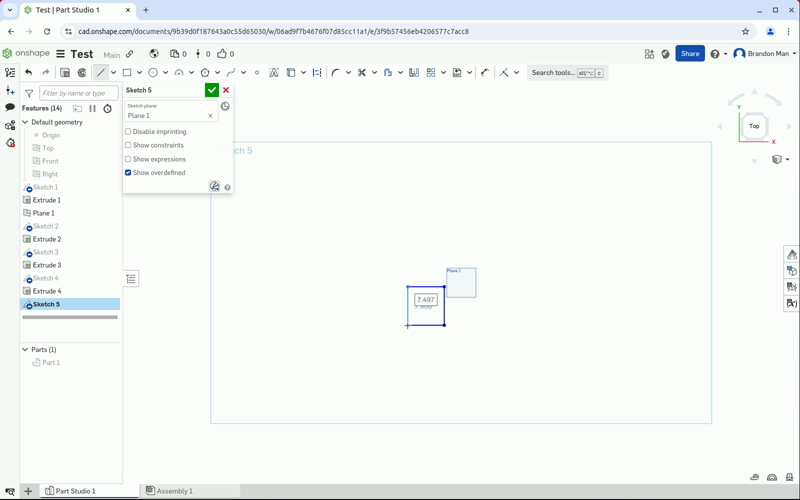
key_up(shift)
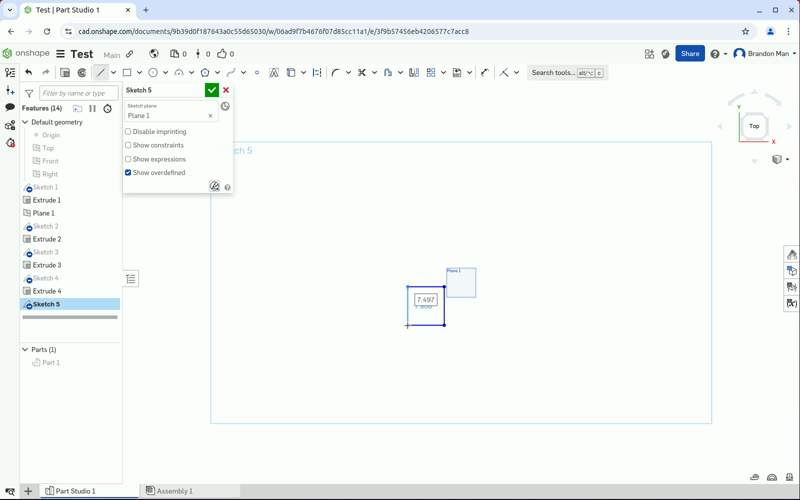
click(407, 325)
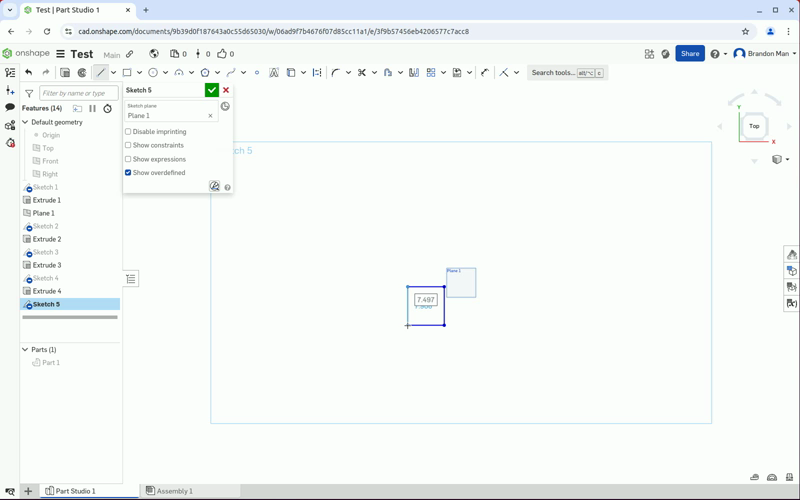
key(esc)
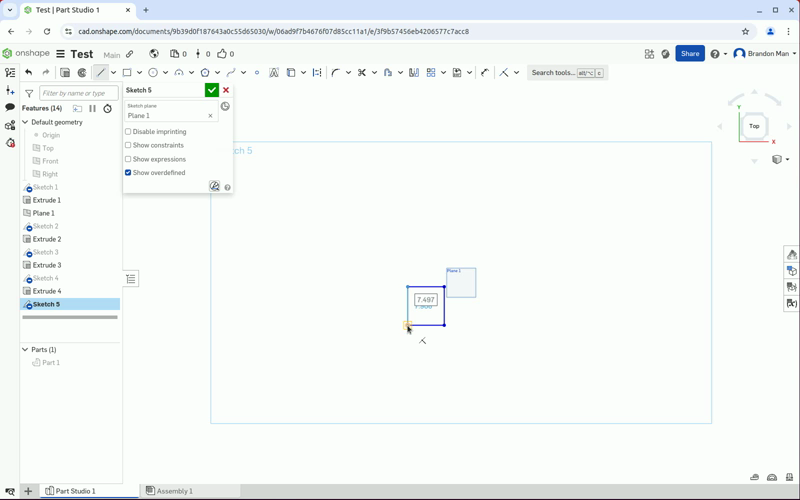
mouse_move(437, 312)
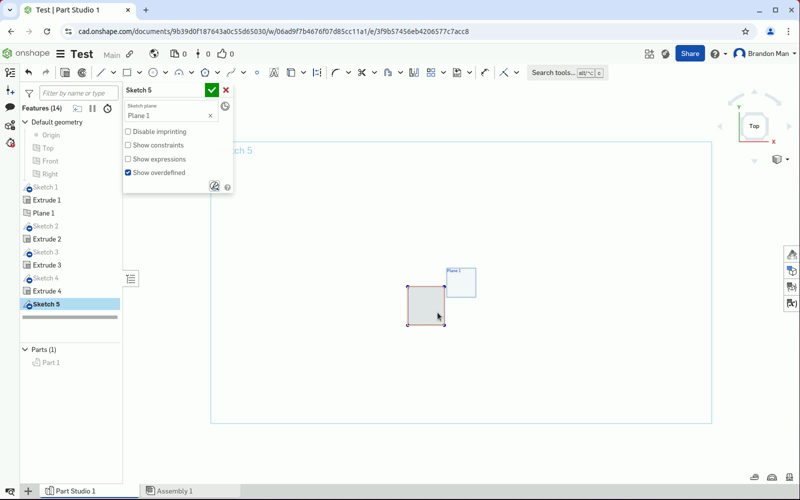
scroll(6)
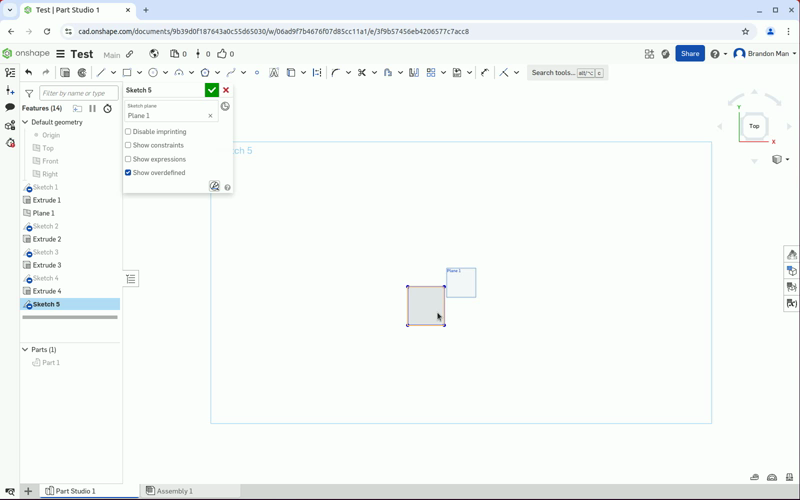
scroll(6)
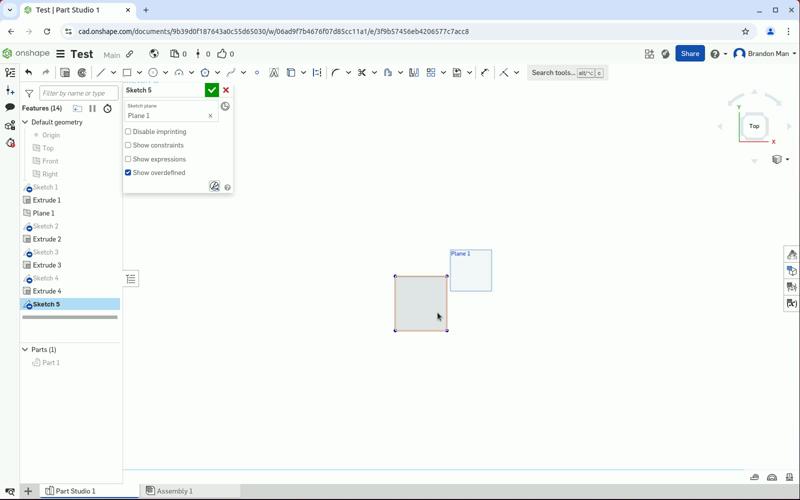
scroll(6)
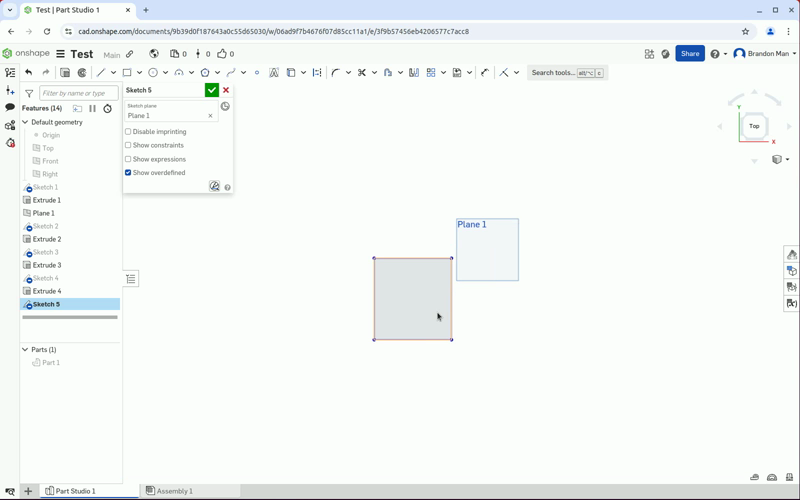
scroll(6)
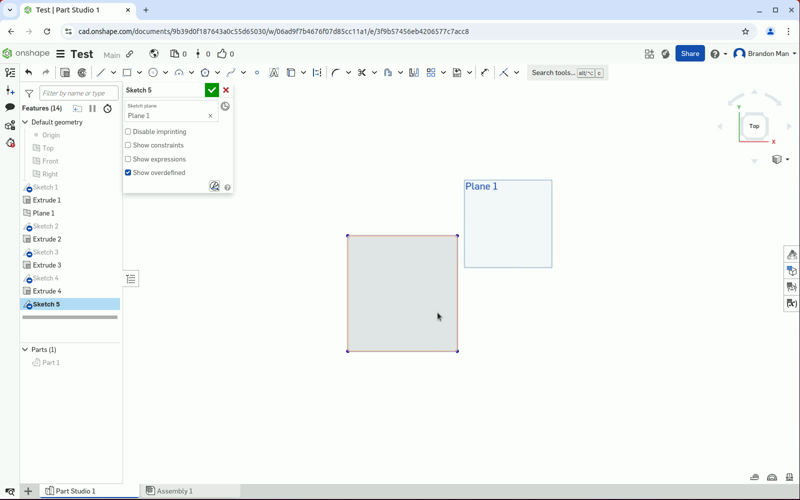
scroll(6)
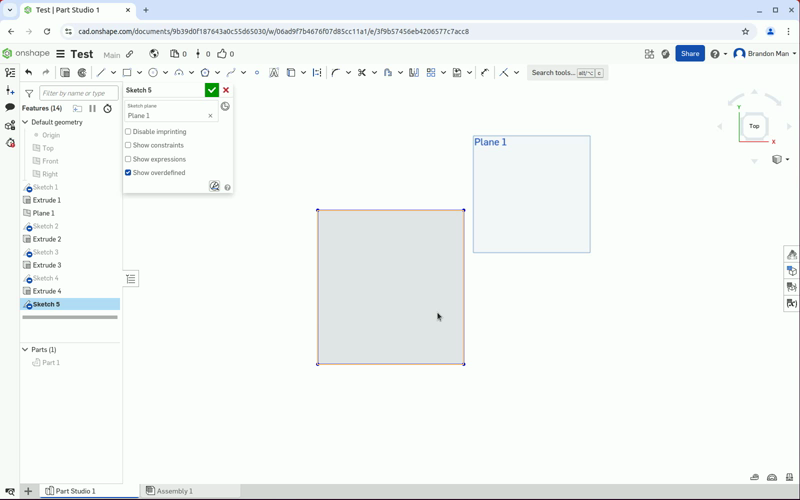
scroll(6)
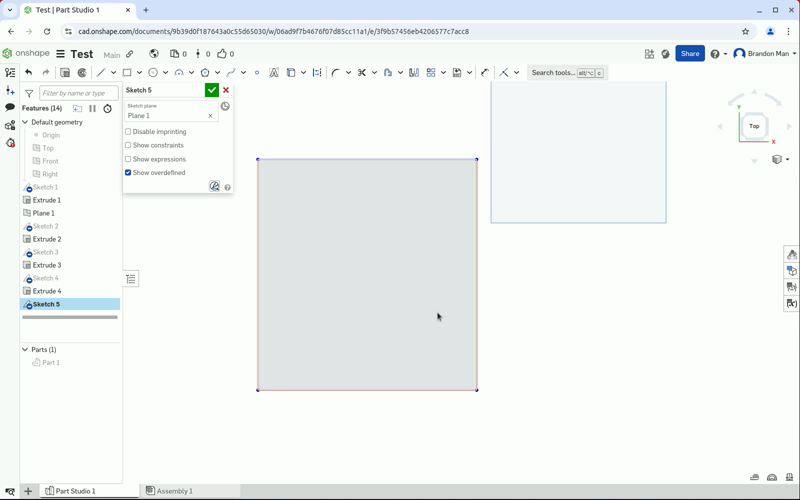
scroll(6)
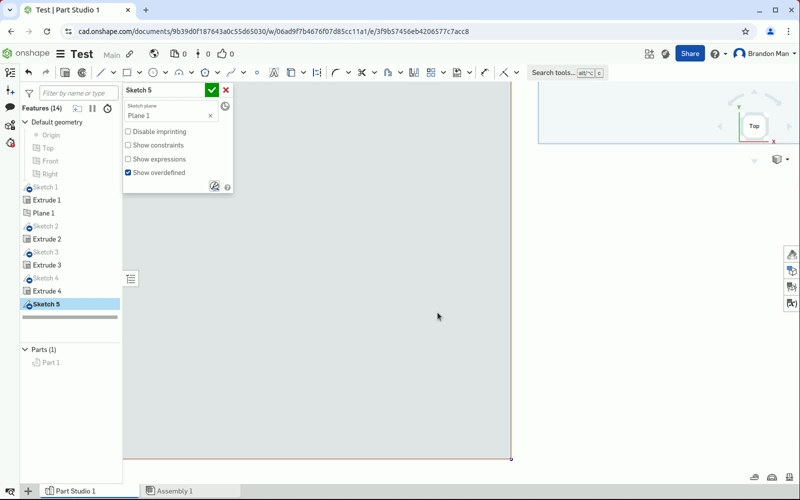
click(437, 312)
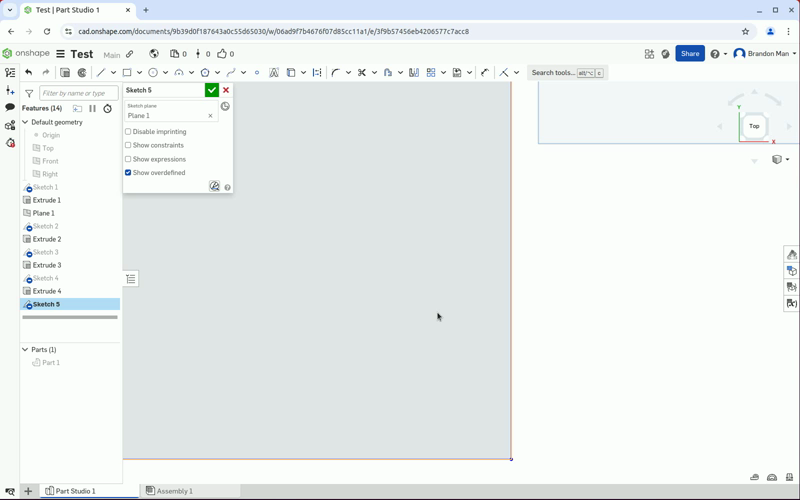
scroll(-6)
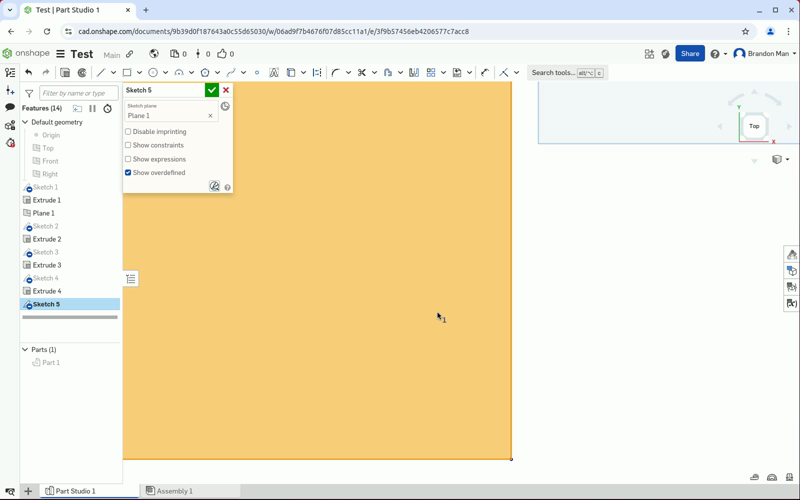
scroll(-6)
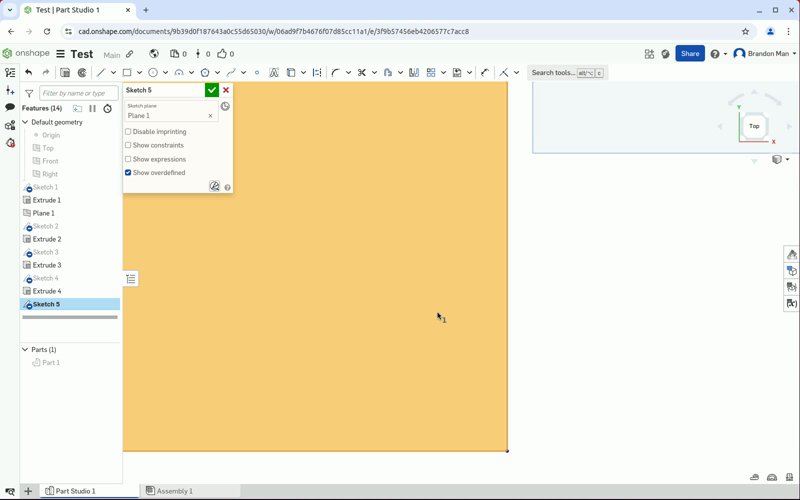
scroll(-6)
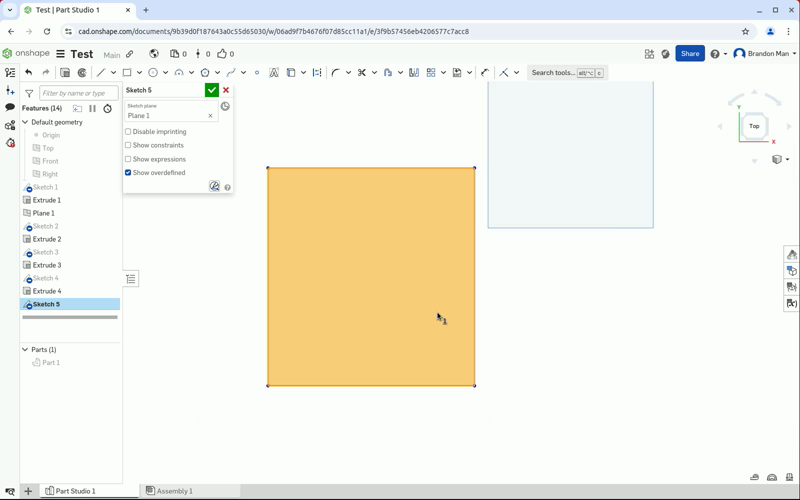
scroll(-6)
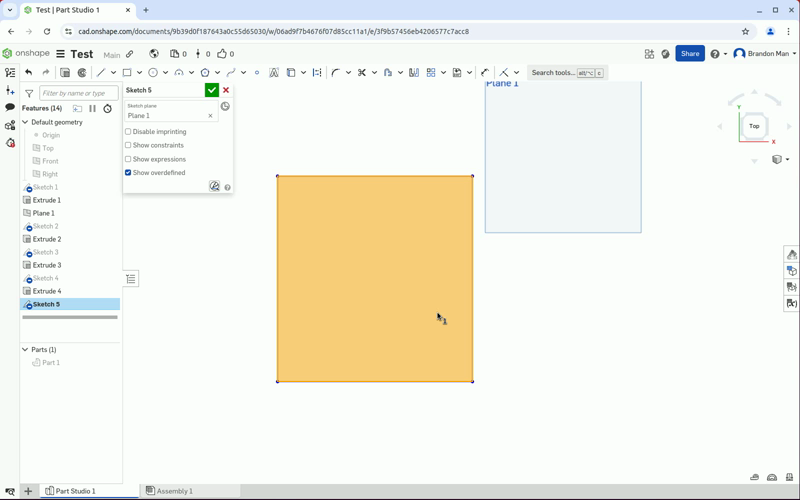
scroll(-6)
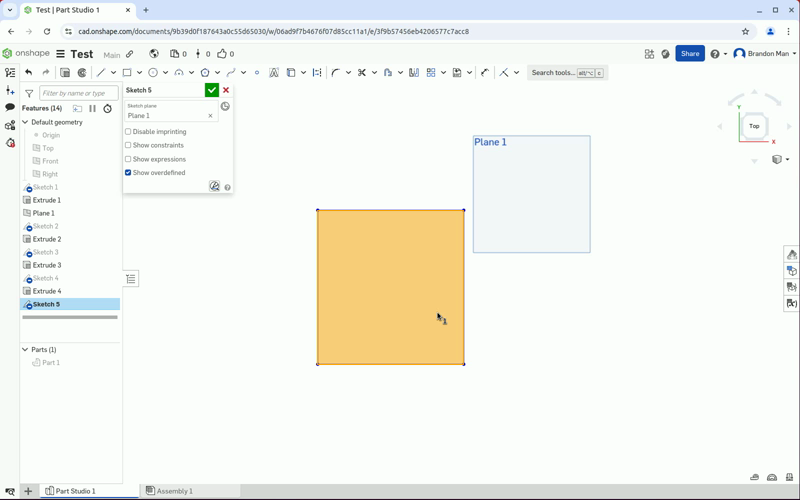
scroll(-6)
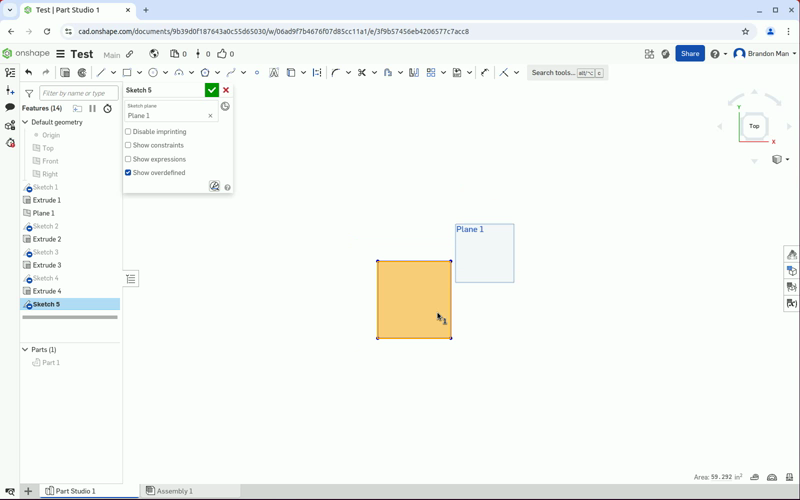
scroll(-6)
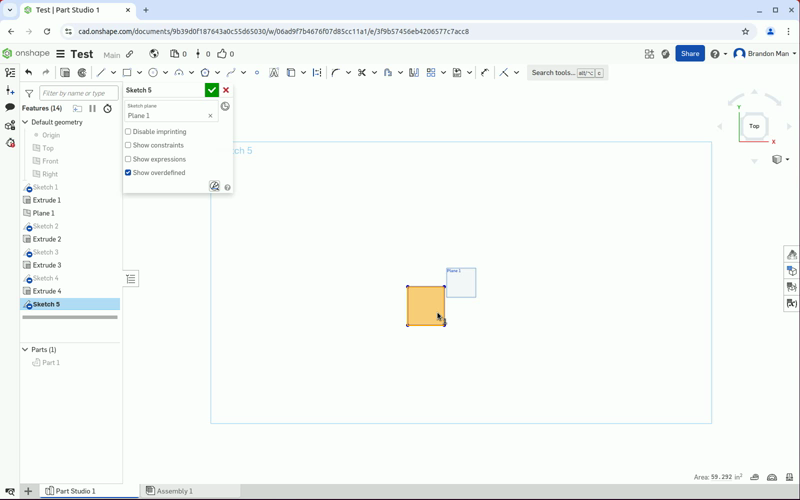
mouse_move(73, 352)
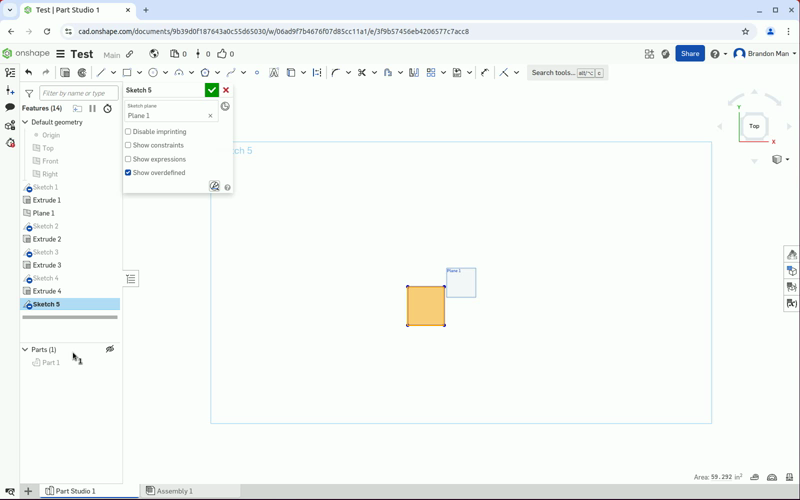
key(shift+y)
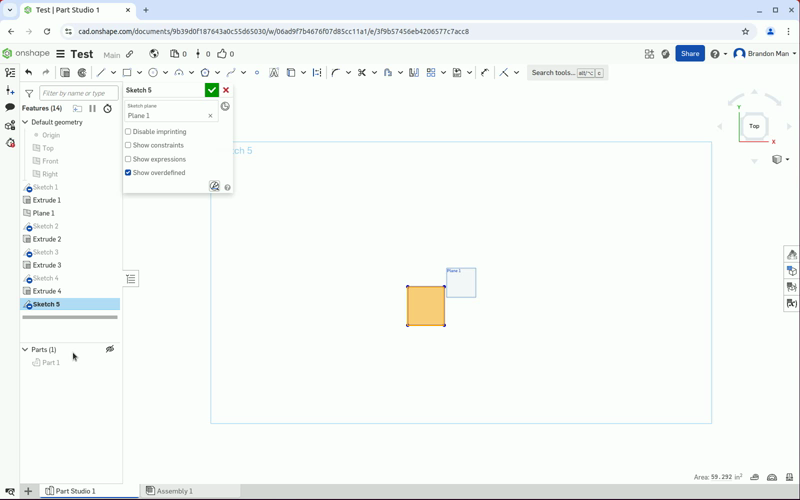
key(shift+e)
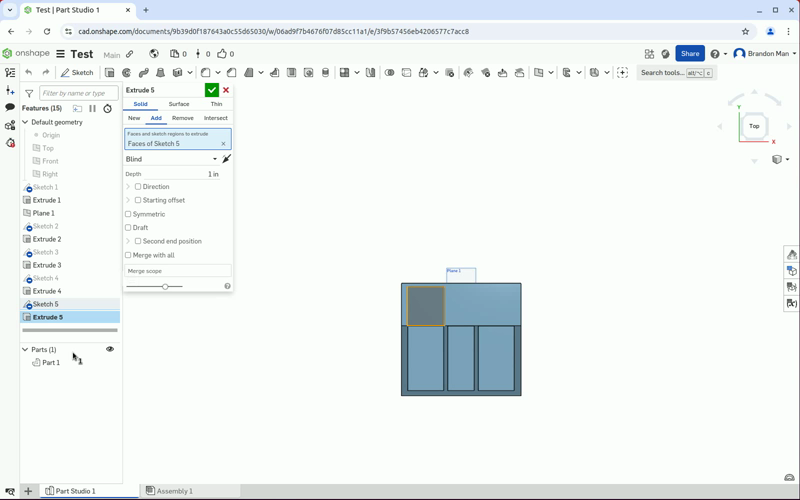
mouse_move(143, 106)
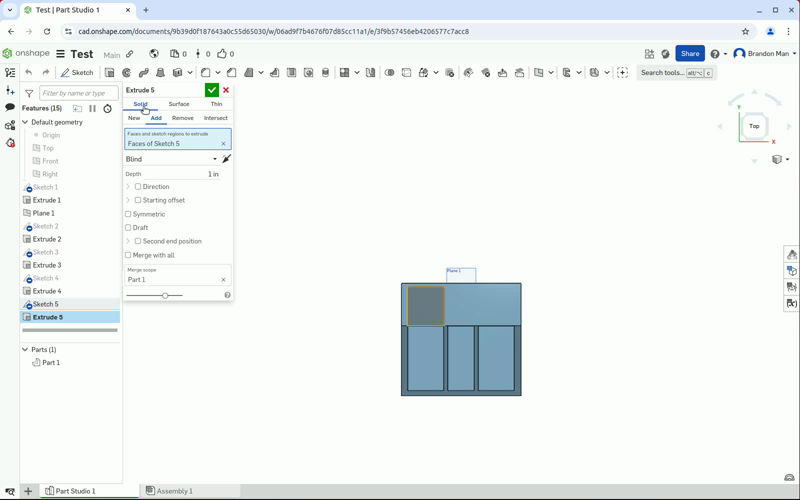
click(143, 106)
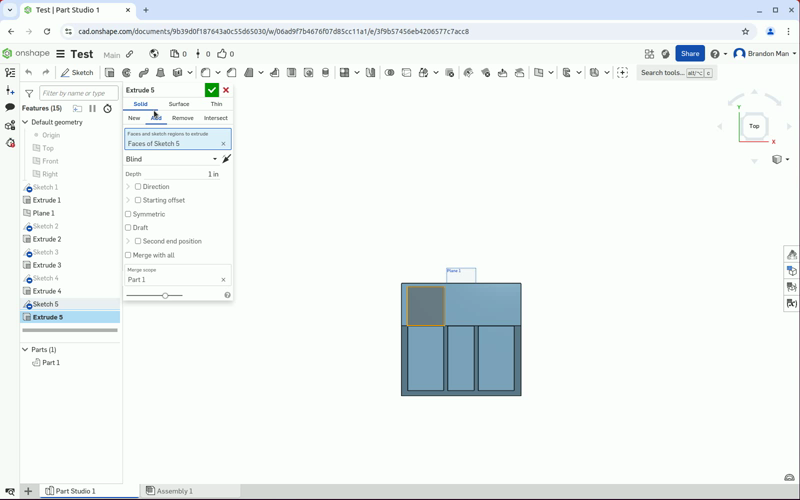
mouse_move(186, 120)
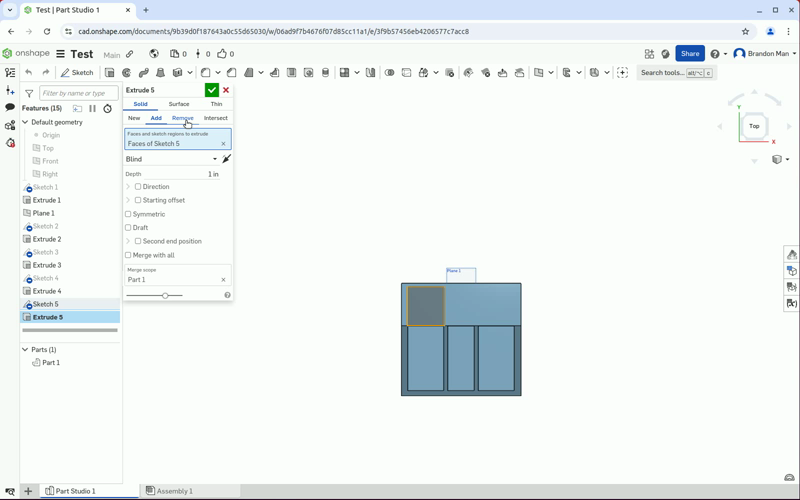
click(186, 120)
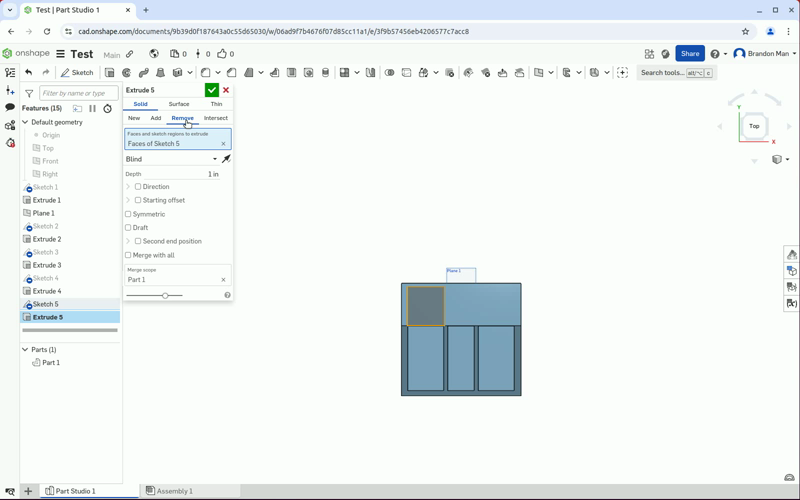
key(tab, 4)
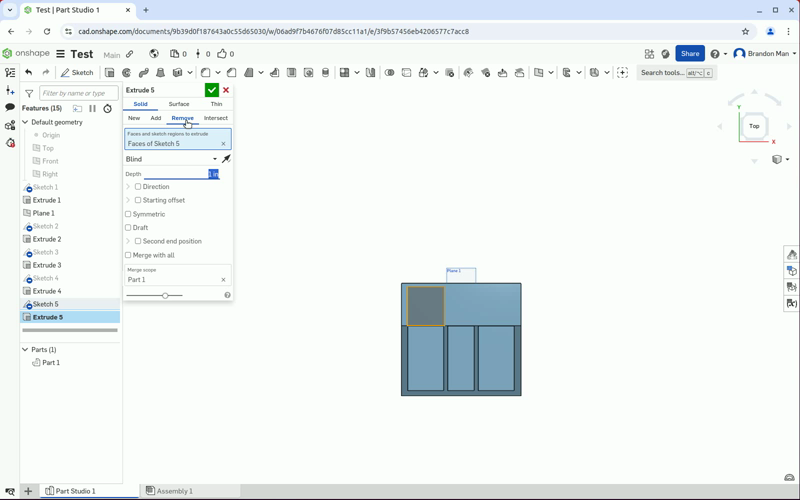
text(8.906)
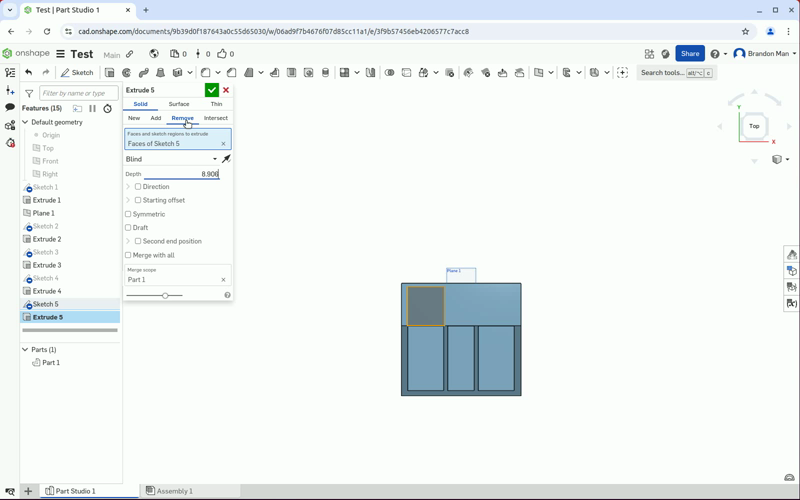
key(tab, 6)
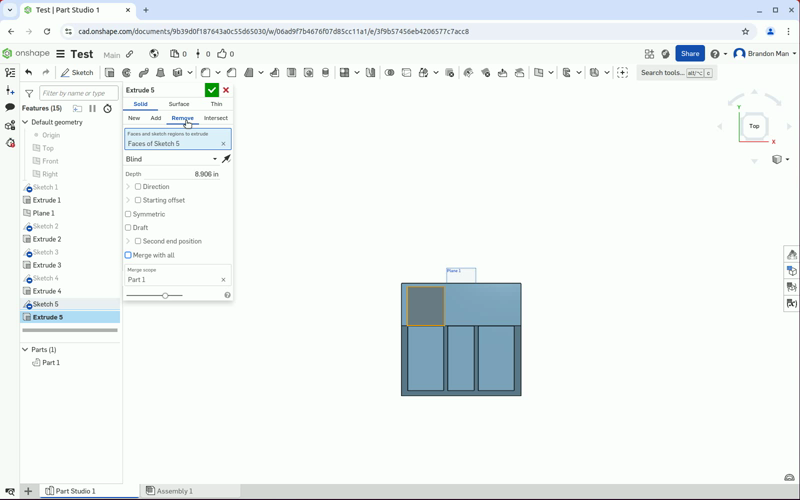
key(space)
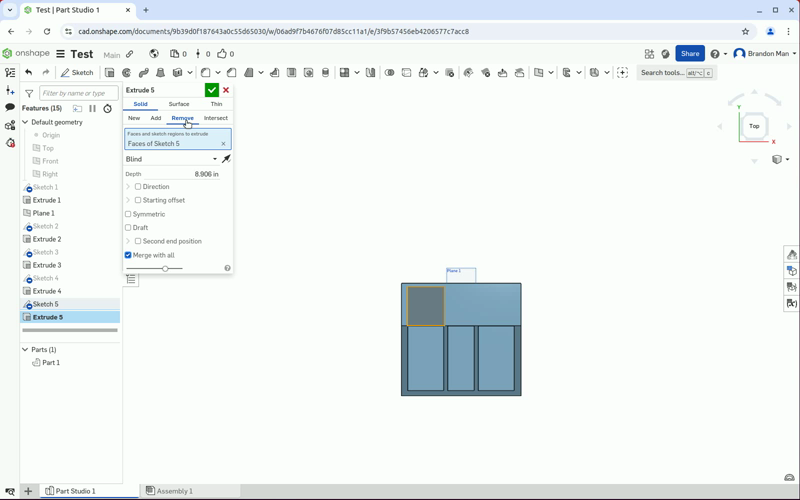
key(enter)
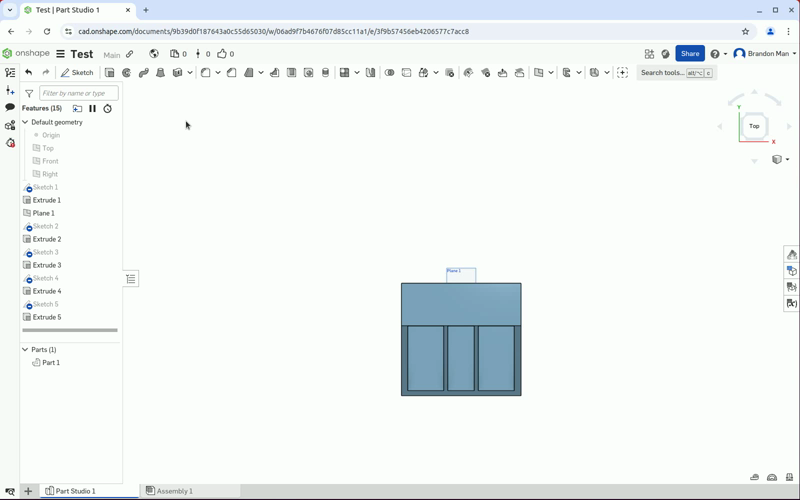
key(shift+h)
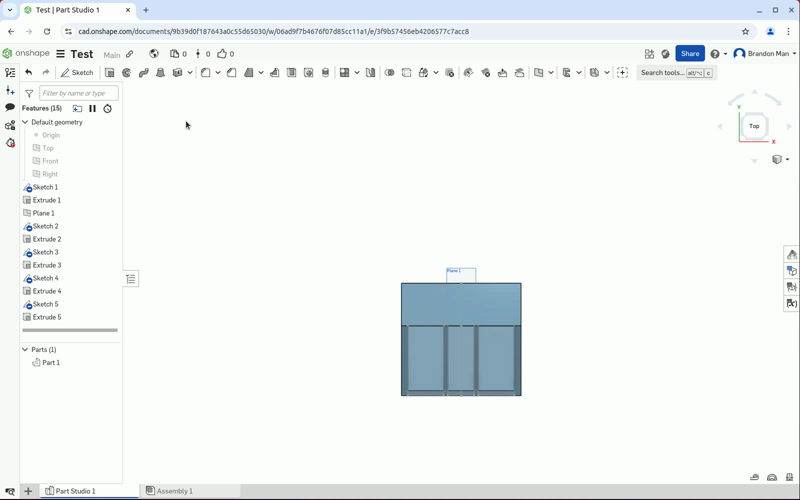
key(shift+h)
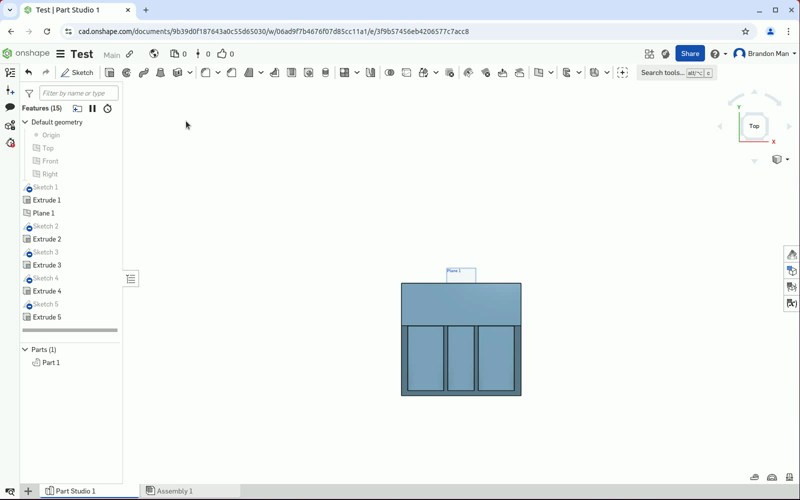
mouse_move(73, 189)
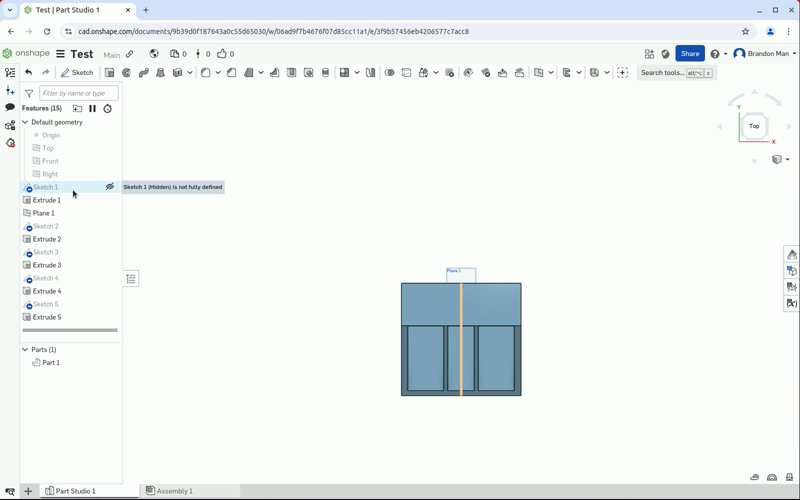
click(73, 189)
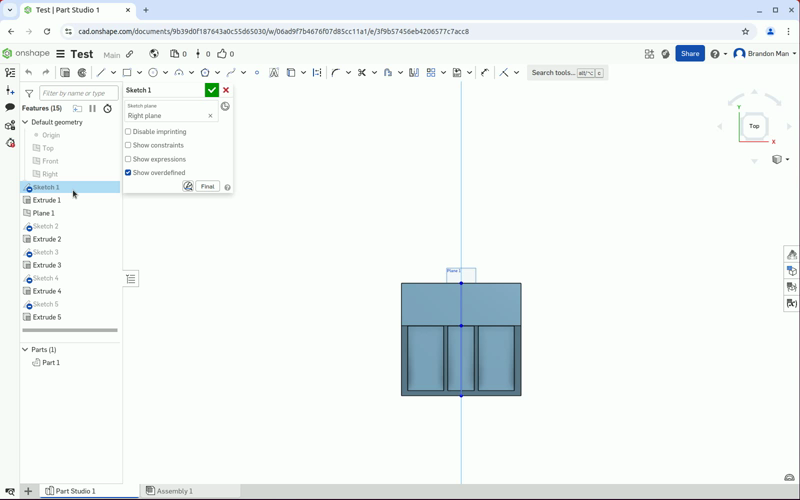
mouse_move(229, 92)
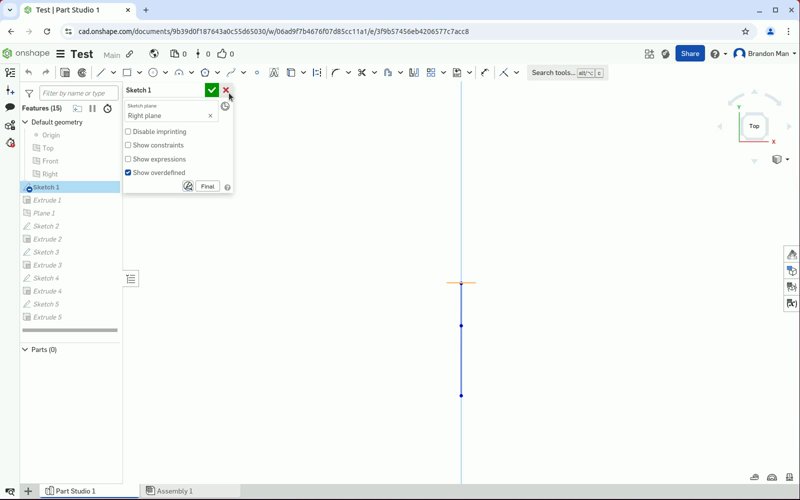
click(229, 92)
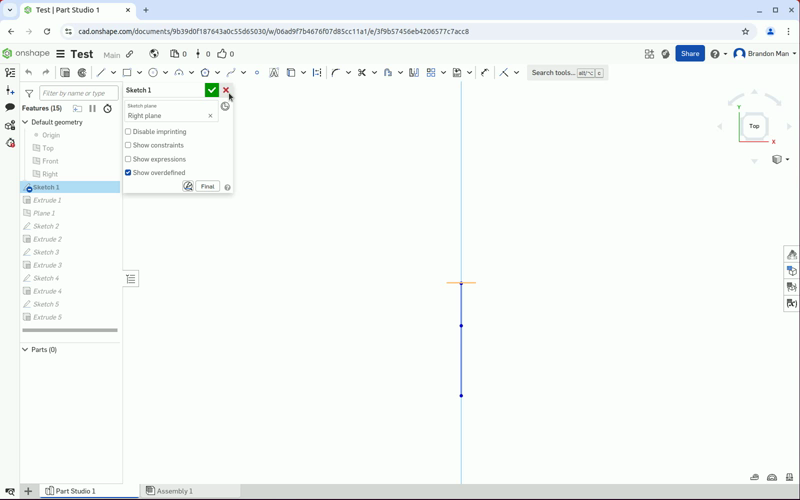
key(shift+s)
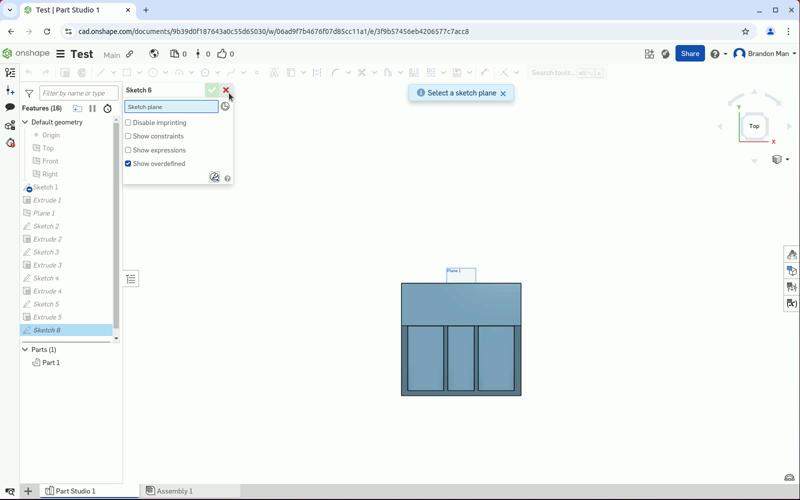
mouse_move(69, 215)
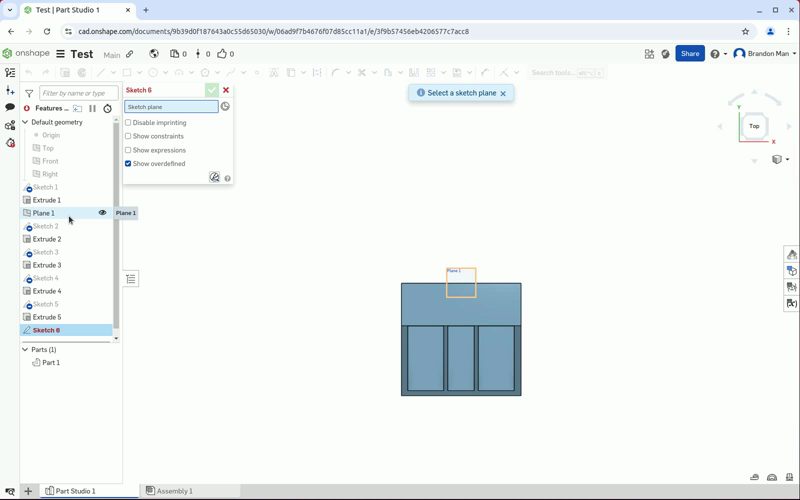
click(69, 215)
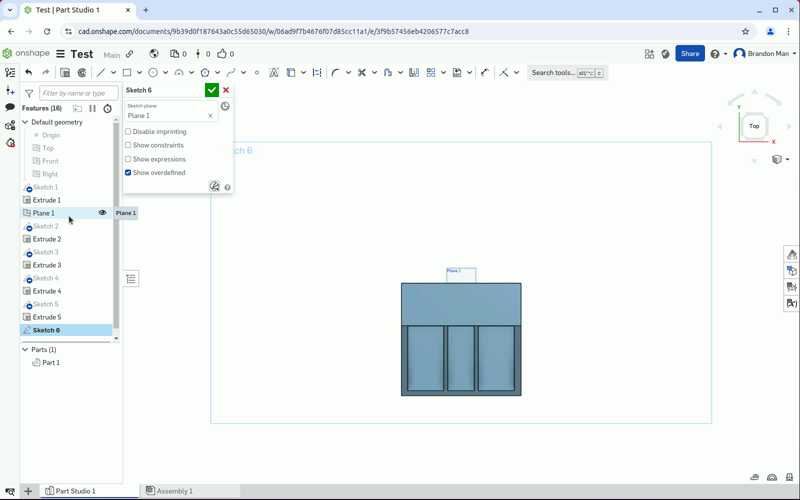
mouse_move(73, 352)
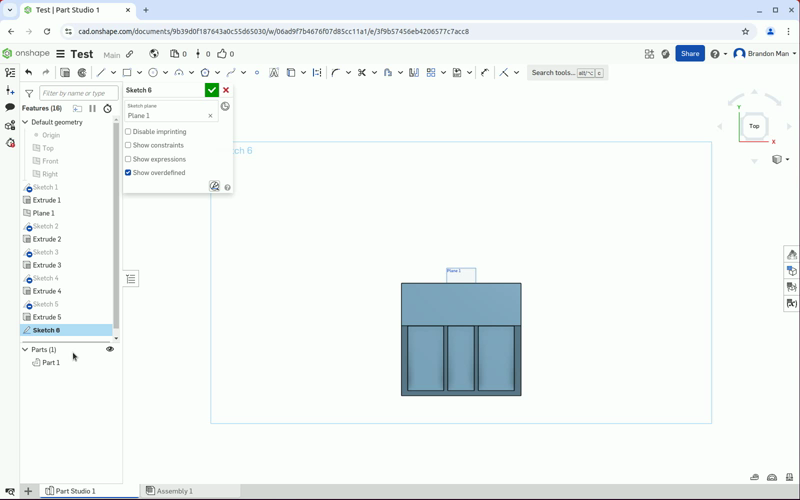
key(y)
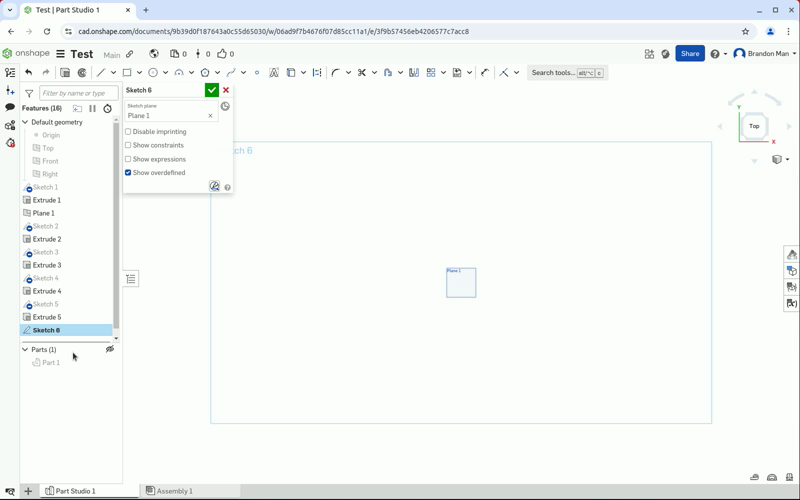
key(l)
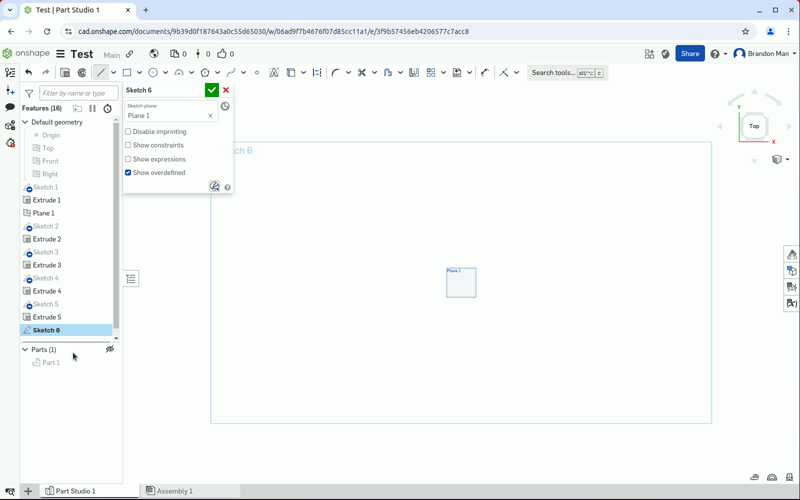
key_down(shift)
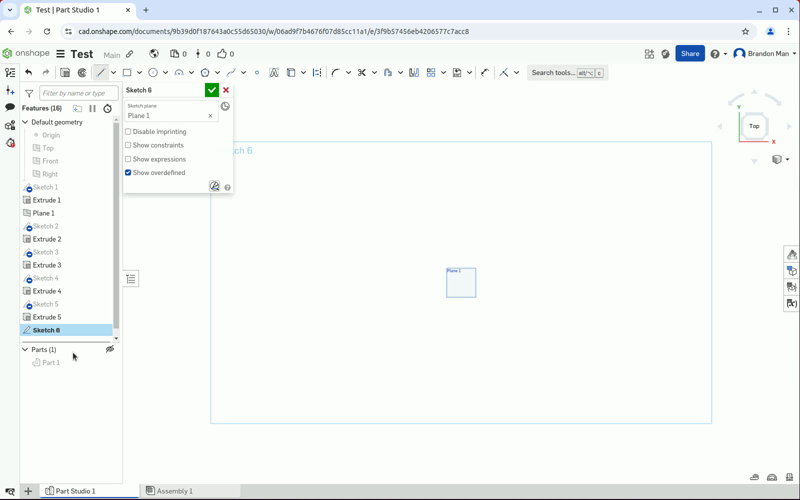
mouse_move(478, 325)
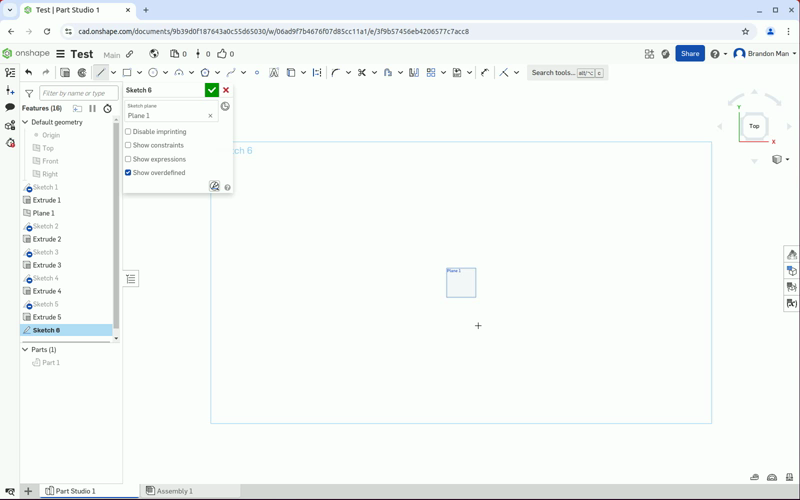
click(478, 325)
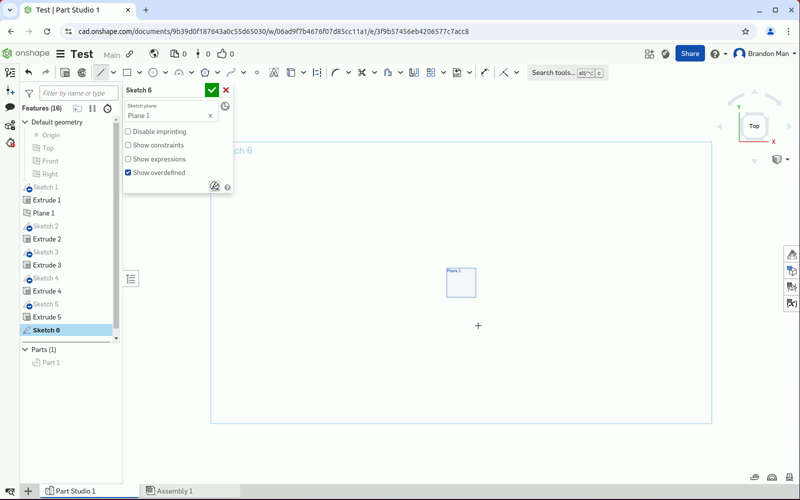
key_up(shift)
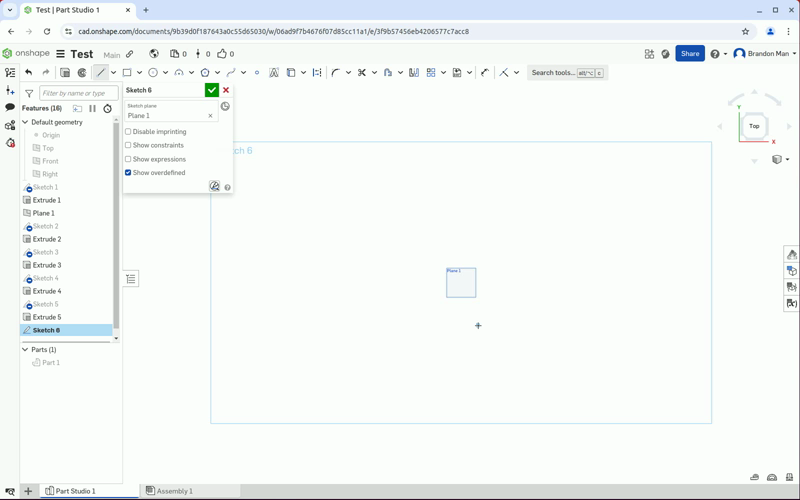
key_down(shift)
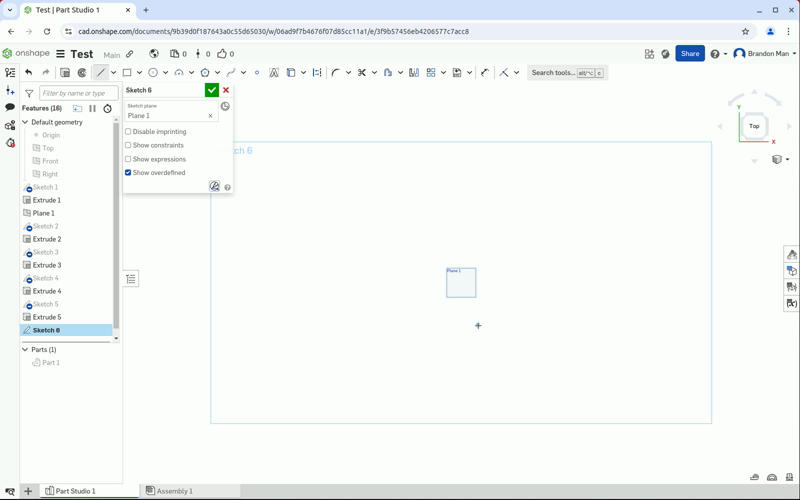
mouse_move(508, 325)
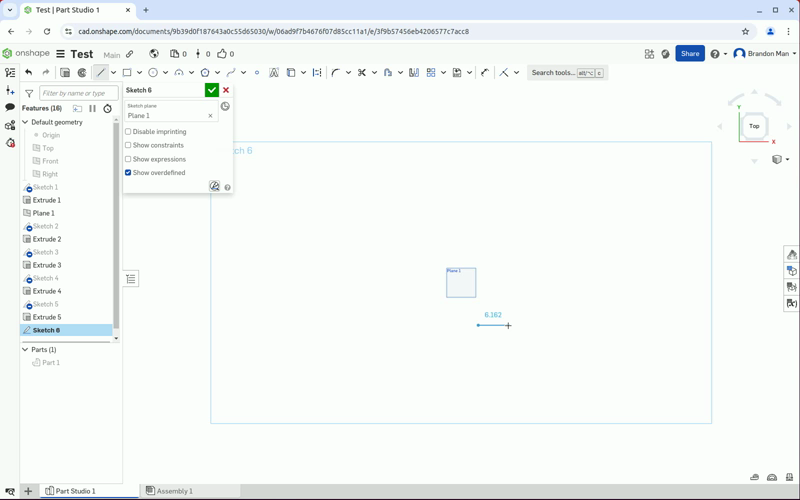
mouse_move(514, 325)
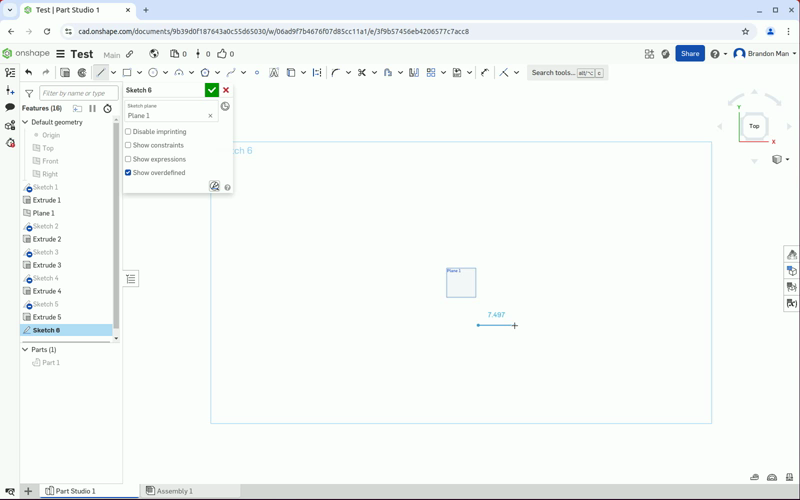
click(514, 325)
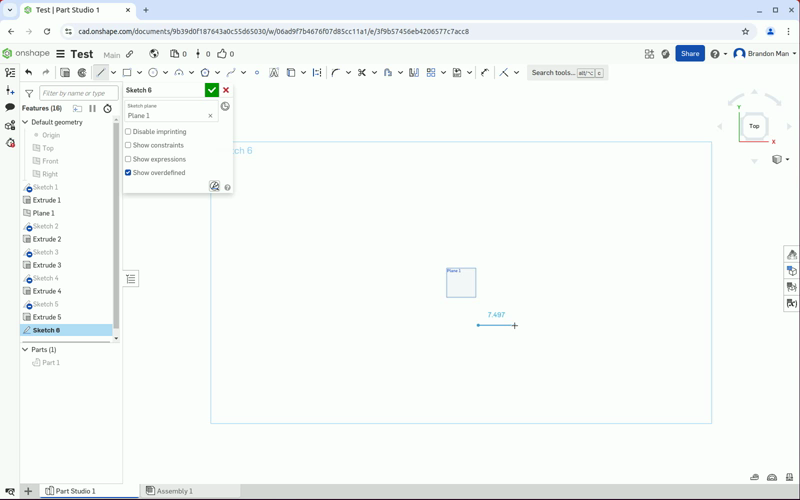
key_up(shift)
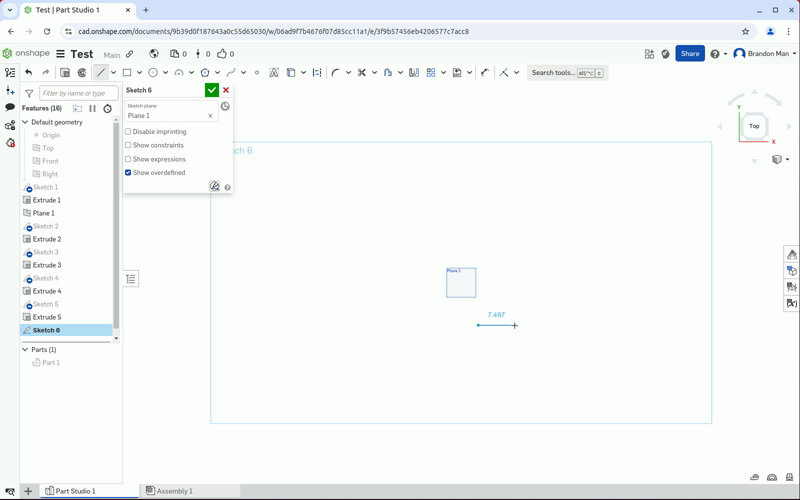
key_down(shift)
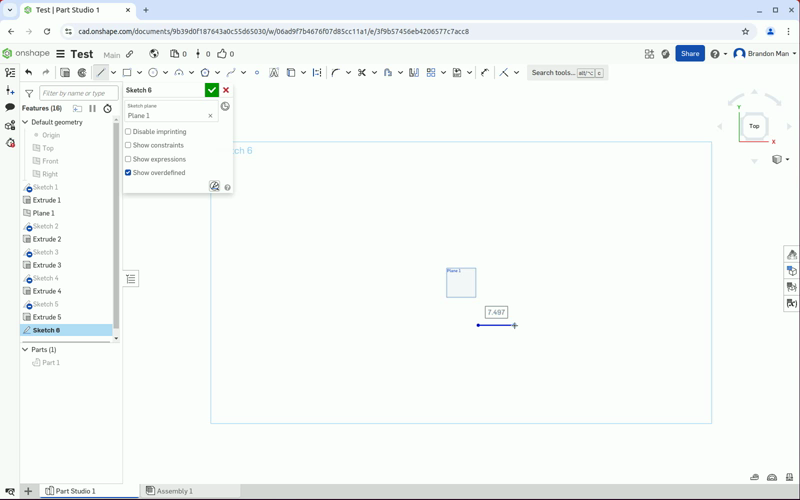
mouse_move(544, 325)
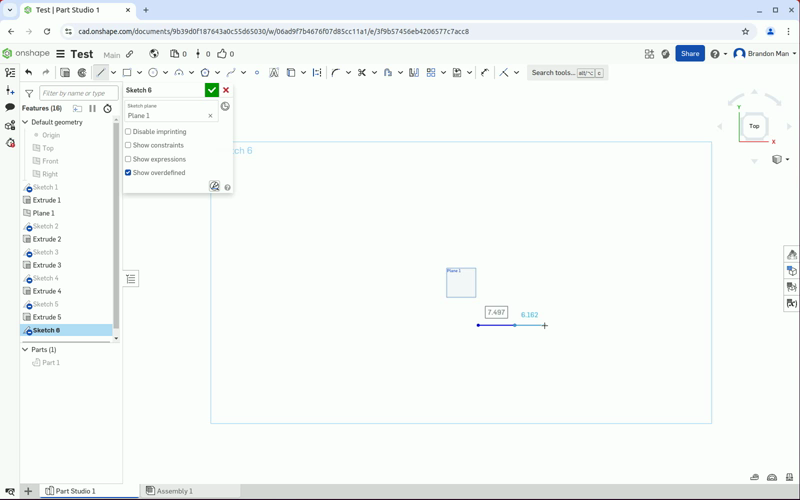
mouse_move(514, 286)
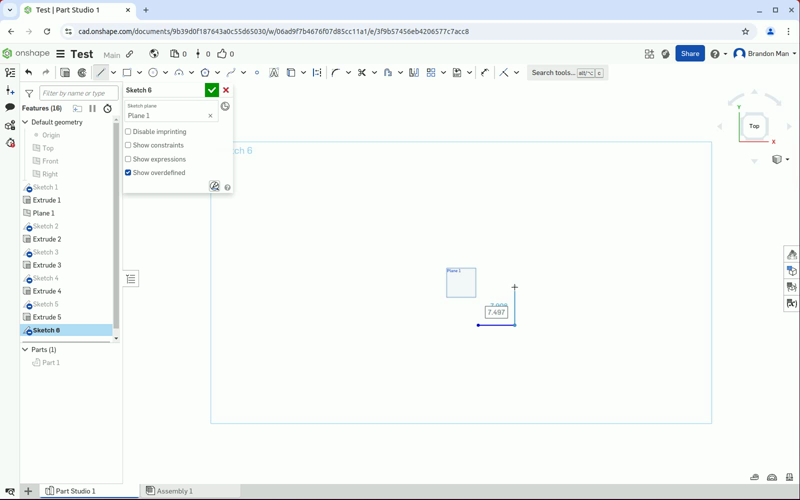
click(514, 286)
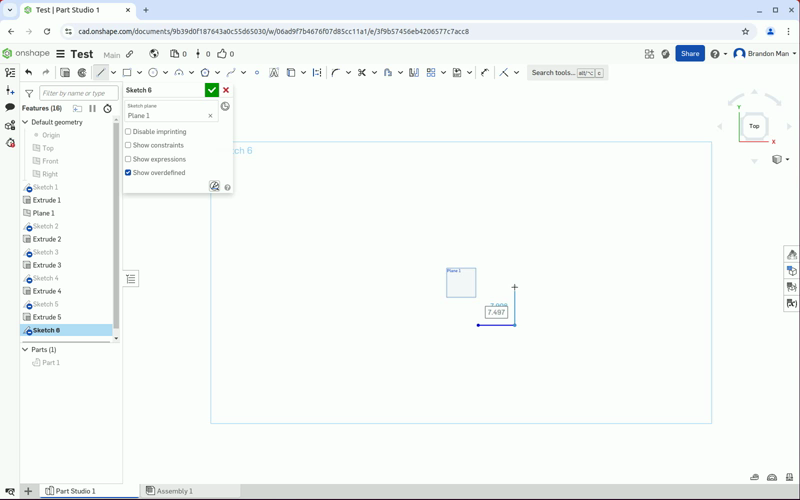
key_up(shift)
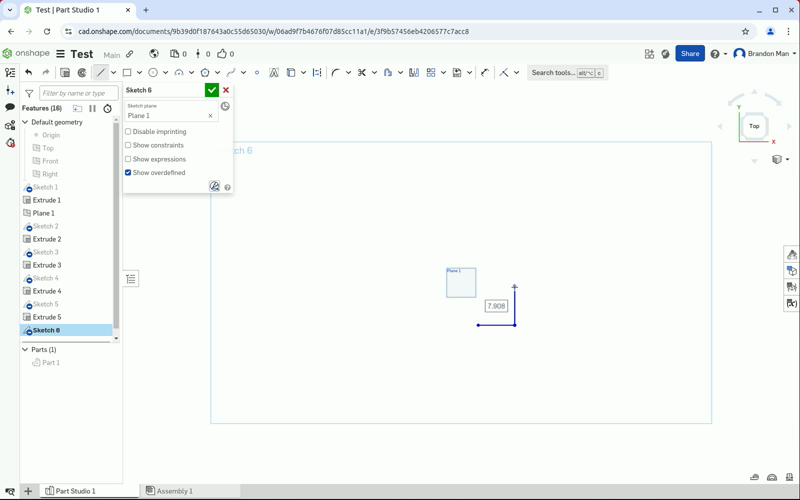
key_down(shift)
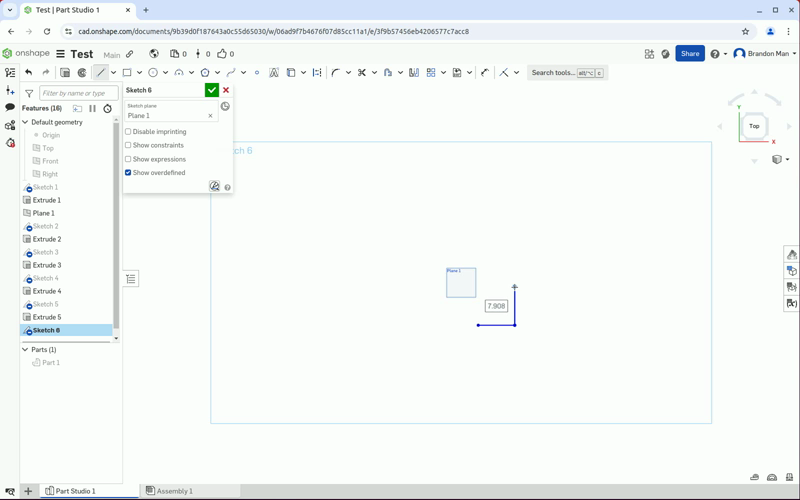
mouse_move(544, 286)
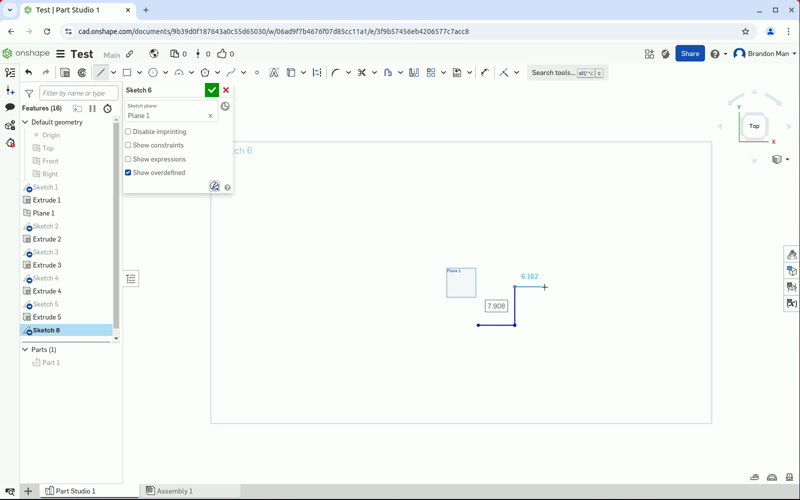
mouse_move(478, 286)
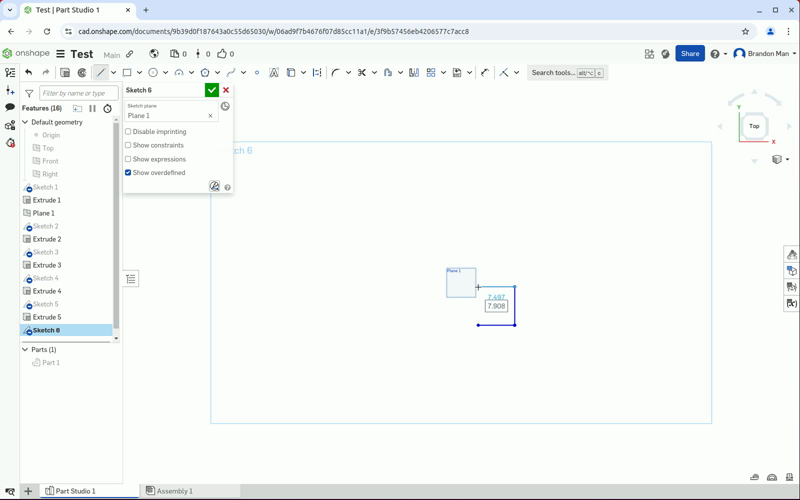
click(478, 286)
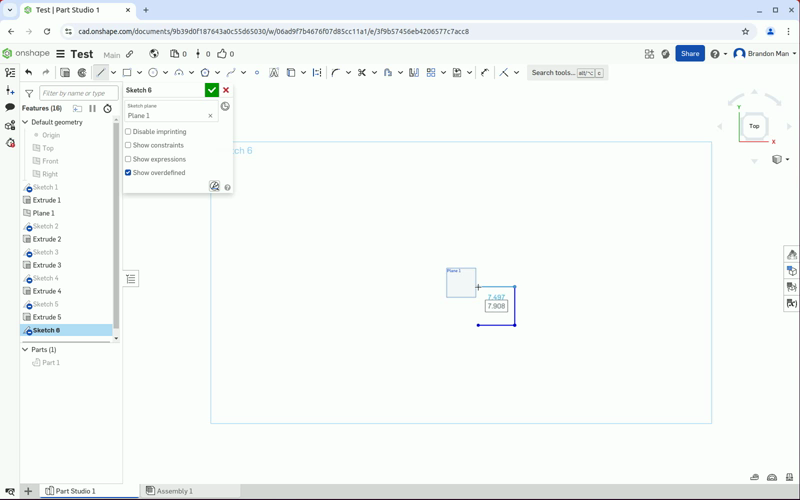
key_up(shift)
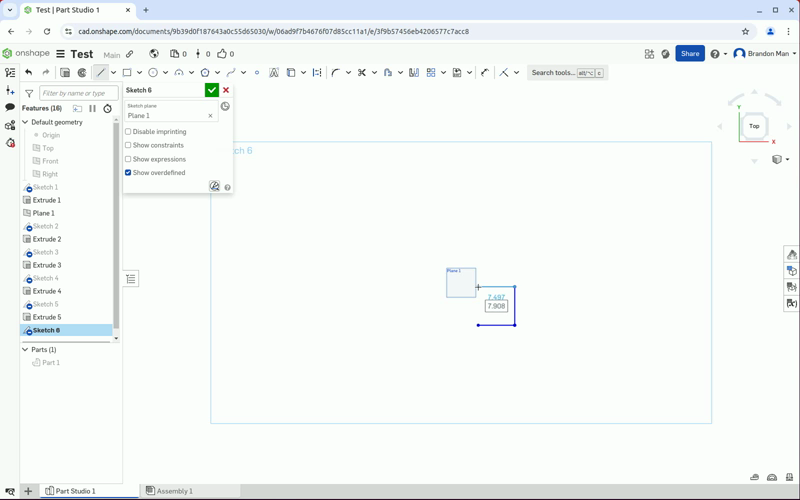
mouse_move(508, 286)
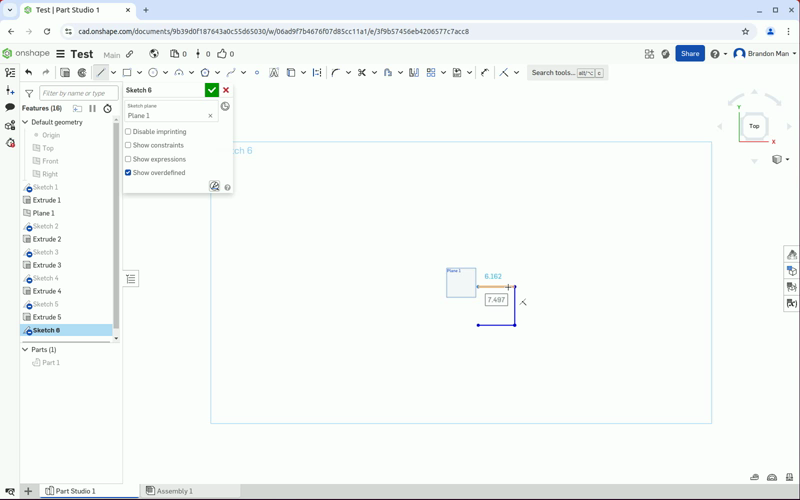
key_down(shift)
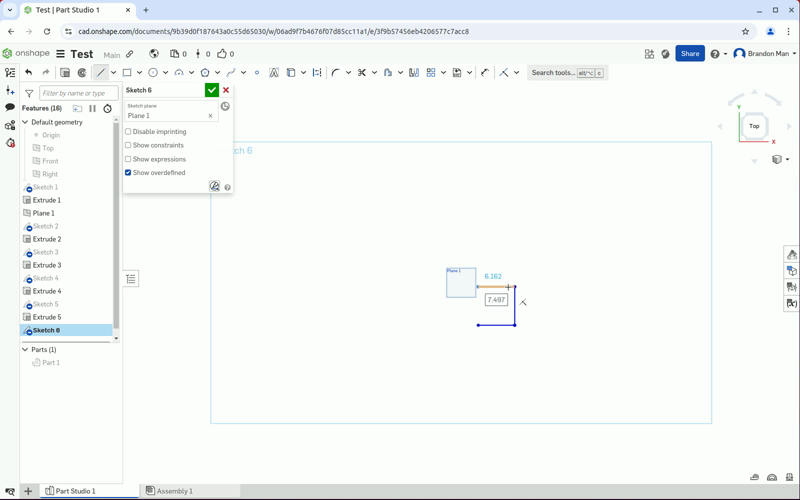
mouse_move(478, 325)
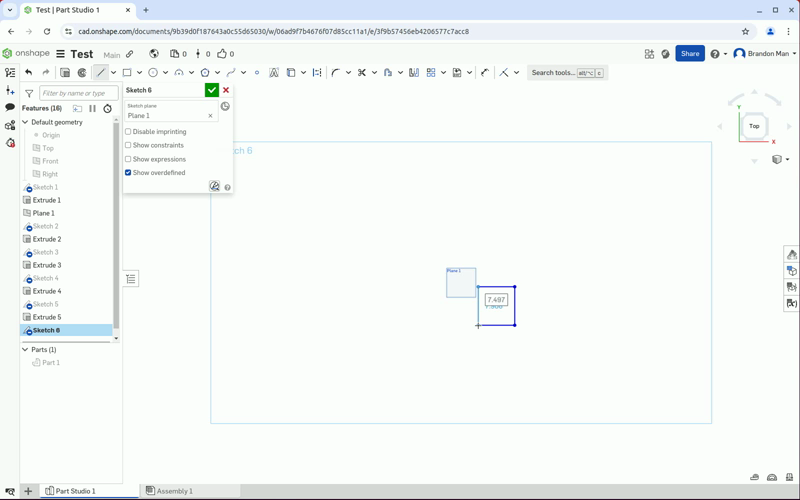
key_up(shift)
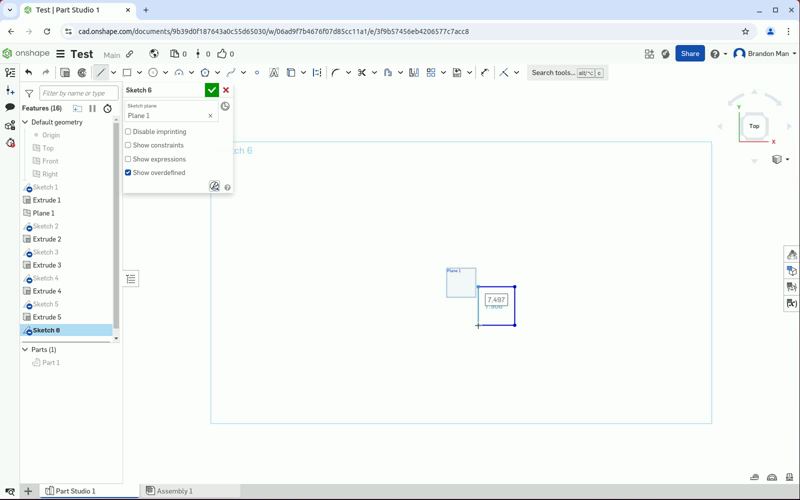
click(478, 325)
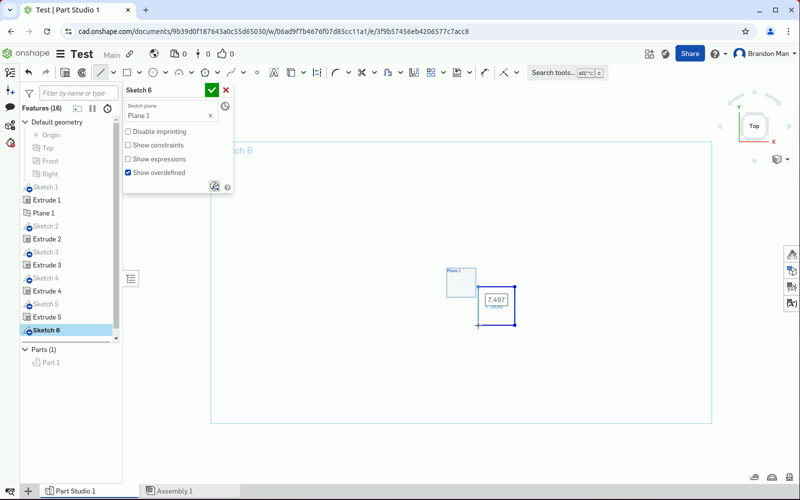
key(esc)
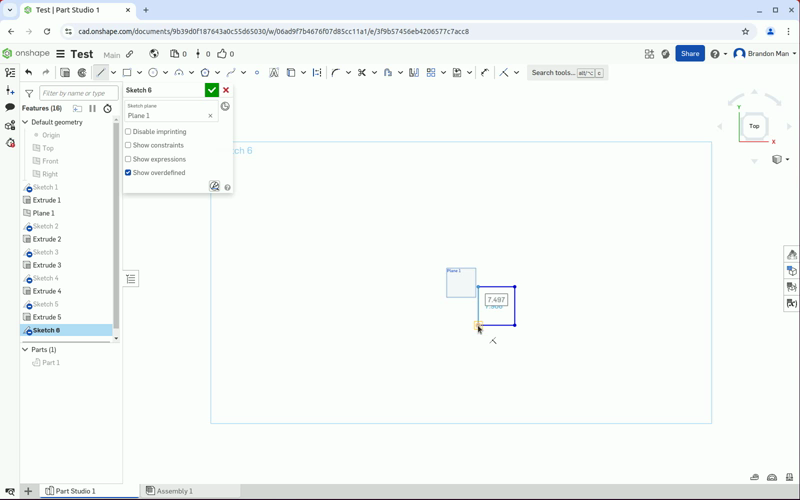
mouse_move(505, 289)
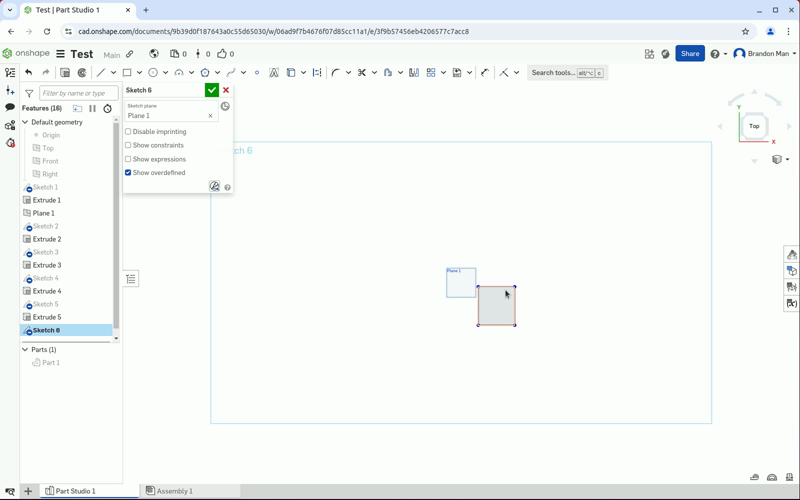
scroll(6)
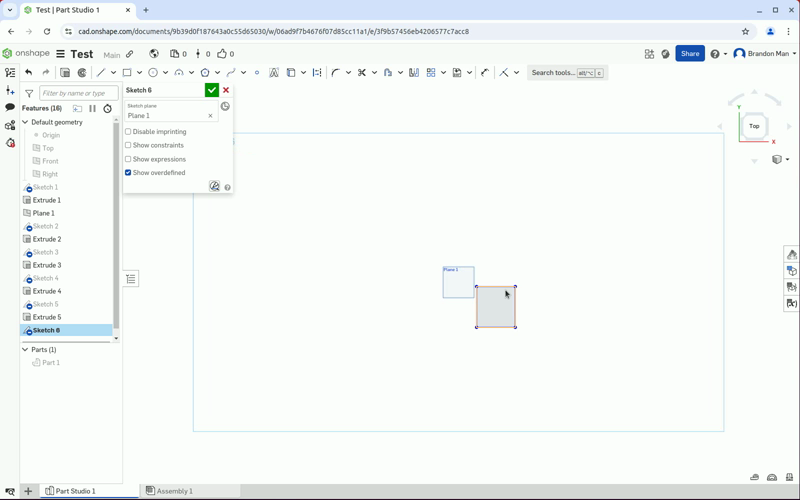
scroll(6)
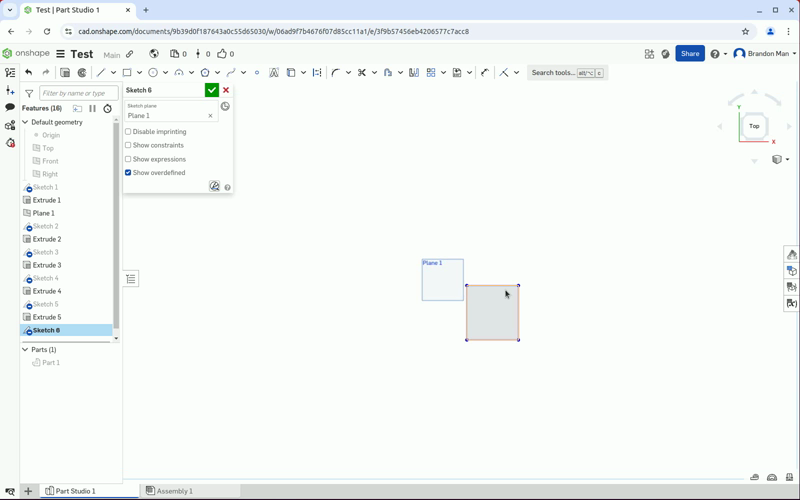
scroll(6)
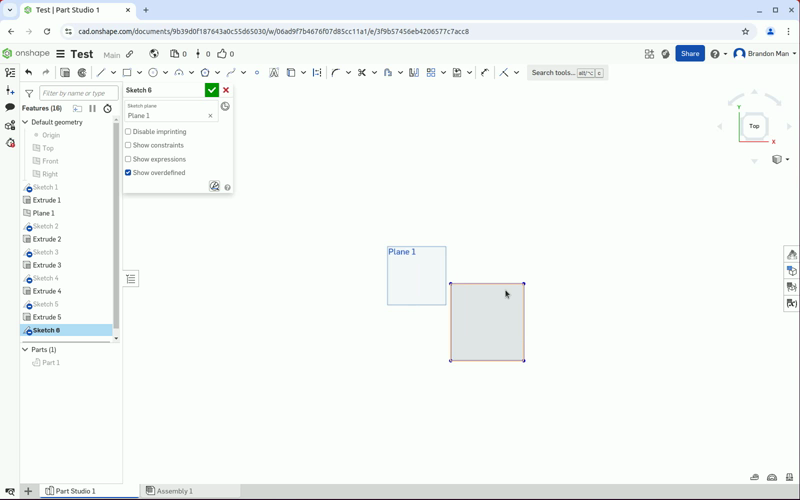
scroll(6)
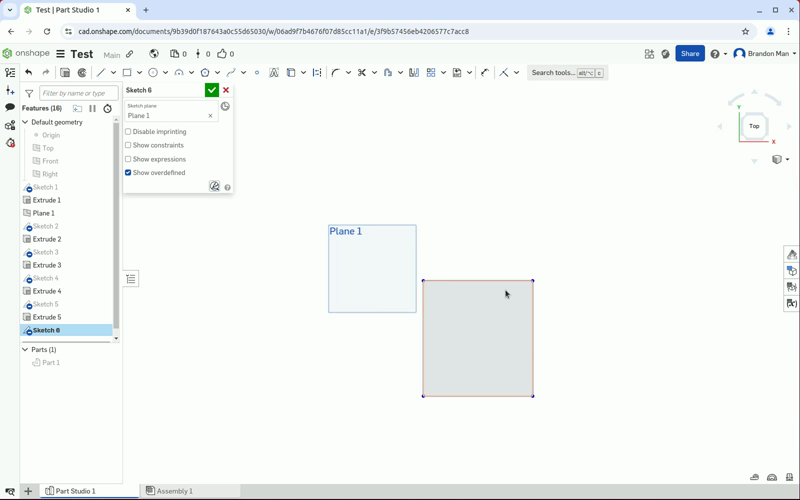
scroll(6)
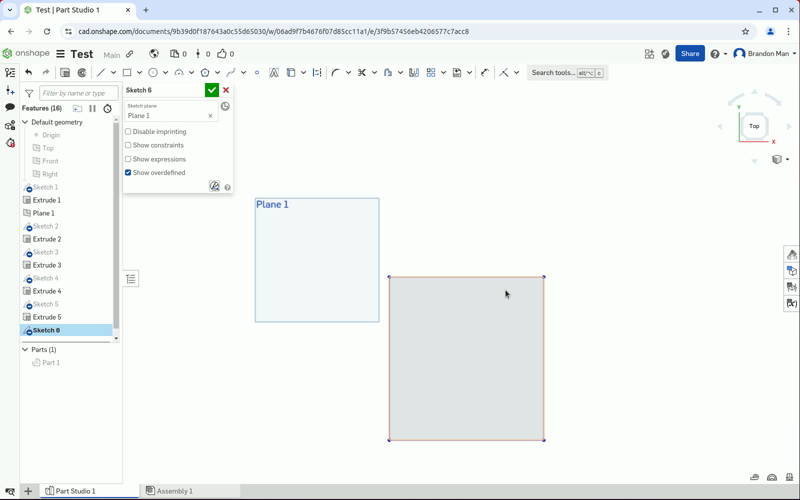
scroll(6)
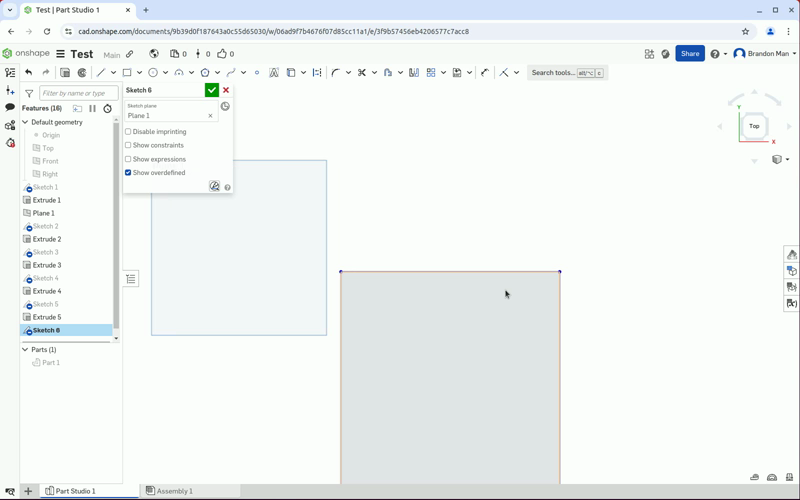
scroll(6)
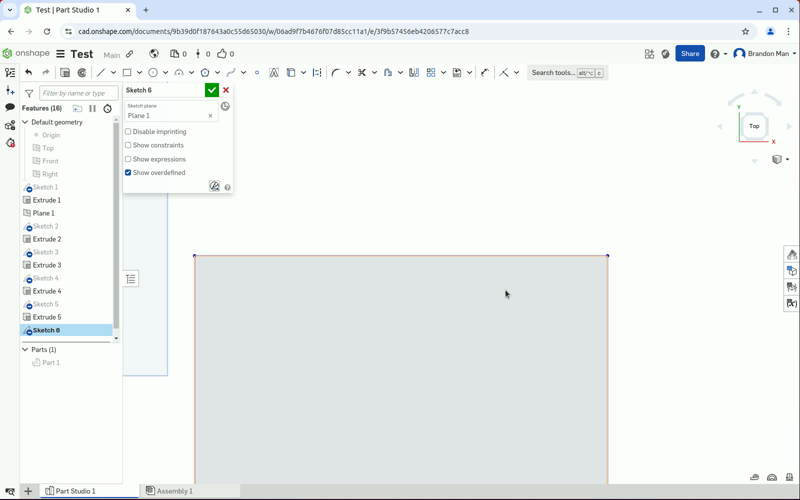
click(505, 289)
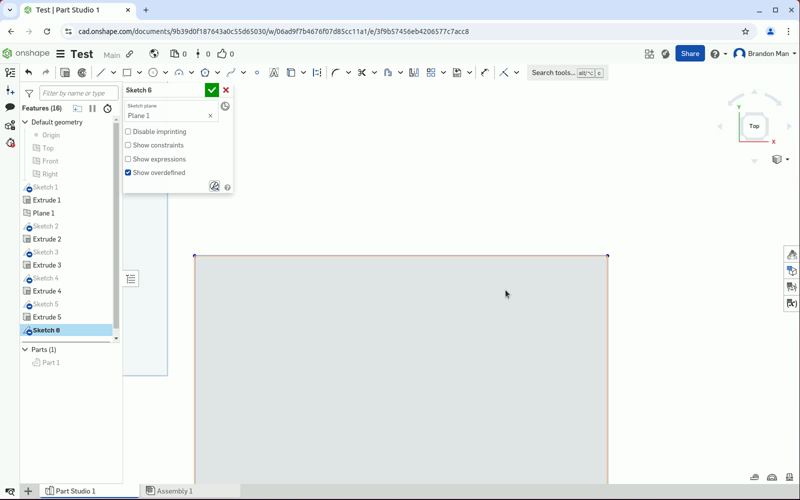
scroll(-6)
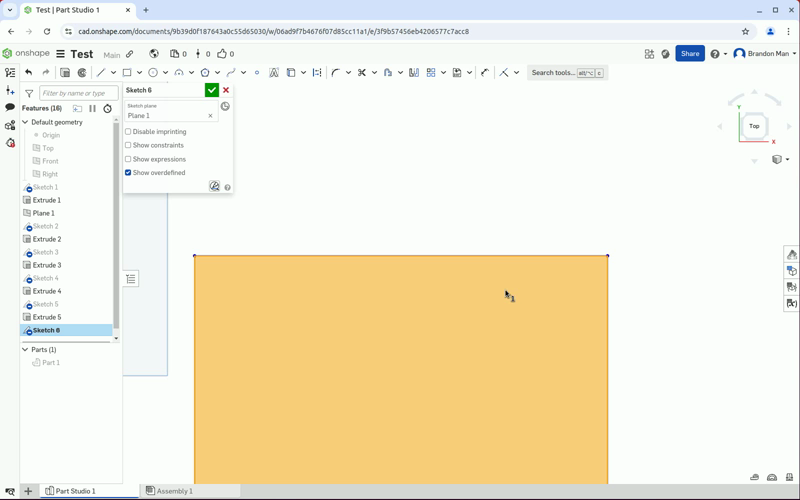
scroll(-6)
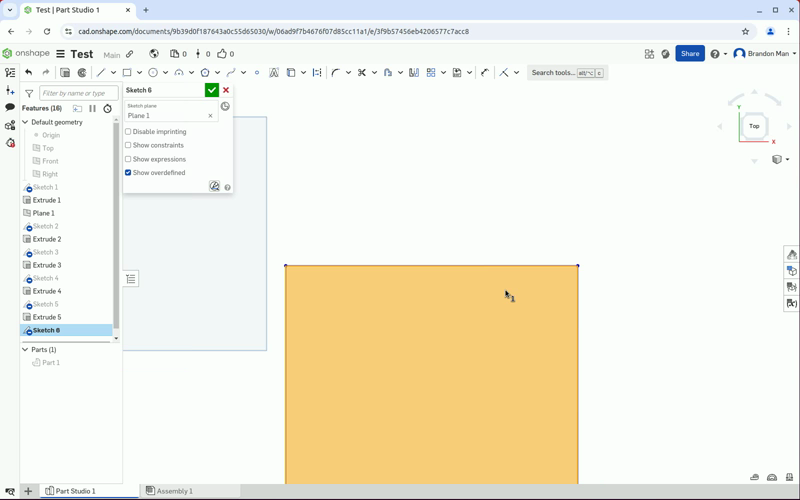
scroll(-6)
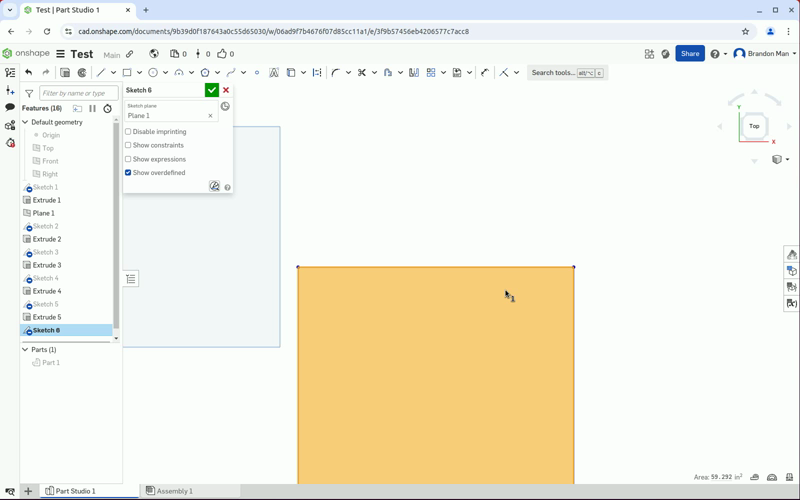
scroll(-6)
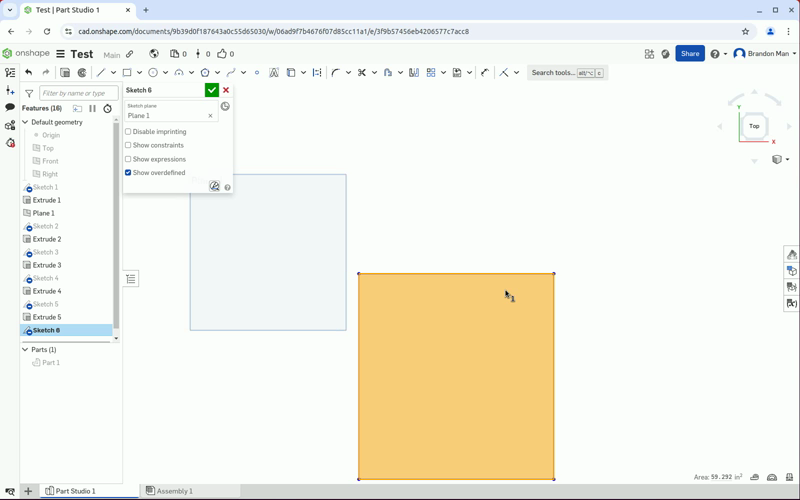
scroll(-6)
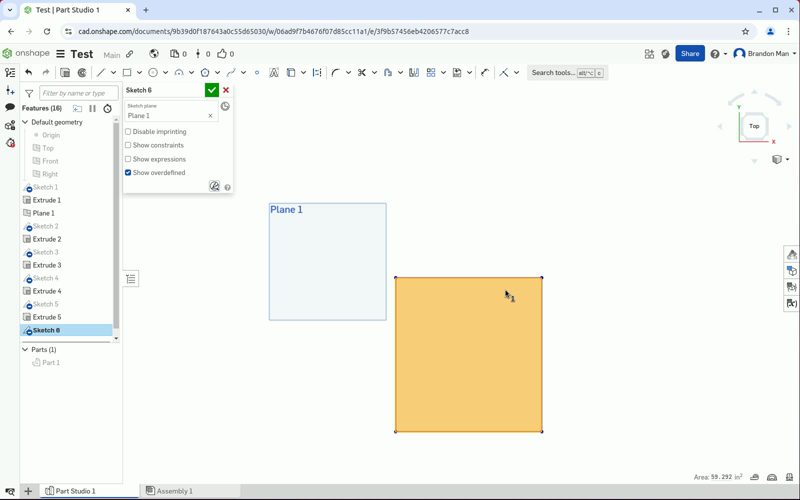
scroll(-6)
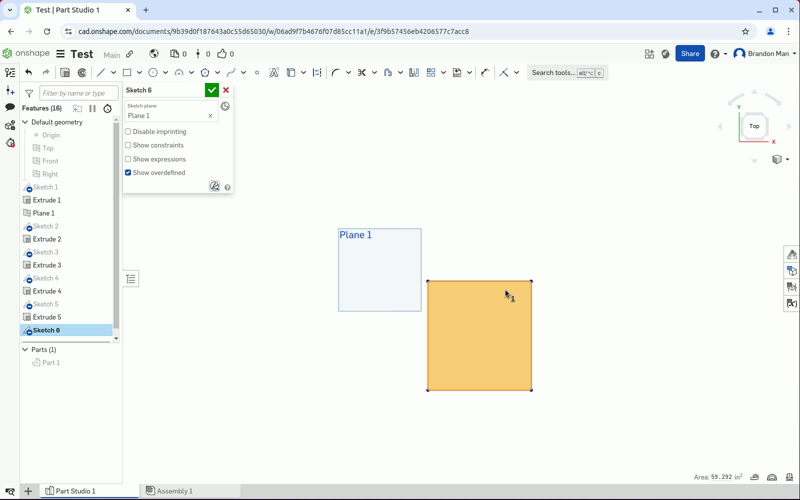
scroll(-6)
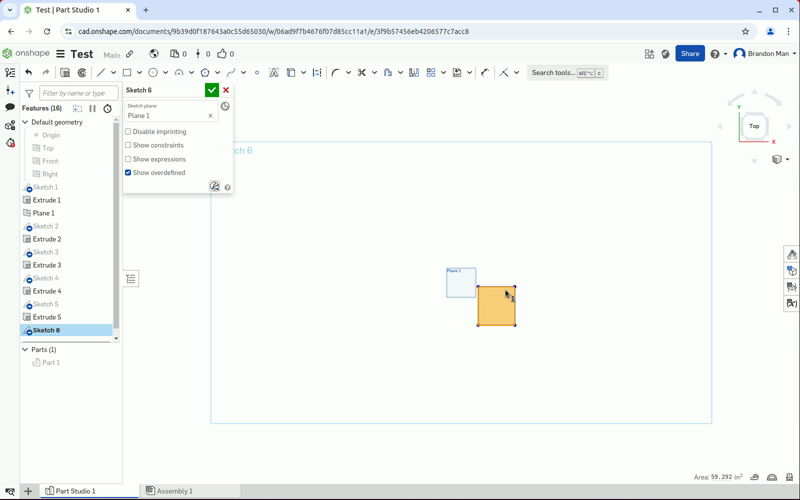
mouse_move(73, 352)
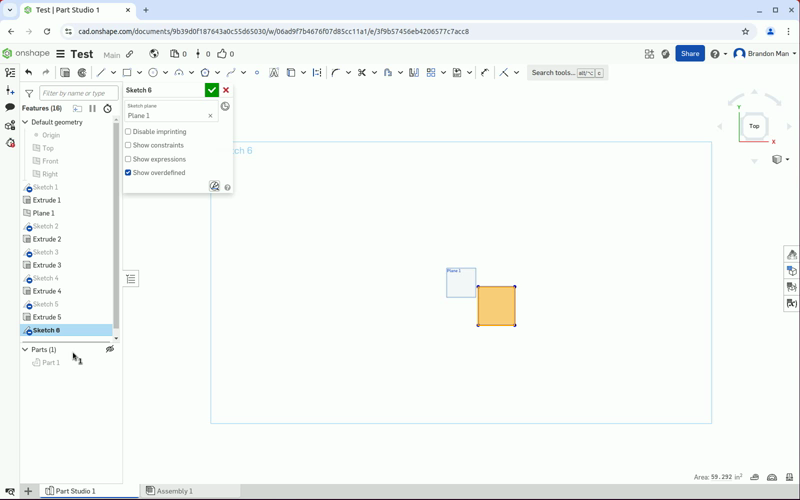
key(shift+y)
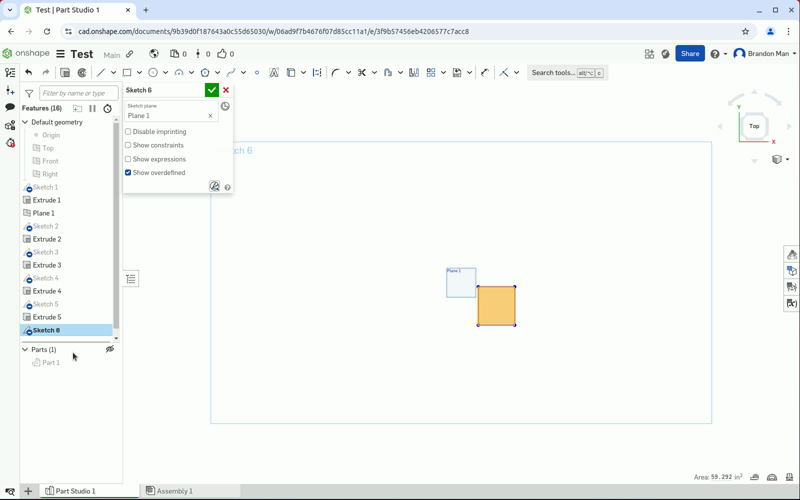
key(shift+e)
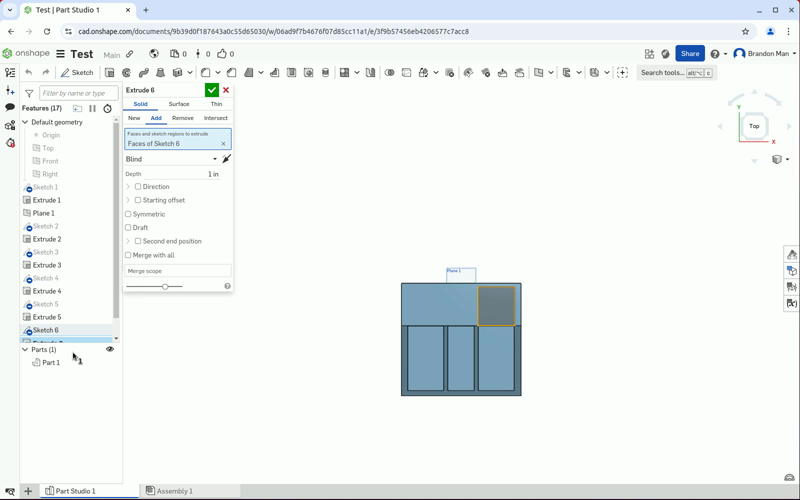
mouse_move(143, 106)
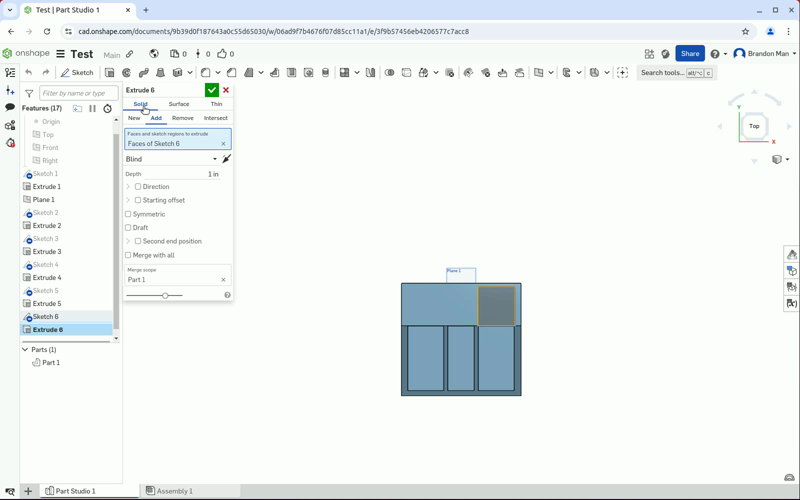
click(143, 106)
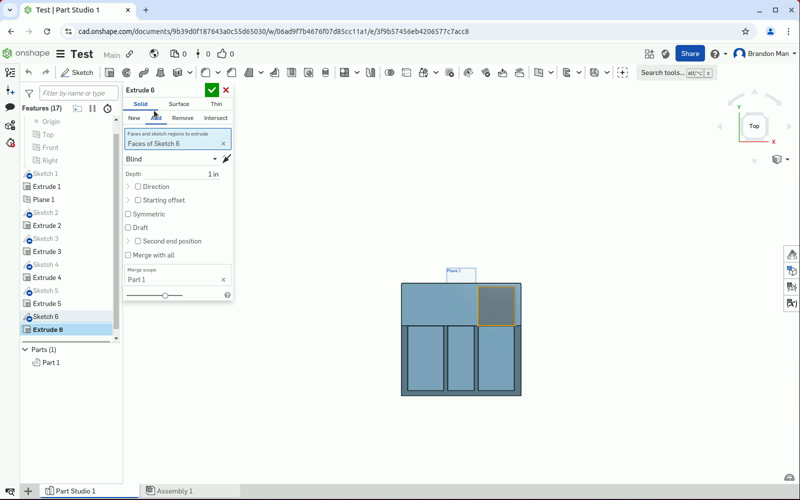
mouse_move(186, 120)
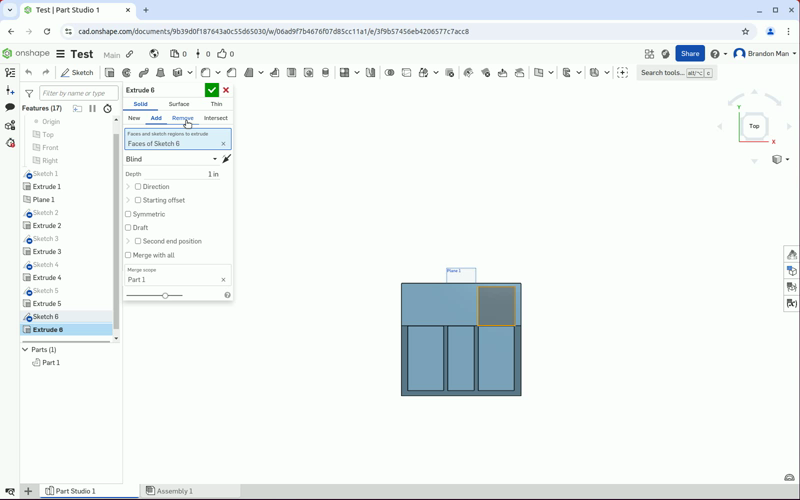
click(186, 120)
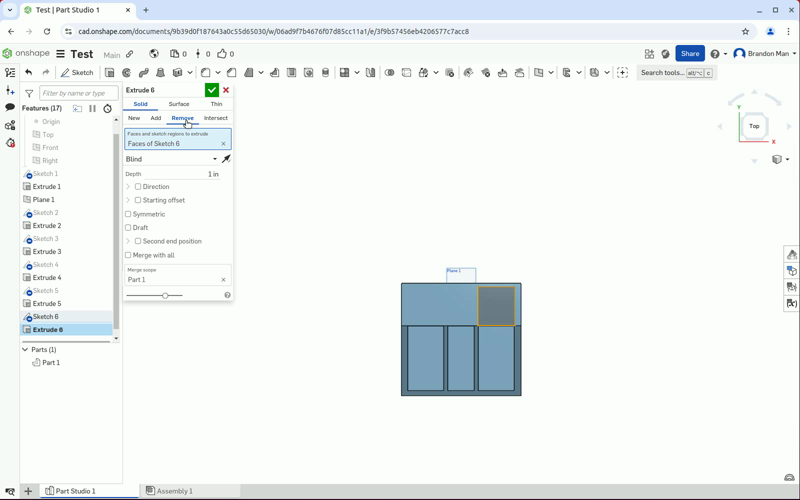
key(tab, 4)
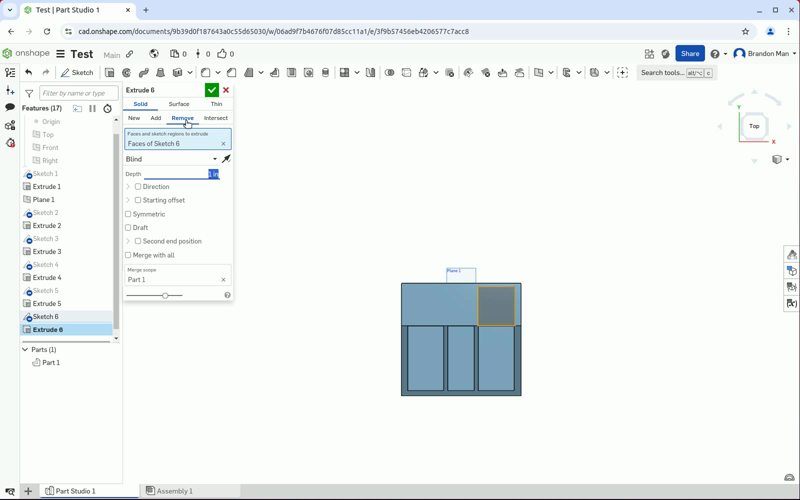
text(8.906)
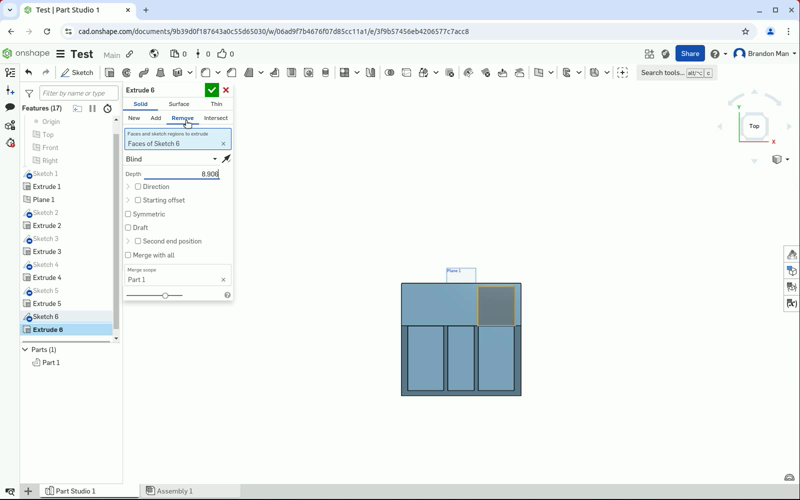
key(tab, 6)
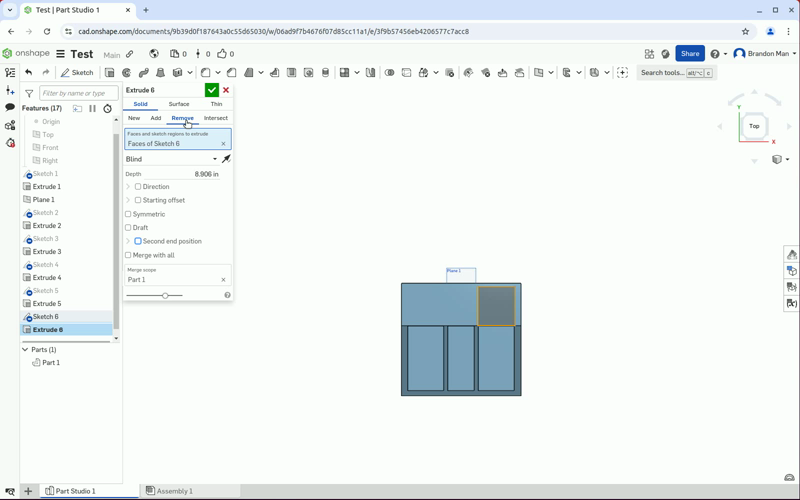
key(space)
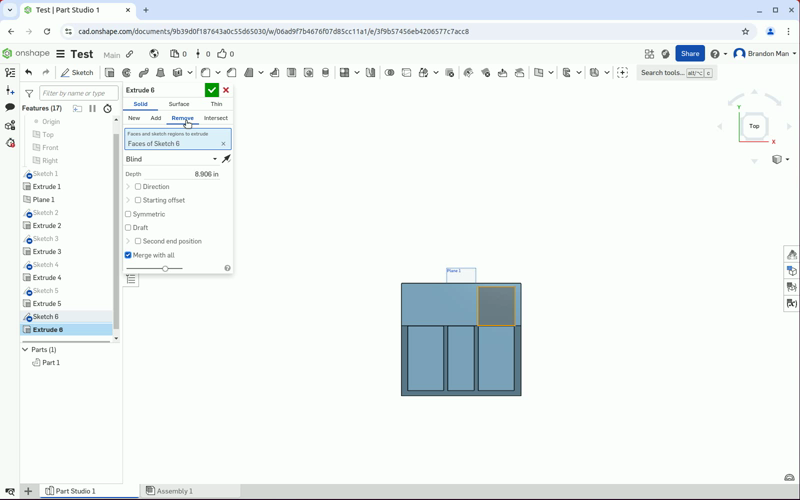
key(enter)
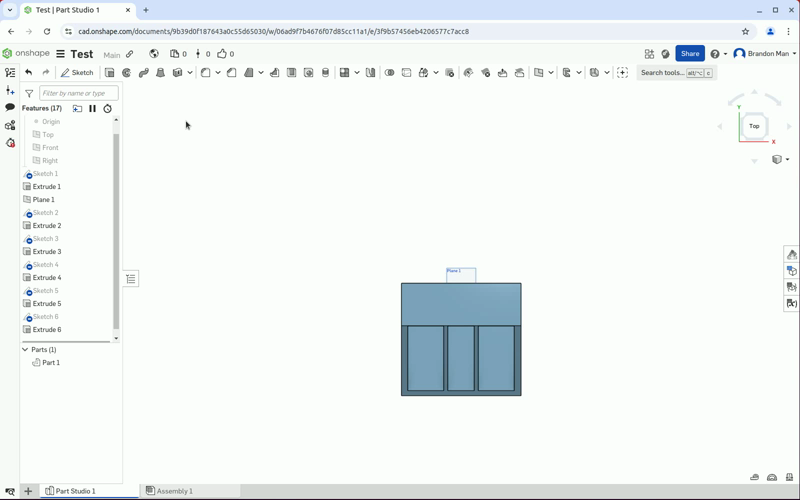
key(shift+h)
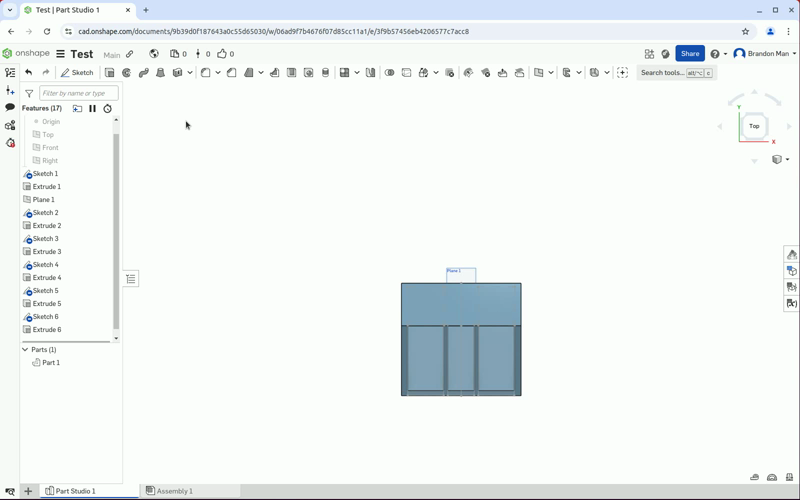
key(shift+h)
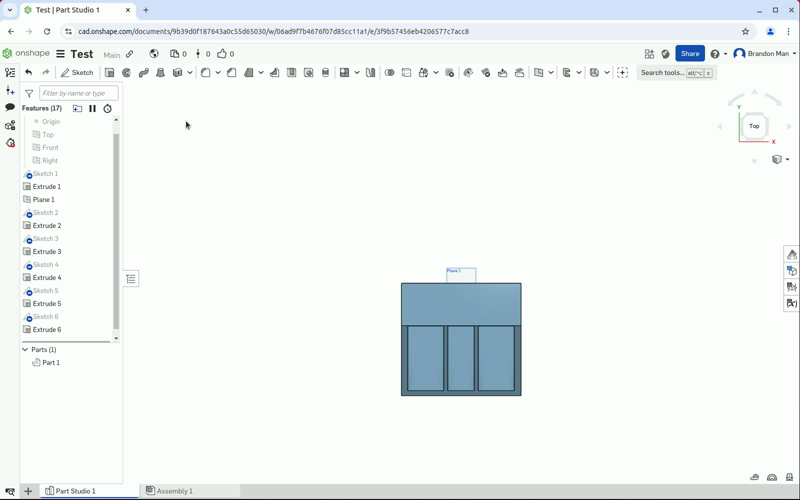
mouse_move(69, 176)
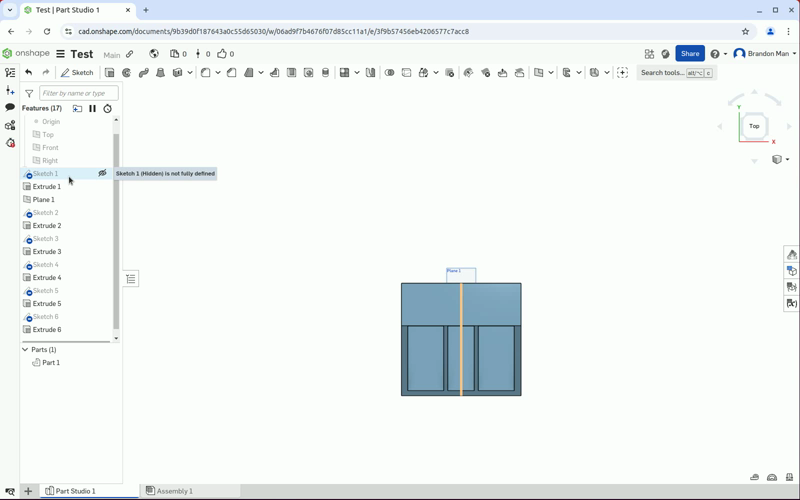
click(69, 176)
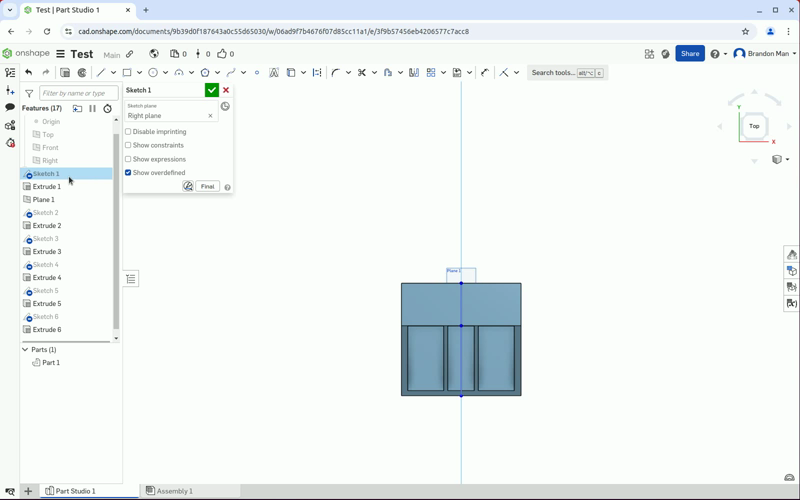
mouse_move(229, 92)
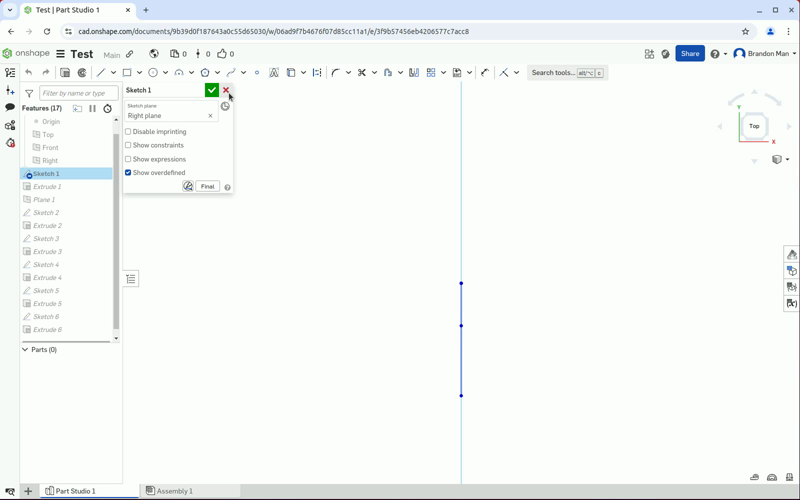
click(229, 92)
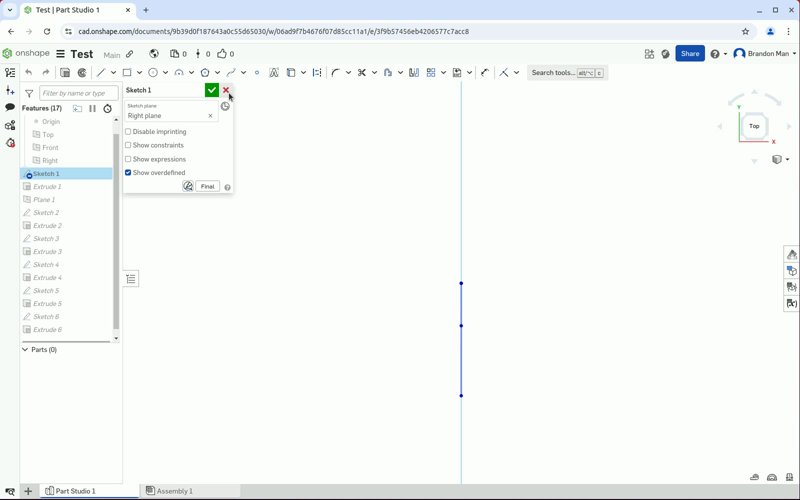
key(shift+s)
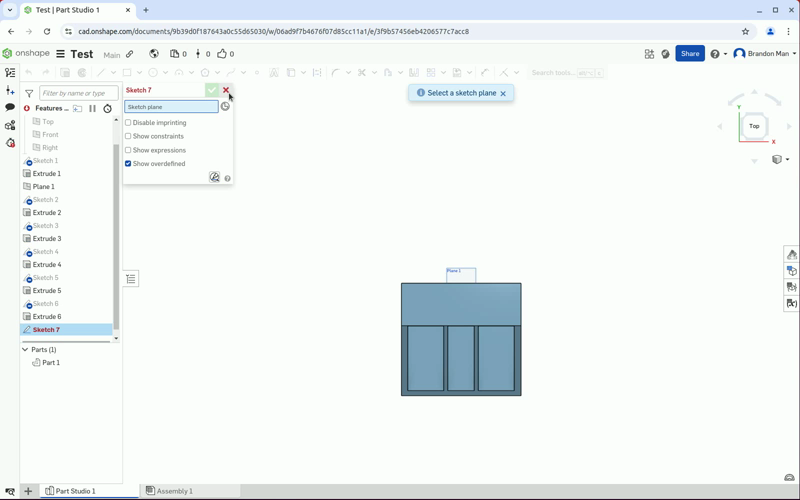
mouse_move(69, 189)
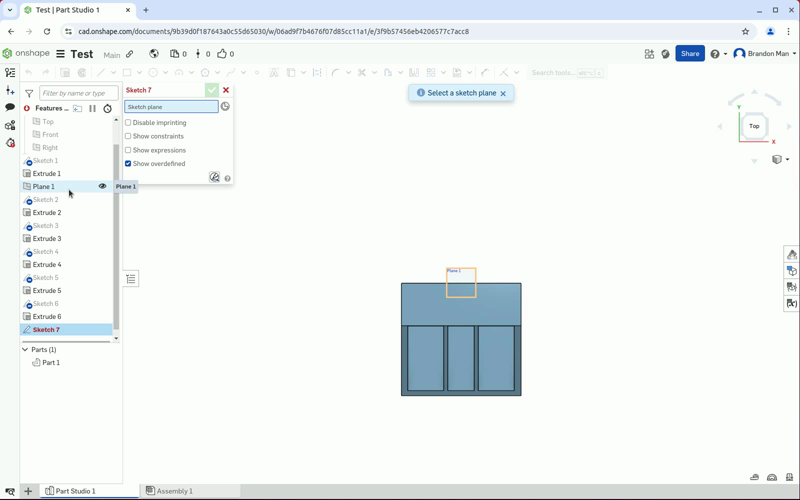
click(69, 189)
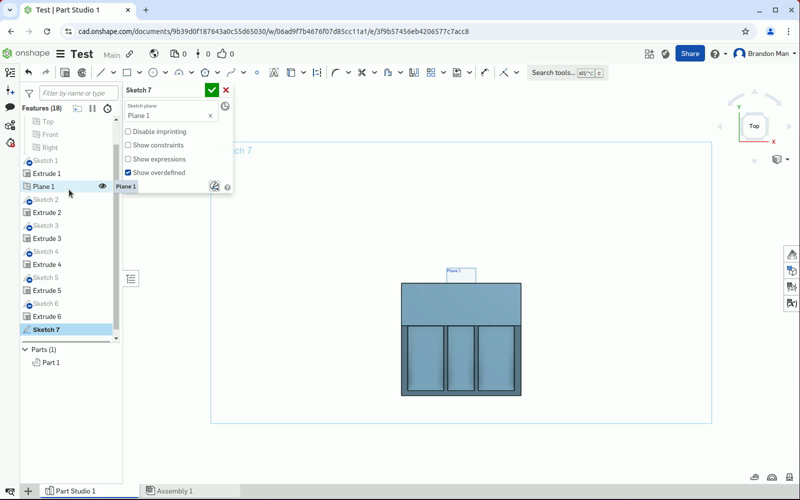
mouse_move(73, 352)
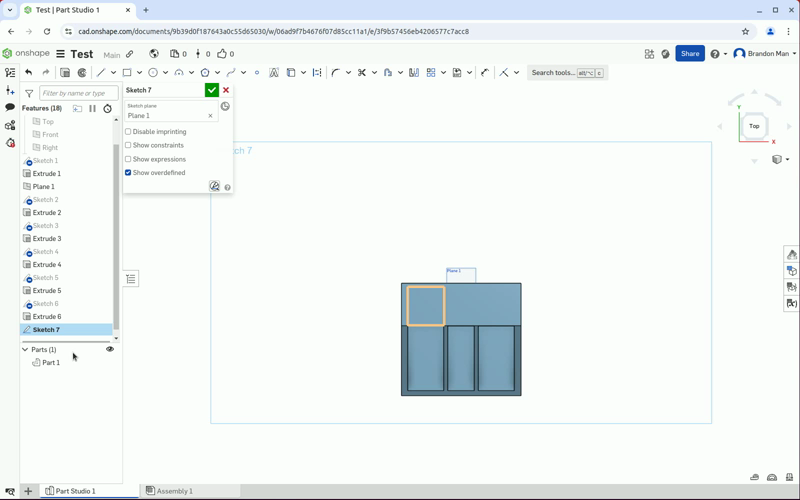
key(y)
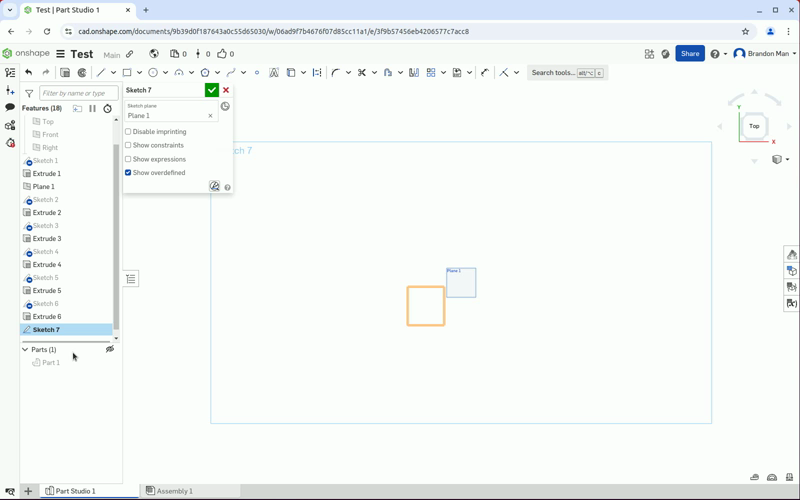
key(l)
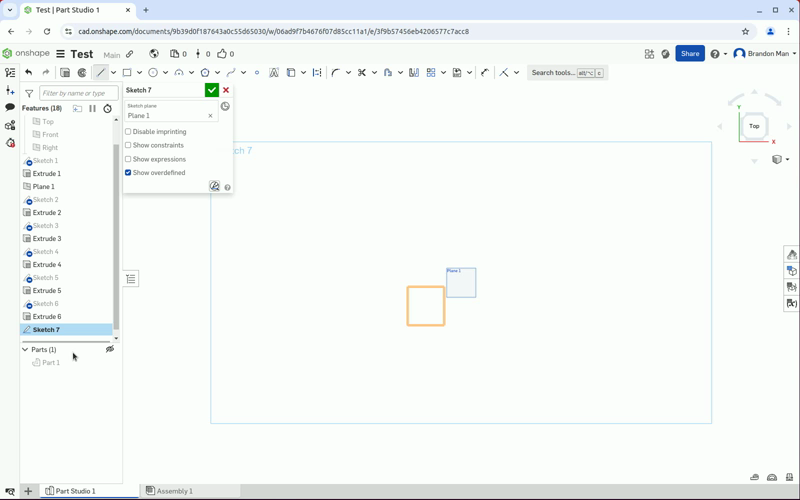
key_down(shift)
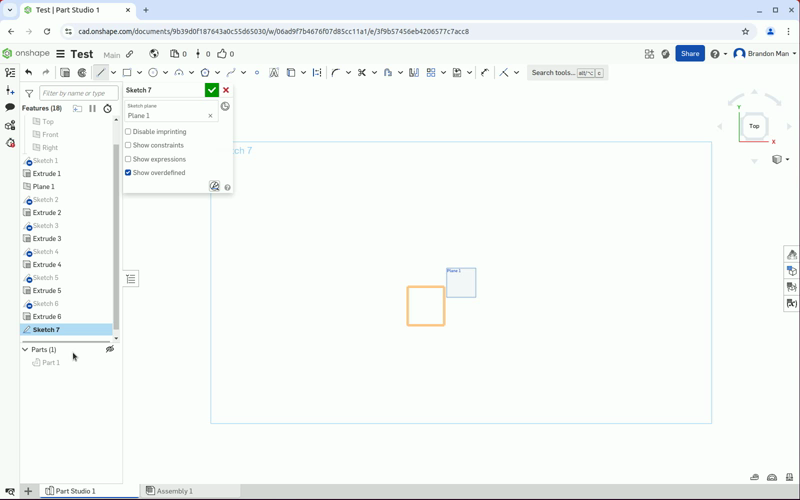
mouse_move(447, 325)
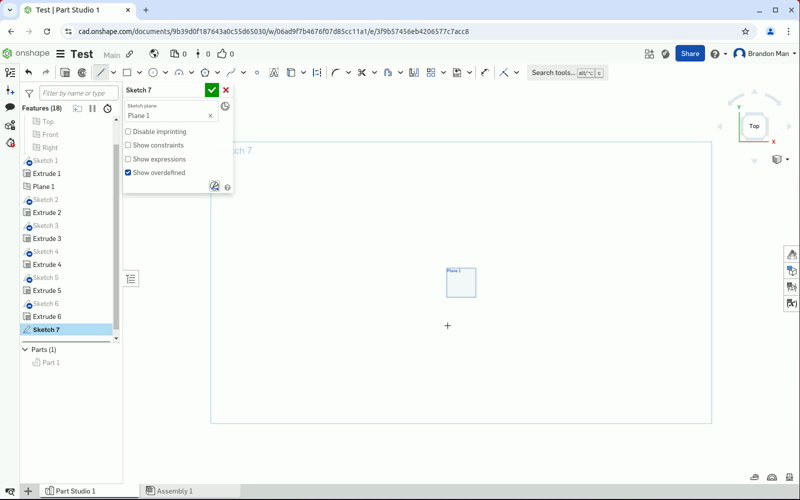
click(447, 325)
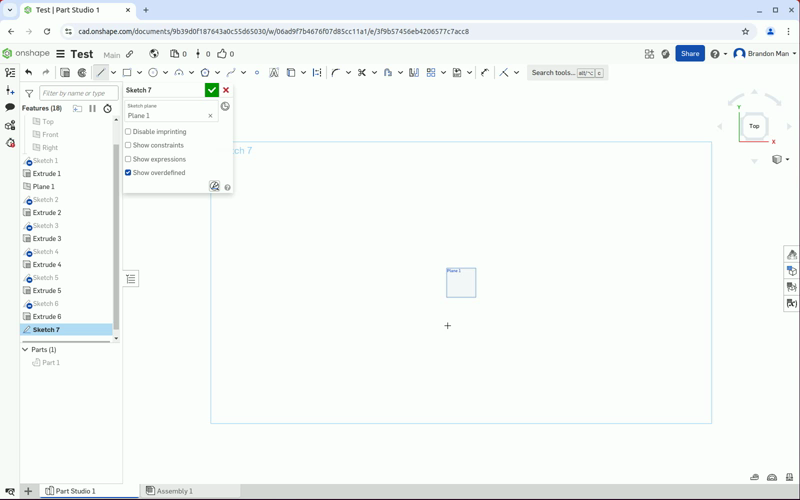
key_up(shift)
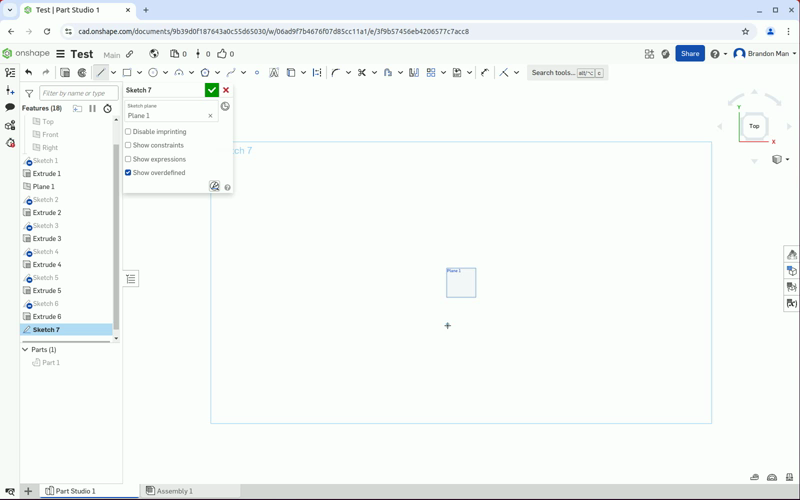
key_down(shift)
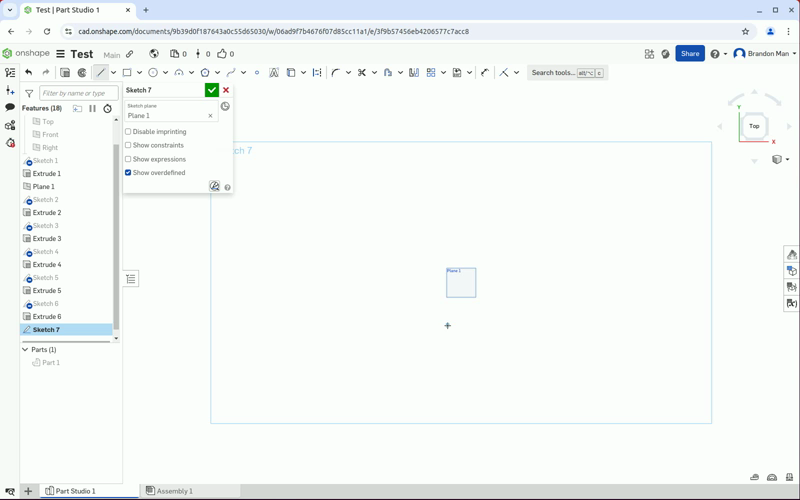
mouse_move(477, 325)
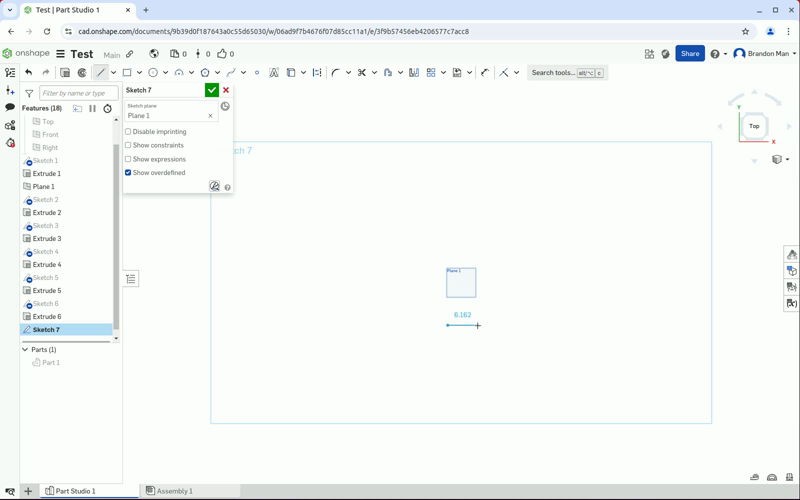
mouse_move(474, 325)
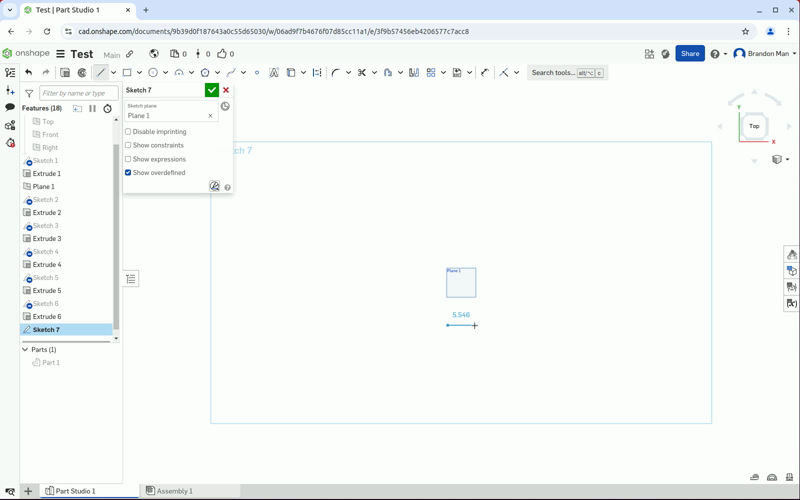
click(474, 325)
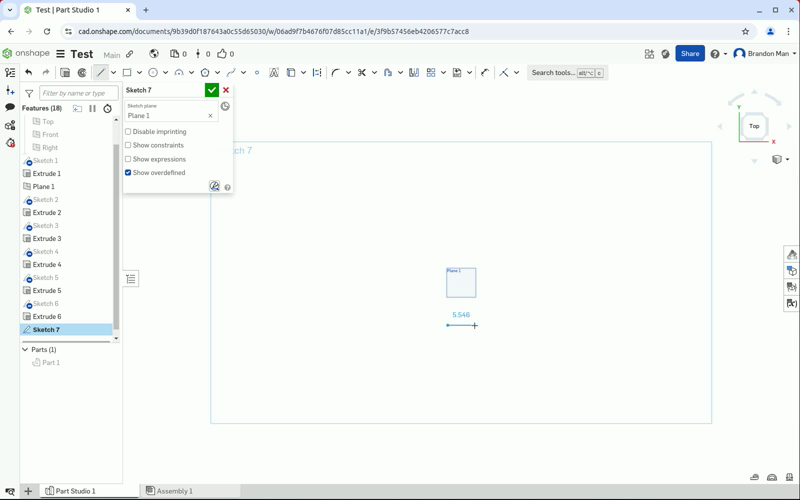
key_up(shift)
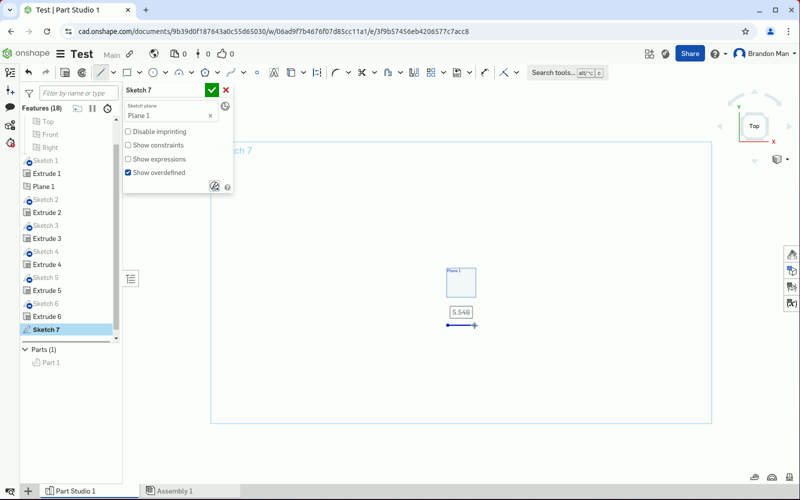
key_down(shift)
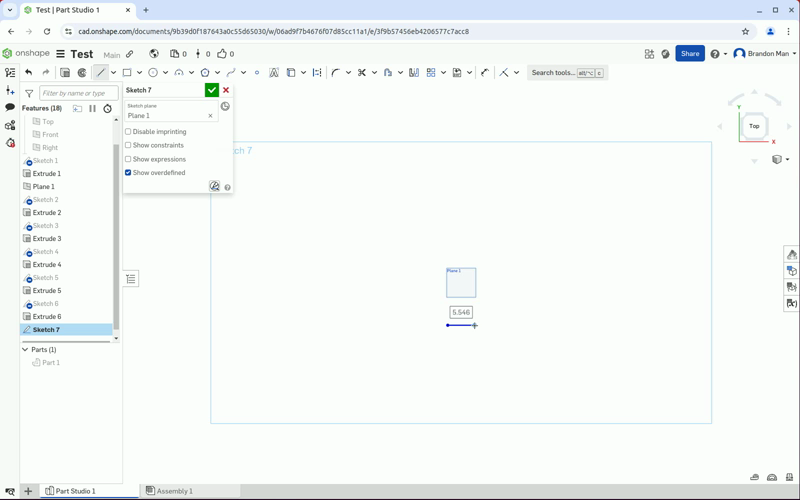
mouse_move(504, 325)
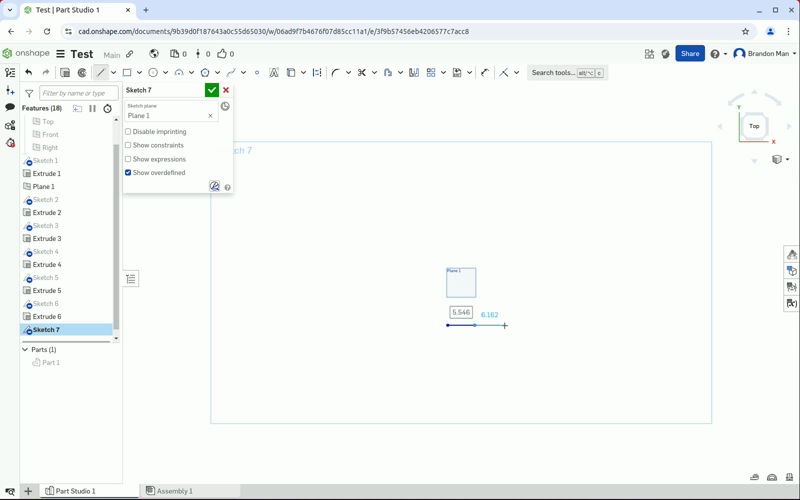
mouse_move(474, 286)
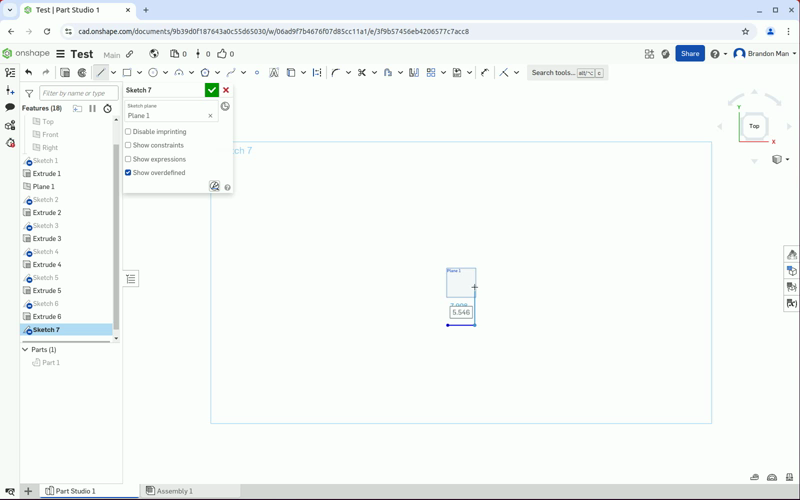
click(474, 286)
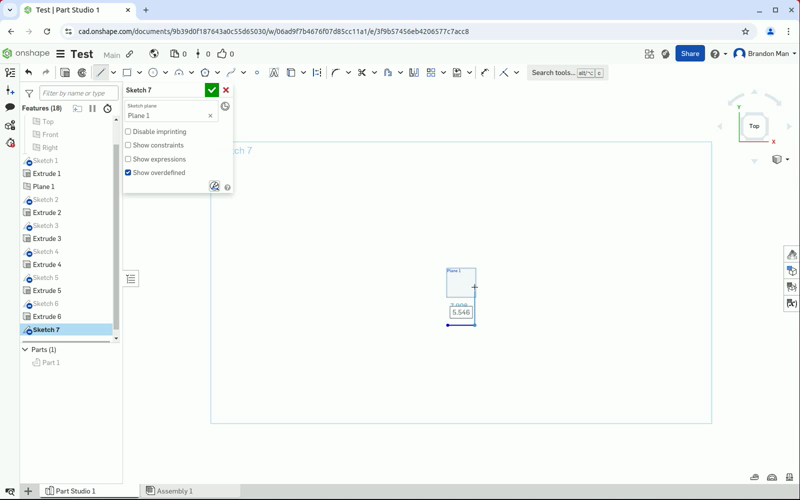
key_up(shift)
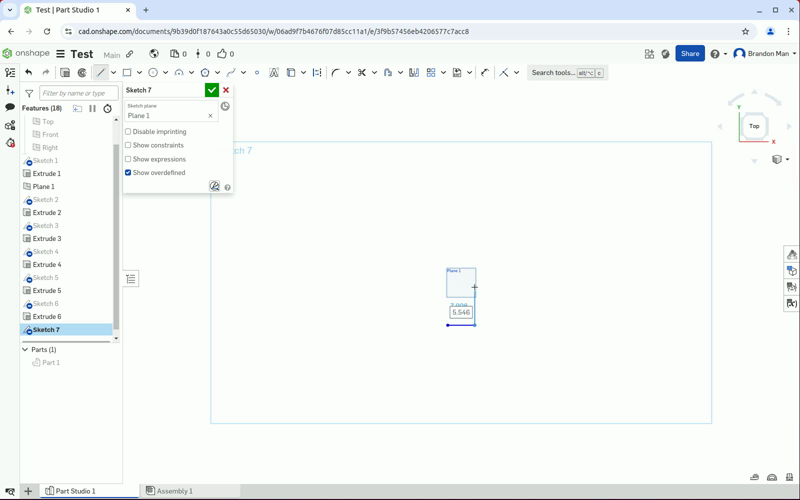
key_down(shift)
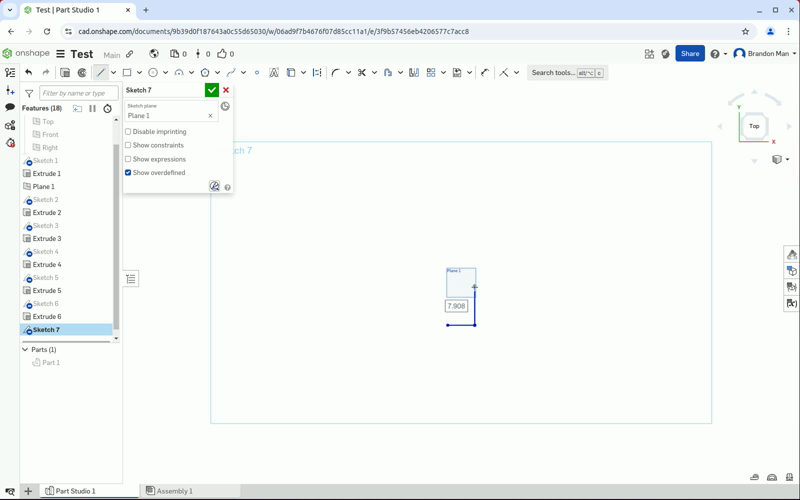
mouse_move(504, 286)
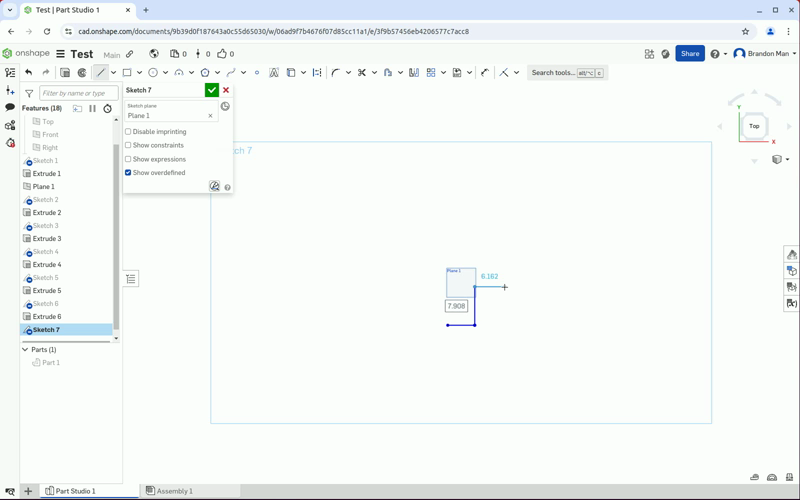
mouse_move(447, 286)
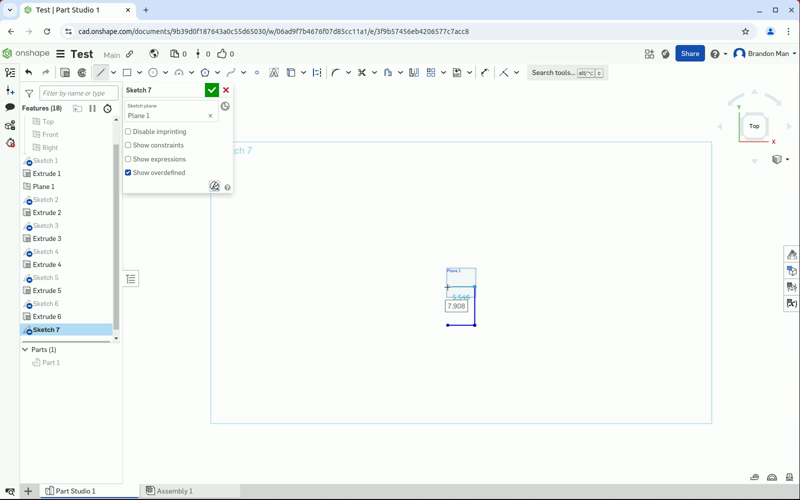
click(447, 286)
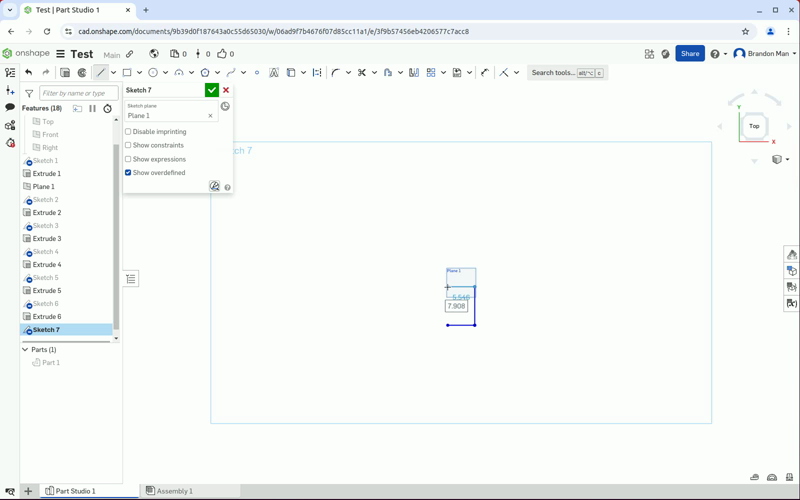
key_up(shift)
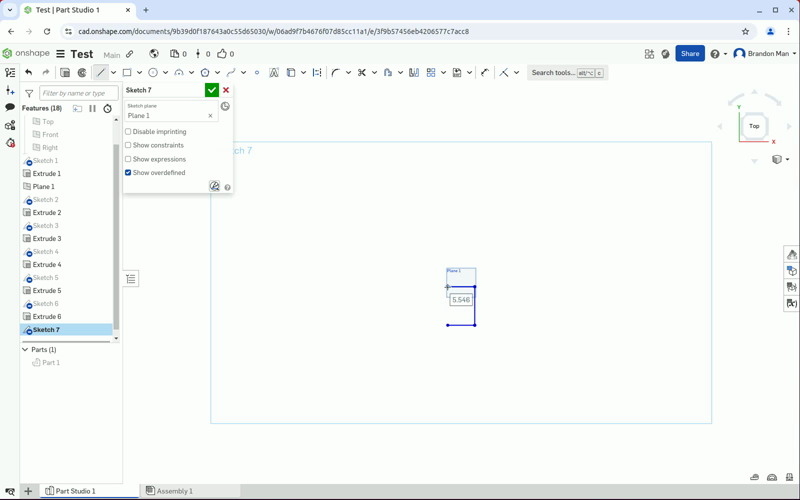
mouse_move(477, 286)
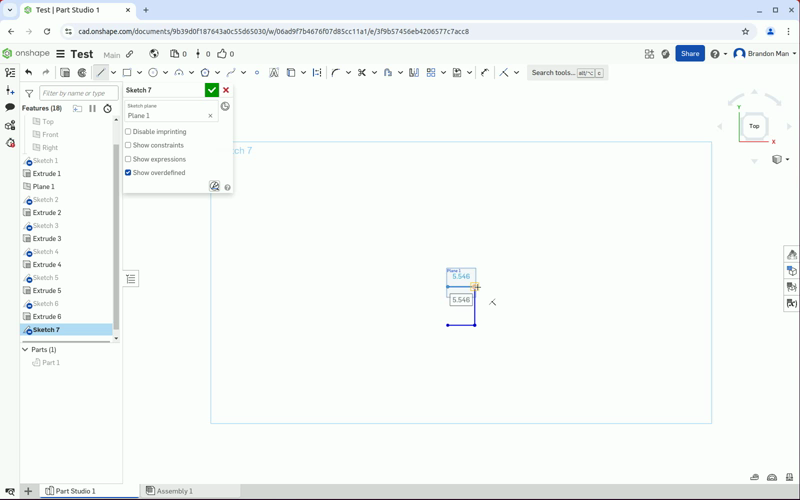
key_down(shift)
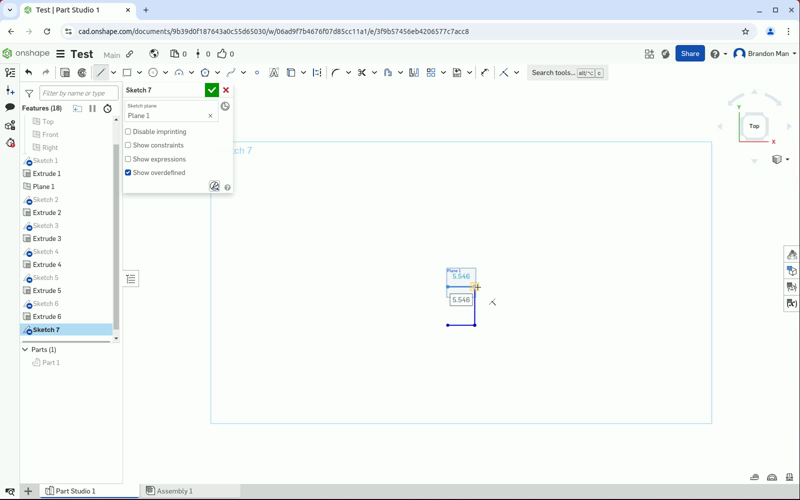
mouse_move(447, 325)
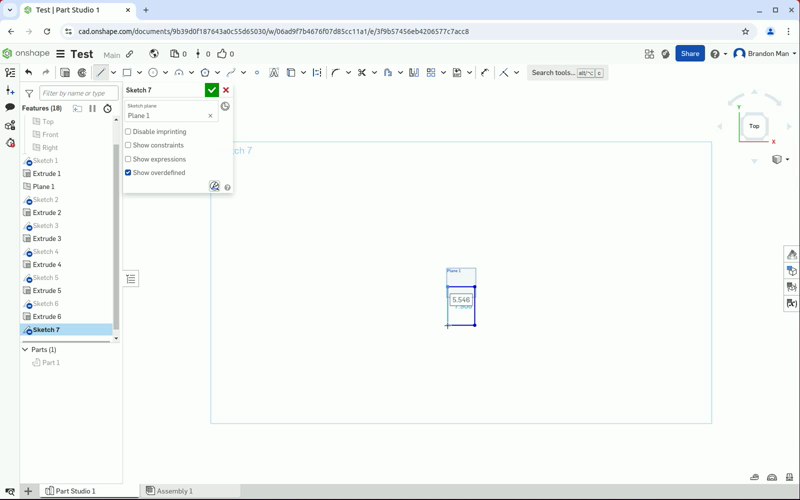
key_up(shift)
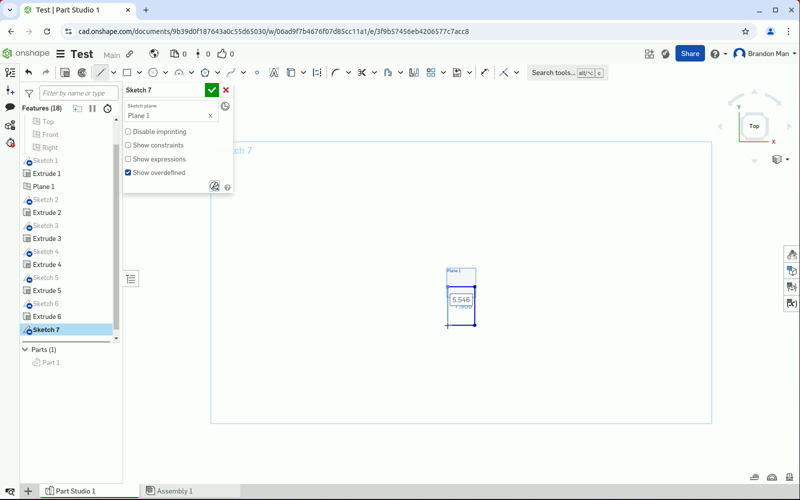
click(447, 325)
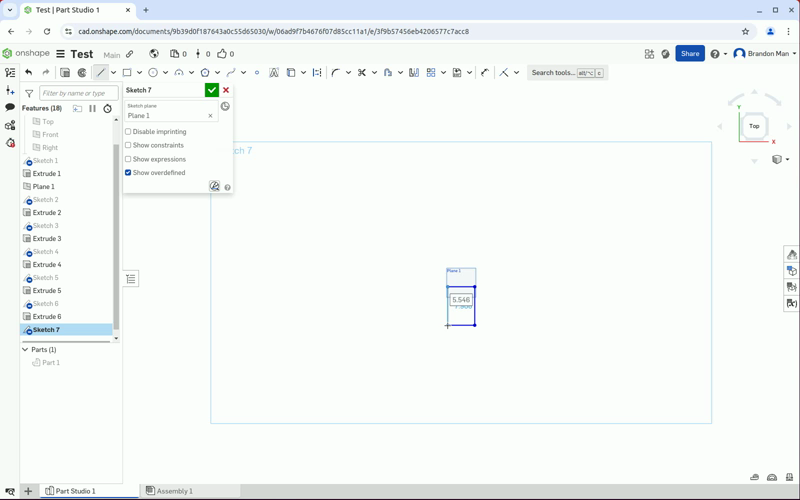
key(esc)
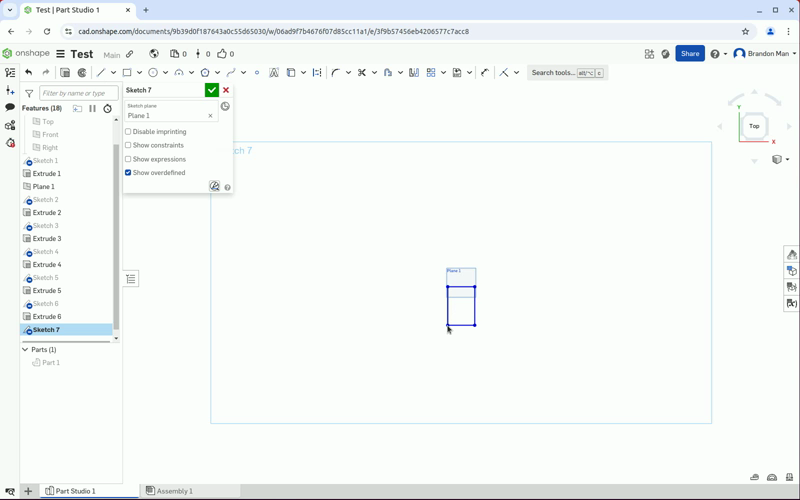
mouse_move(464, 292)
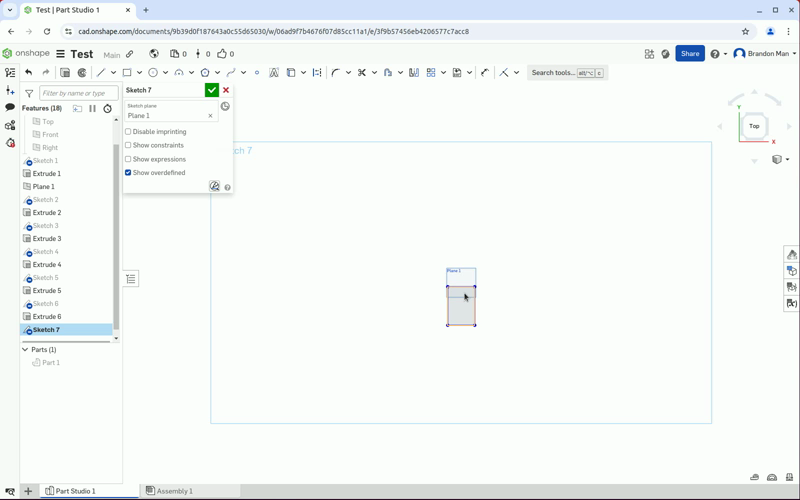
scroll(6)
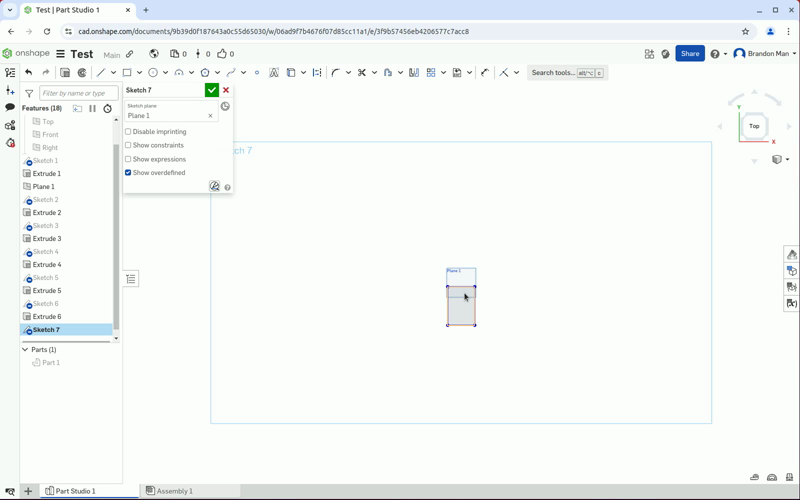
scroll(6)
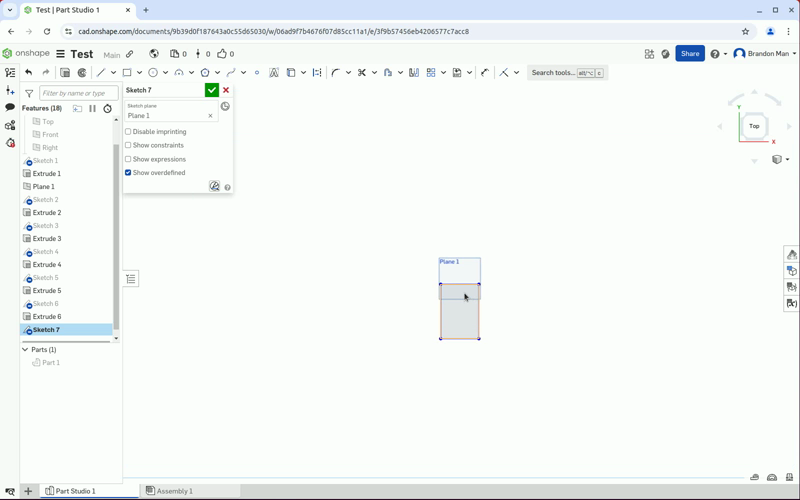
scroll(6)
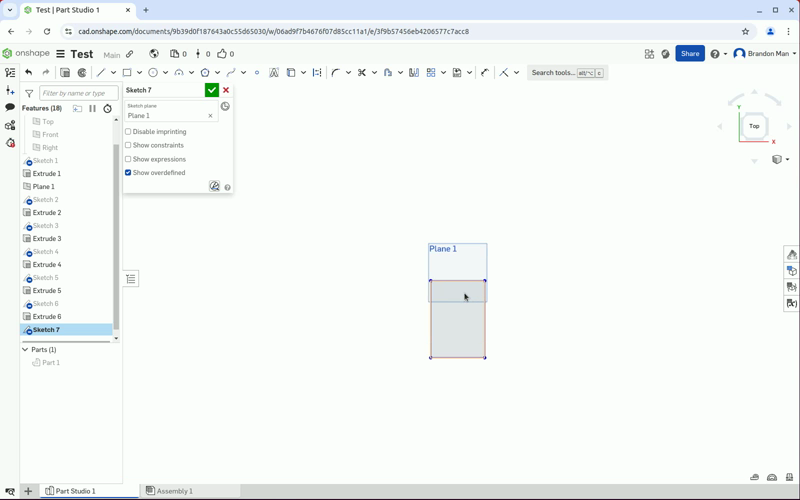
scroll(6)
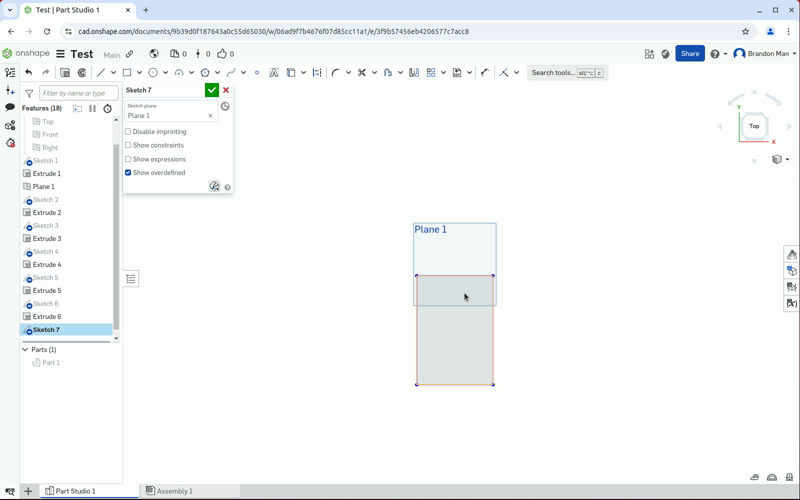
scroll(6)
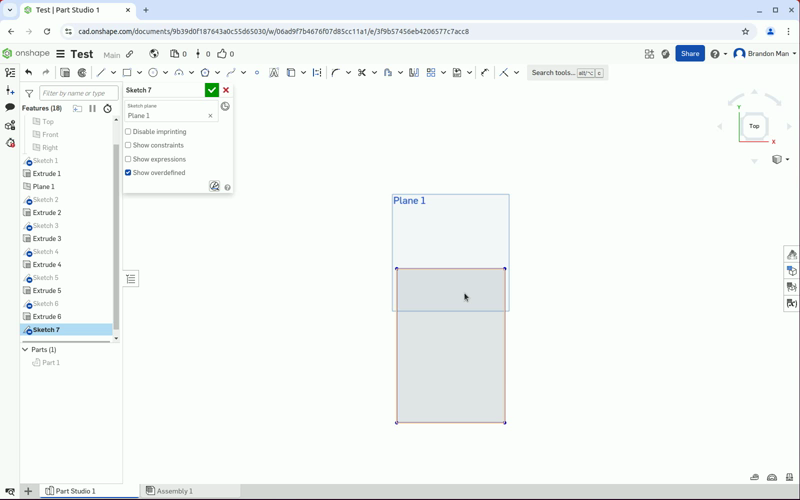
scroll(6)
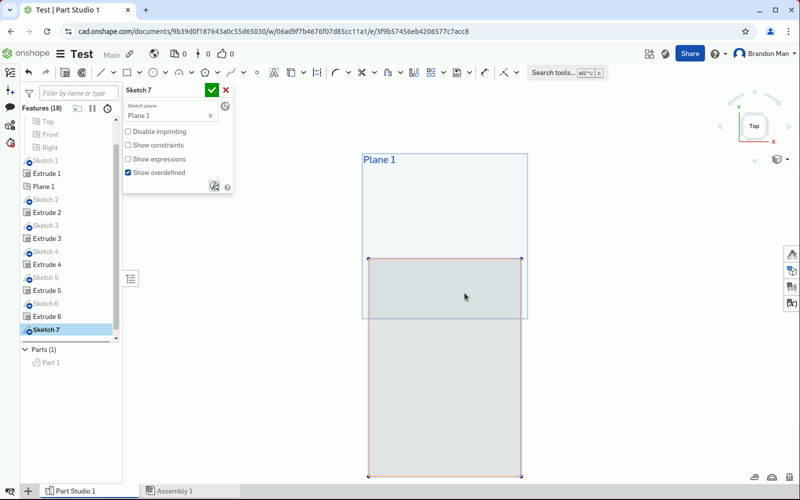
scroll(6)
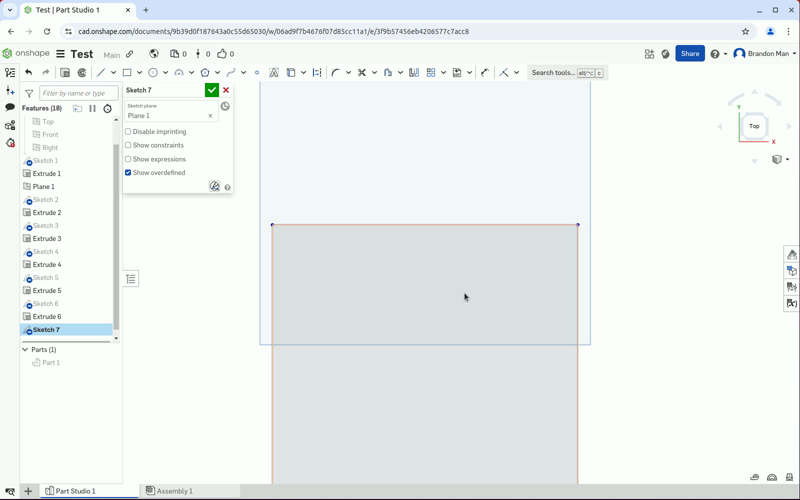
click(464, 292)
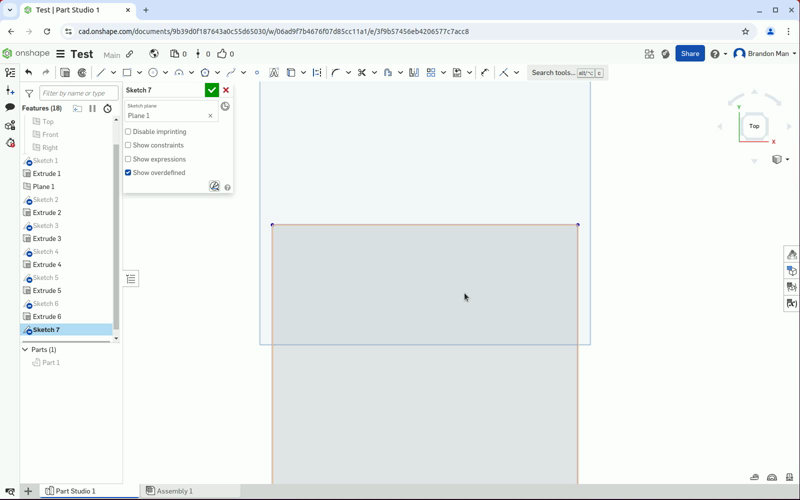
scroll(-6)
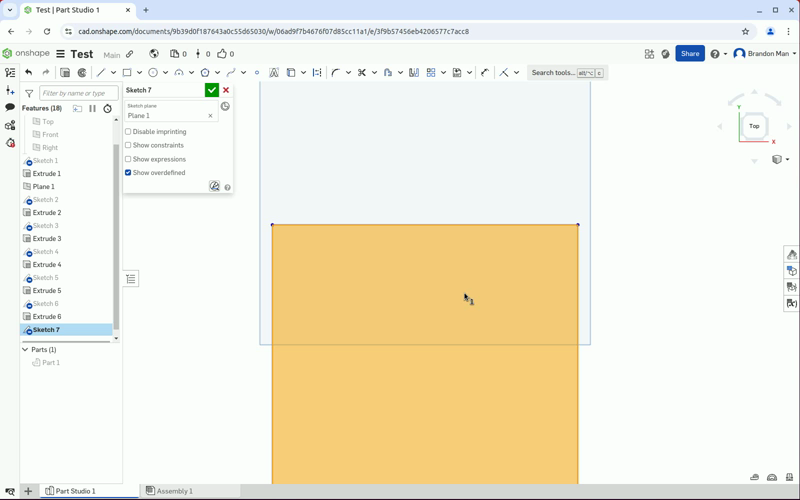
scroll(-6)
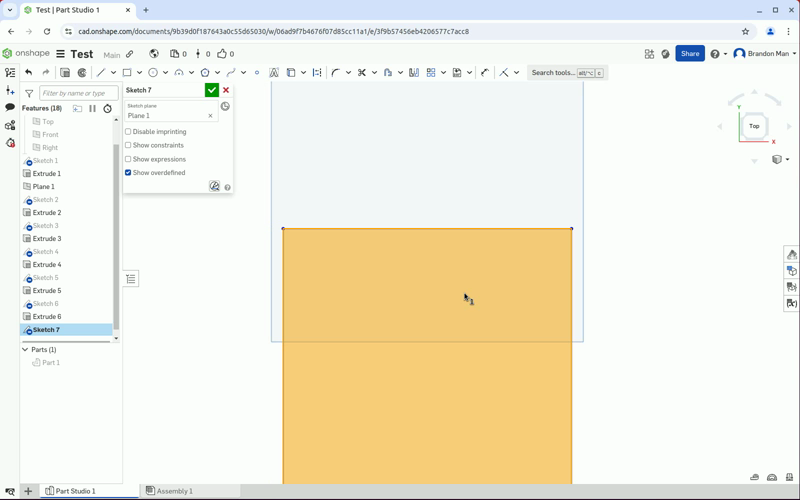
scroll(-6)
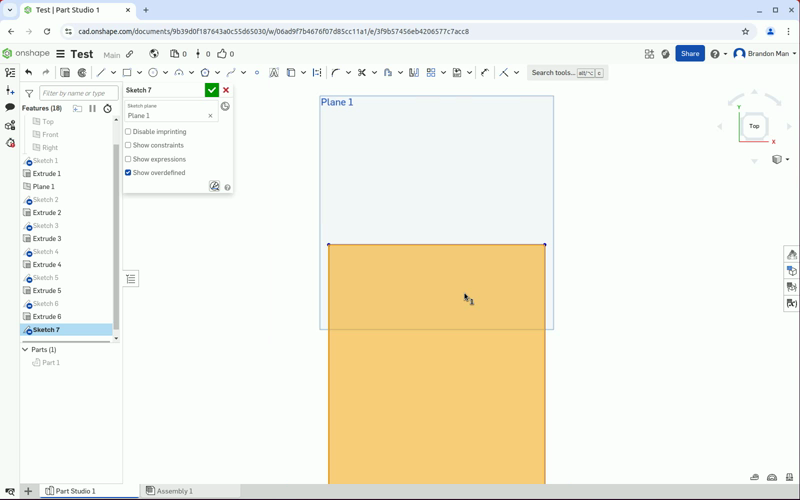
scroll(-6)
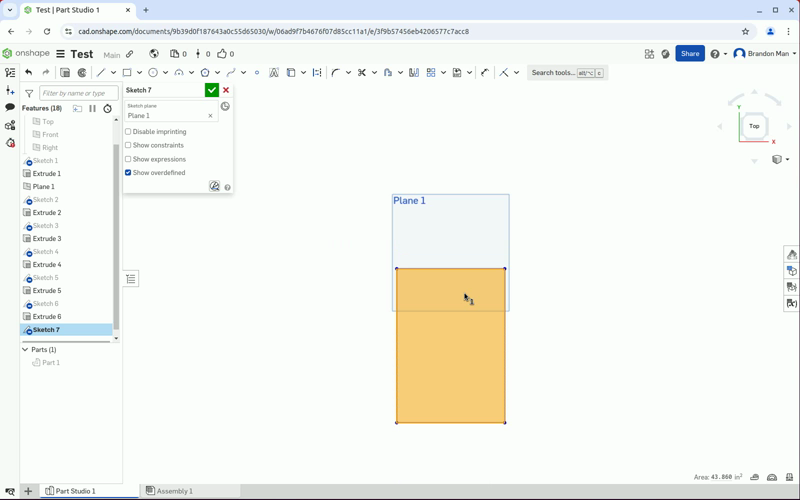
scroll(-6)
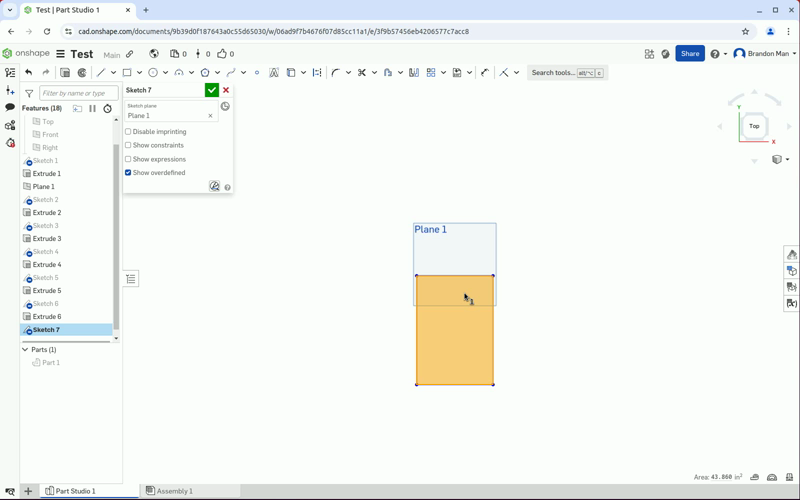
scroll(-6)
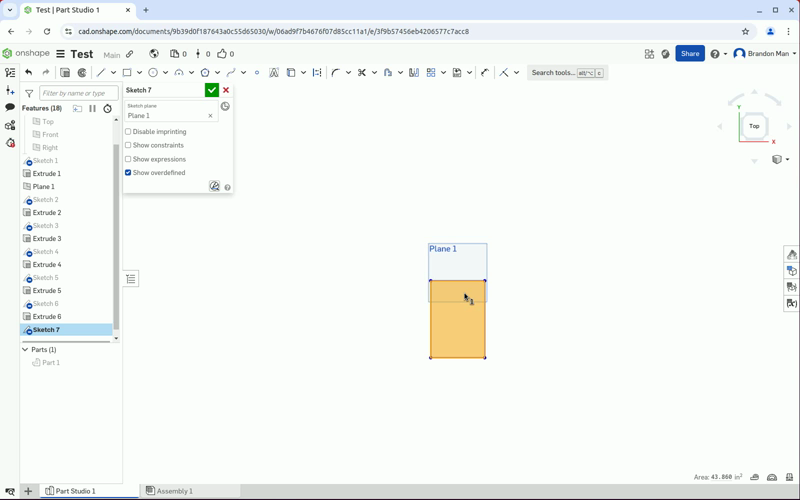
scroll(-6)
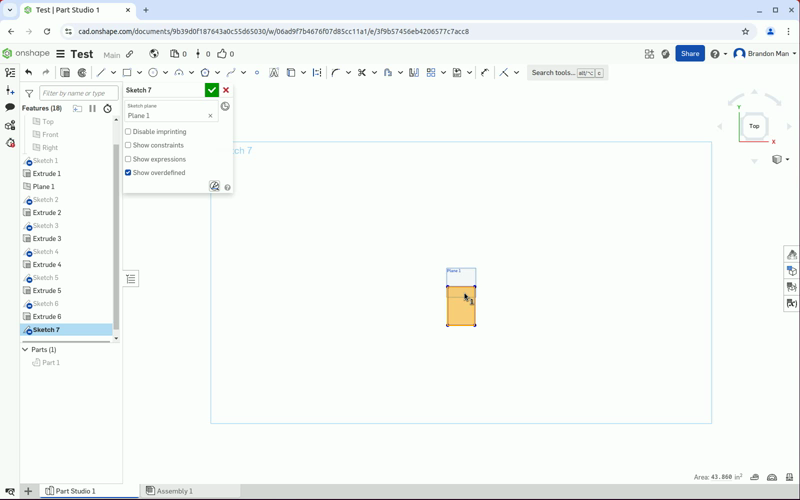
mouse_move(73, 352)
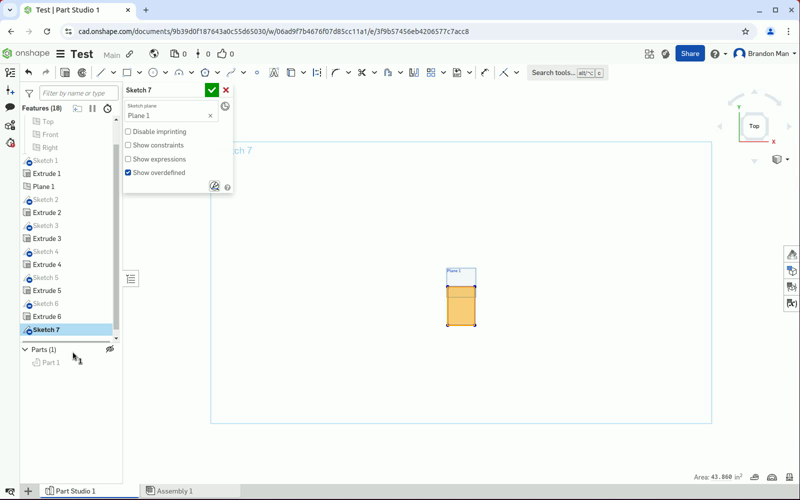
key(shift+y)
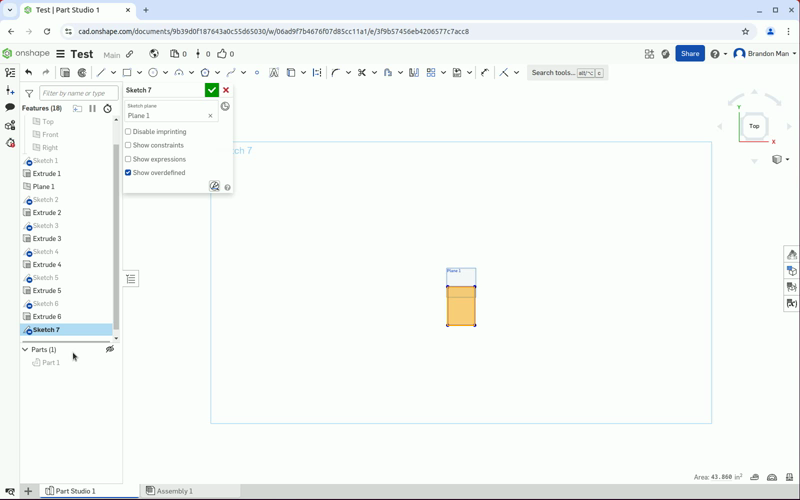
key(shift+e)
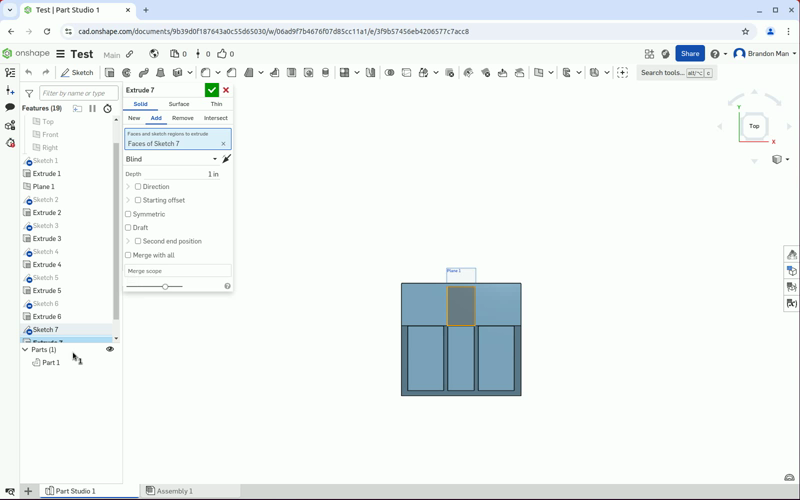
mouse_move(143, 106)
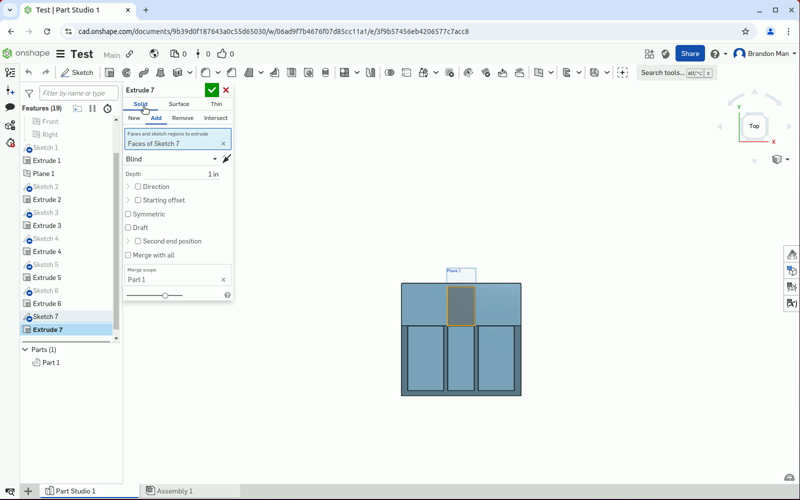
click(143, 106)
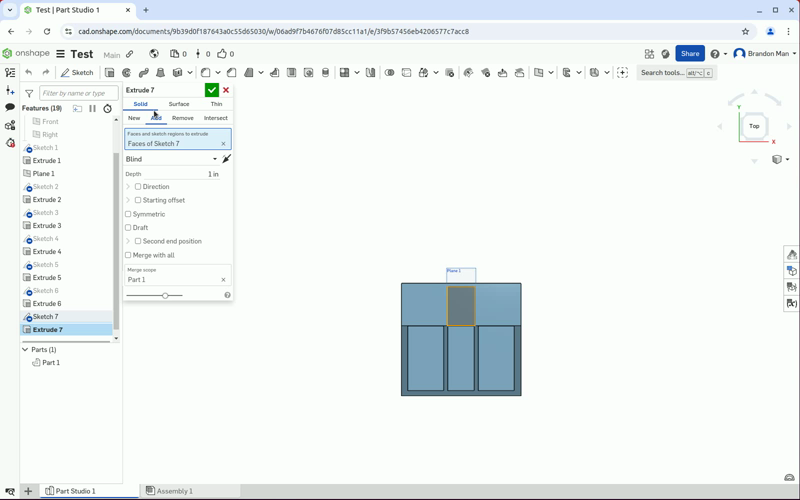
mouse_move(186, 120)
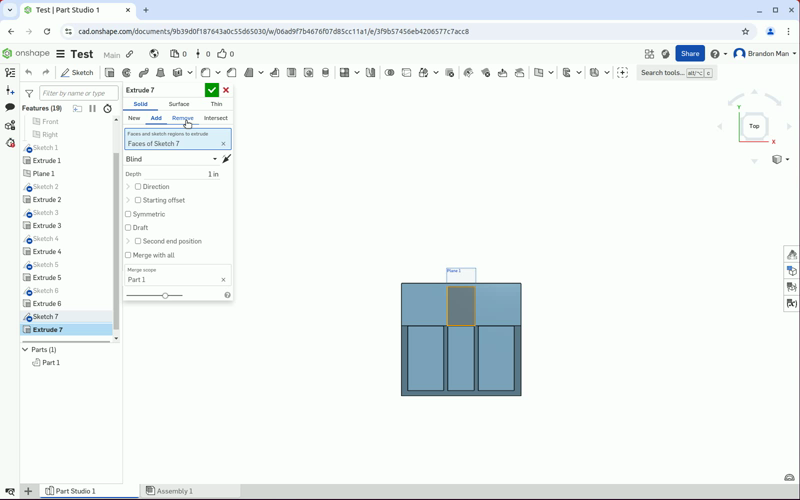
click(186, 120)
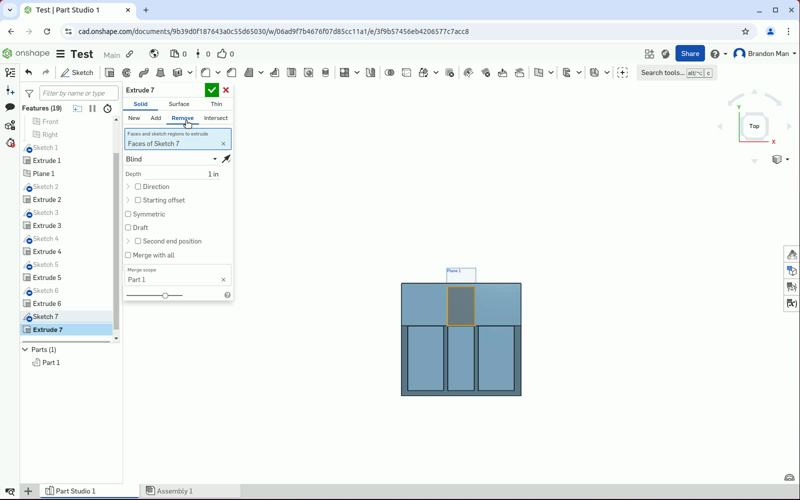
key(tab, 4)
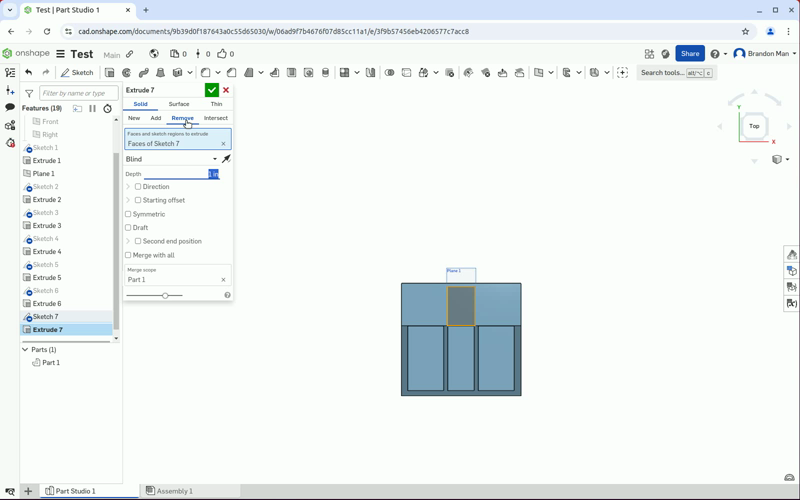
text(8.906)
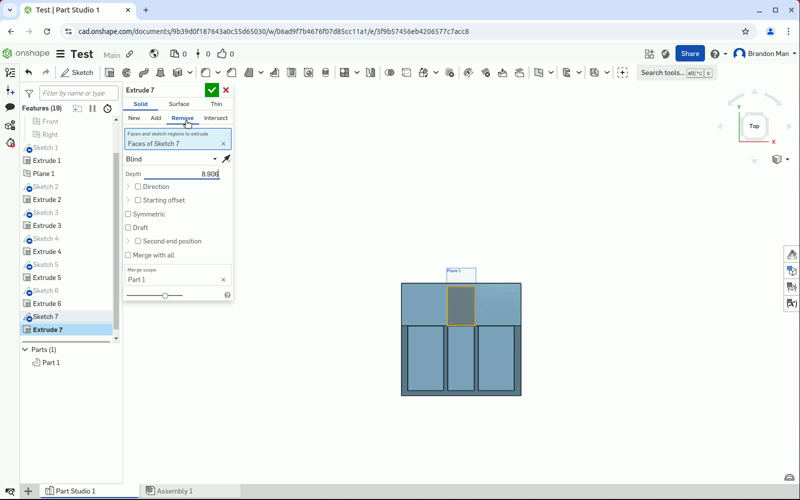
key(tab, 6)
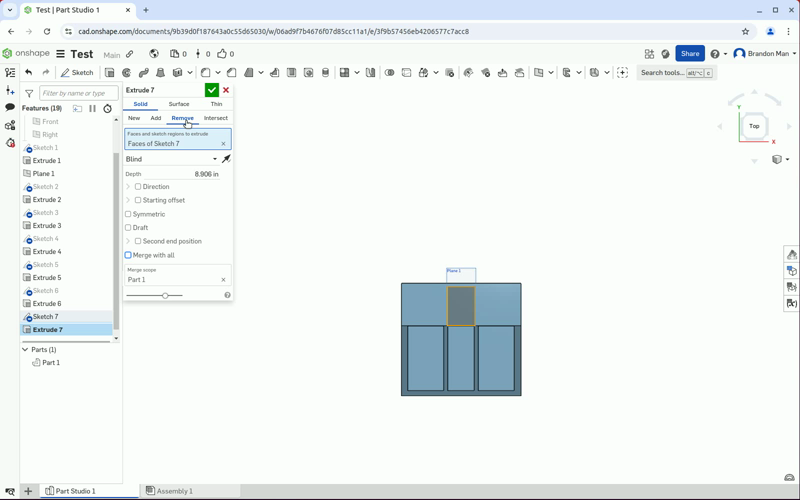
key(space)
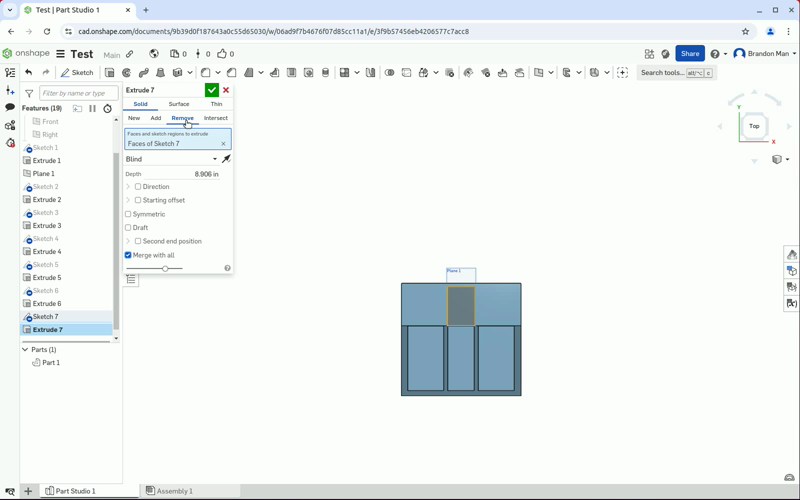
key(enter)
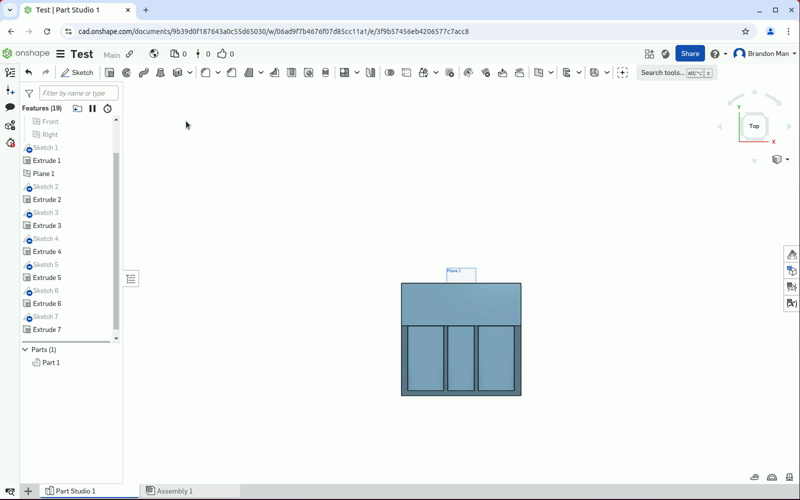
key(shift+h)
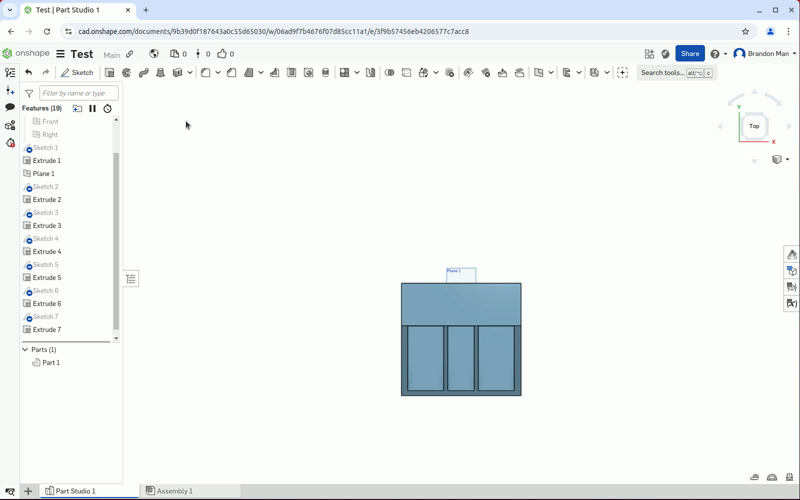
key(shift+h)
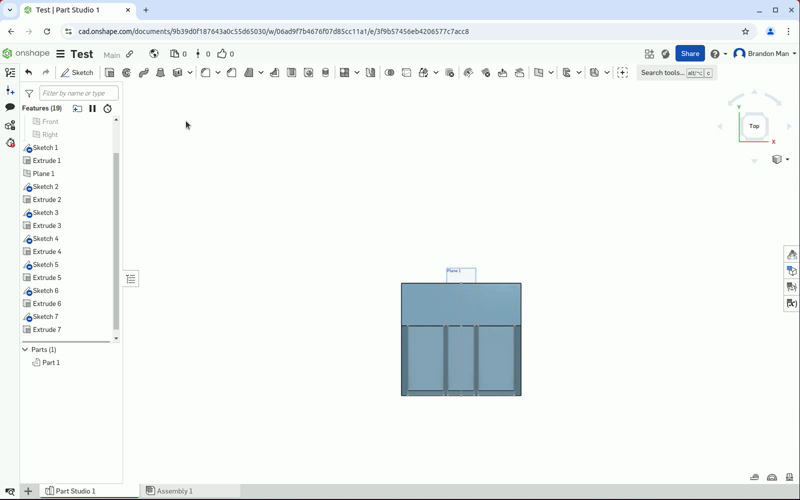
key(shift+7)
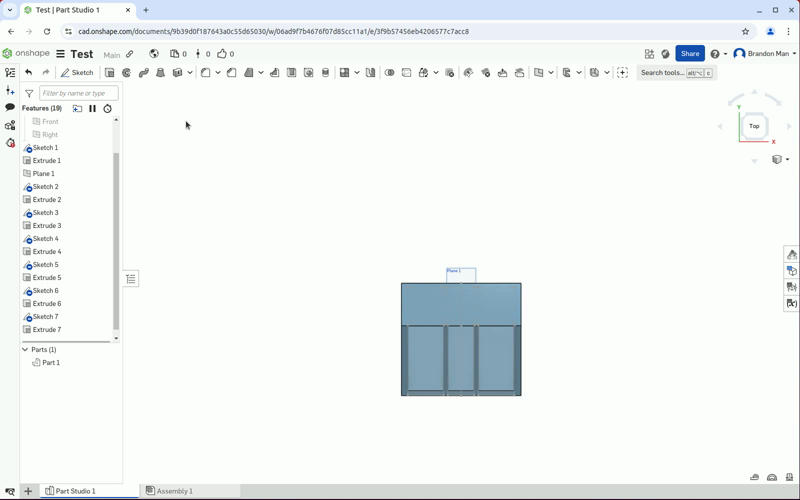
key(up, 3)
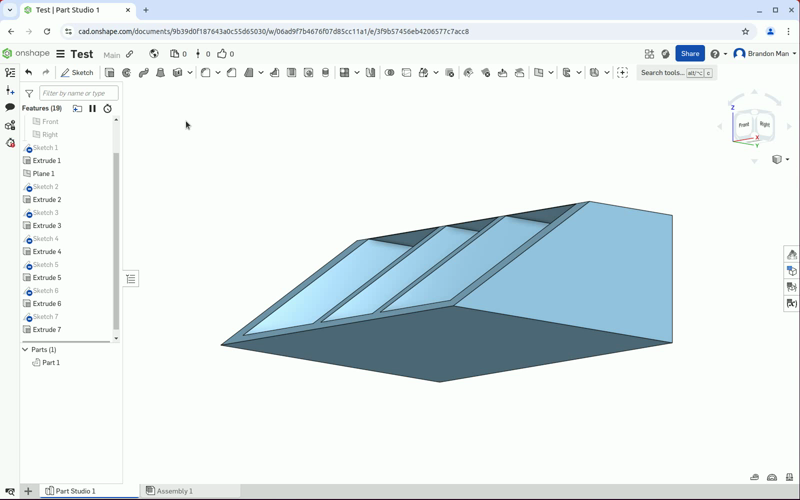
key(left, 3)
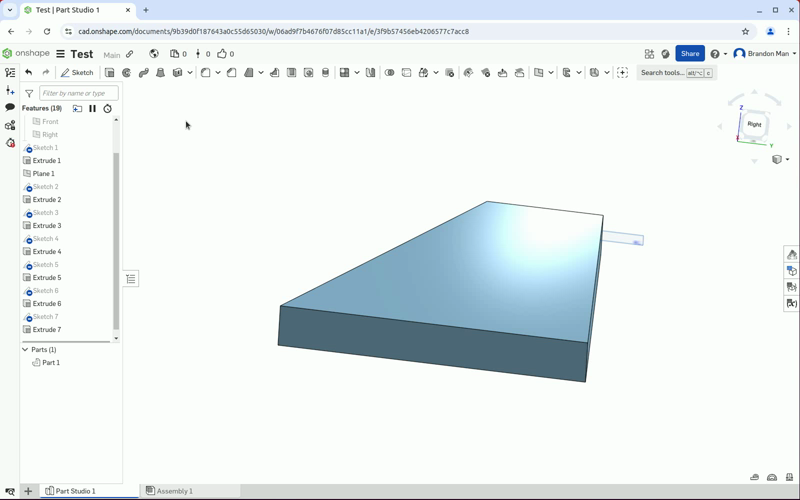
key(right, 3)
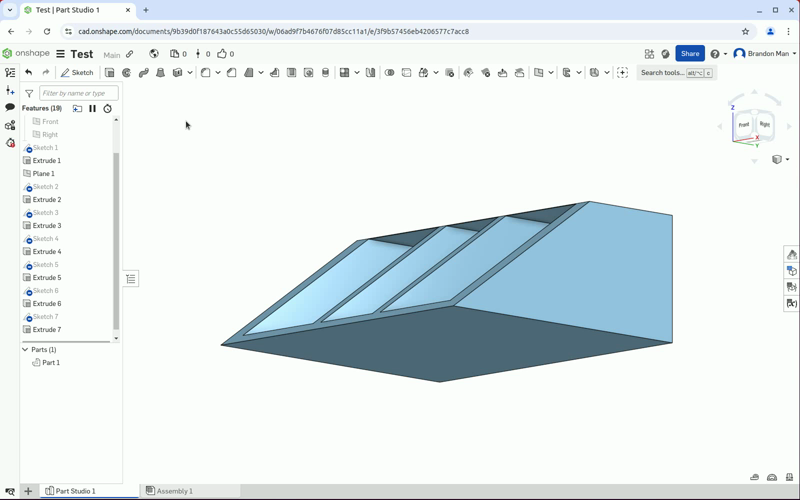
key(down, 3)
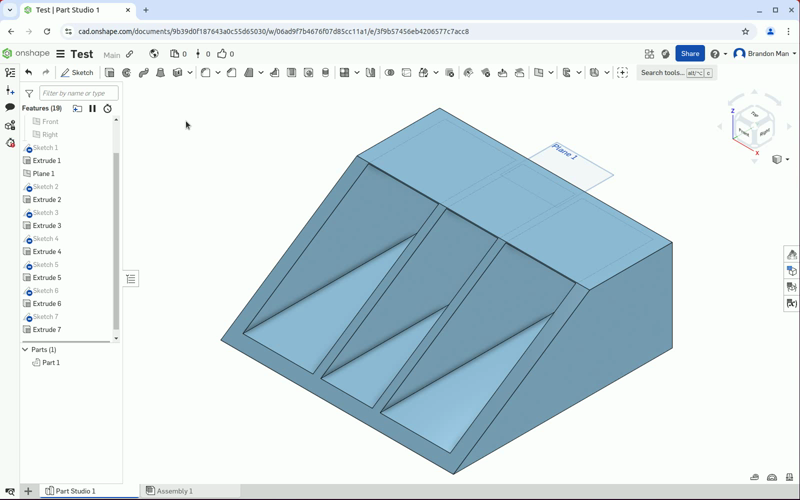
mouse_move(69, 150)
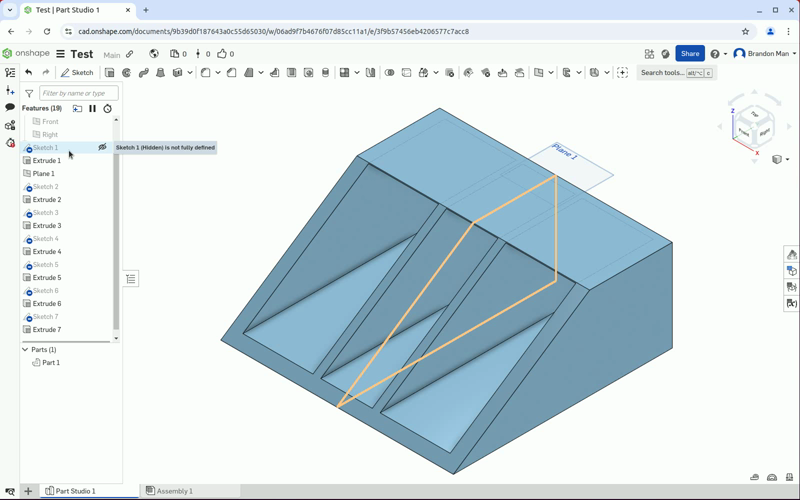
click(69, 150)